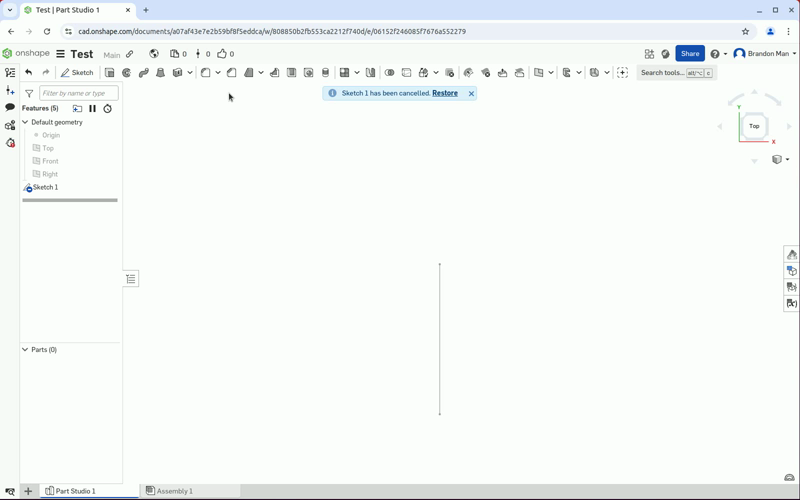
key(shift+h)
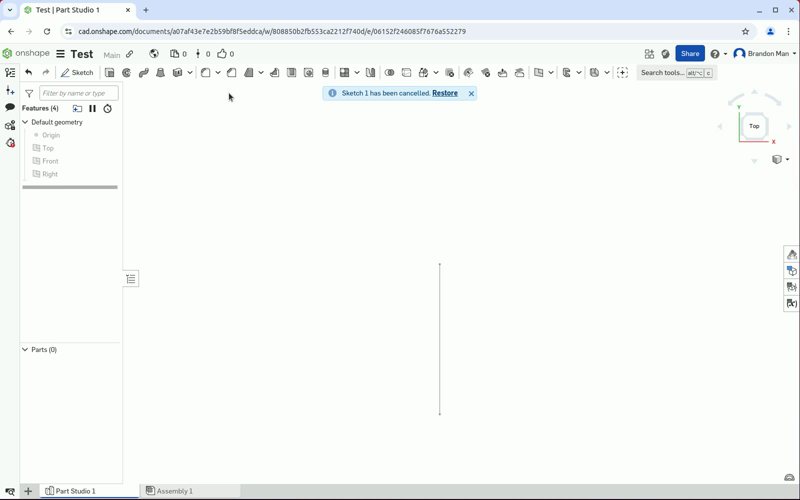
key(shift+s)
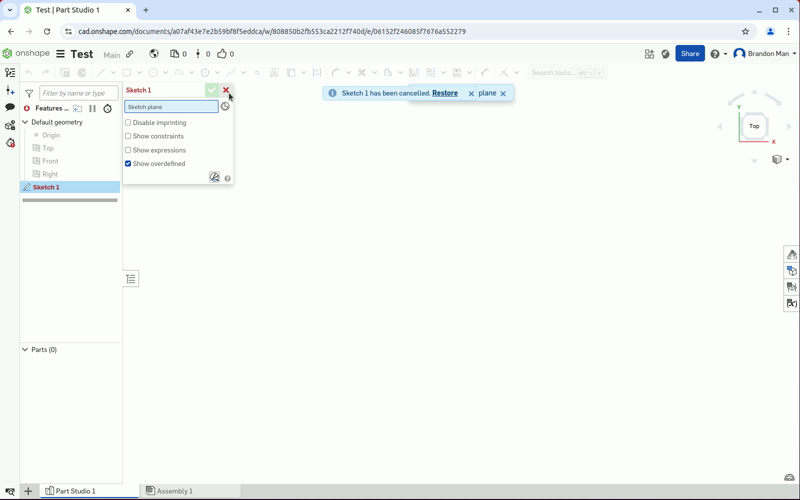
mouse_move(73, 150)
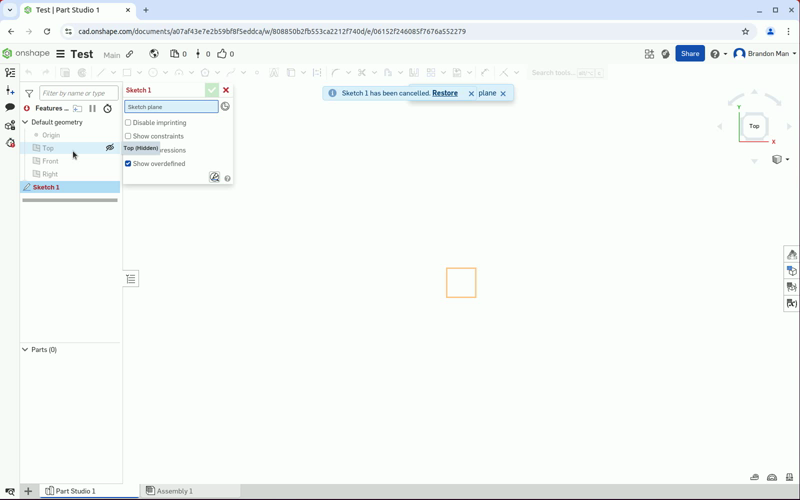
click(73, 150)
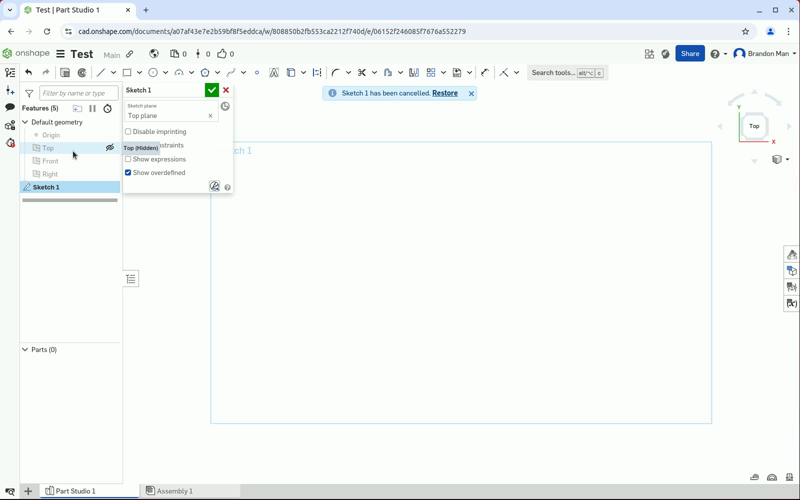
mouse_move(73, 352)
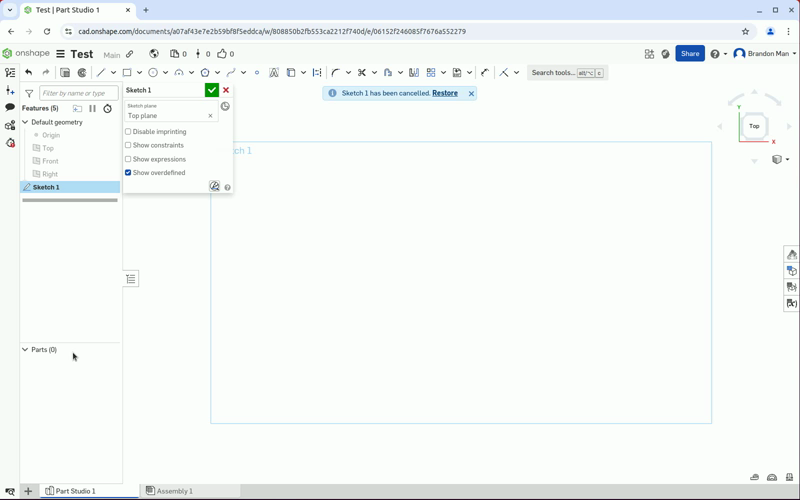
key(y)
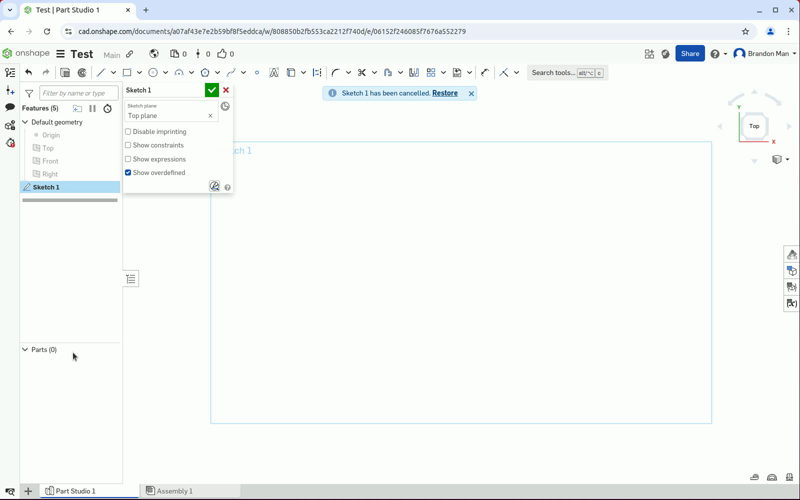
key(l)
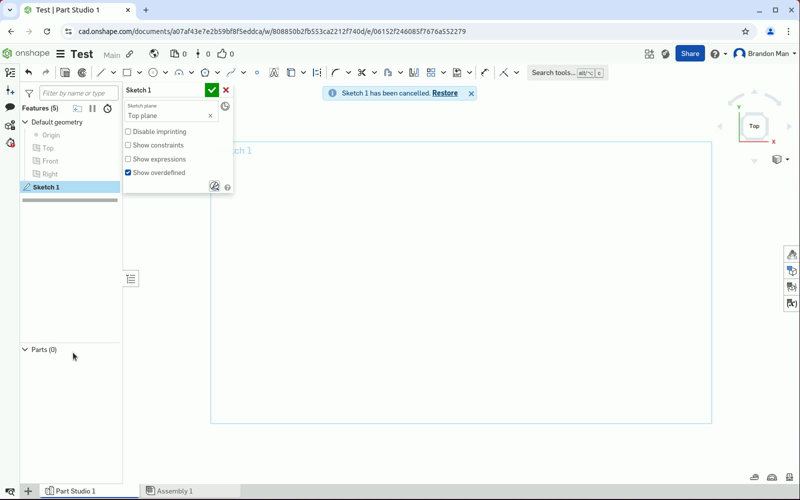
key_down(shift)
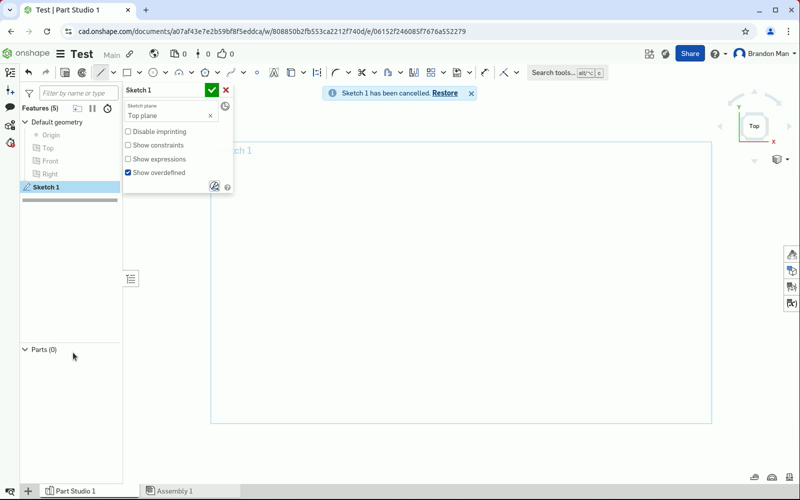
mouse_move(348, 316)
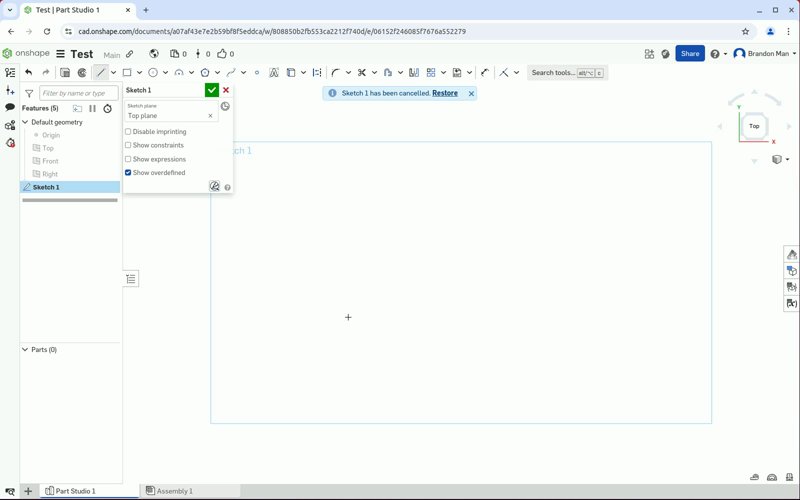
click(348, 316)
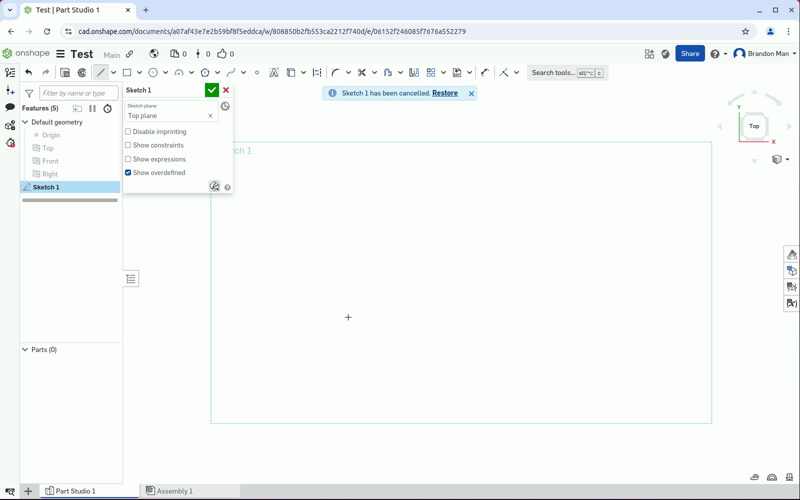
key_up(shift)
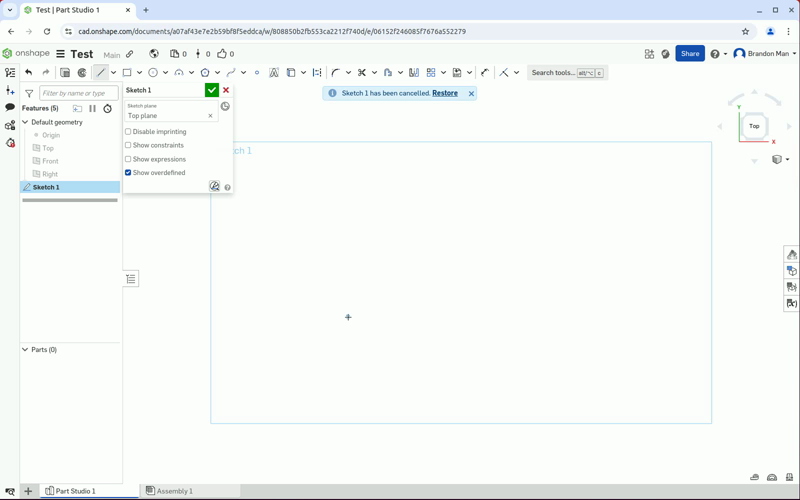
key_down(shift)
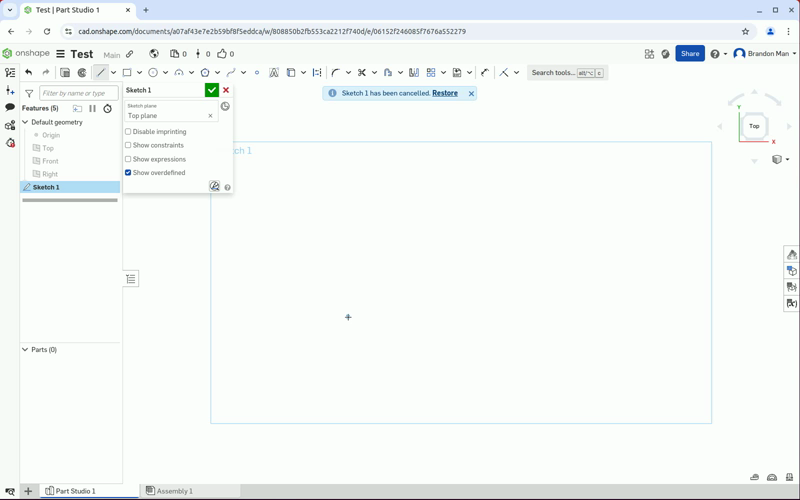
mouse_move(378, 316)
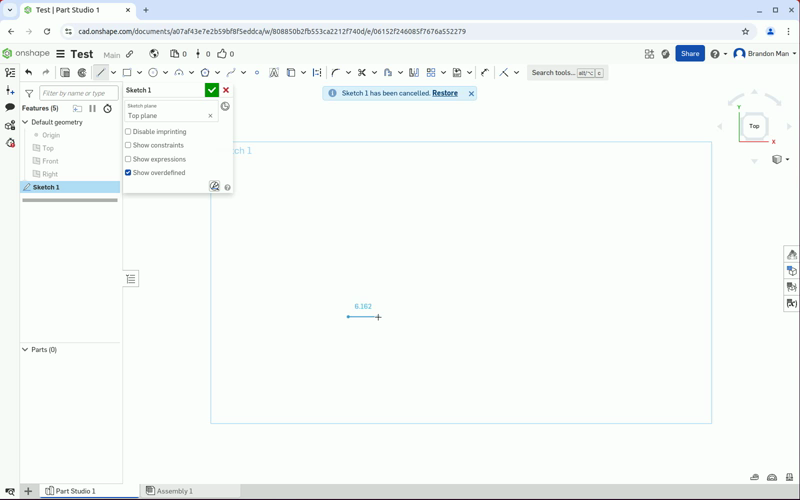
mouse_move(355, 316)
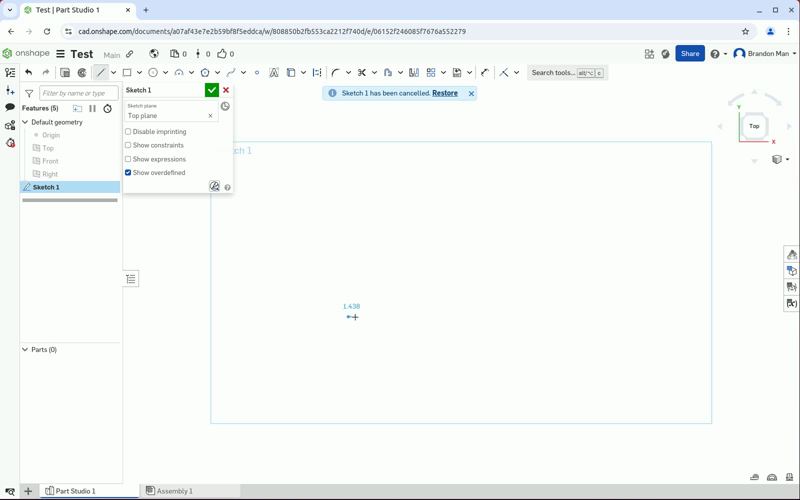
scroll(6)
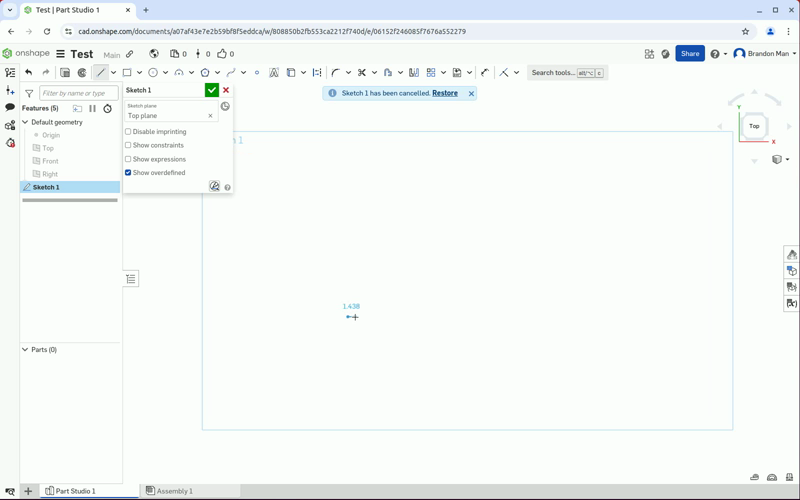
scroll(6)
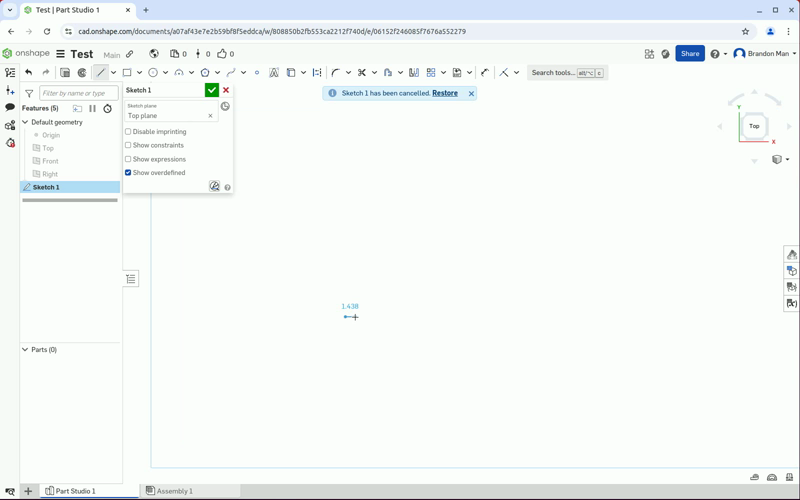
scroll(6)
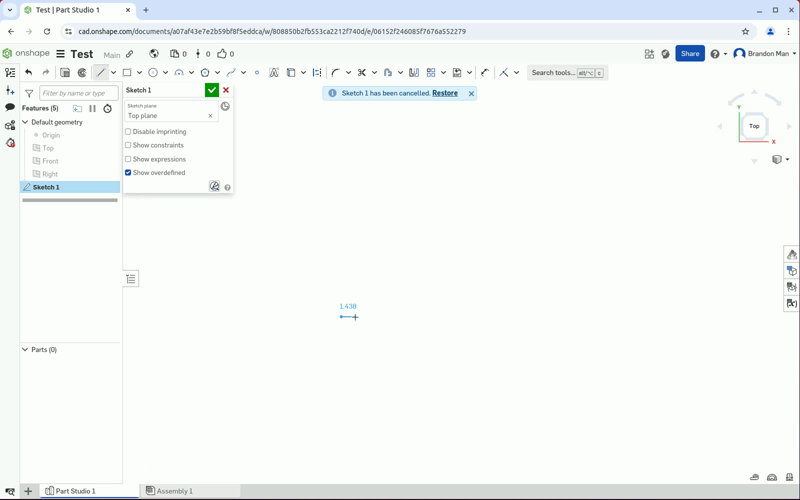
scroll(6)
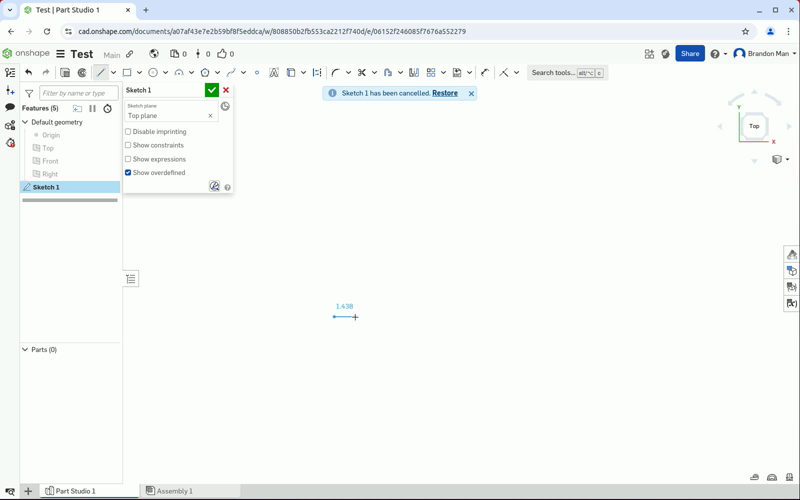
scroll(6)
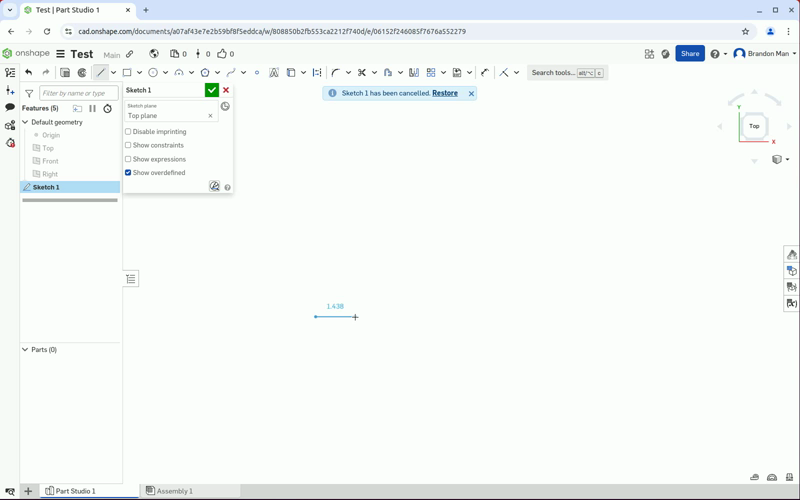
scroll(6)
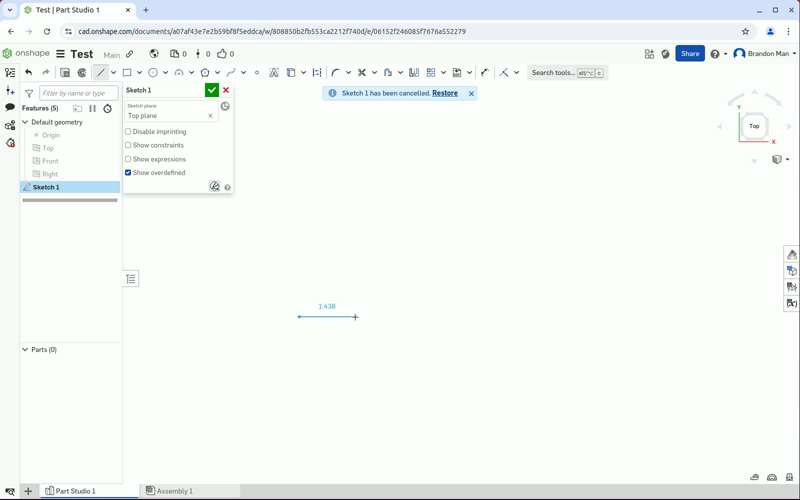
scroll(6)
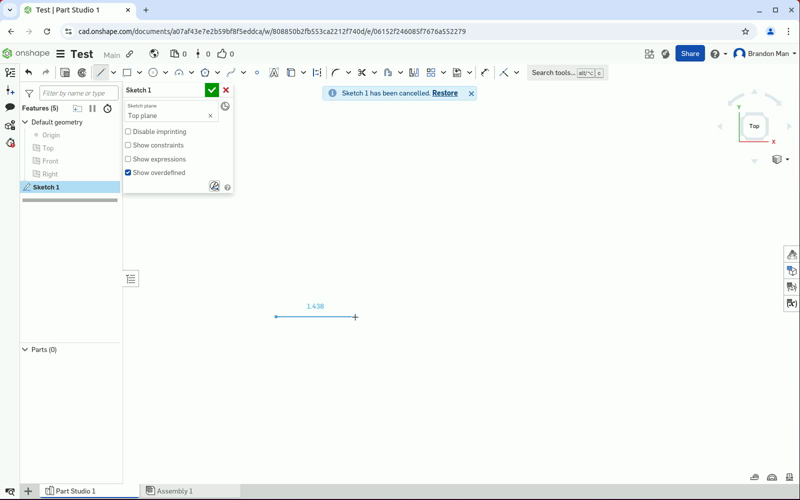
click(355, 316)
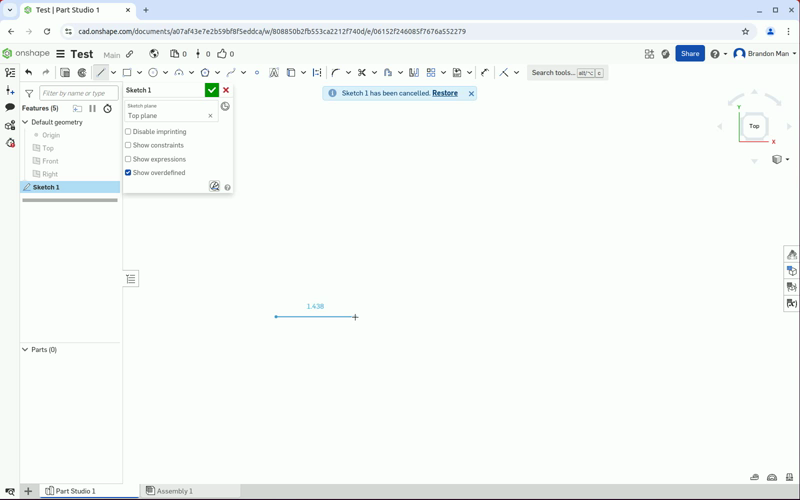
scroll(-6)
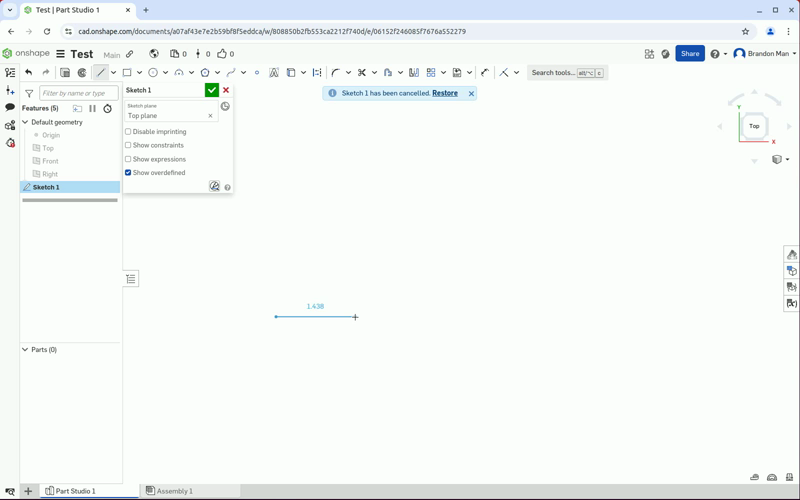
scroll(-6)
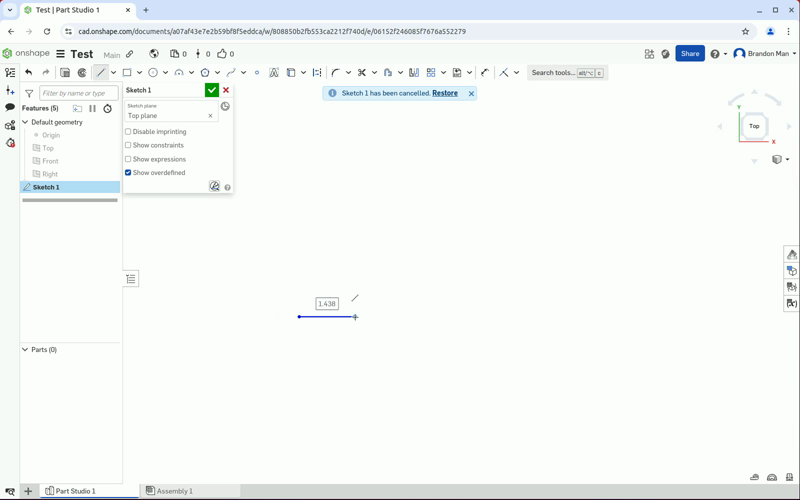
scroll(-6)
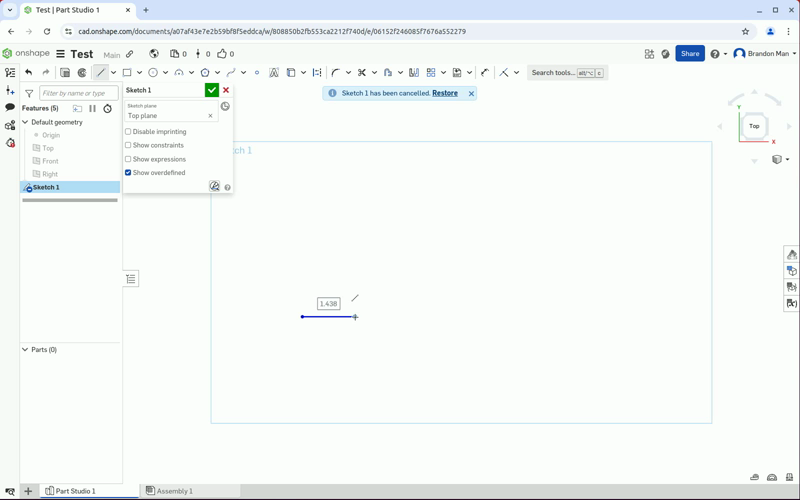
scroll(-6)
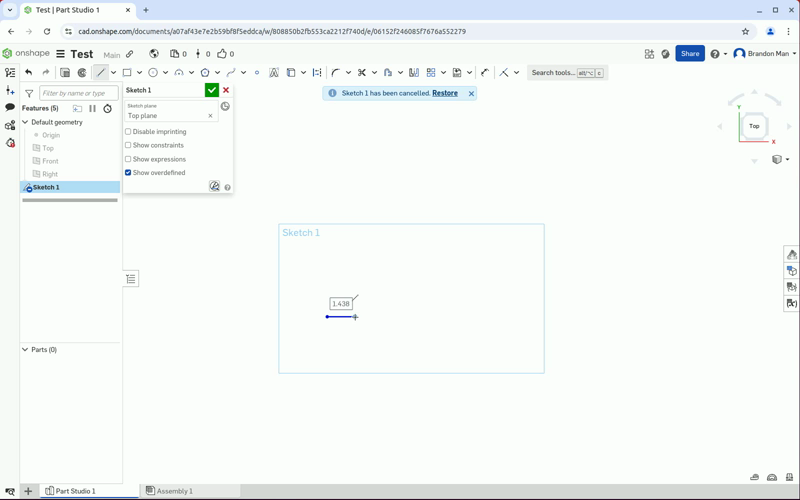
scroll(-6)
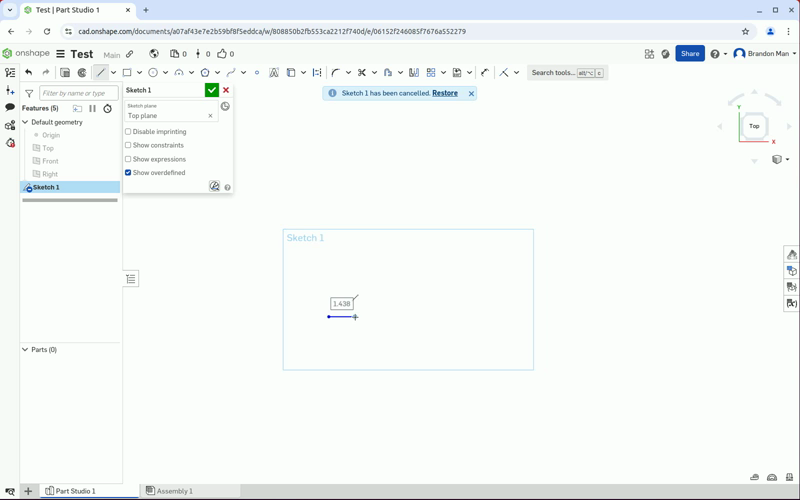
scroll(-6)
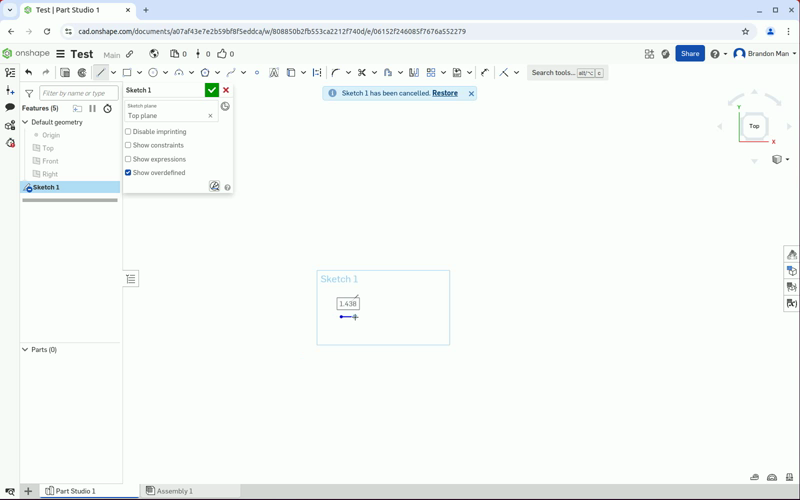
scroll(-6)
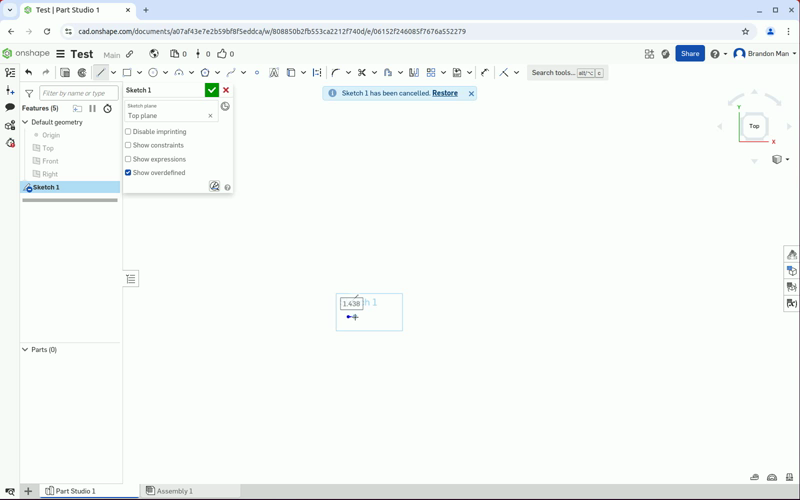
key_up(shift)
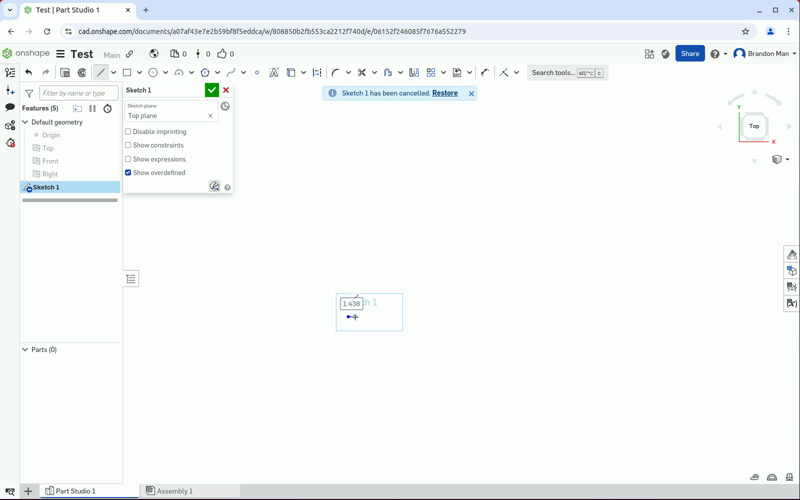
key_down(shift)
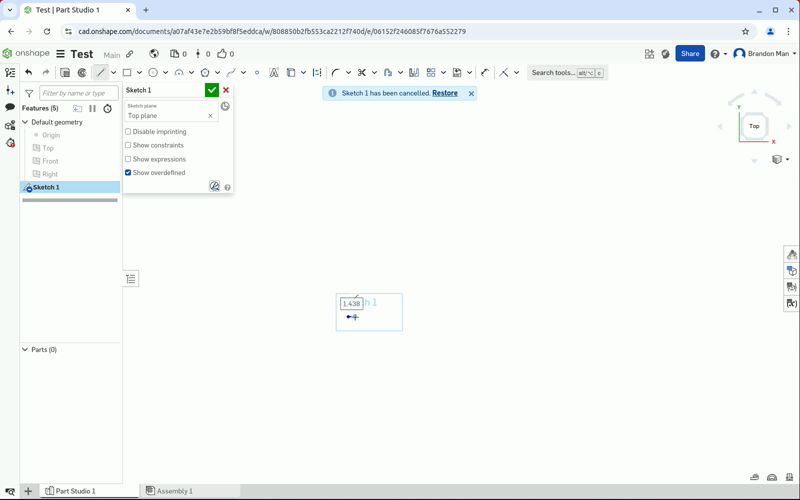
mouse_move(355, 224)
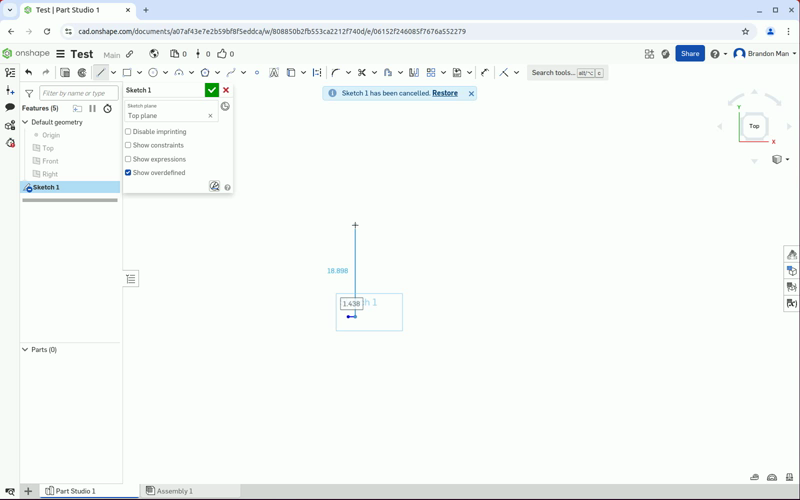
click(355, 224)
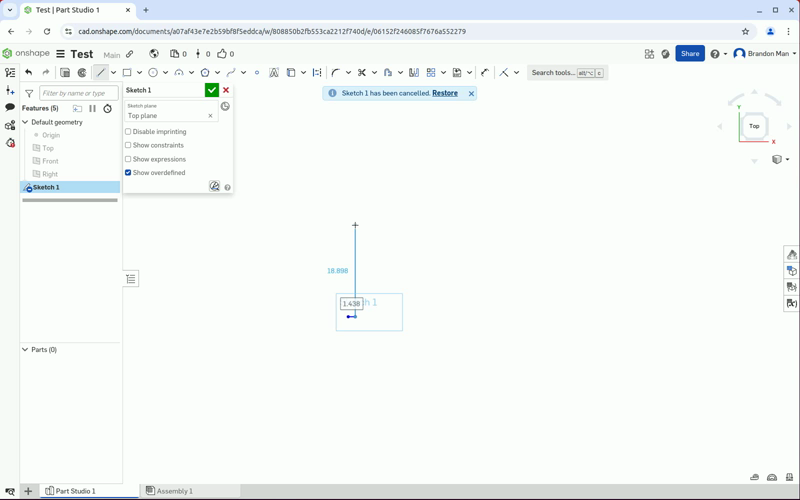
key_up(shift)
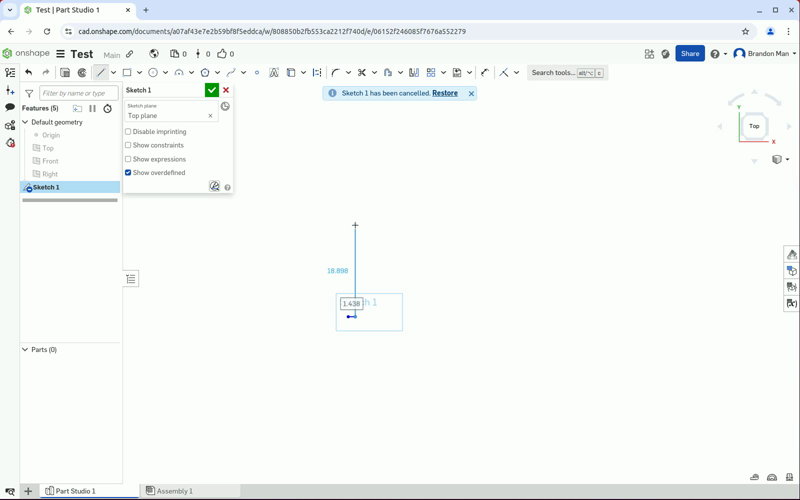
key_down(shift)
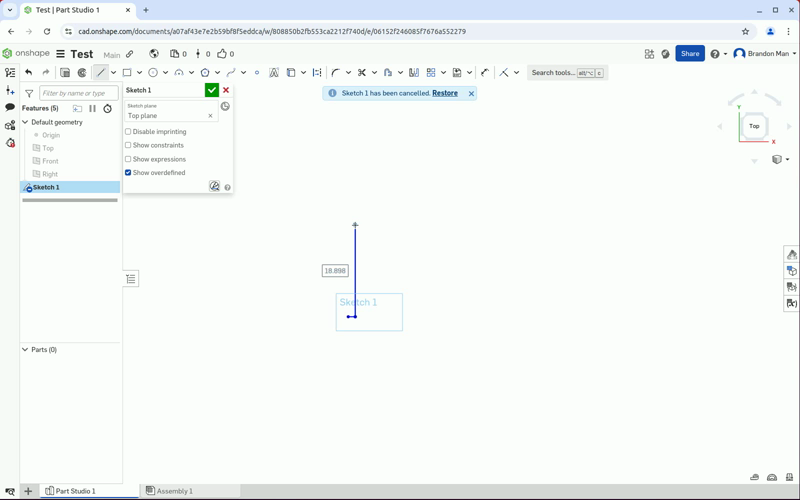
mouse_move(385, 224)
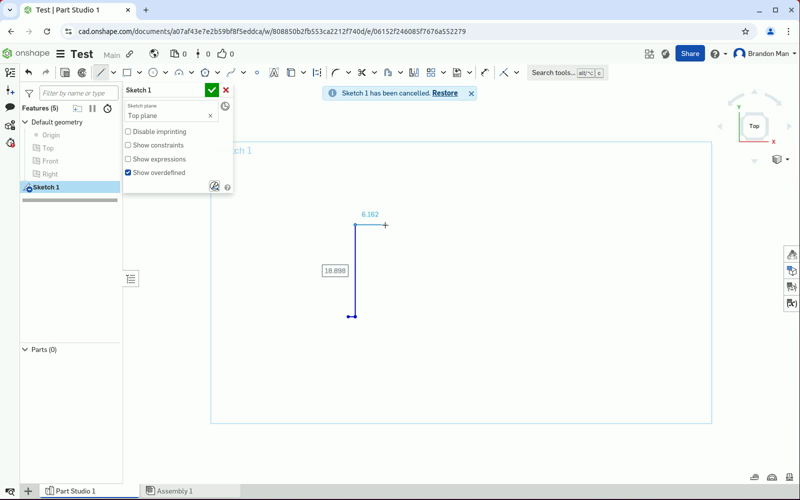
mouse_move(368, 224)
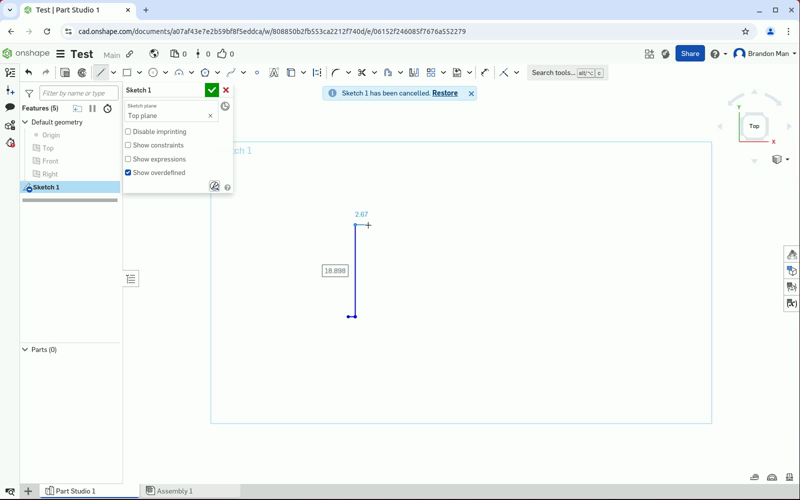
click(368, 224)
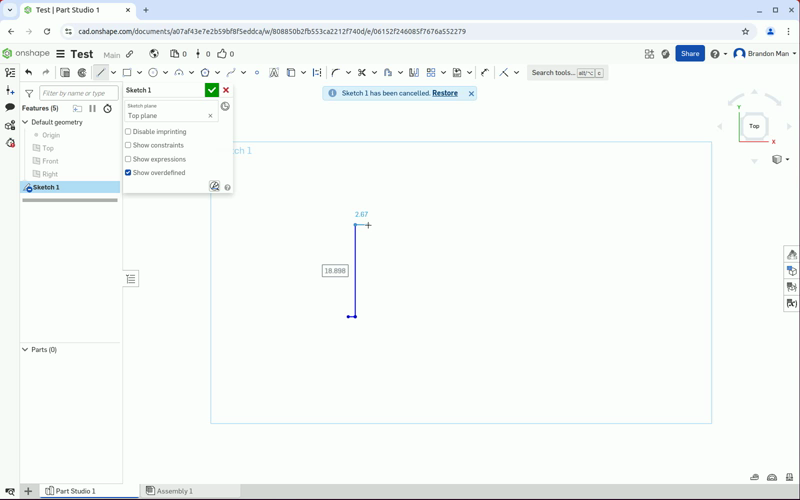
key_up(shift)
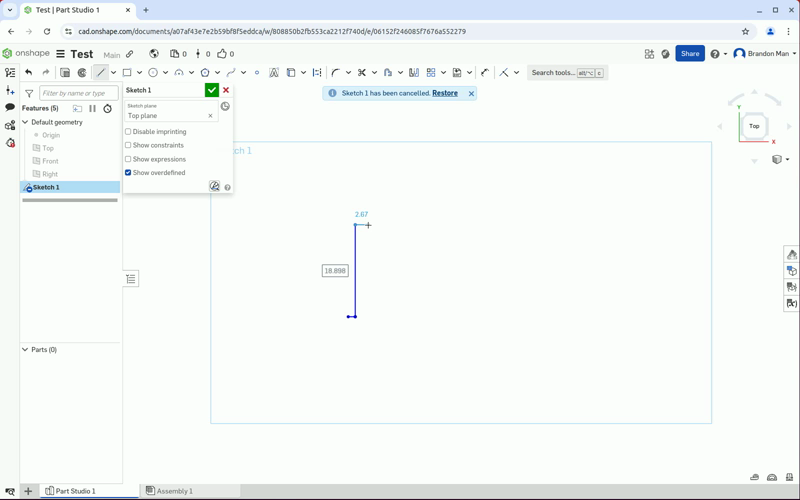
key_down(shift)
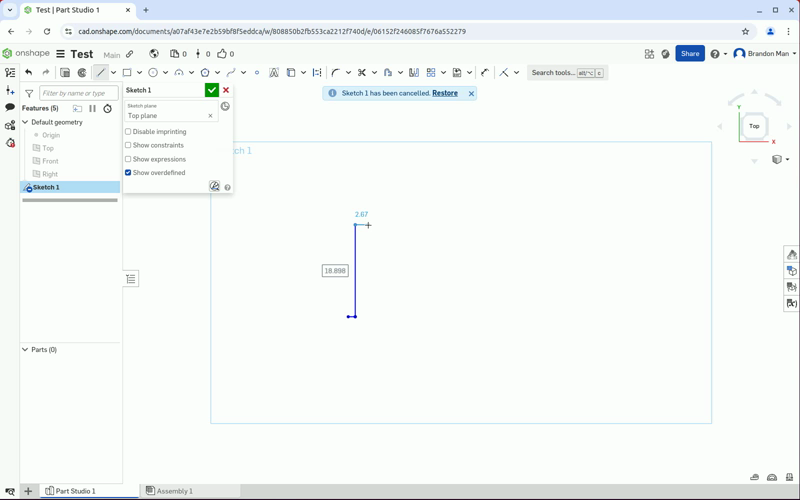
mouse_move(368, 316)
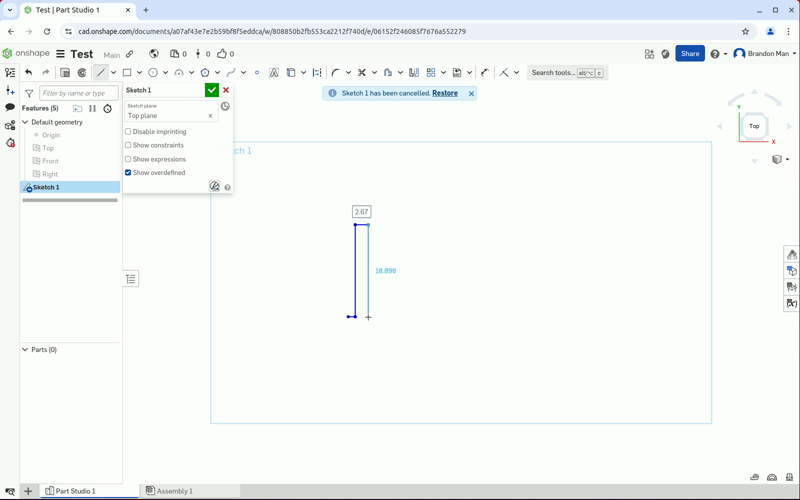
click(368, 316)
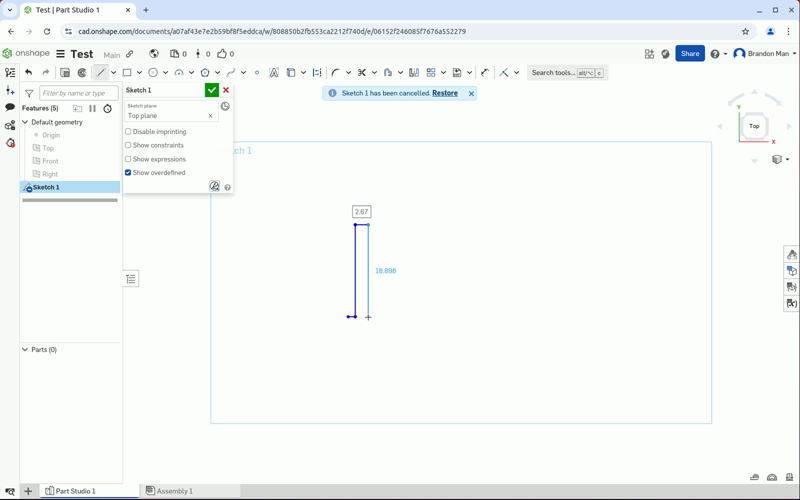
key_up(shift)
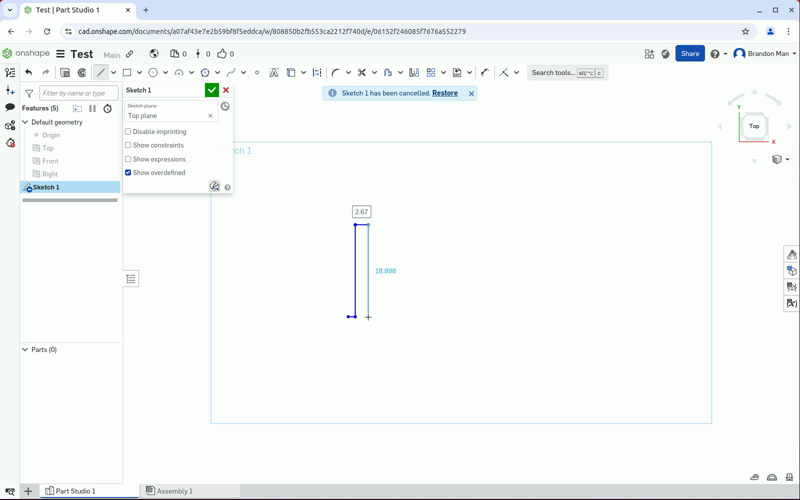
key_down(shift)
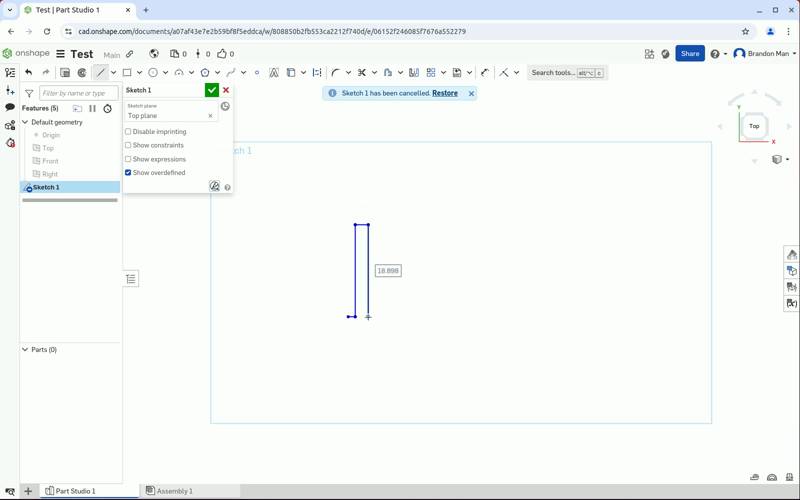
mouse_move(398, 316)
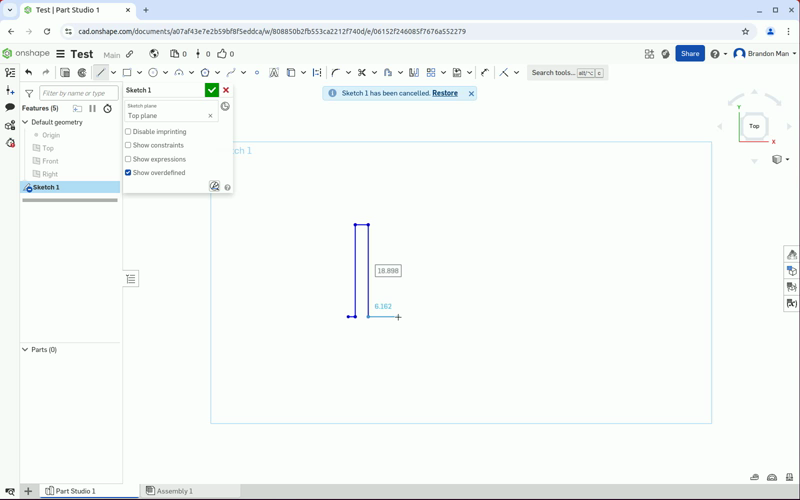
mouse_move(385, 316)
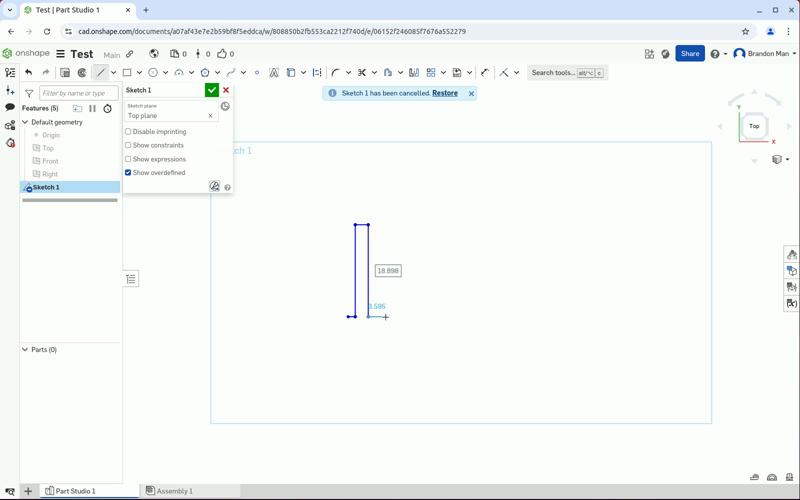
click(385, 316)
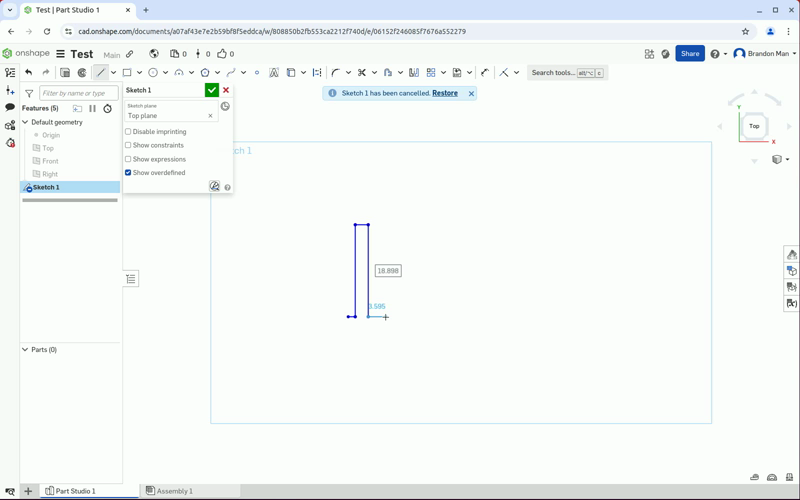
key_up(shift)
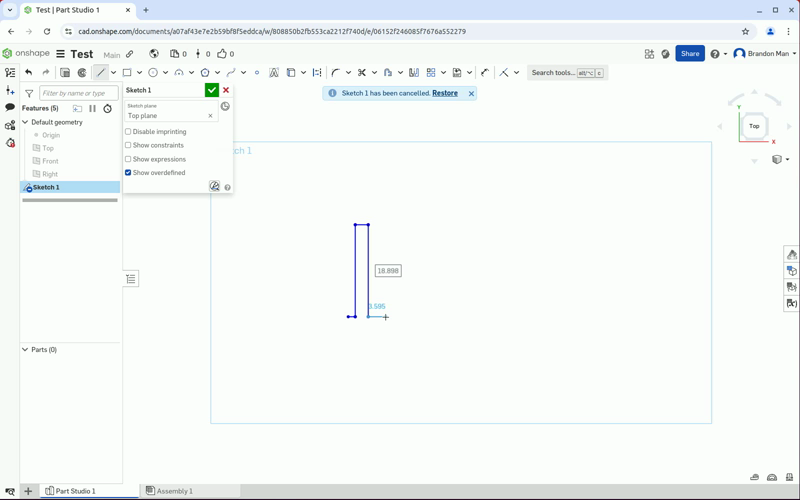
key(esc)
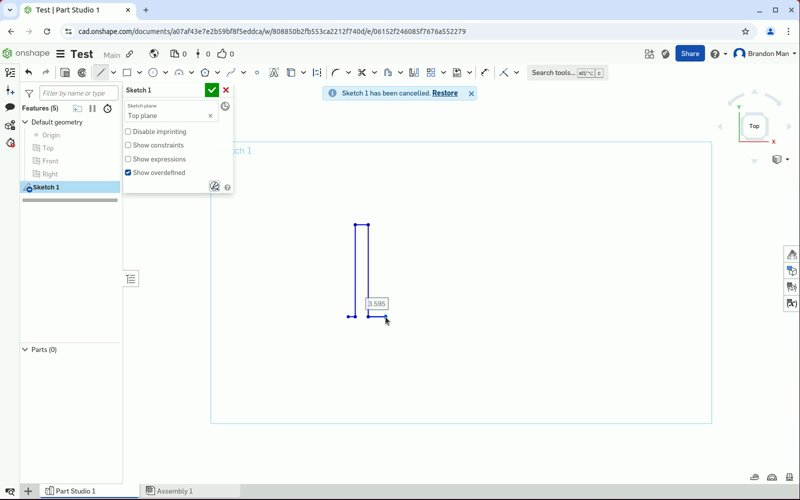
key(a)
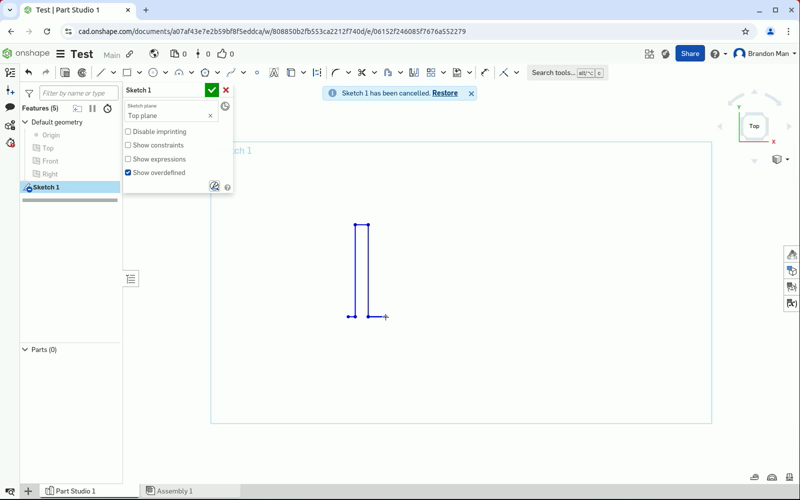
mouse_move(385, 316)
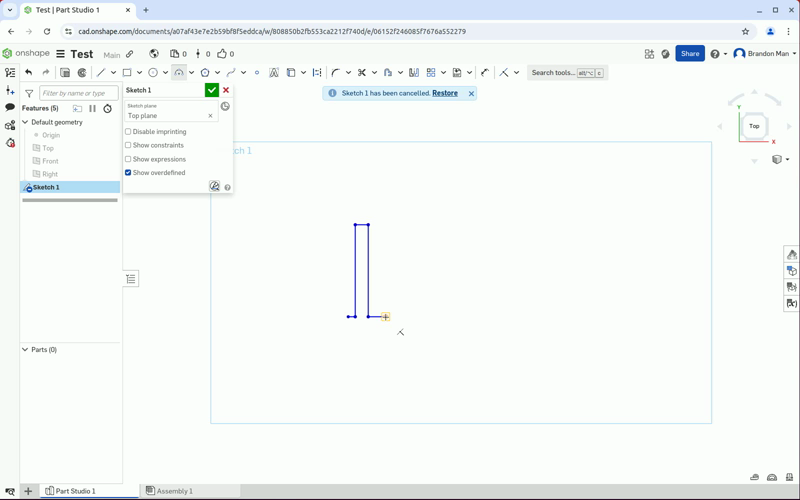
click(385, 316)
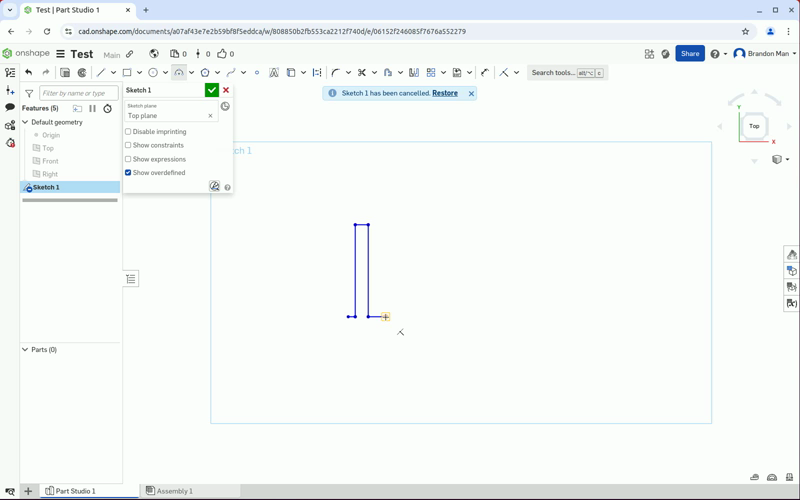
key_down(shift)
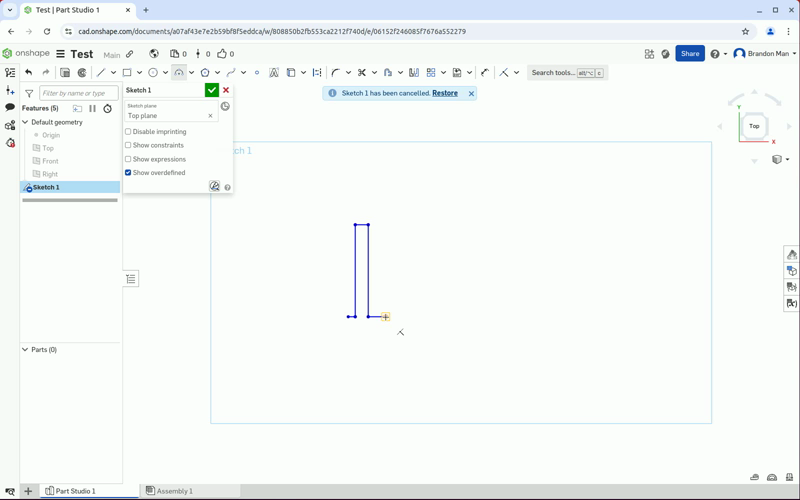
mouse_move(388, 315)
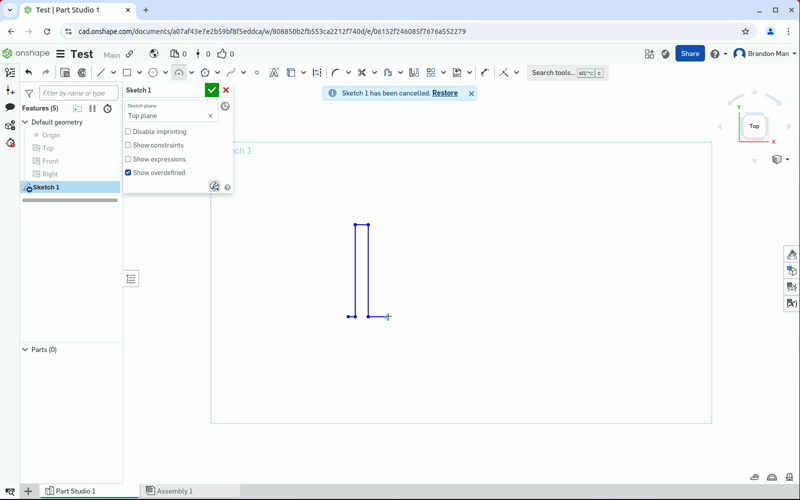
scroll(6)
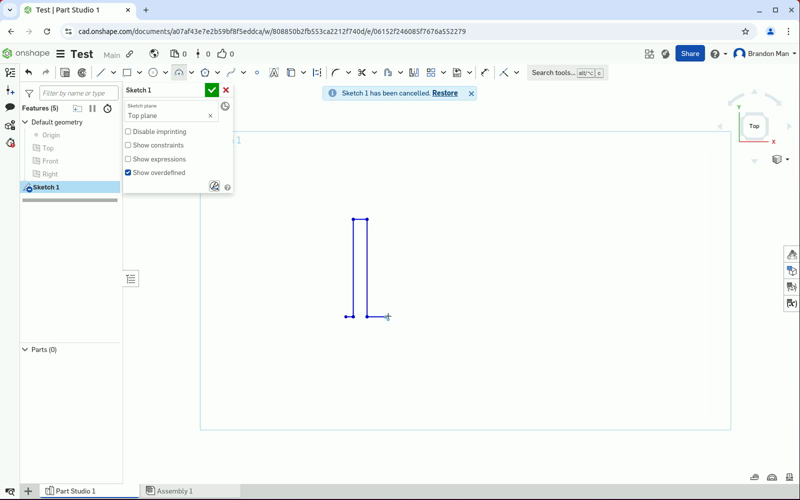
scroll(6)
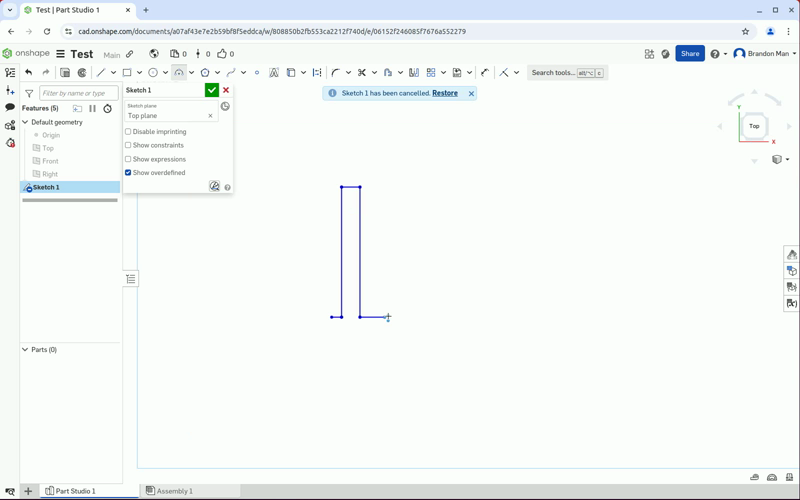
scroll(6)
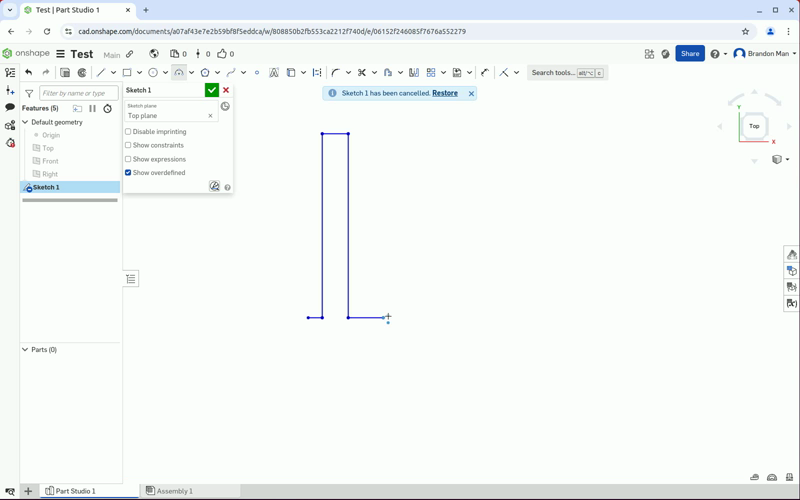
scroll(6)
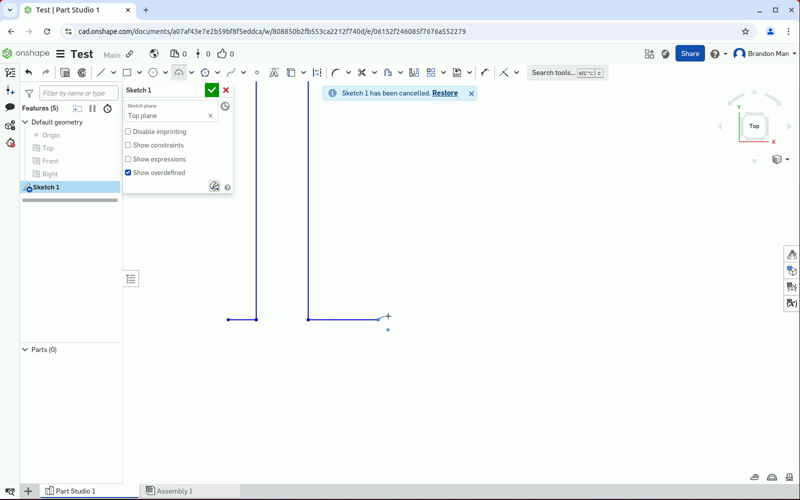
scroll(6)
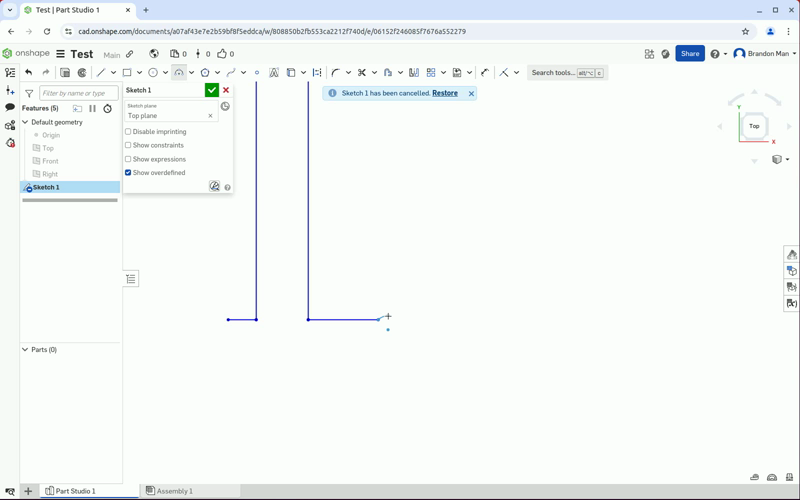
scroll(6)
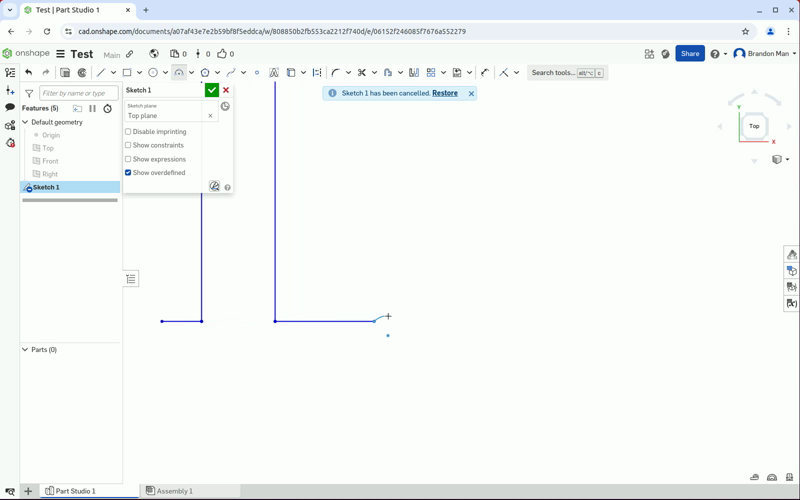
scroll(6)
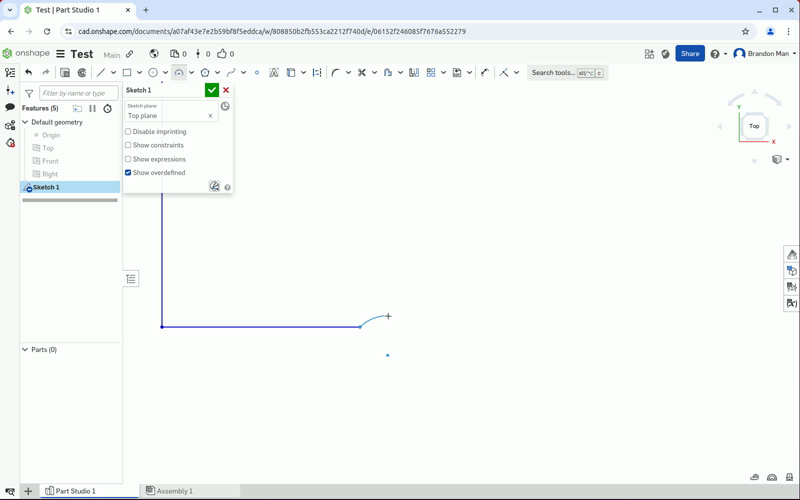
click(388, 315)
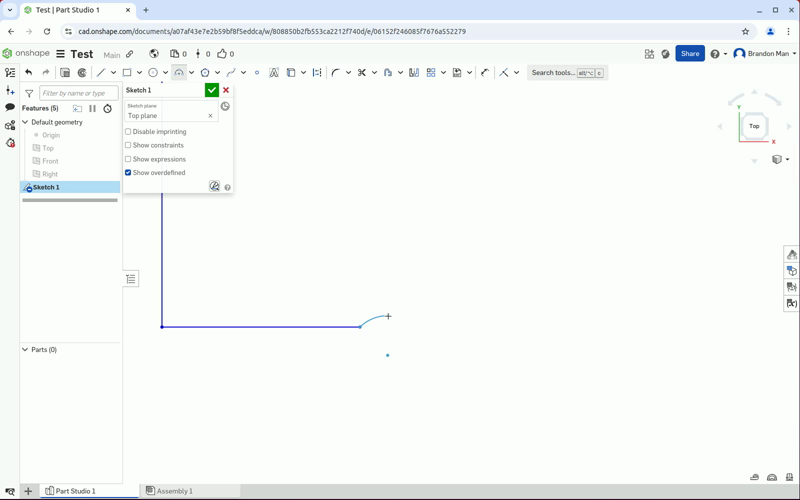
scroll(-6)
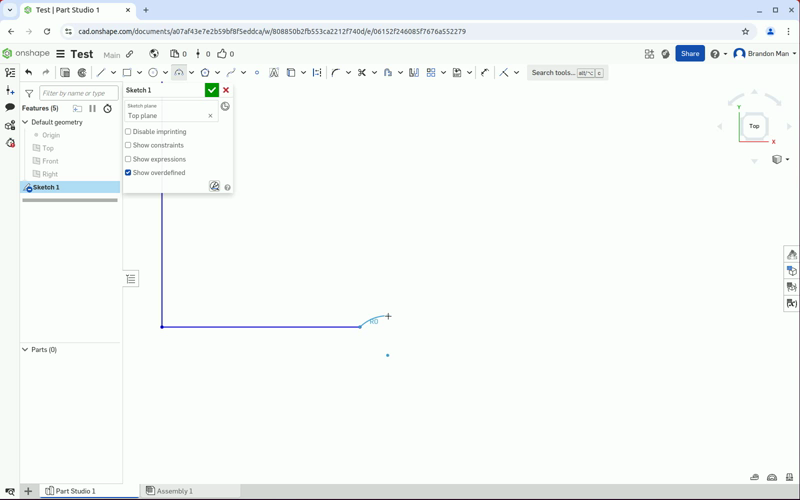
scroll(-6)
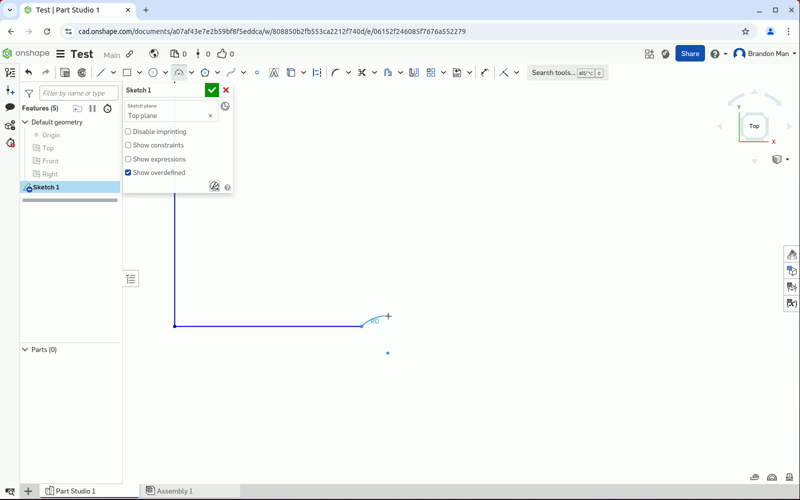
scroll(-6)
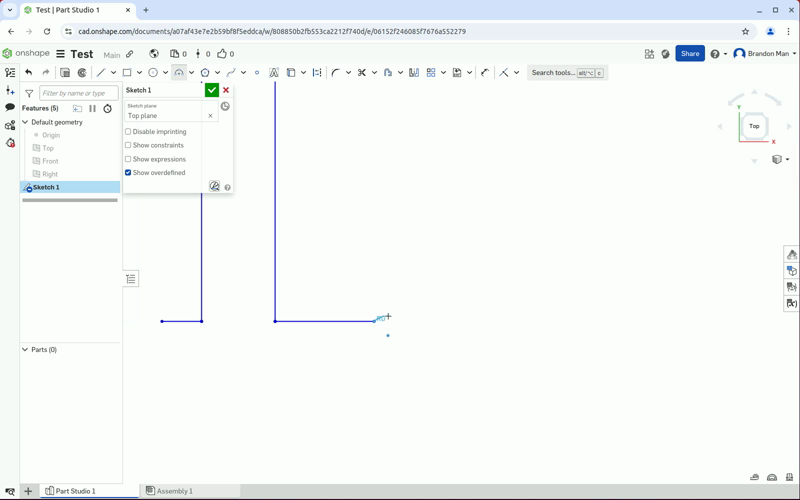
scroll(-6)
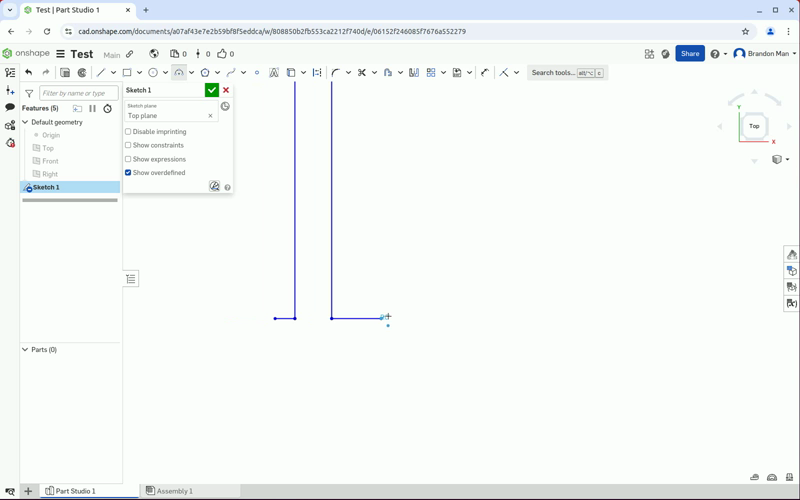
scroll(-6)
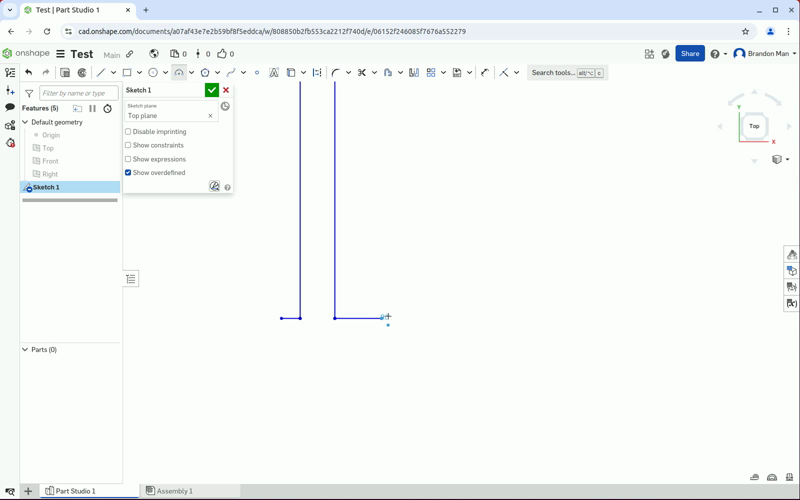
scroll(-6)
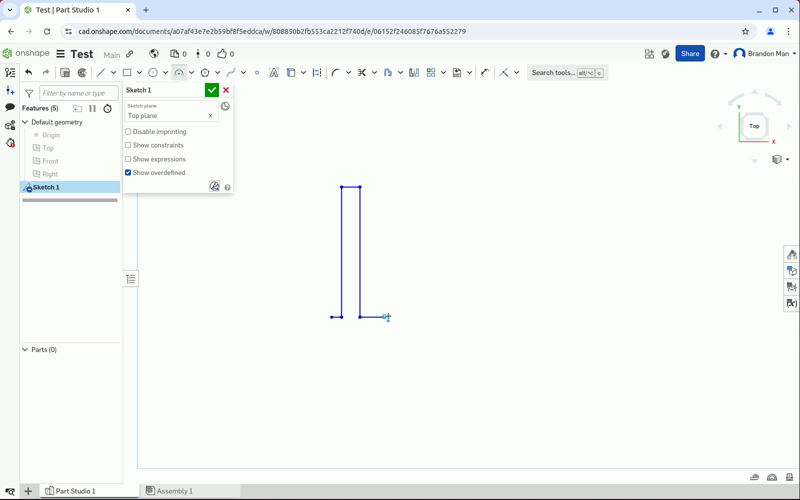
scroll(-6)
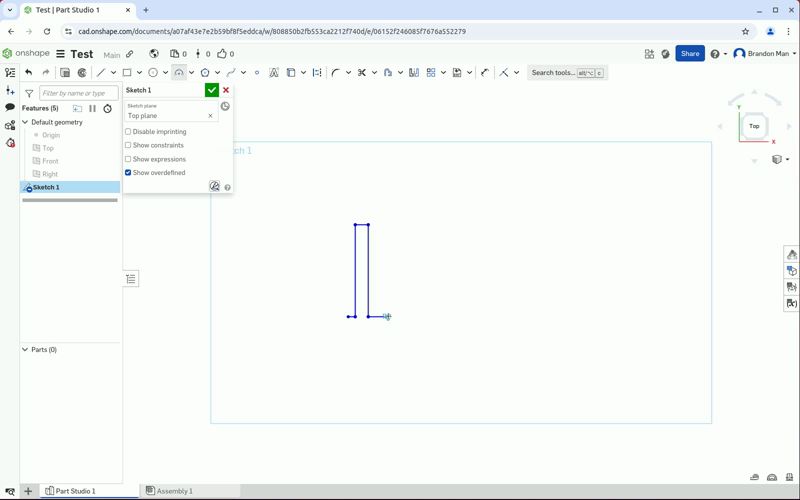
mouse_move(387, 317)
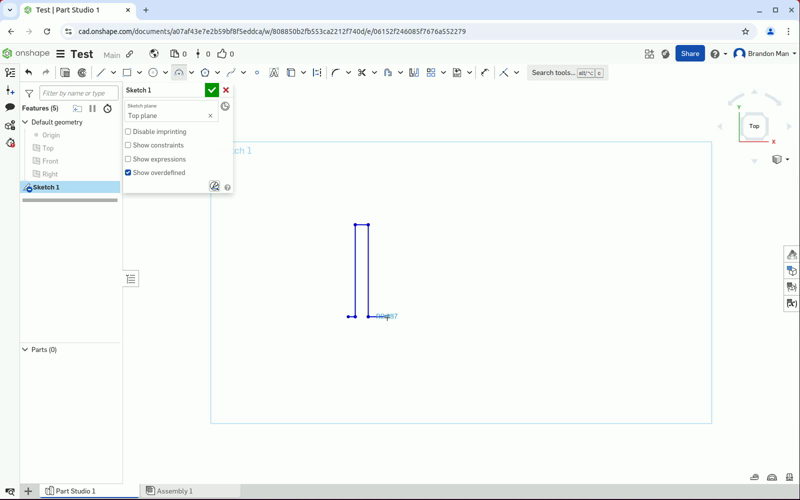
scroll(6)
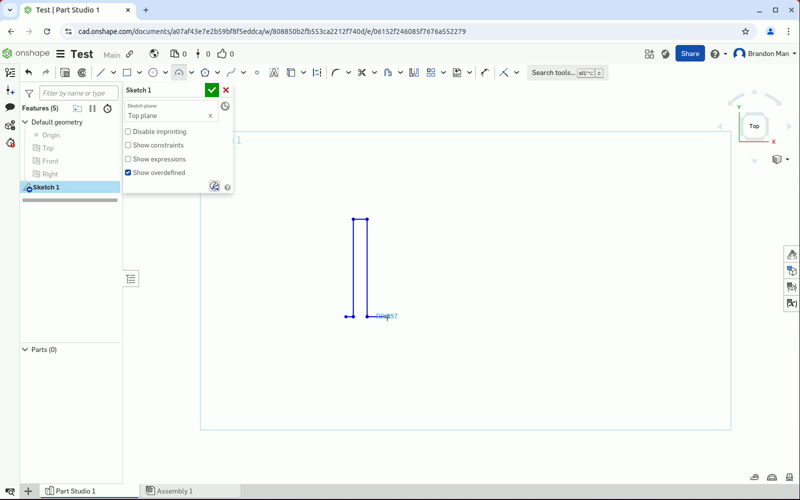
scroll(6)
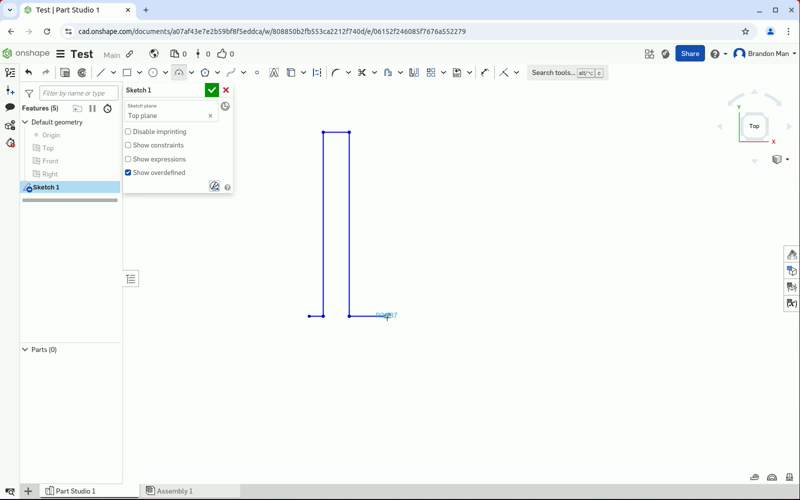
scroll(6)
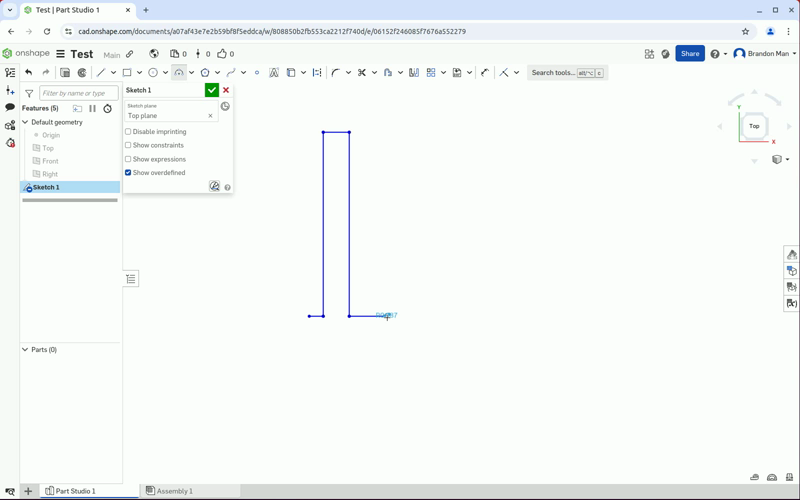
scroll(6)
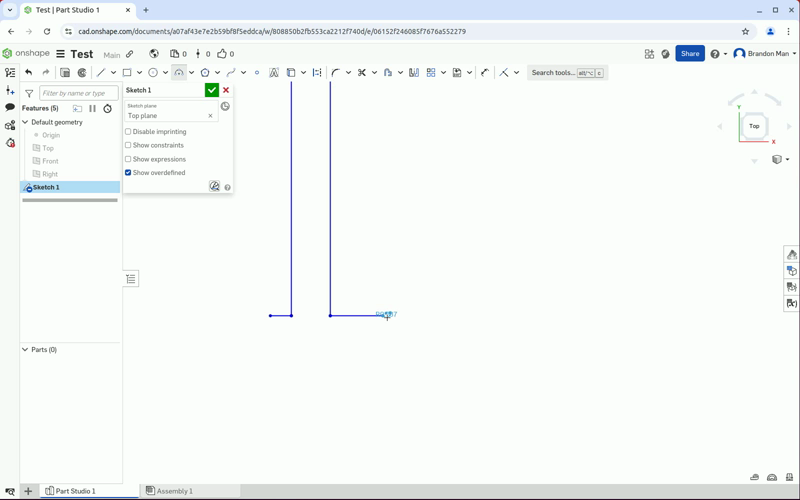
scroll(6)
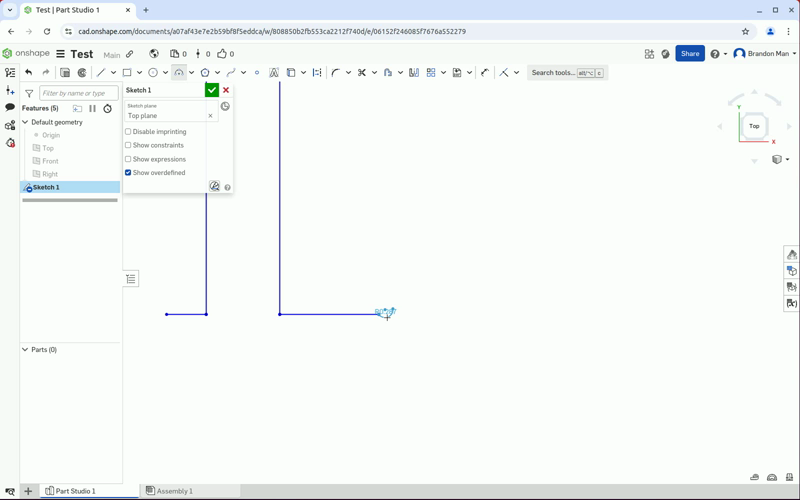
scroll(6)
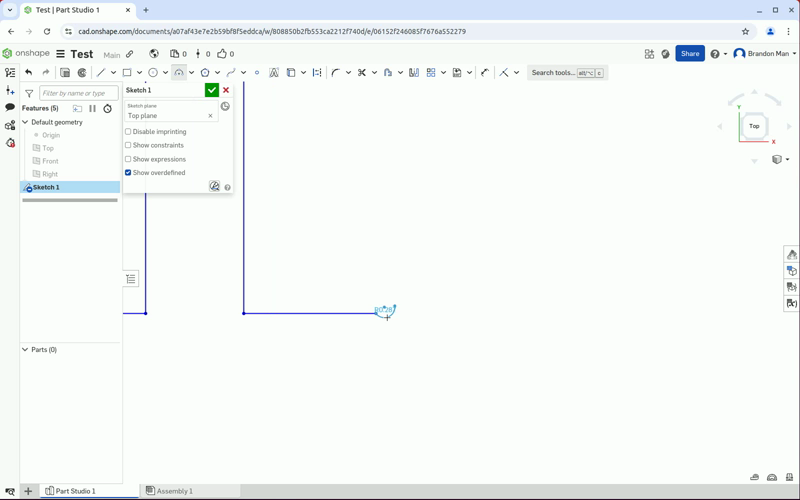
scroll(6)
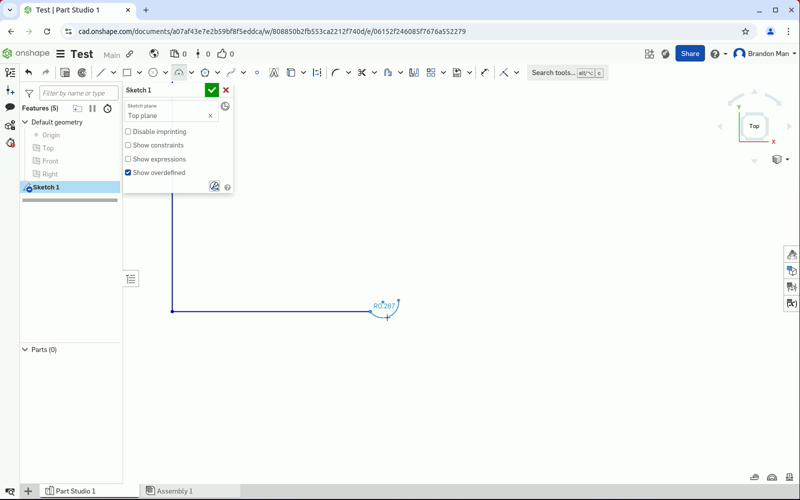
click(387, 317)
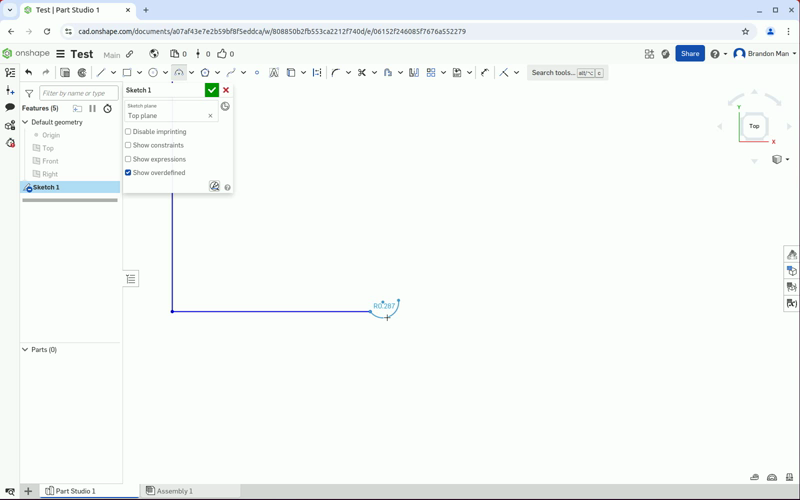
scroll(-6)
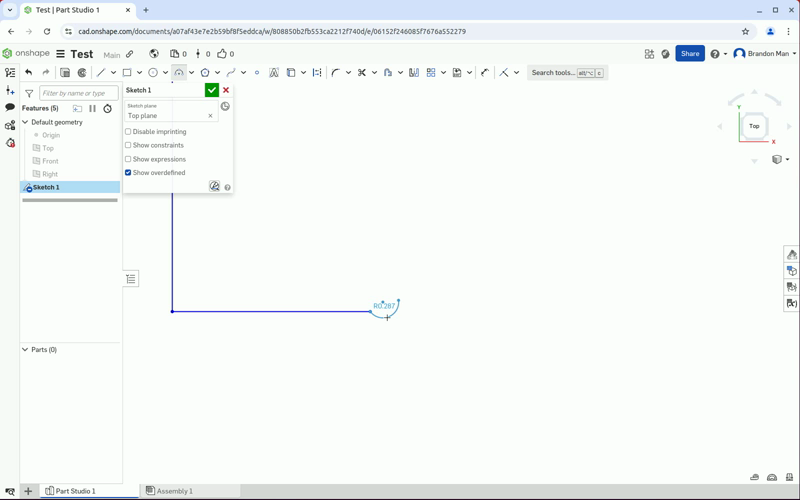
scroll(-6)
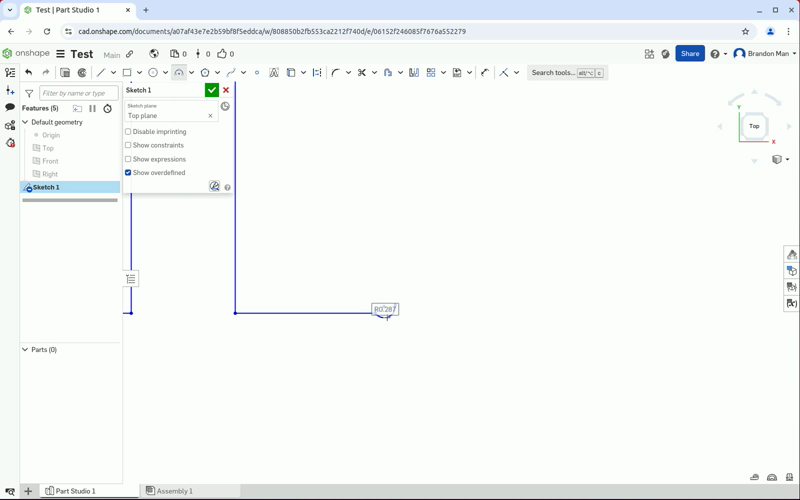
scroll(-6)
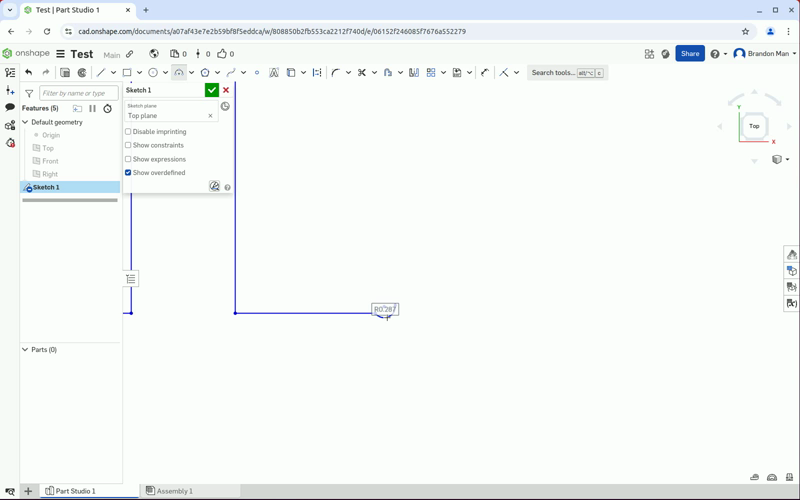
scroll(-6)
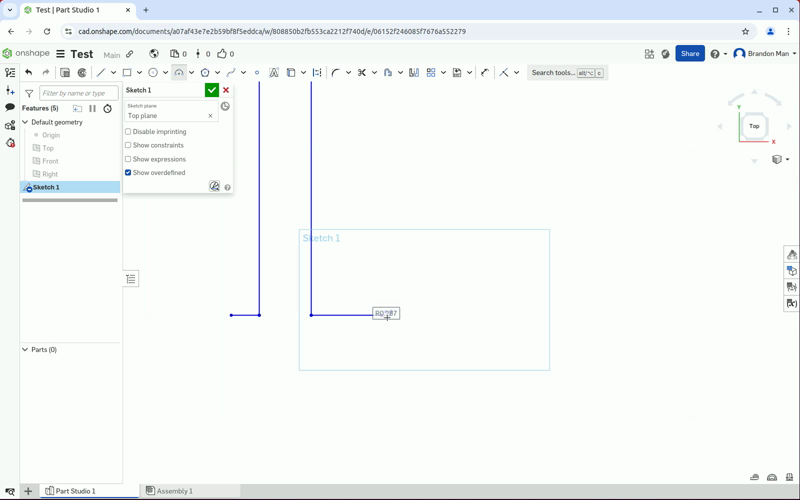
scroll(-6)
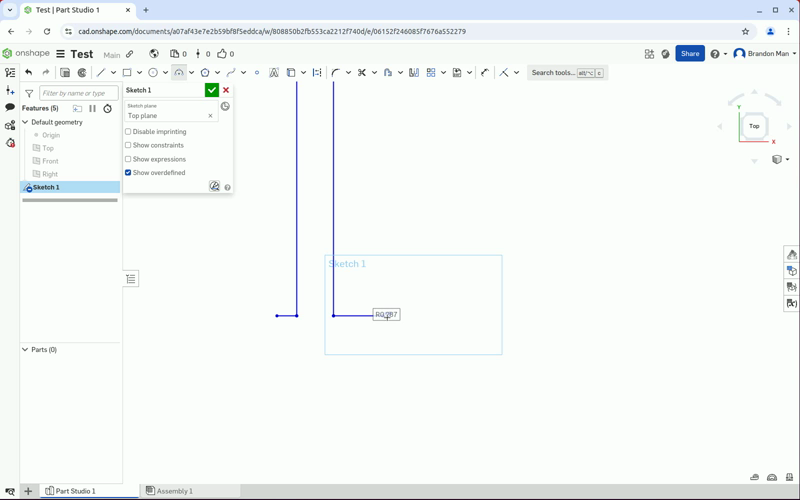
scroll(-6)
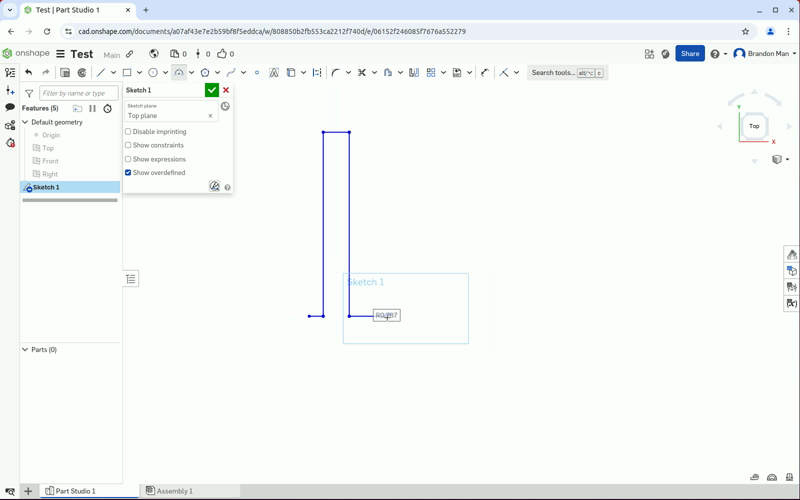
scroll(-6)
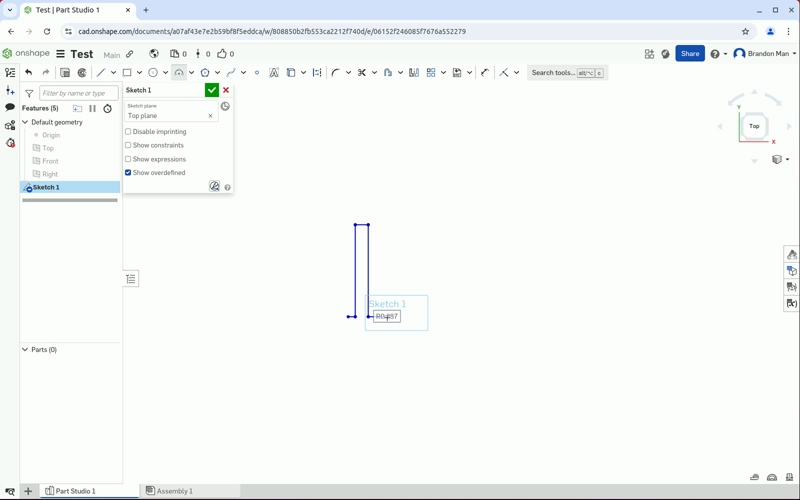
key_up(shift)
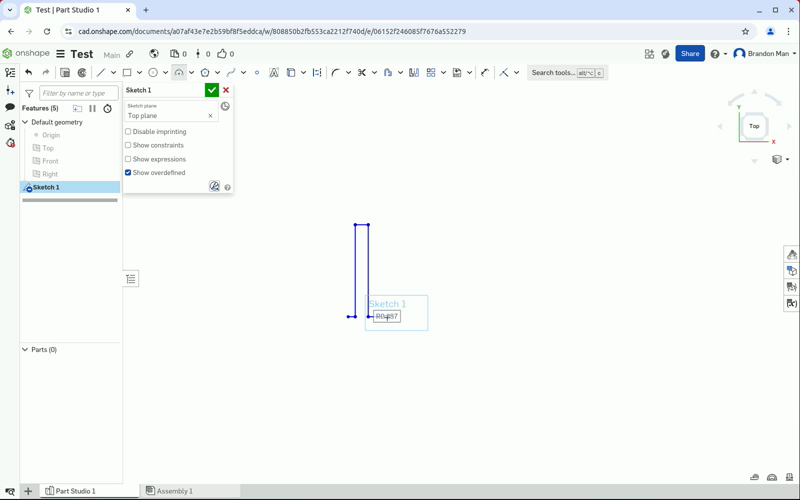
key(esc)
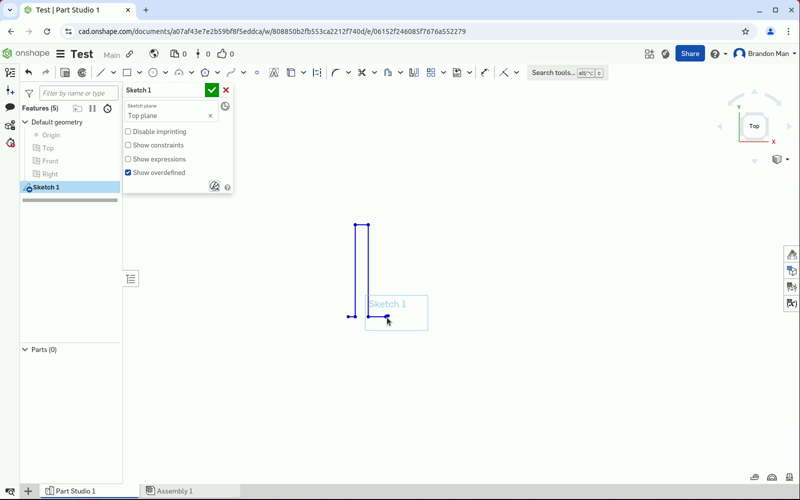
key(l)
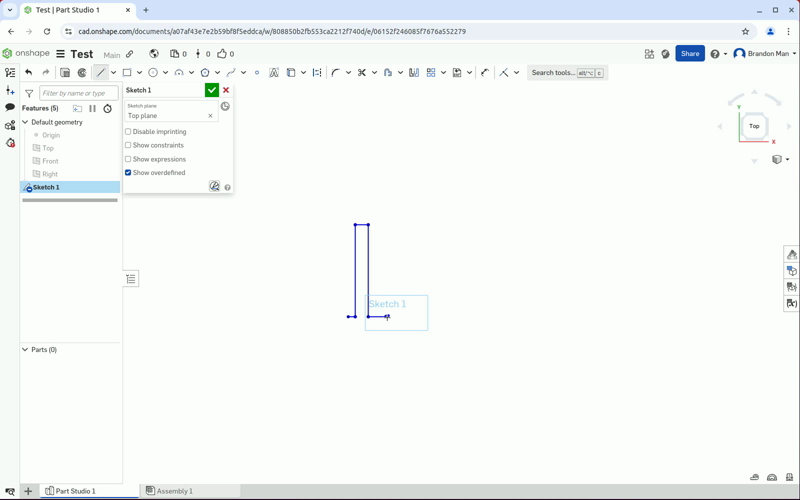
mouse_move(388, 315)
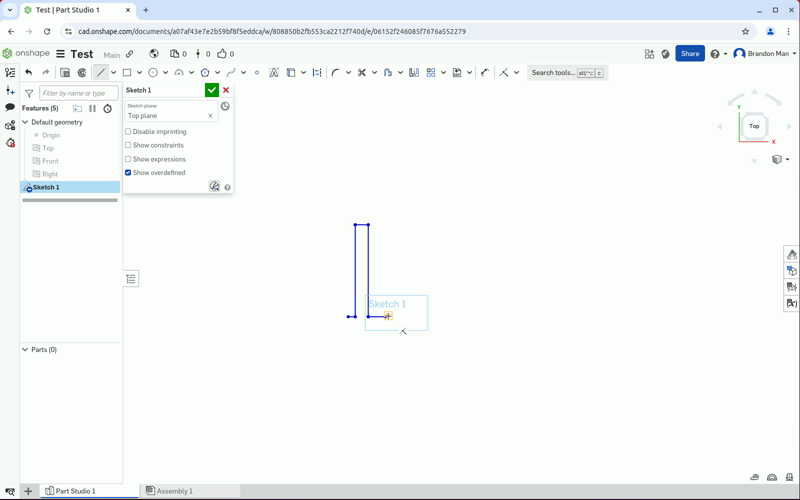
scroll(6)
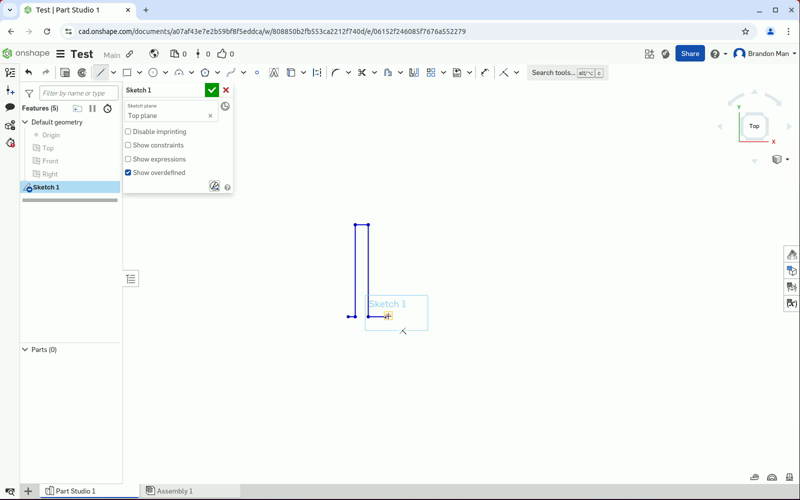
scroll(6)
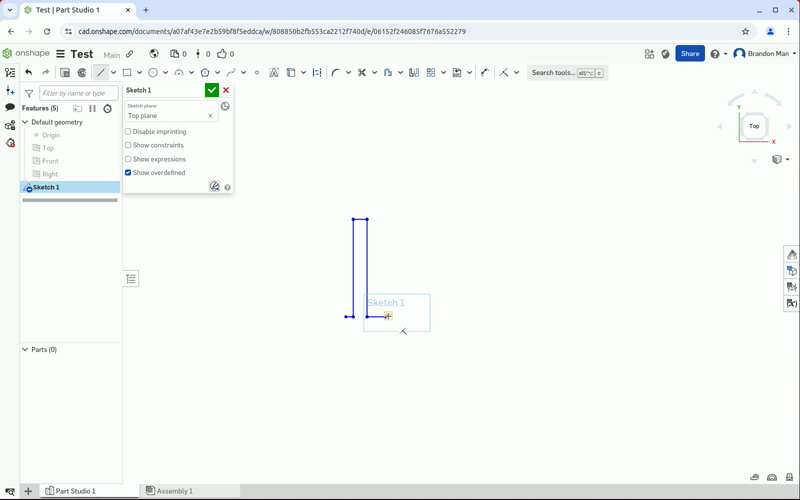
scroll(6)
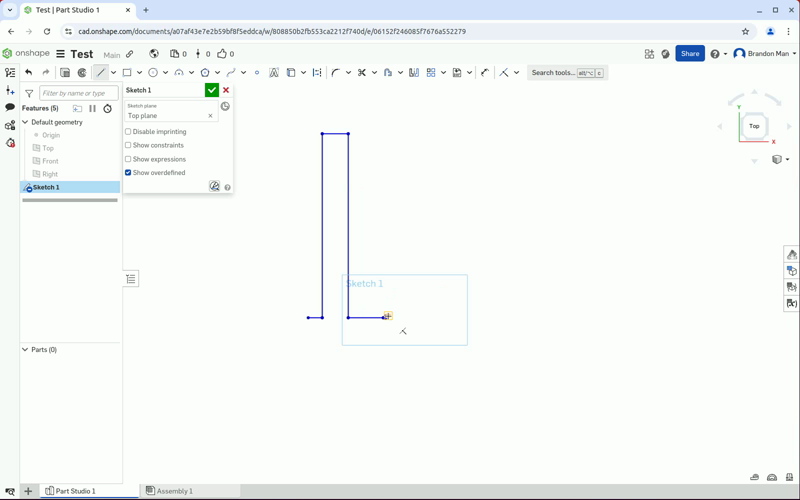
scroll(6)
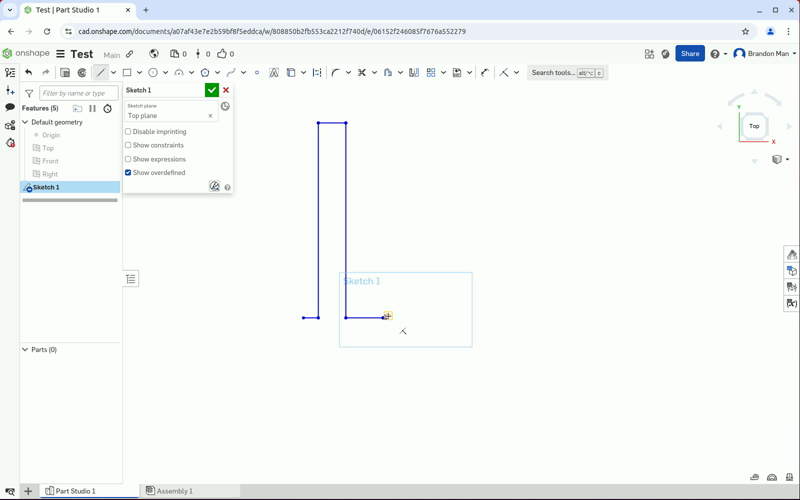
scroll(6)
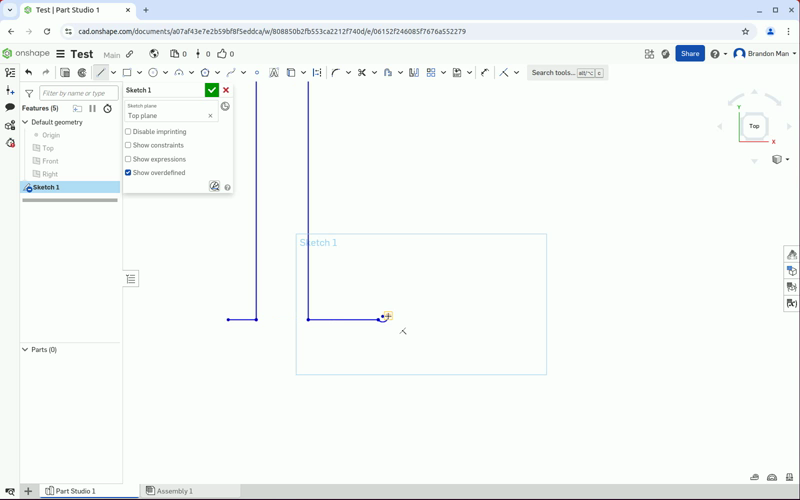
scroll(6)
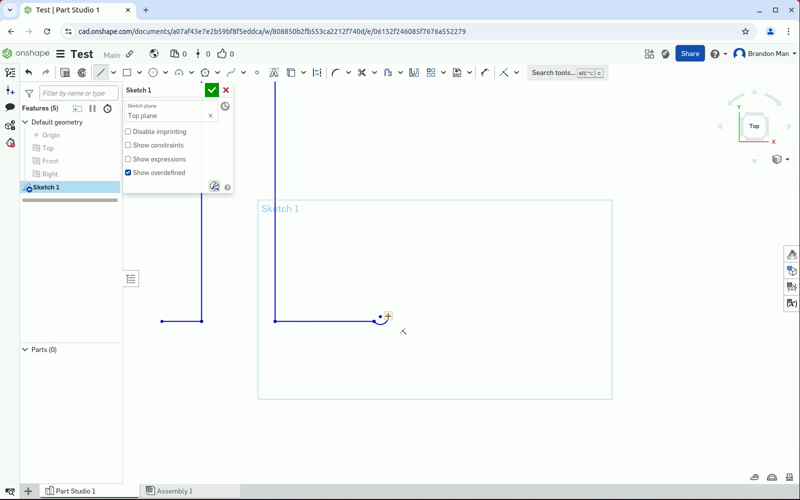
scroll(6)
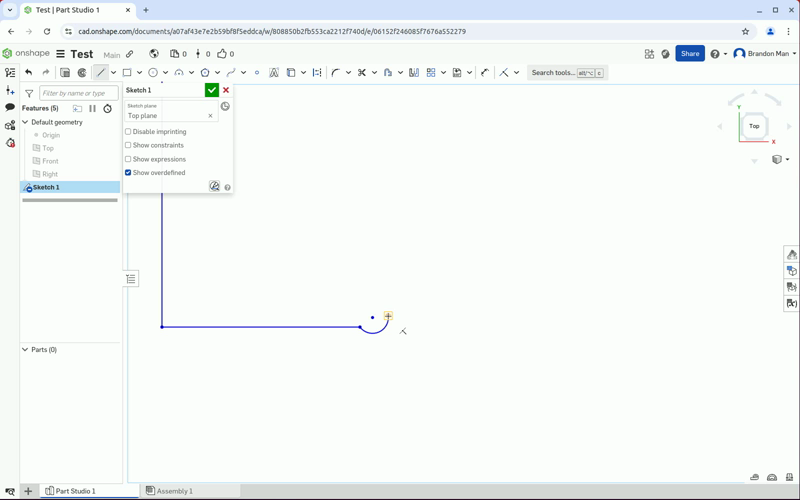
click(388, 315)
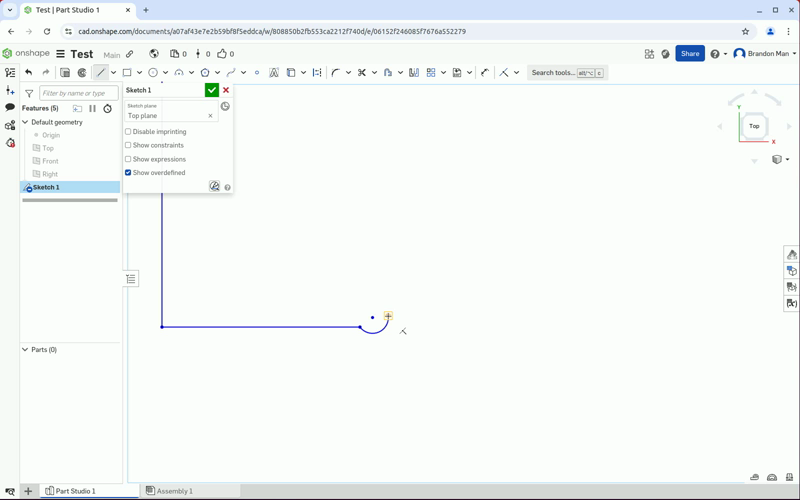
scroll(-6)
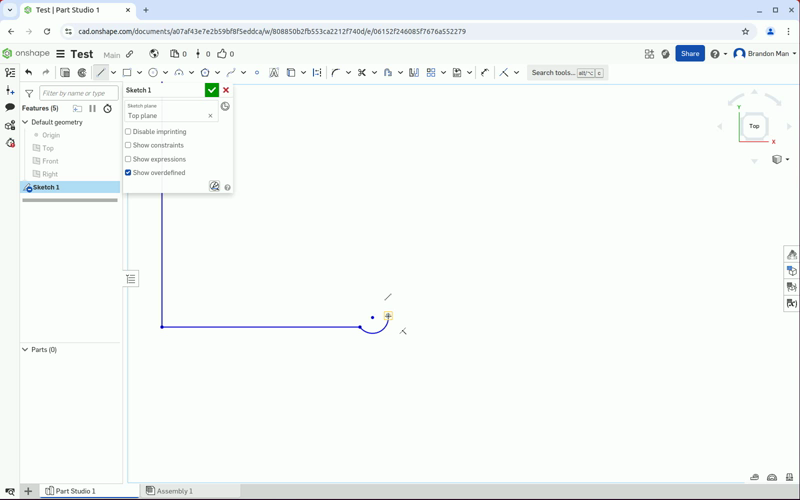
scroll(-6)
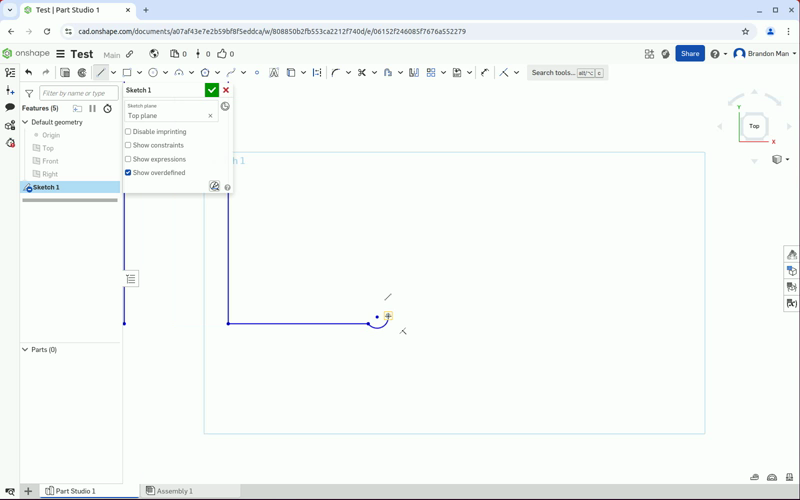
scroll(-6)
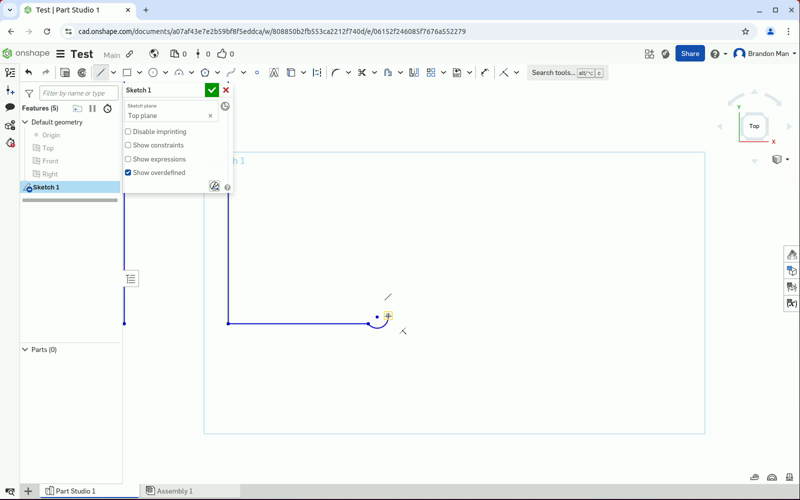
scroll(-6)
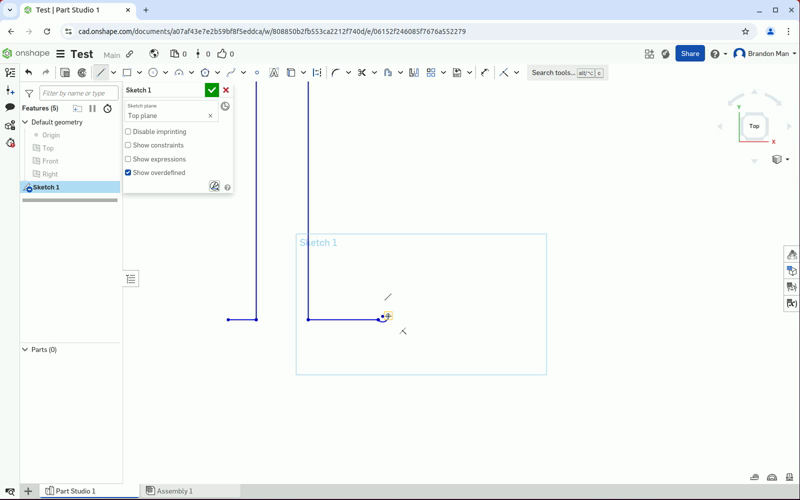
scroll(-6)
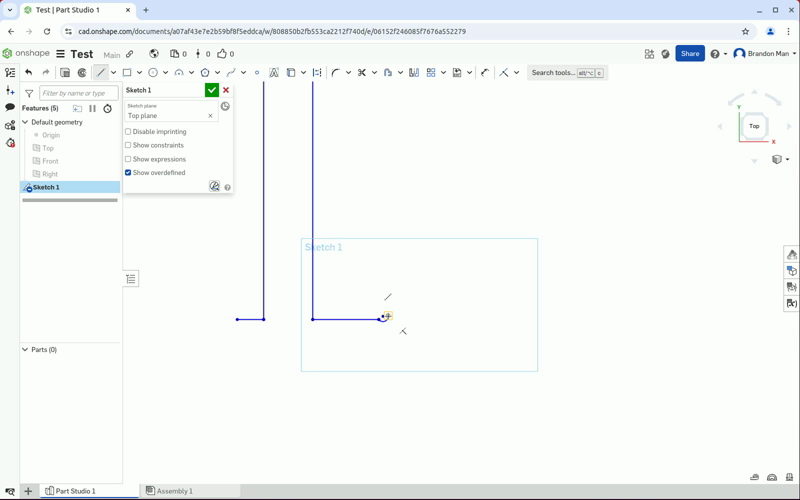
scroll(-6)
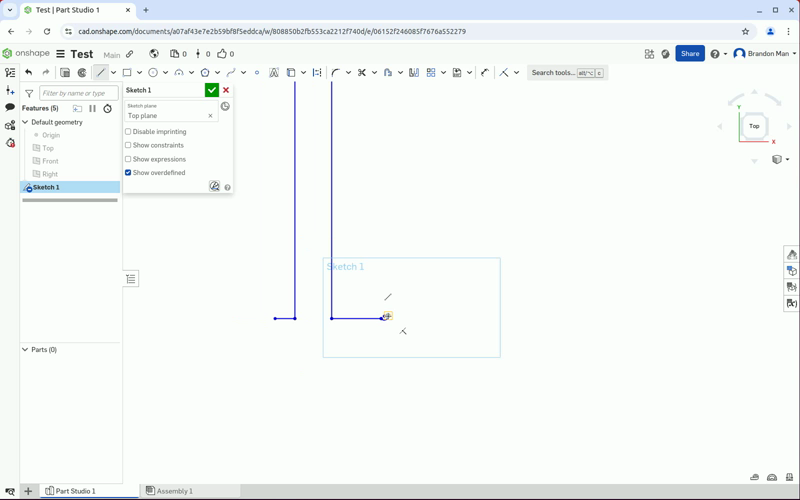
scroll(-6)
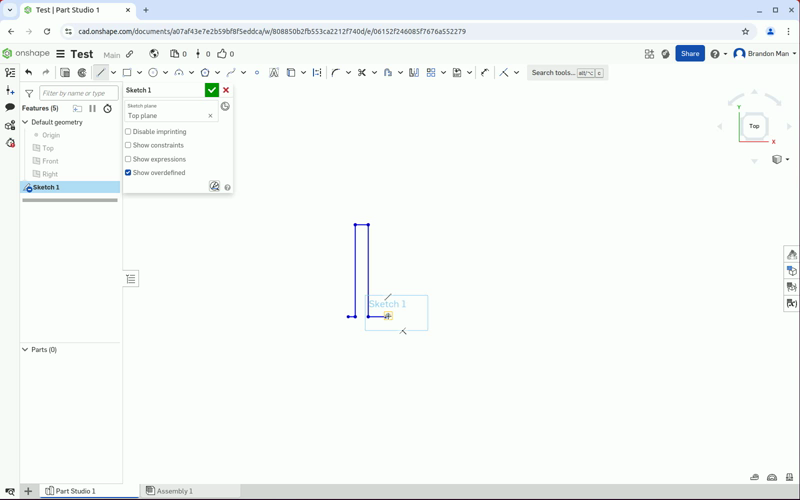
key_down(shift)
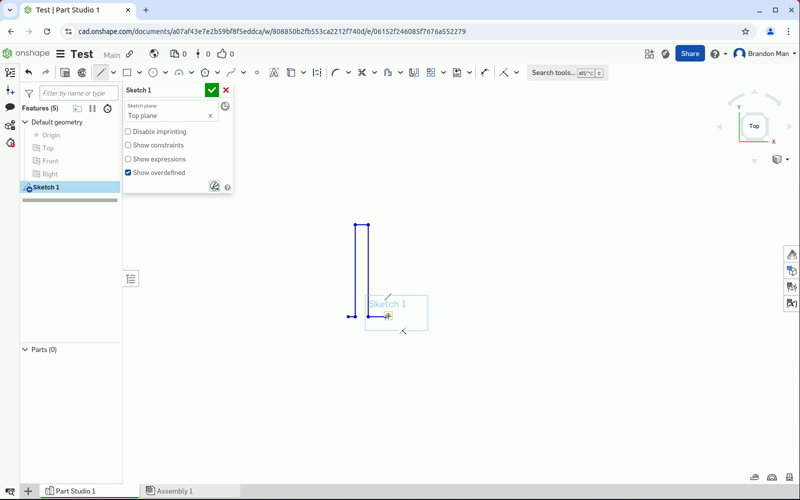
mouse_move(483, 223)
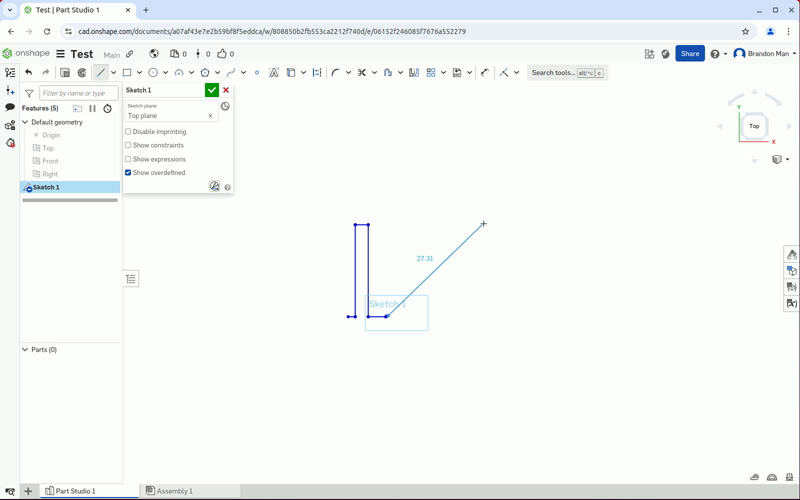
click(483, 223)
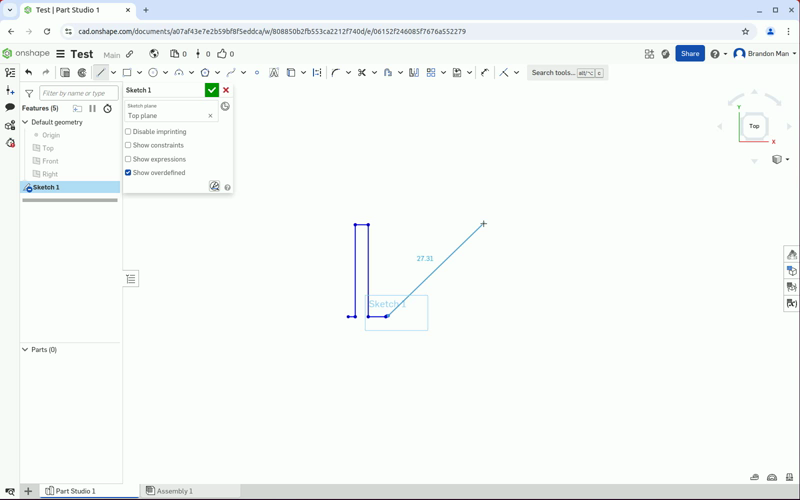
key_up(shift)
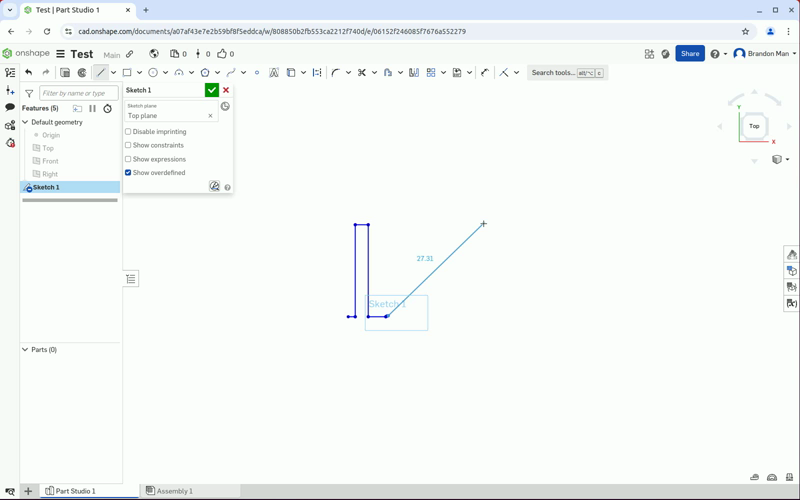
key(esc)
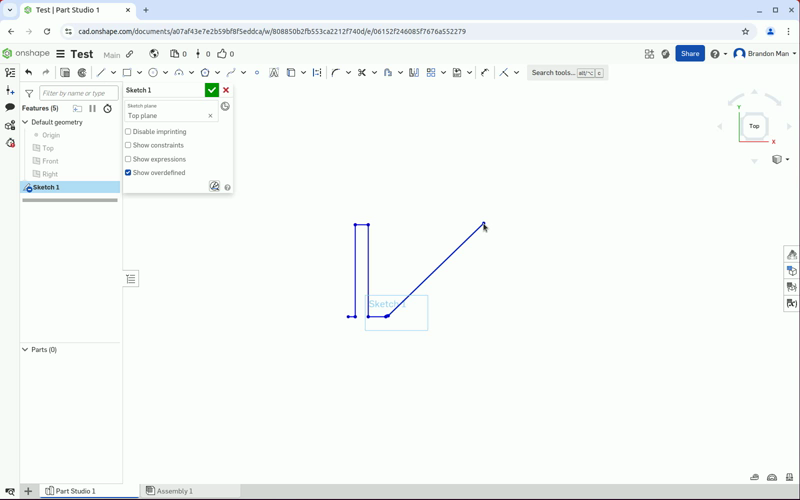
key(a)
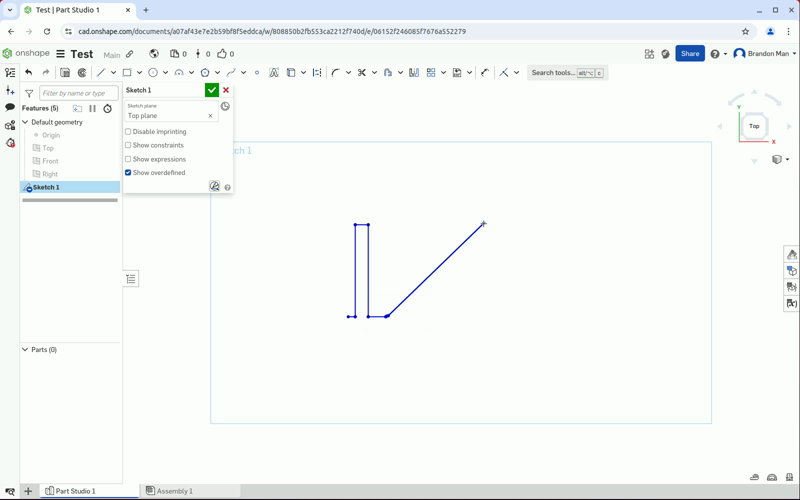
mouse_move(483, 223)
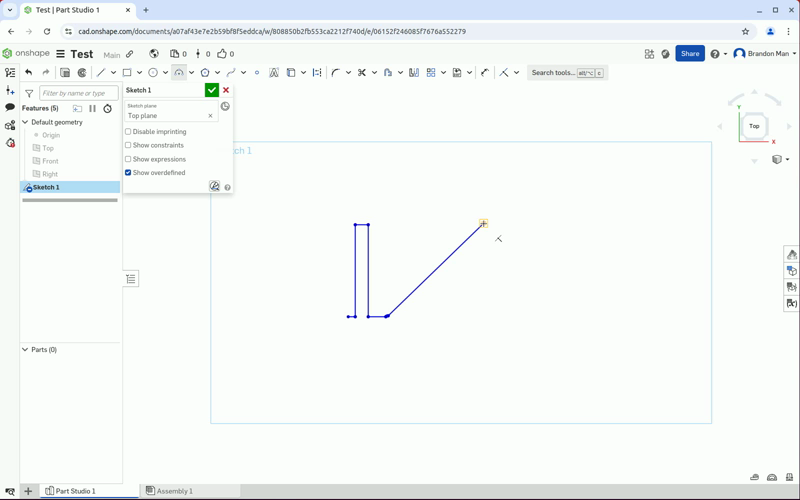
click(483, 223)
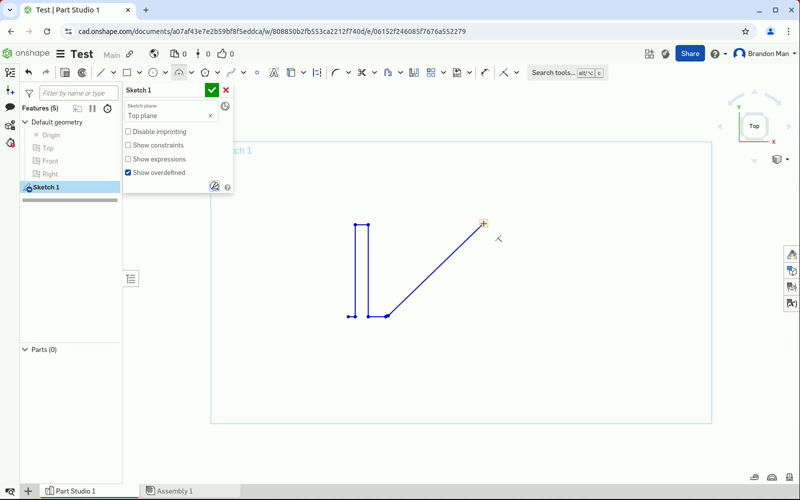
key_down(shift)
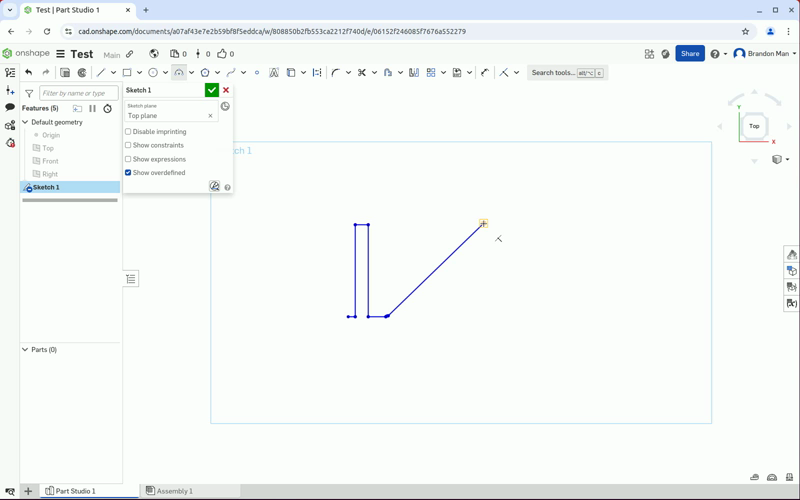
mouse_move(482, 217)
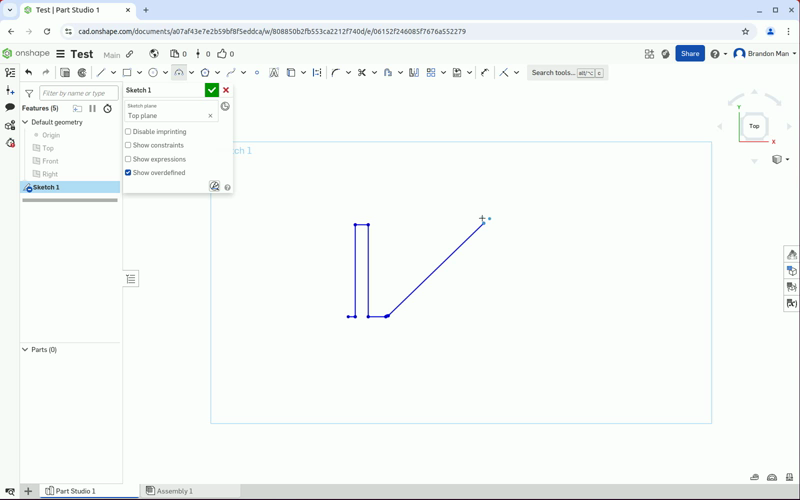
scroll(6)
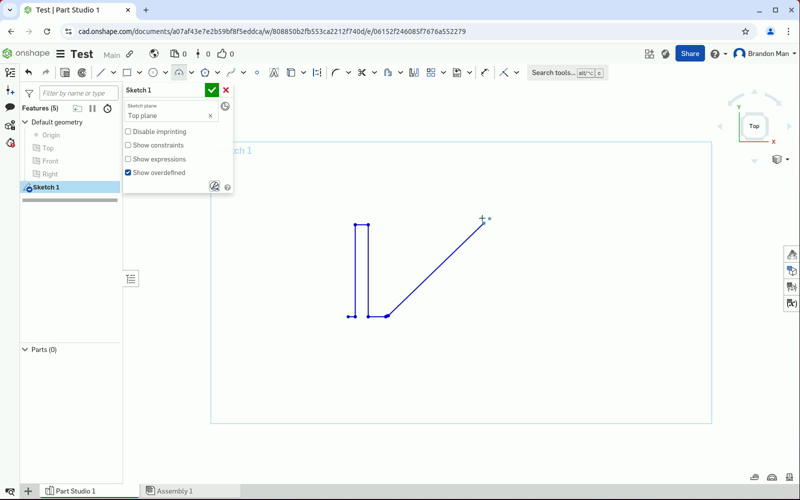
scroll(6)
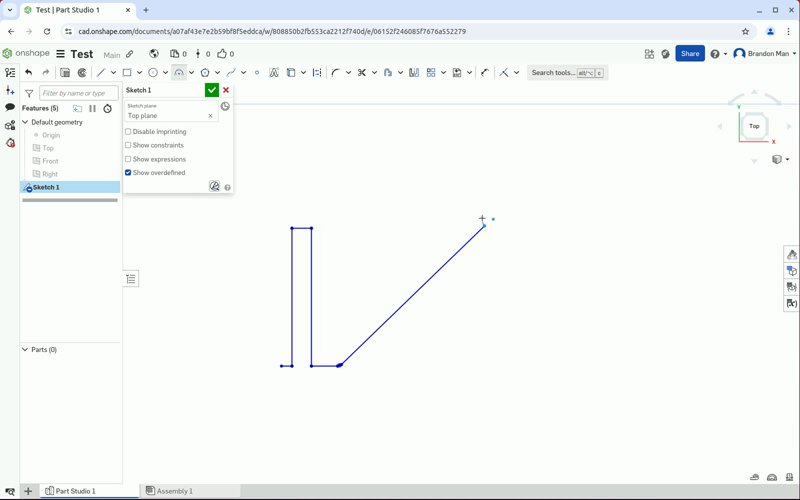
scroll(6)
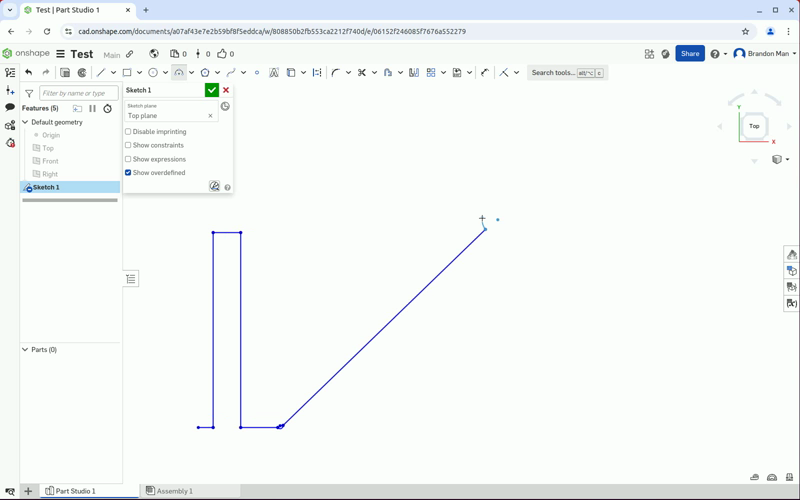
scroll(6)
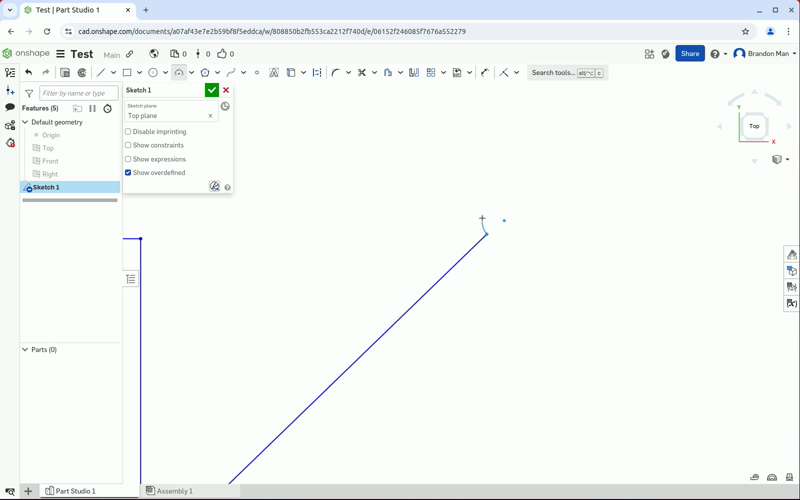
scroll(6)
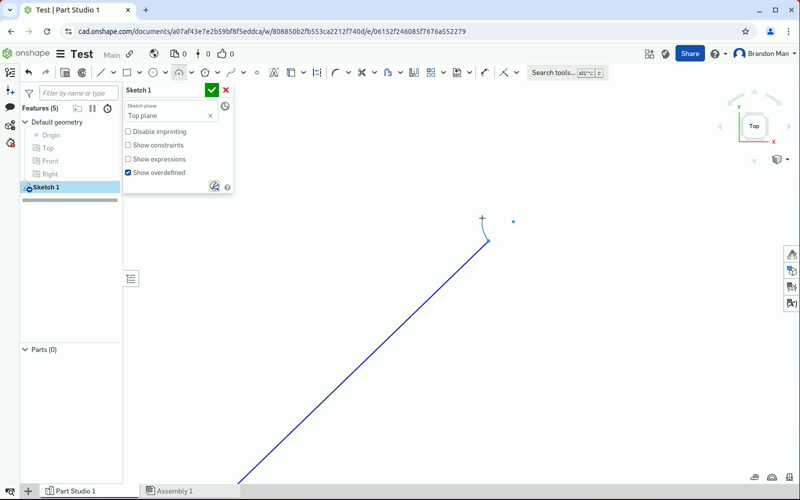
scroll(6)
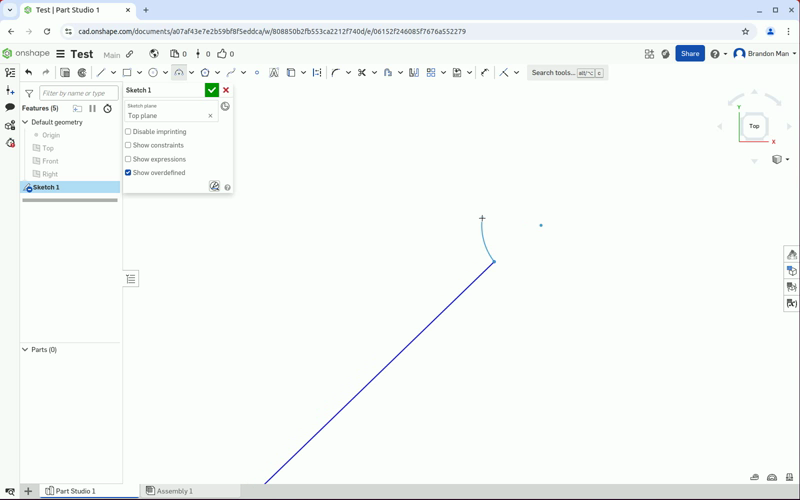
scroll(6)
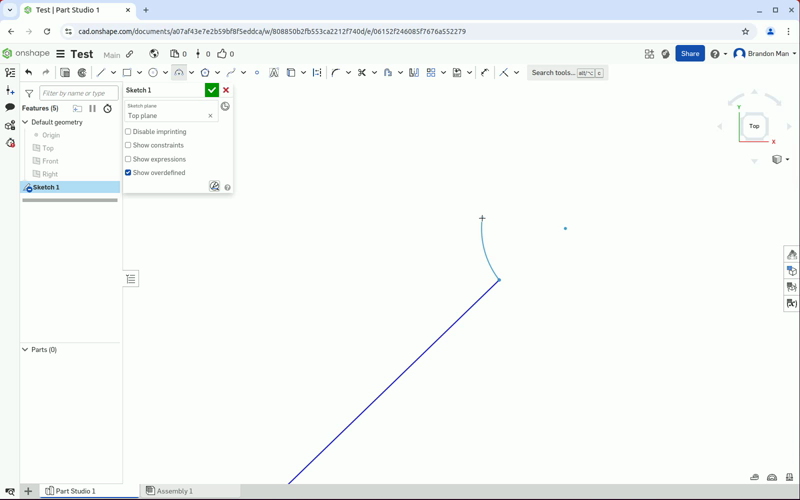
click(482, 217)
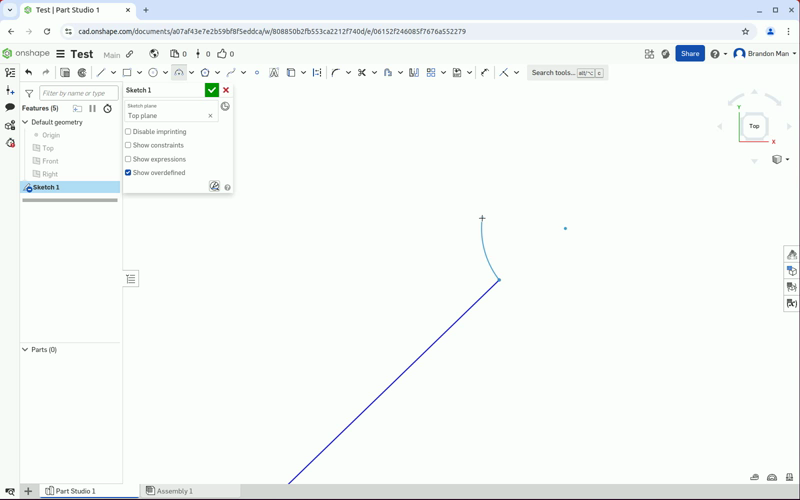
scroll(-6)
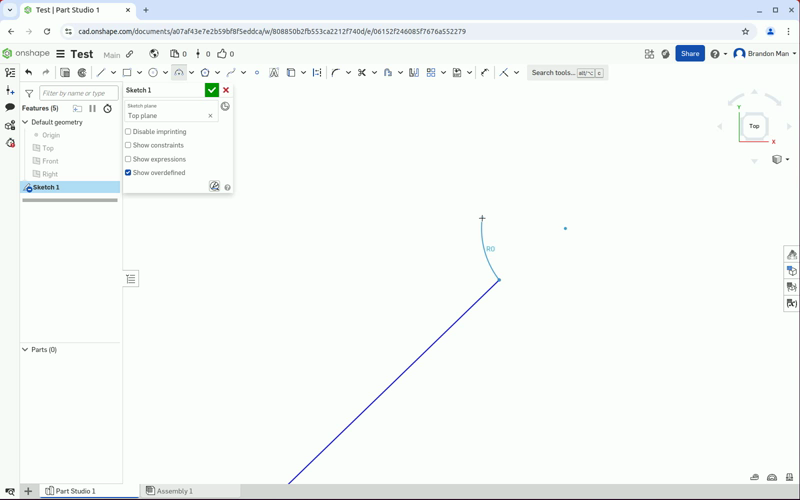
scroll(-6)
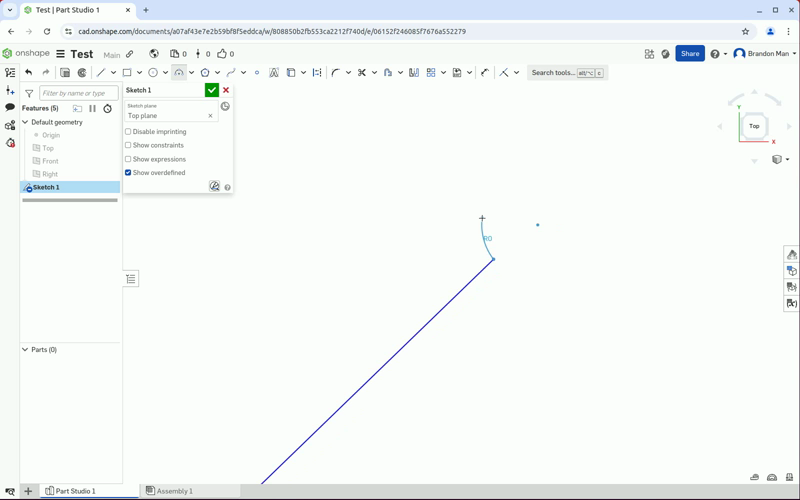
scroll(-6)
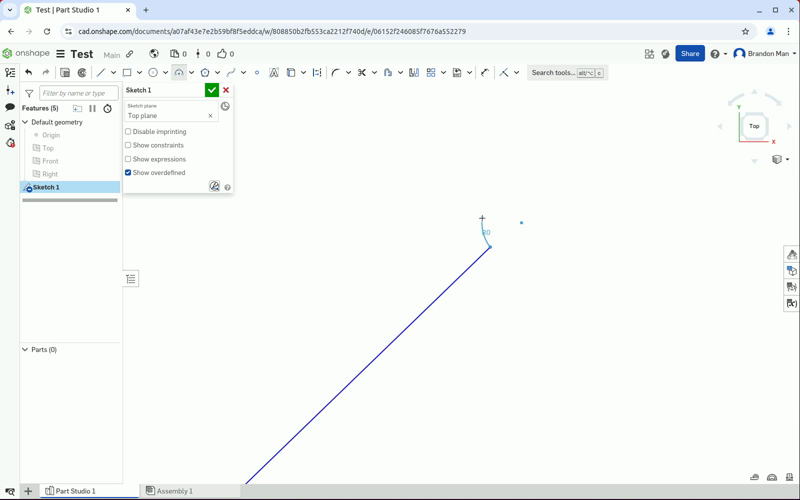
scroll(-6)
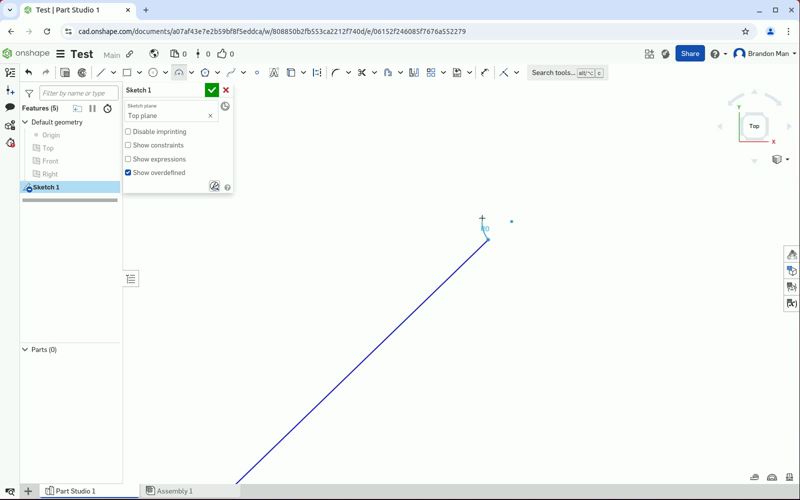
scroll(-6)
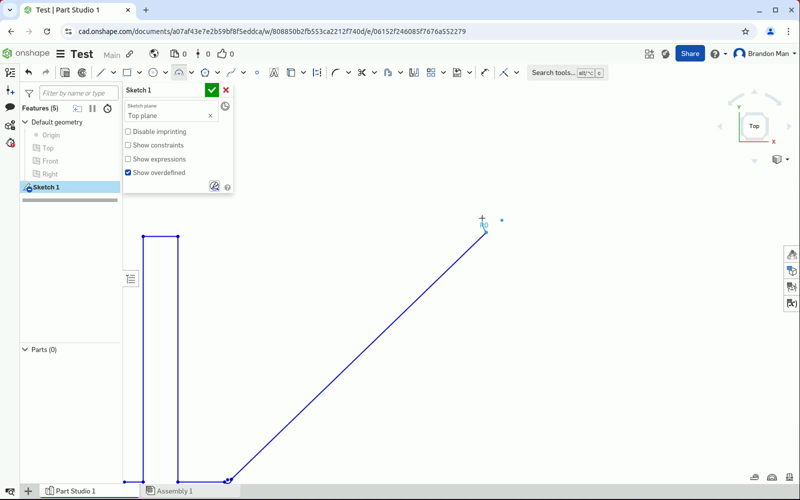
scroll(-6)
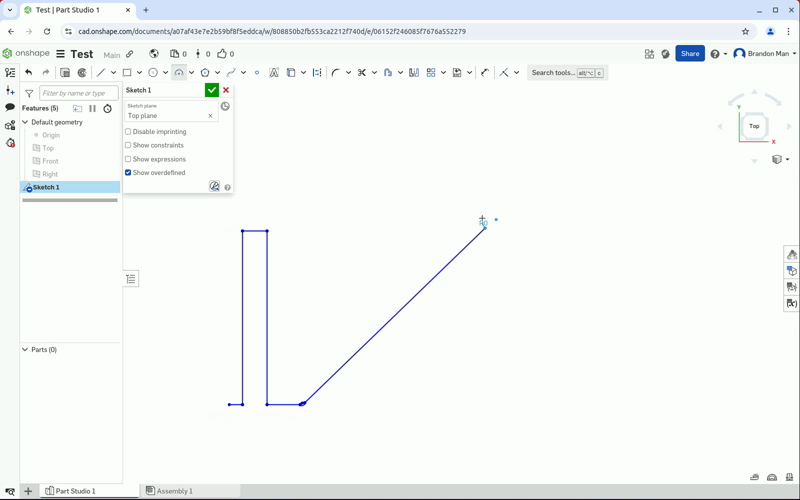
scroll(-6)
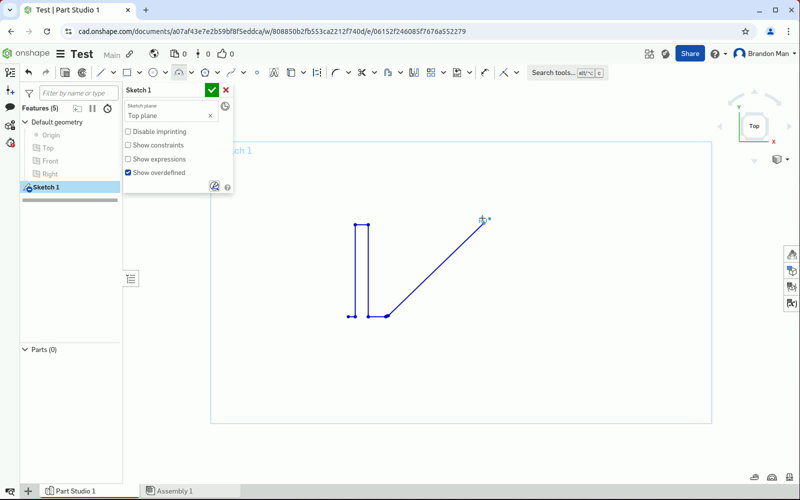
mouse_move(484, 219)
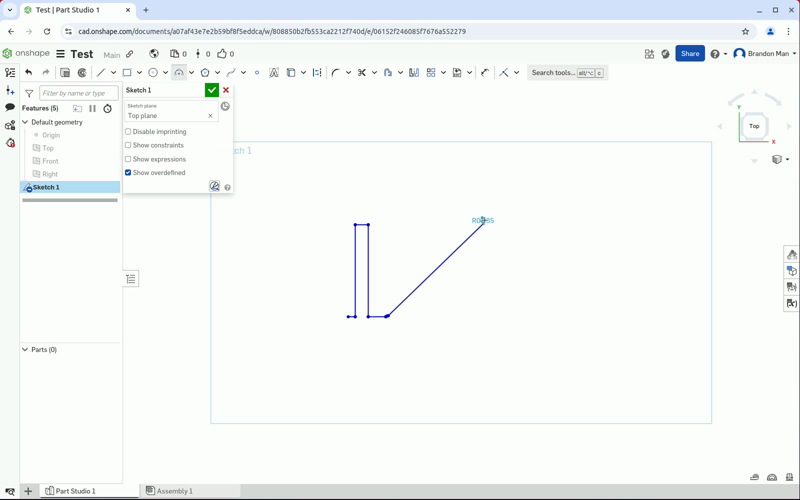
scroll(6)
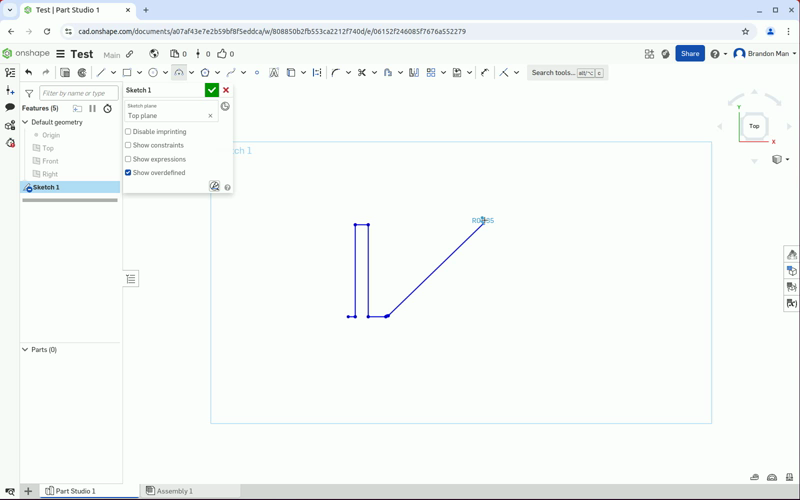
scroll(6)
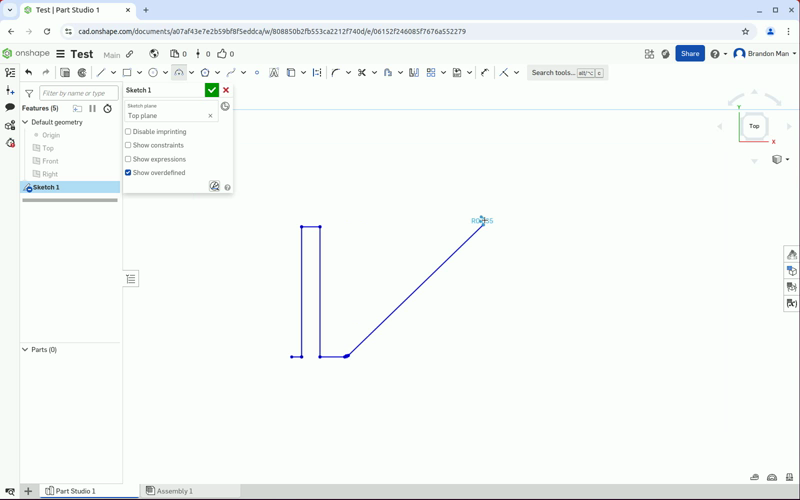
scroll(6)
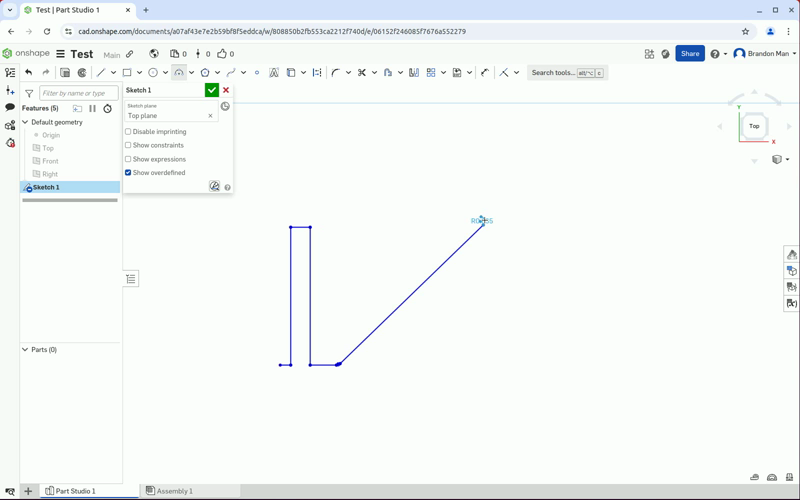
scroll(6)
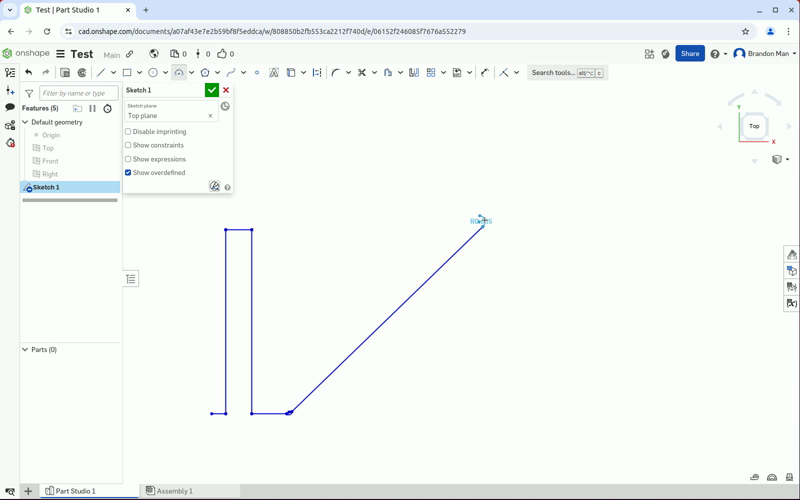
scroll(6)
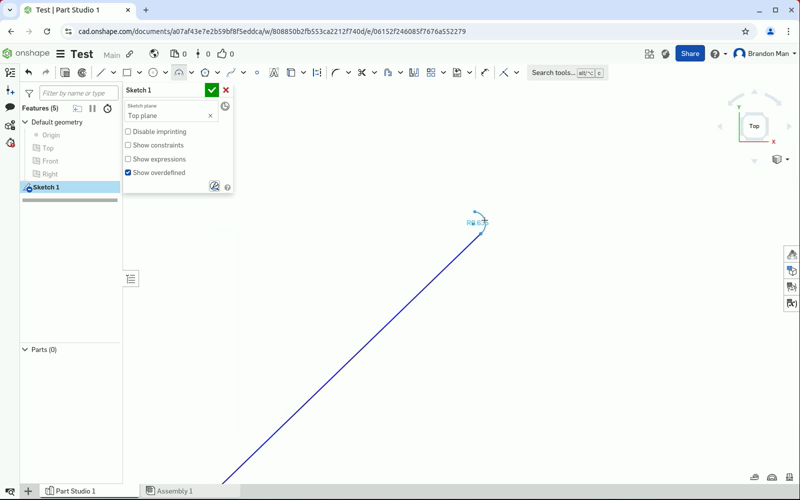
scroll(6)
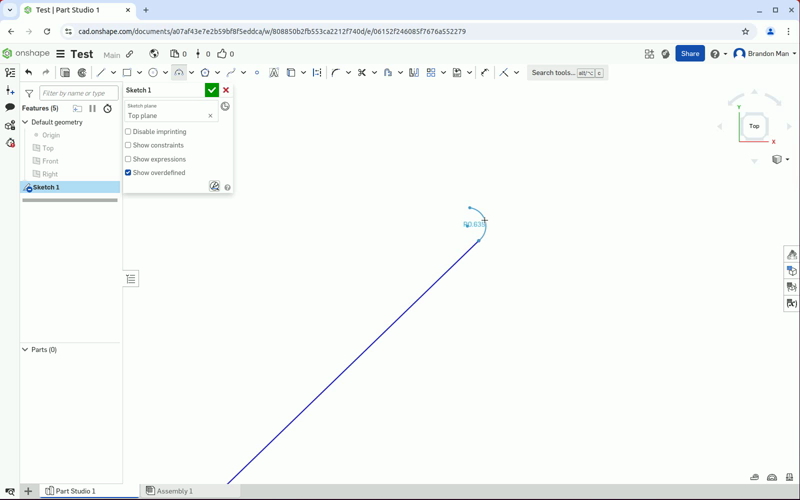
scroll(6)
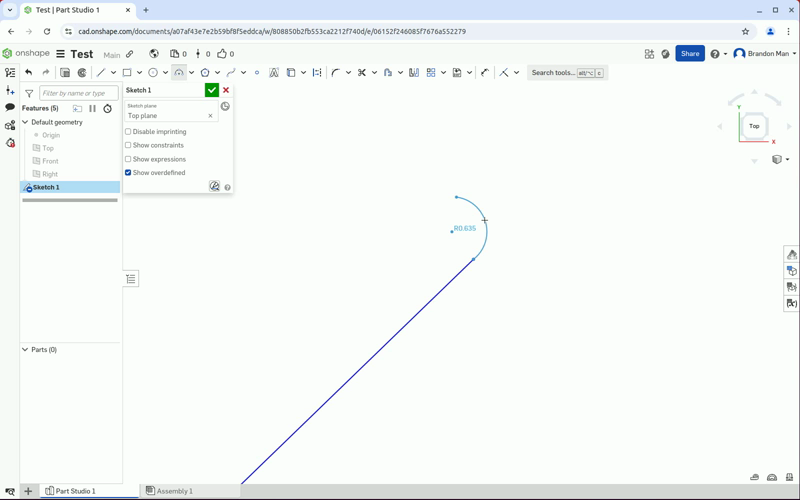
click(484, 219)
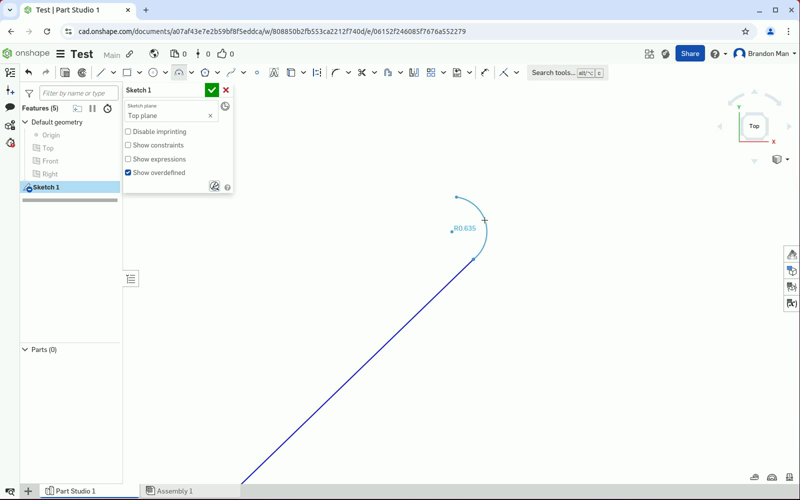
scroll(-6)
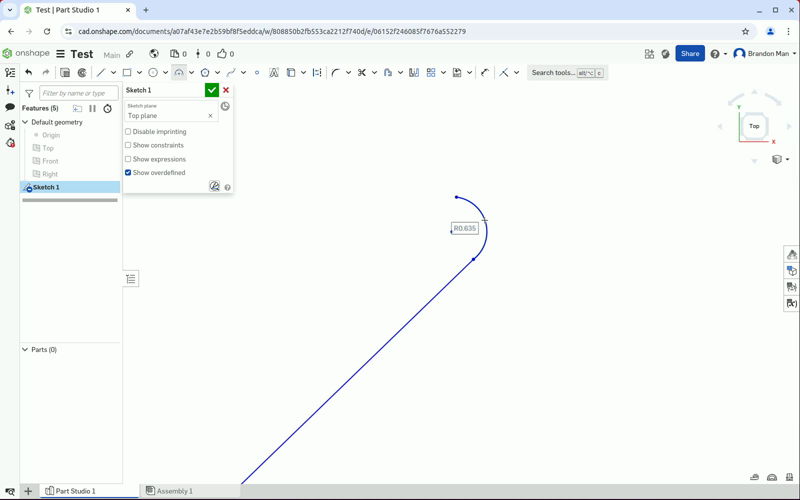
scroll(-6)
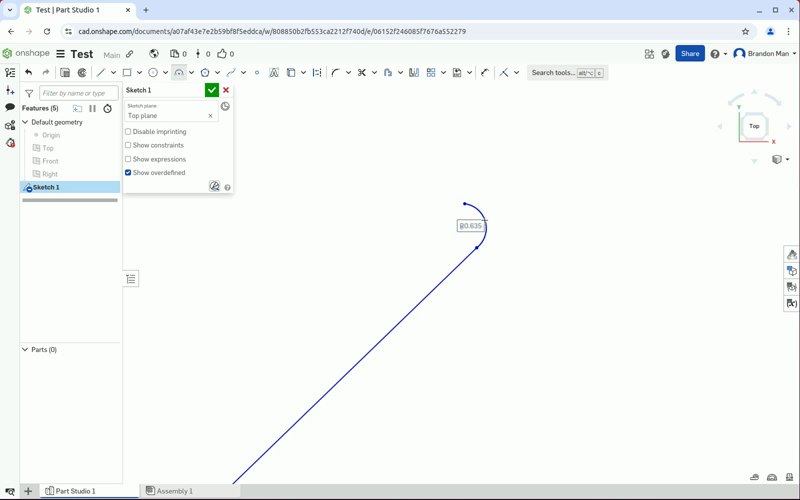
scroll(-6)
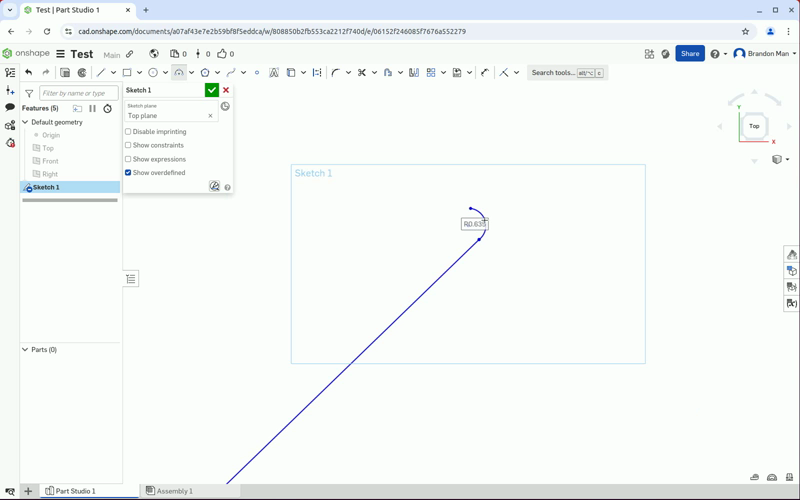
scroll(-6)
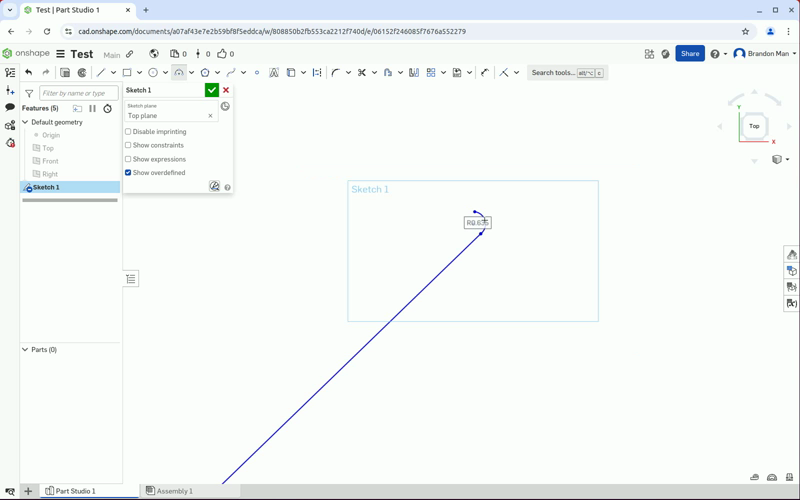
scroll(-6)
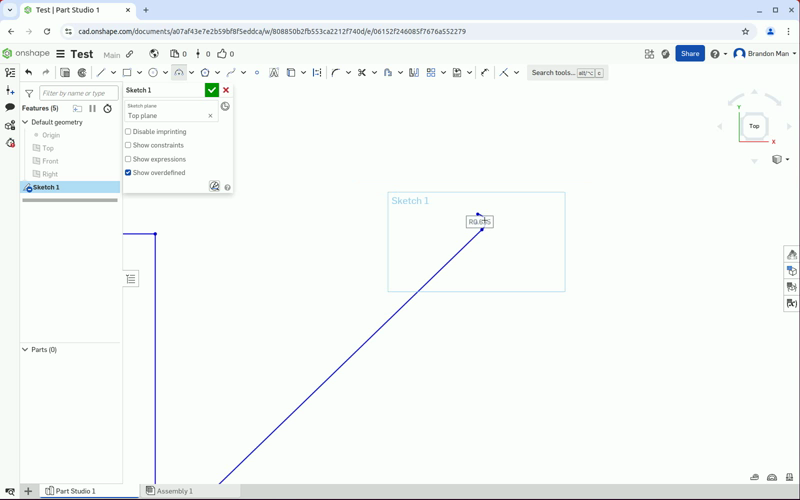
scroll(-6)
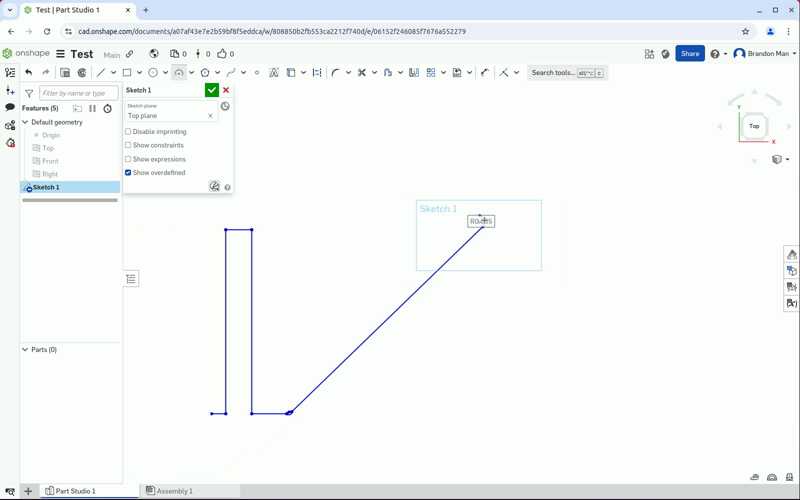
scroll(-6)
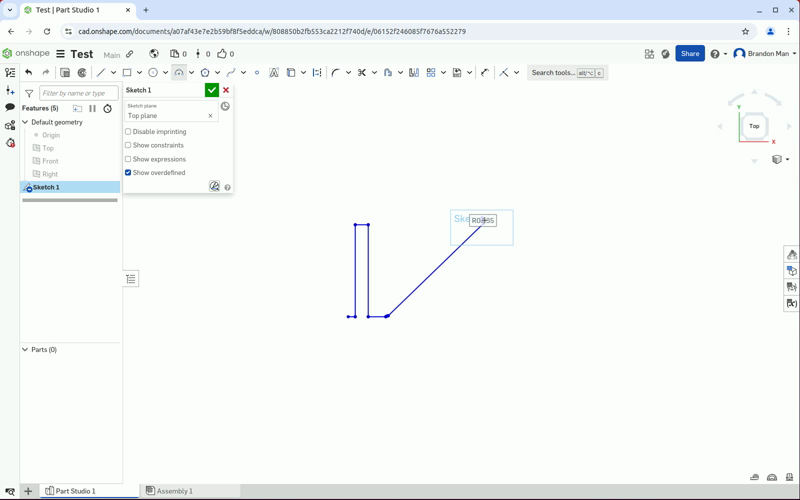
key_up(shift)
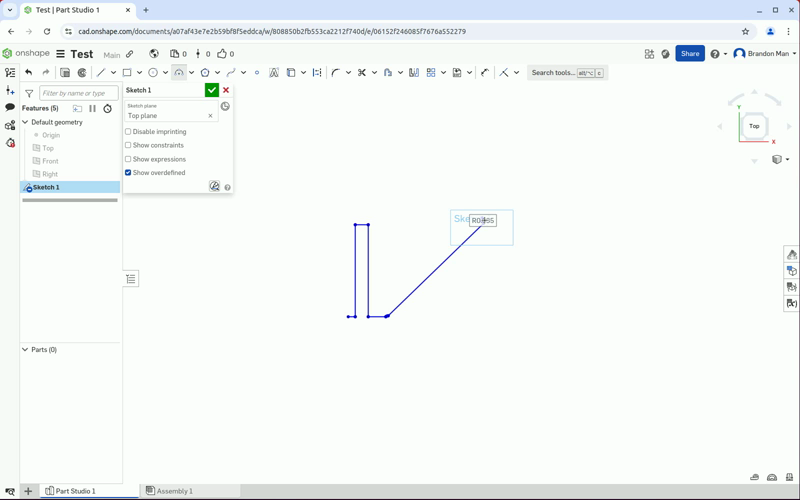
key(esc)
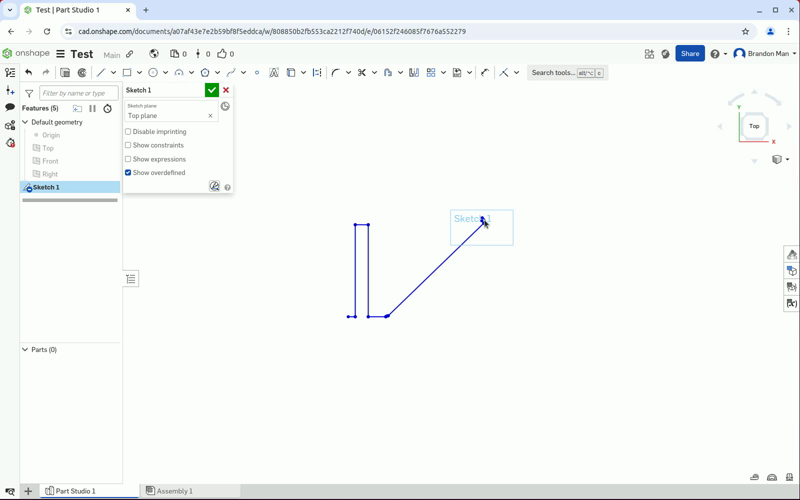
key(l)
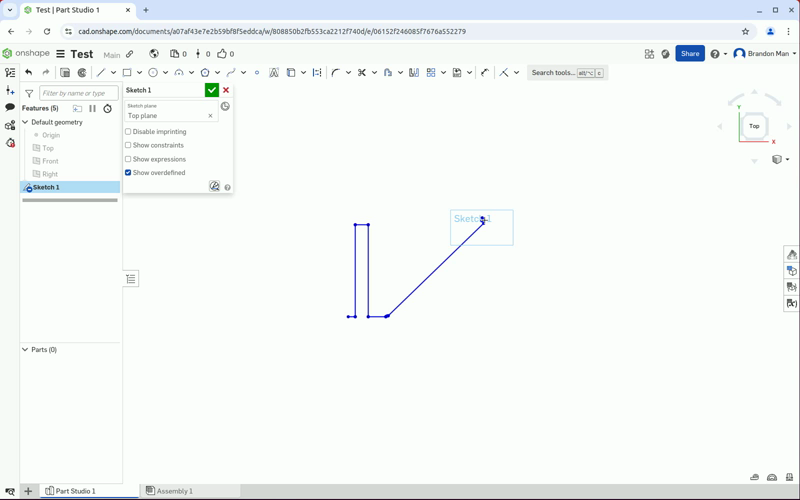
mouse_move(482, 217)
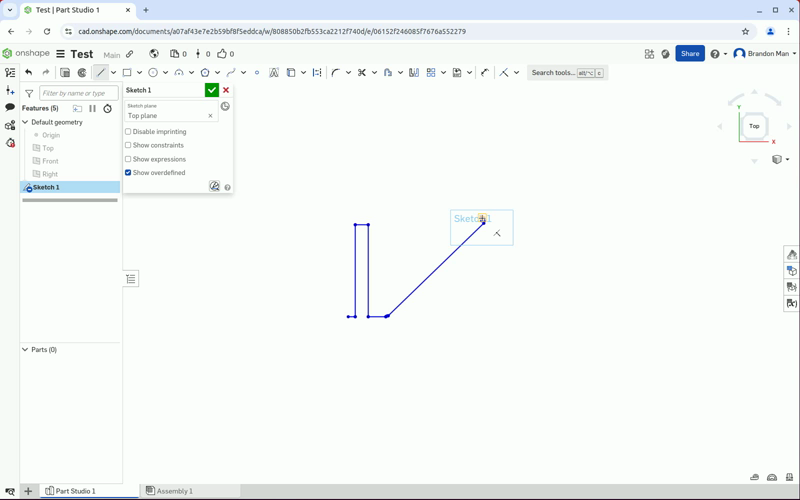
scroll(6)
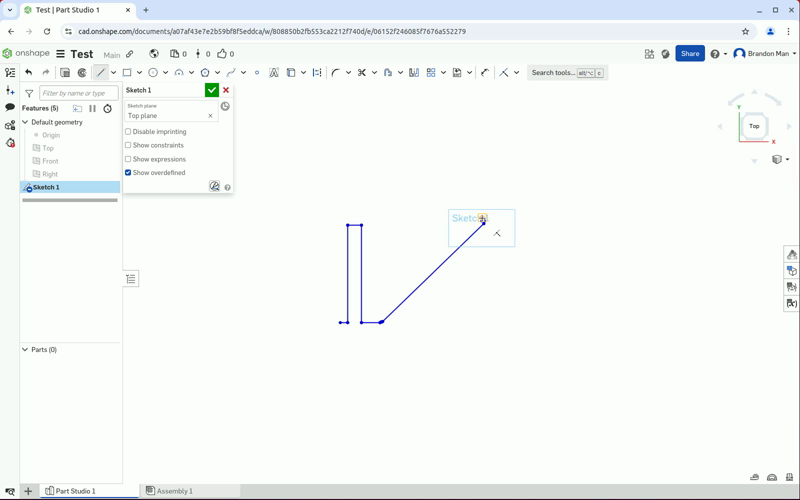
scroll(6)
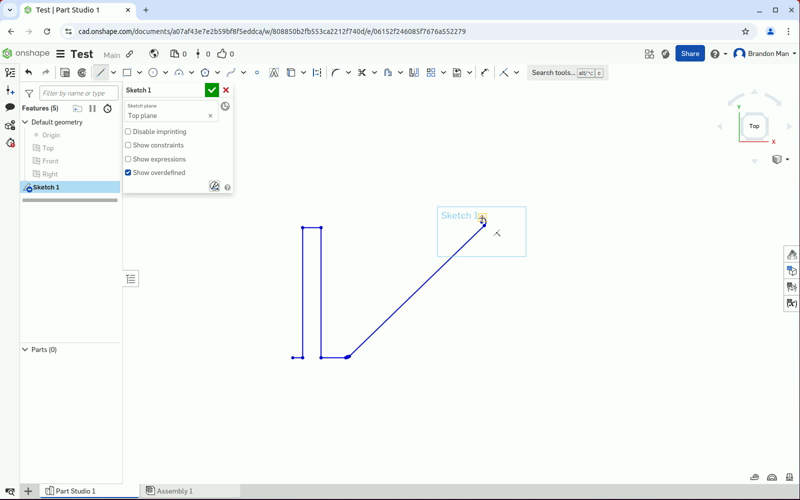
scroll(6)
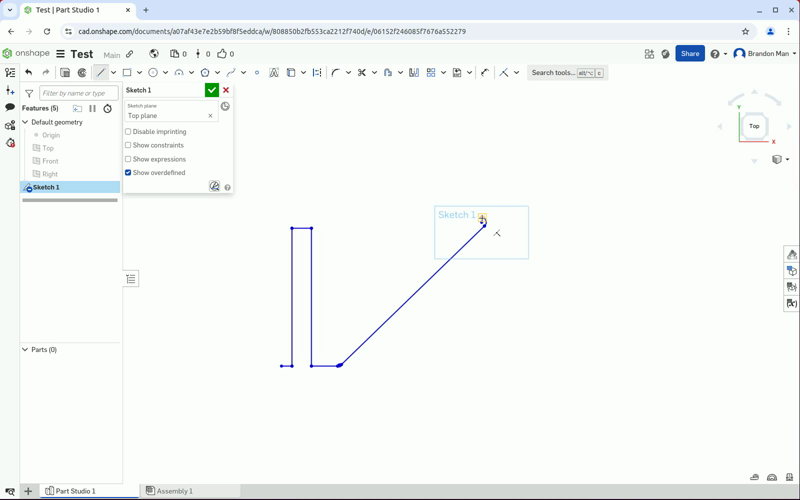
scroll(6)
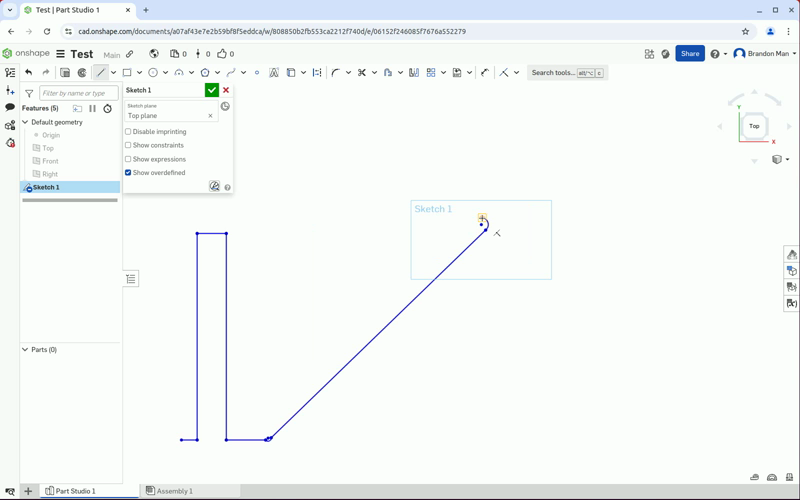
scroll(6)
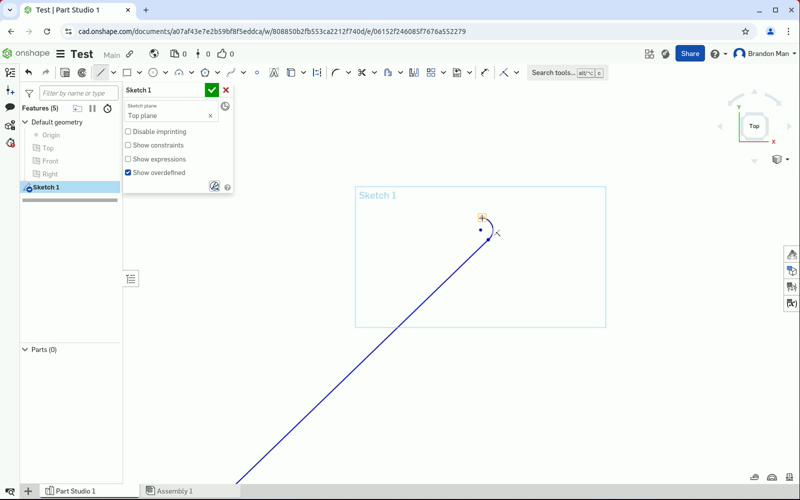
scroll(6)
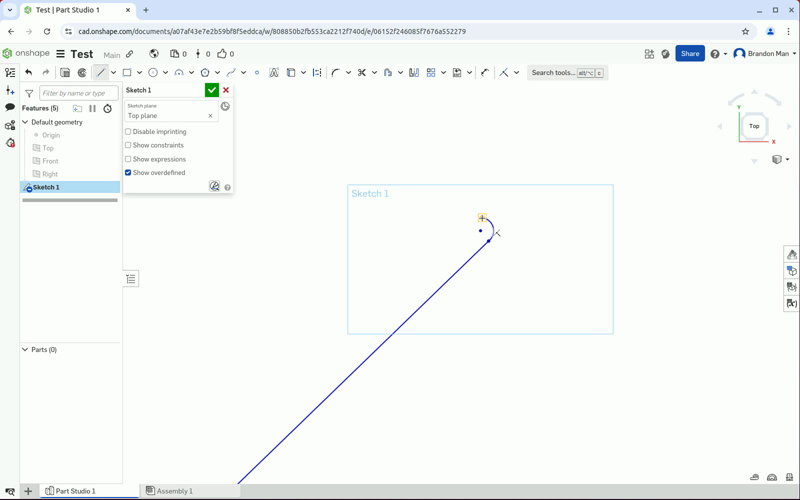
scroll(6)
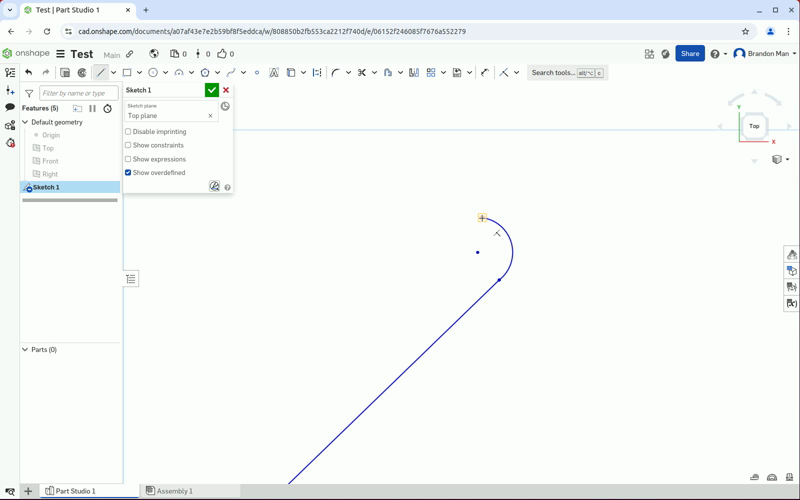
click(482, 217)
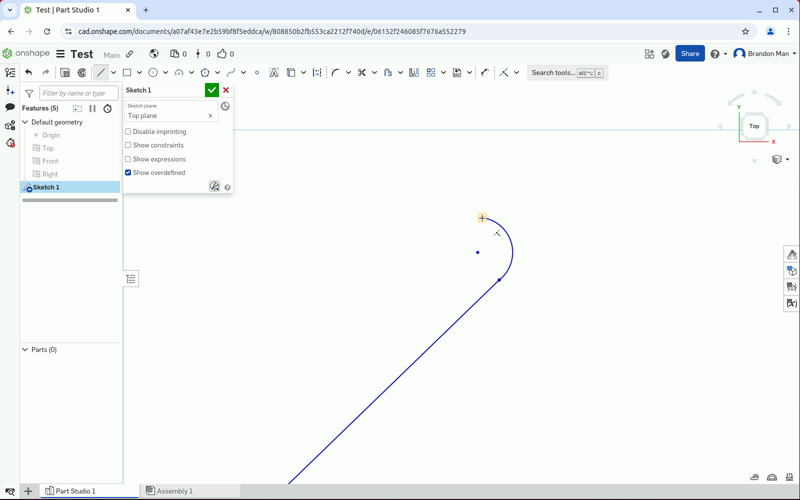
scroll(-6)
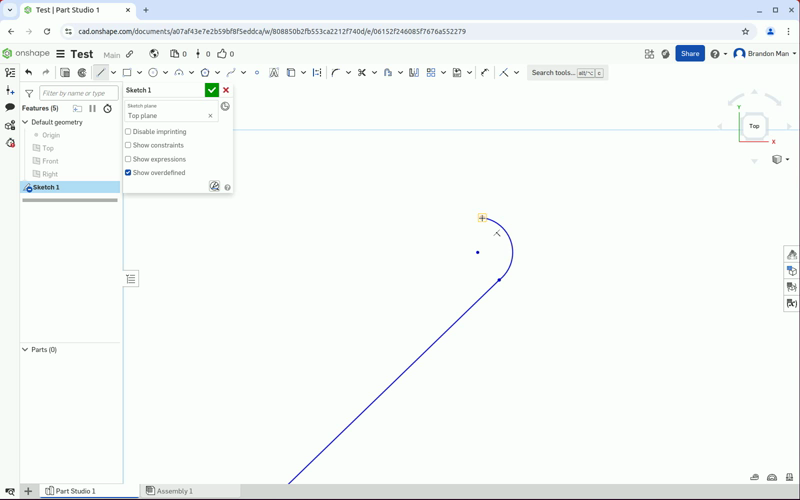
scroll(-6)
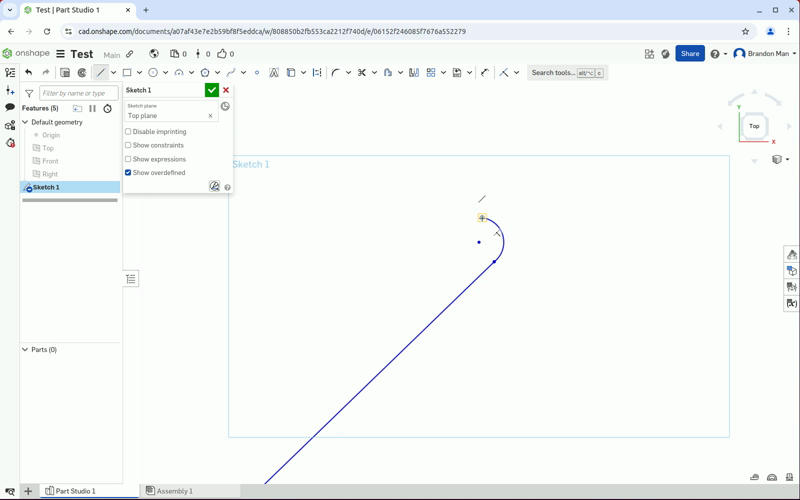
scroll(-6)
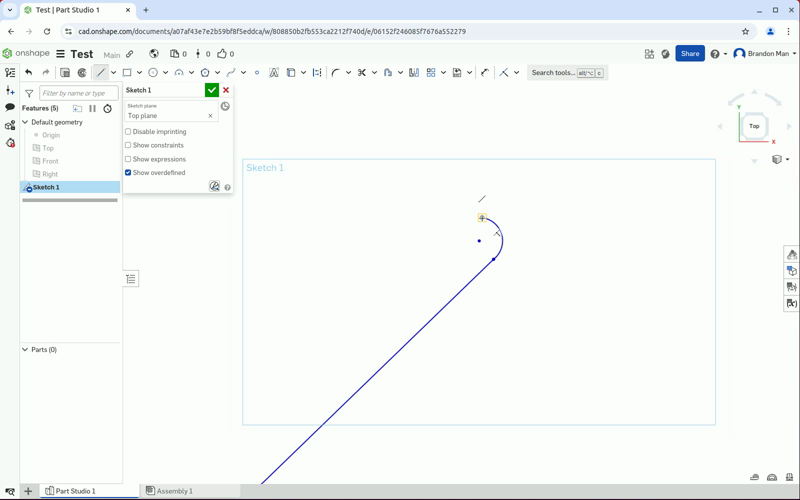
scroll(-6)
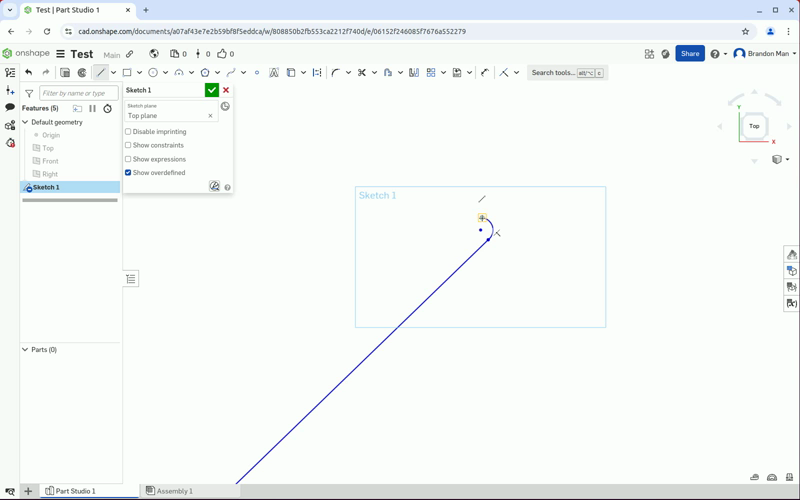
scroll(-6)
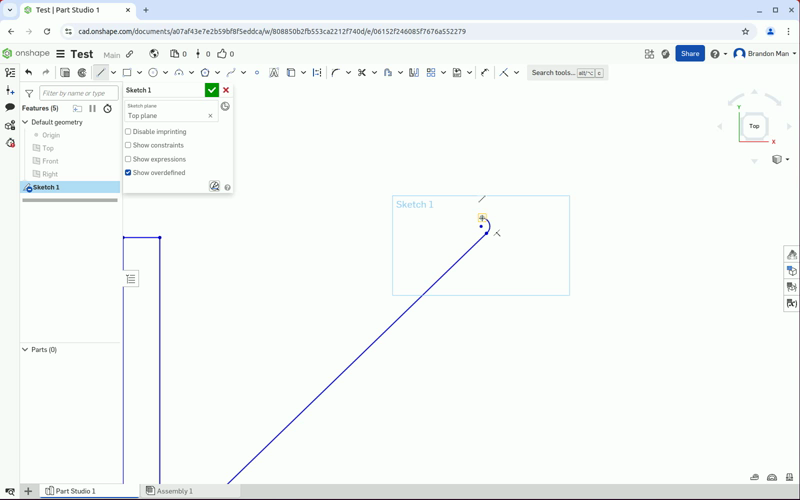
scroll(-6)
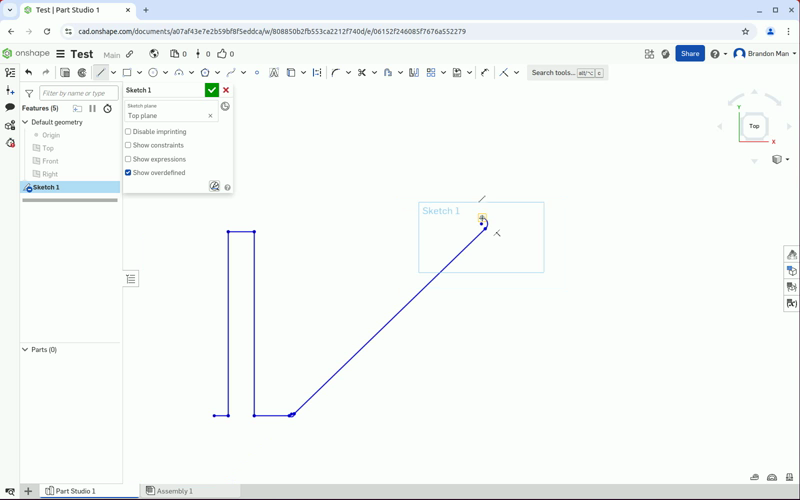
scroll(-6)
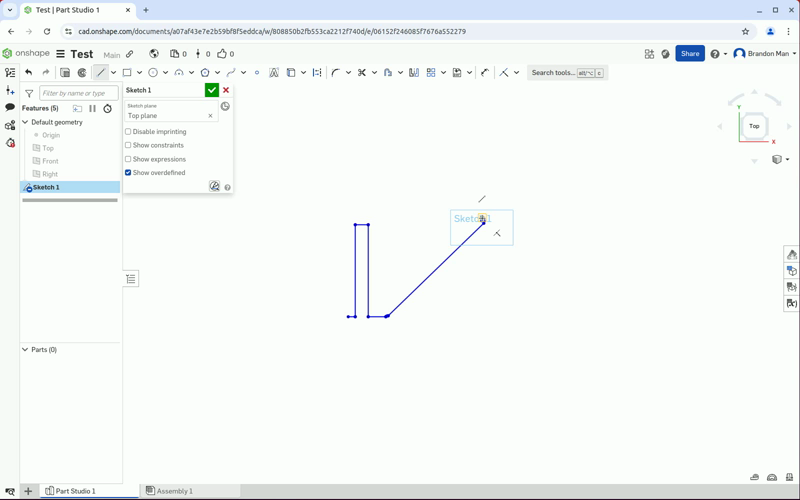
key_down(shift)
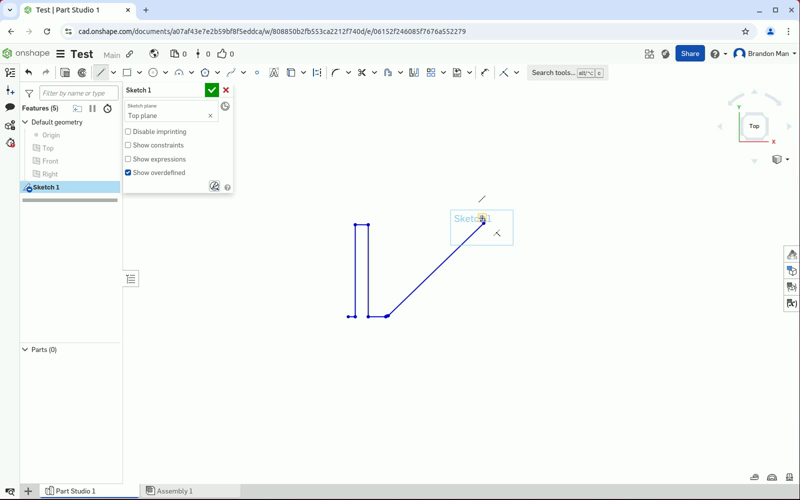
mouse_move(348, 217)
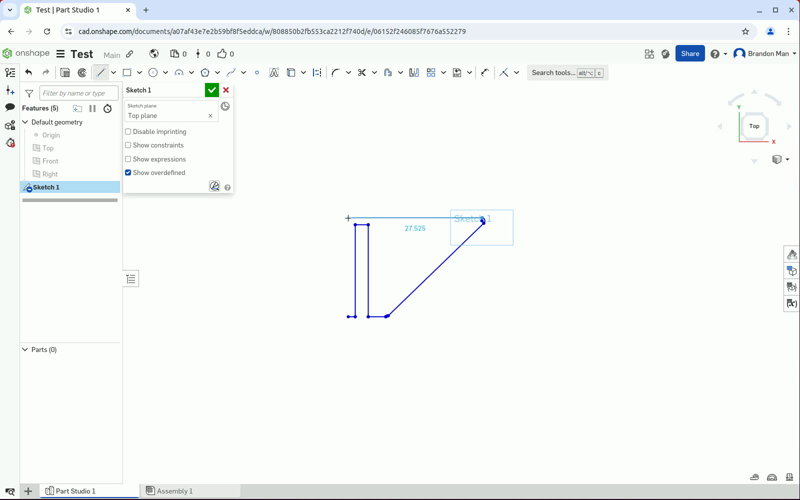
click(348, 217)
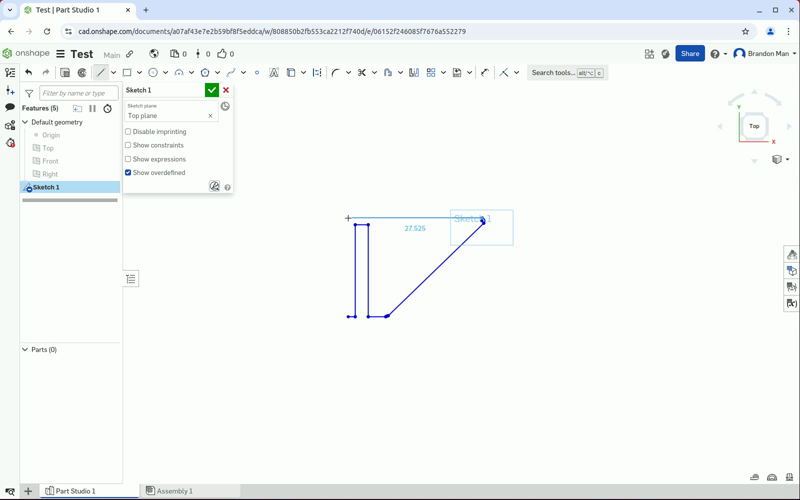
key_up(shift)
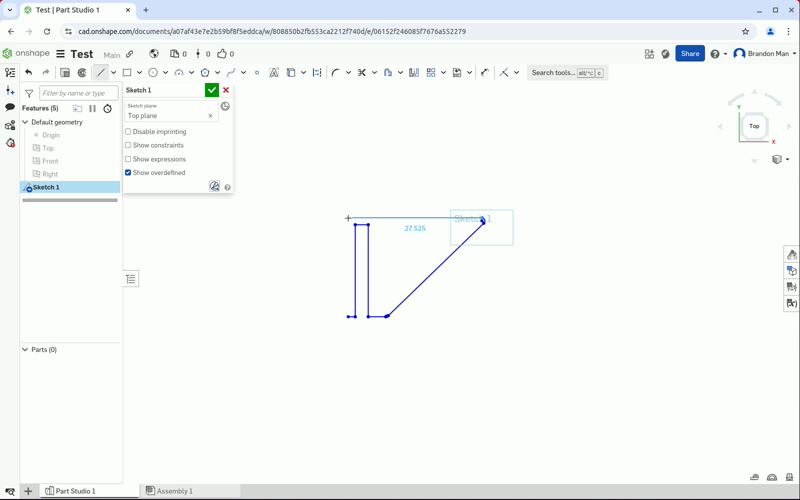
key_down(shift)
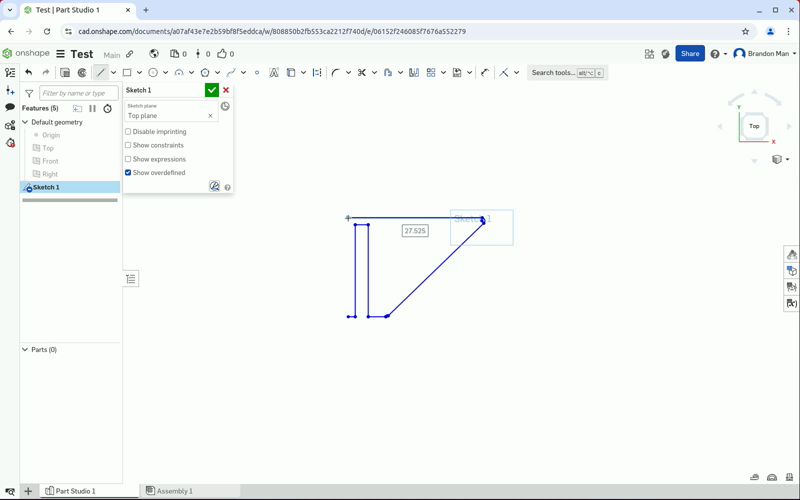
mouse_move(348, 316)
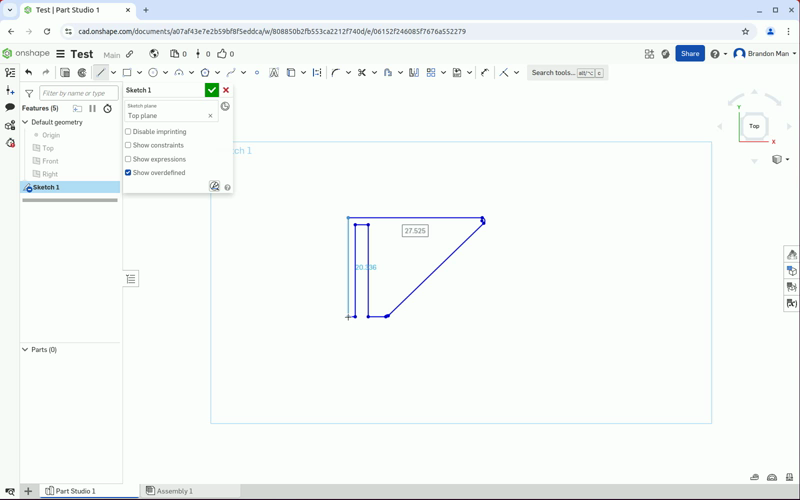
key_up(shift)
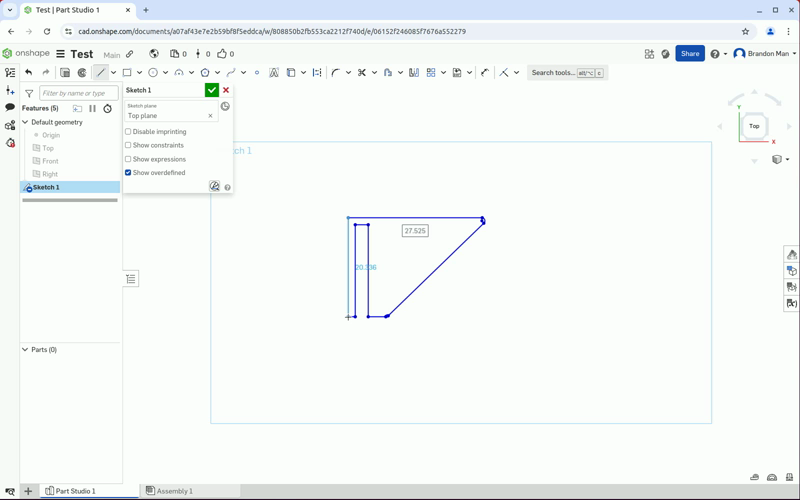
click(348, 316)
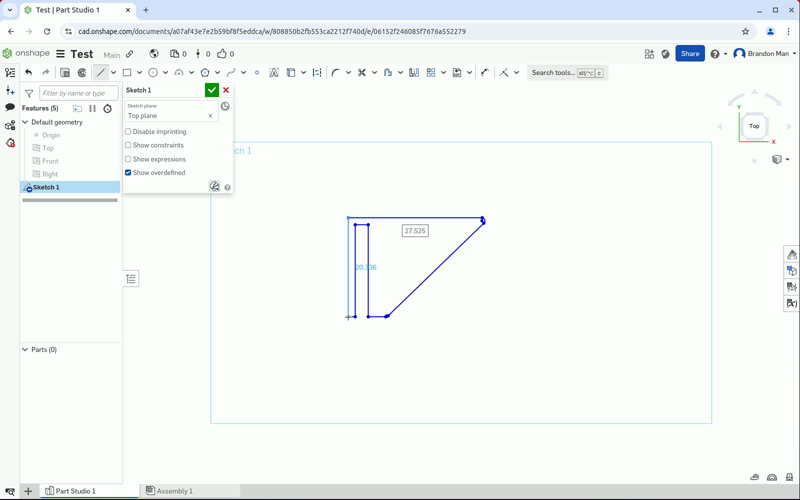
key(esc)
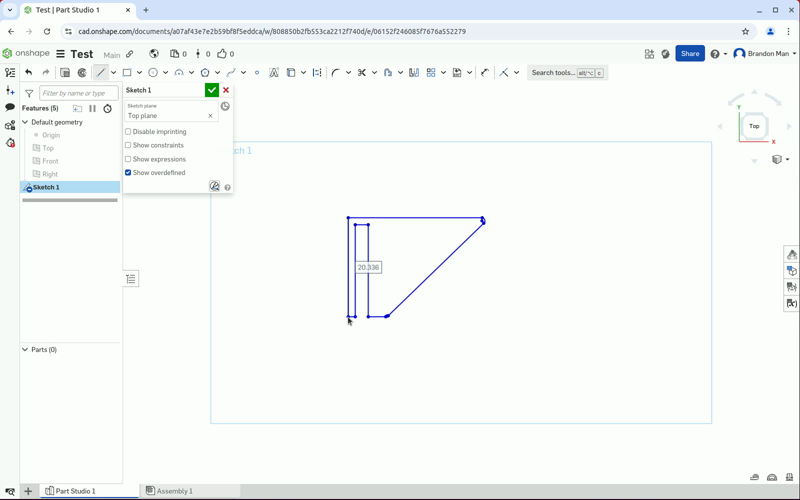
mouse_move(377, 227)
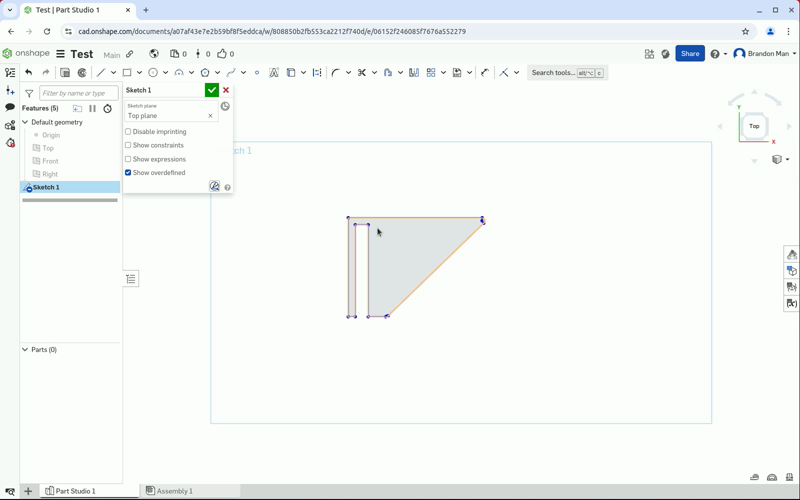
click(377, 227)
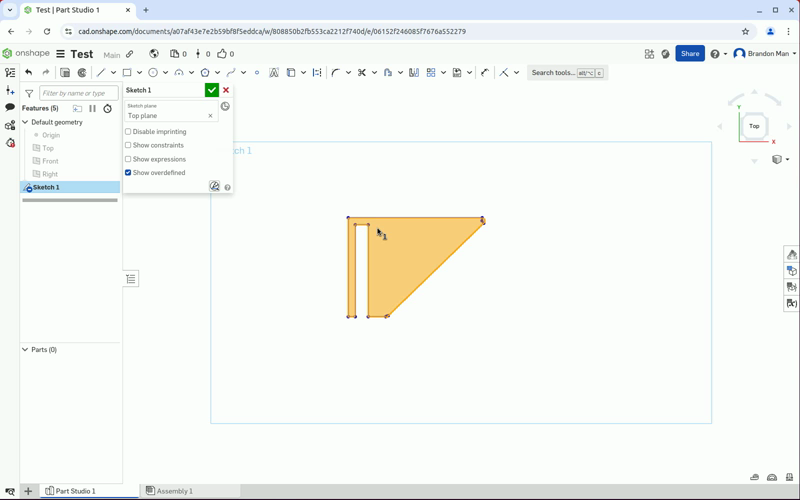
mouse_move(73, 352)
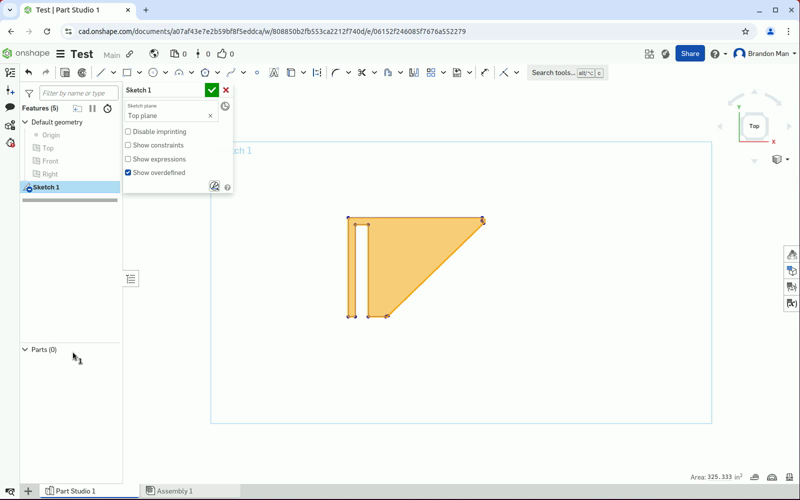
key(shift+y)
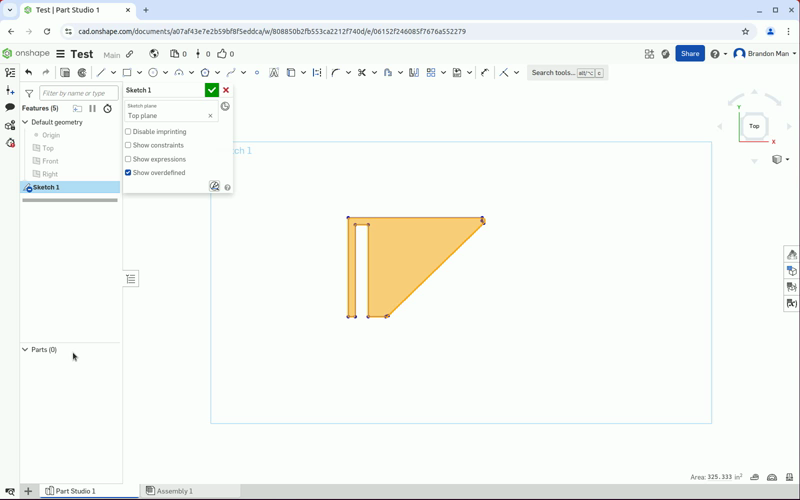
key(shift+e)
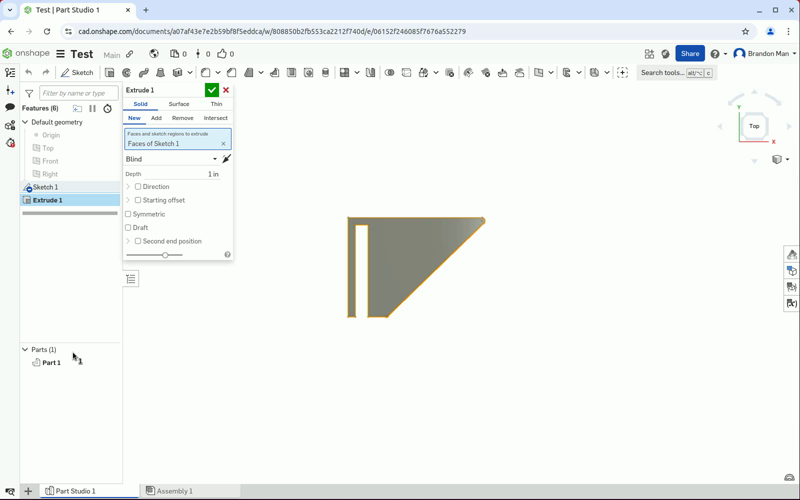
mouse_move(143, 106)
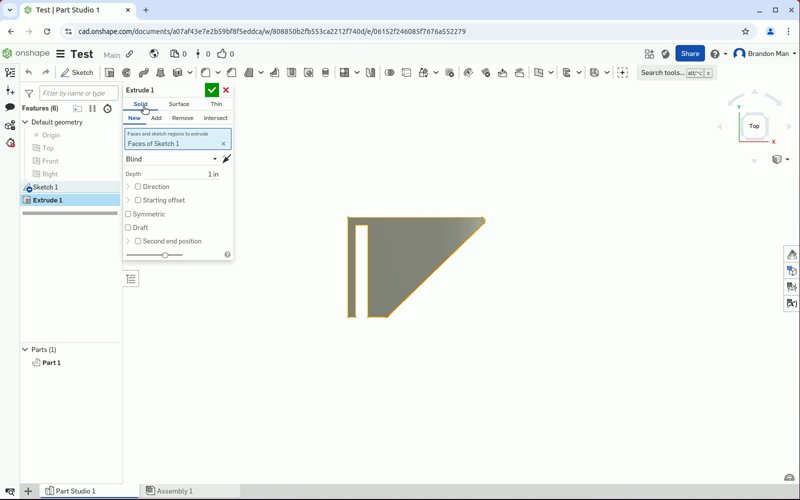
click(143, 106)
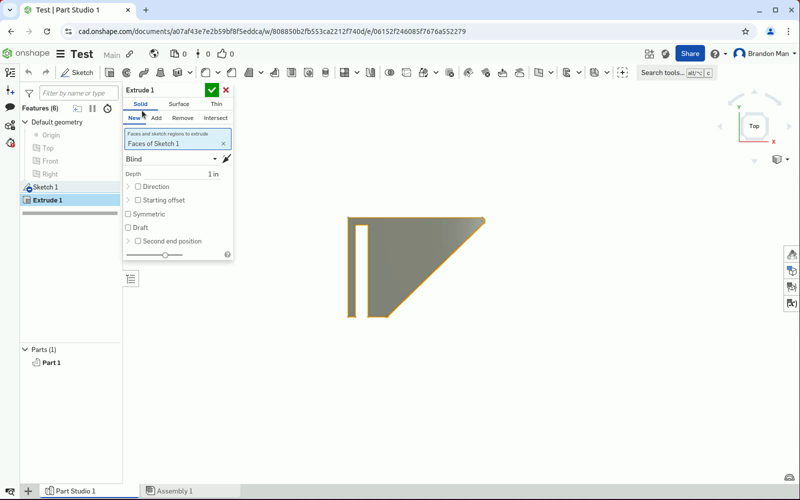
mouse_move(137, 120)
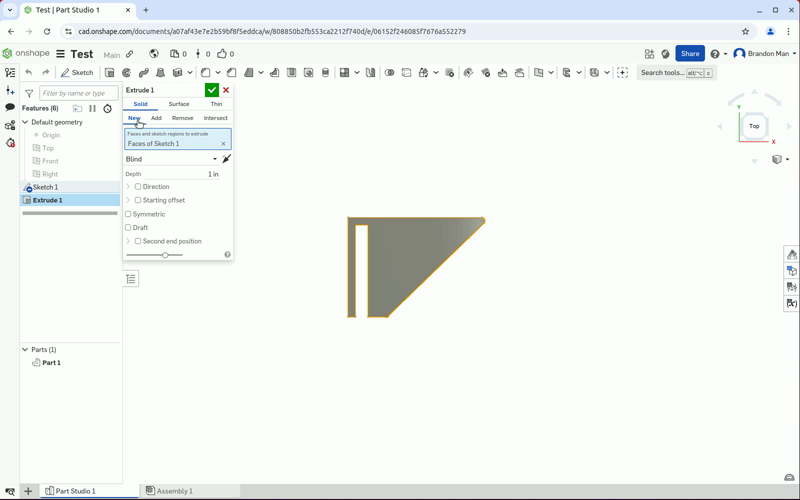
click(137, 120)
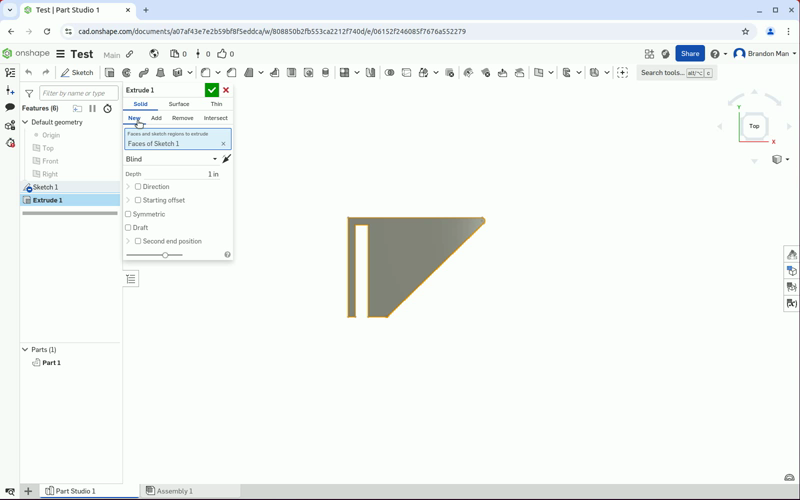
key(tab, 4)
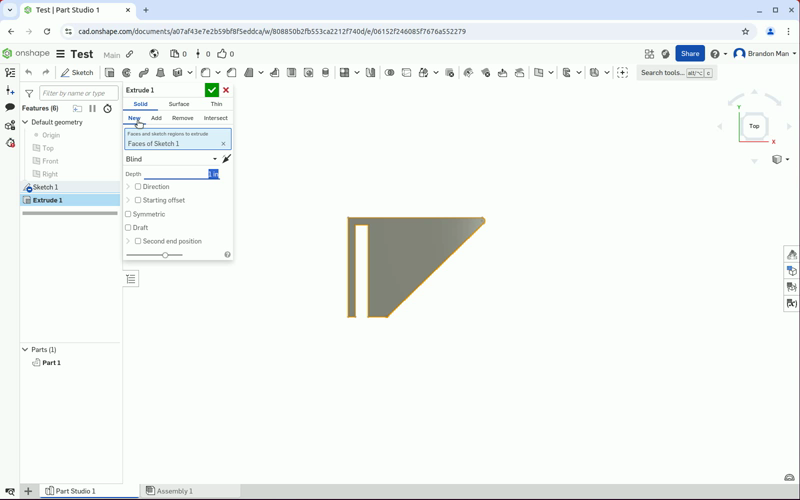
text(0.722)
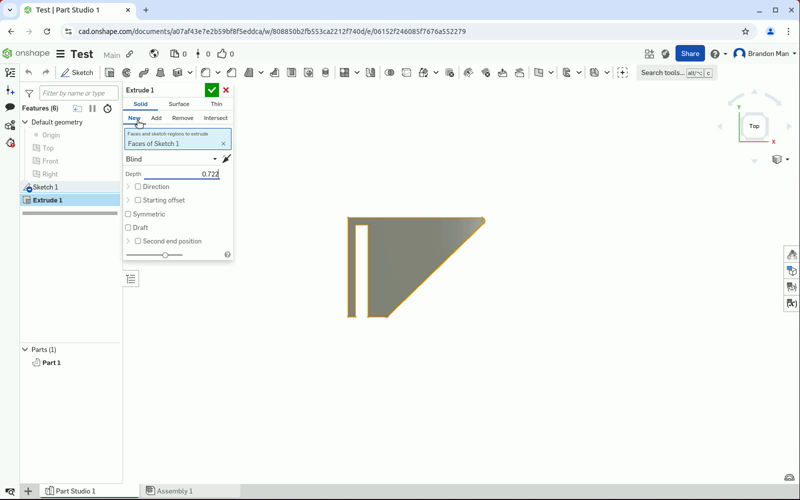
key(enter)
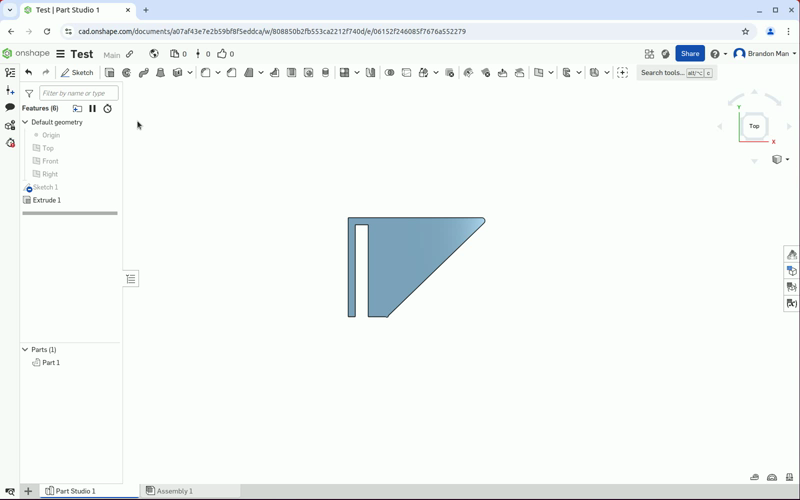
key(shift+h)
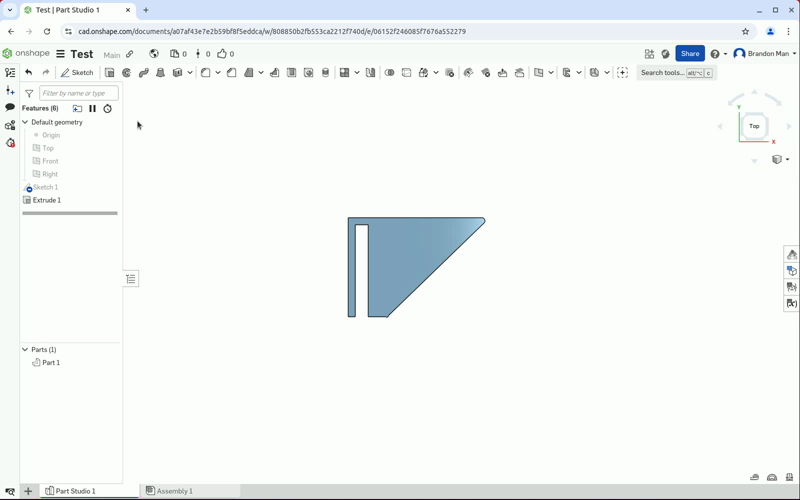
key(shift+h)
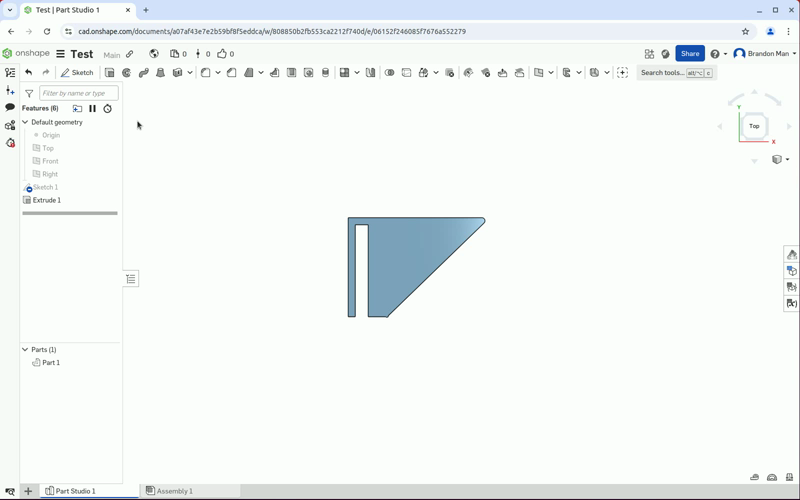
mouse_move(73, 189)
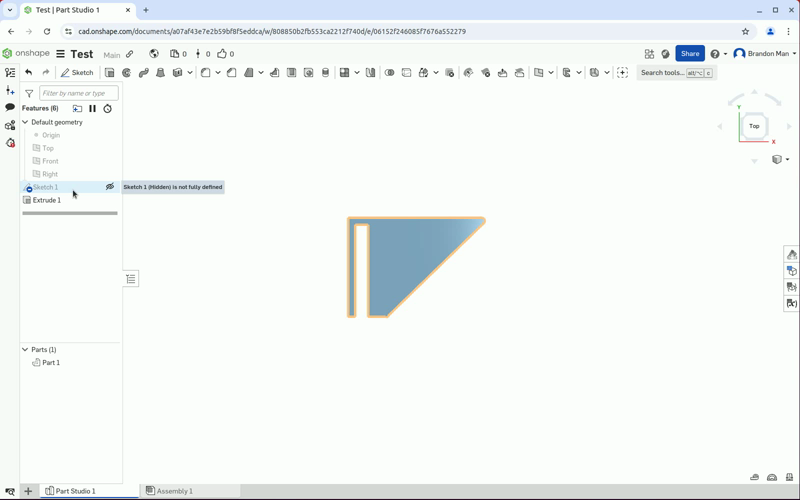
click(73, 189)
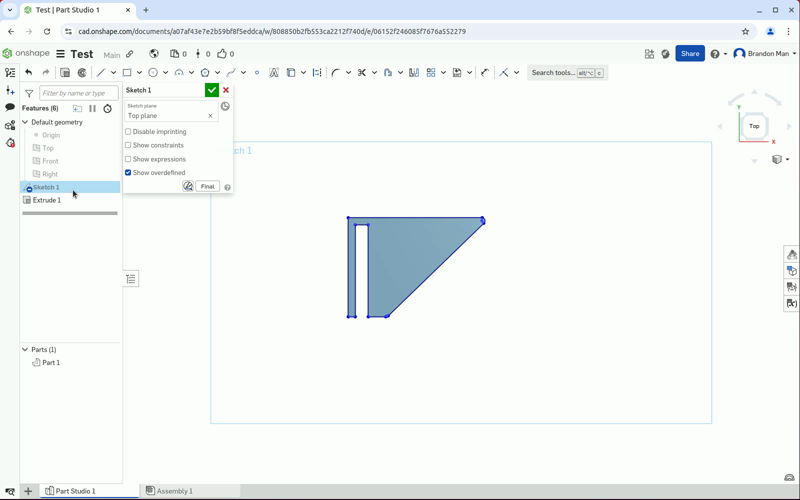
mouse_move(229, 92)
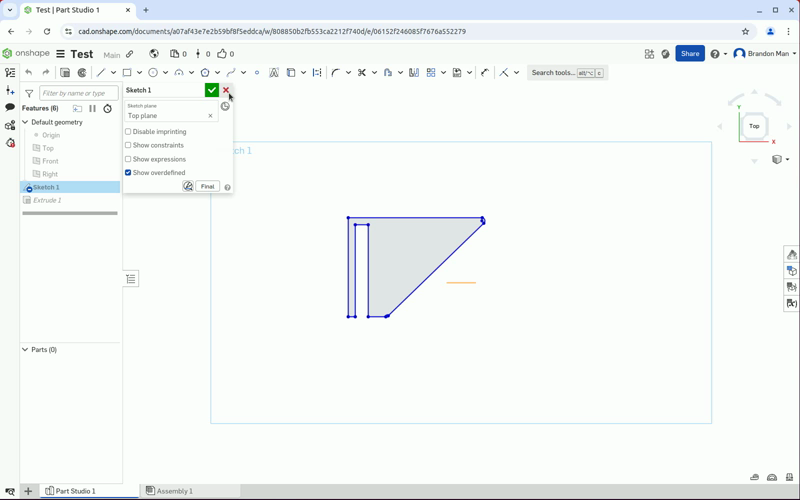
click(229, 92)
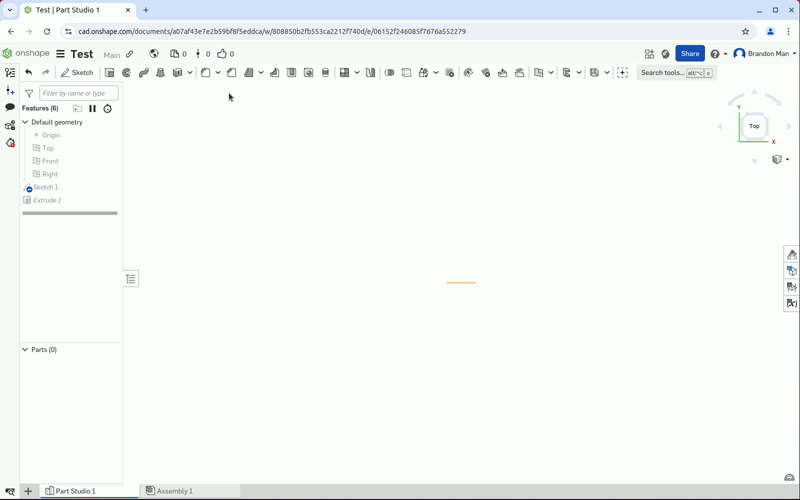
mouse_move(541, 75)
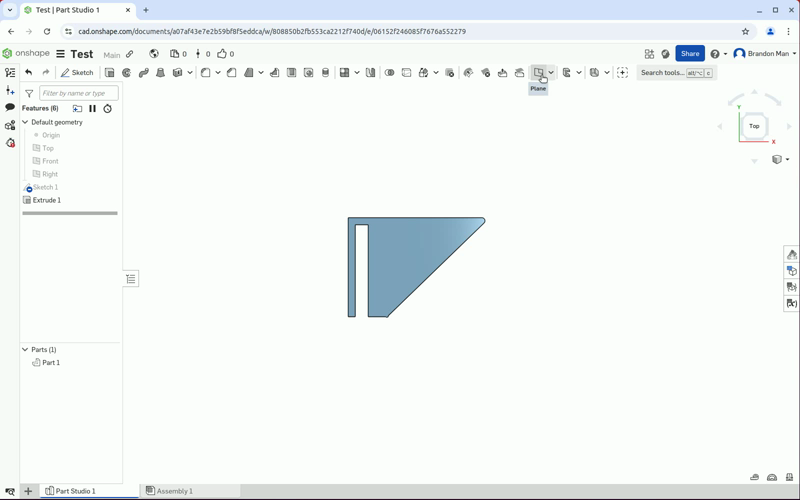
click(541, 75)
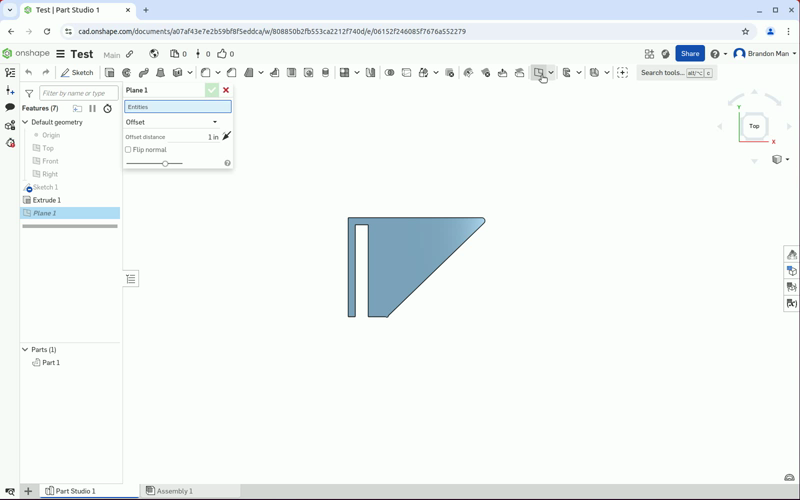
mouse_move(73, 150)
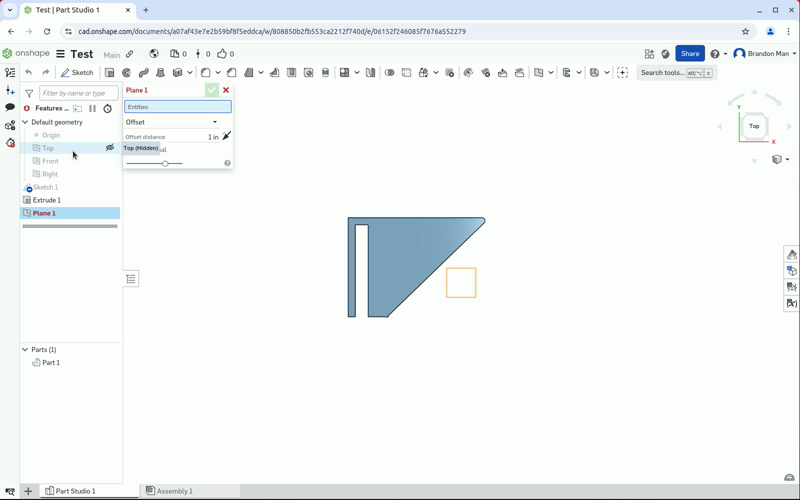
click(73, 150)
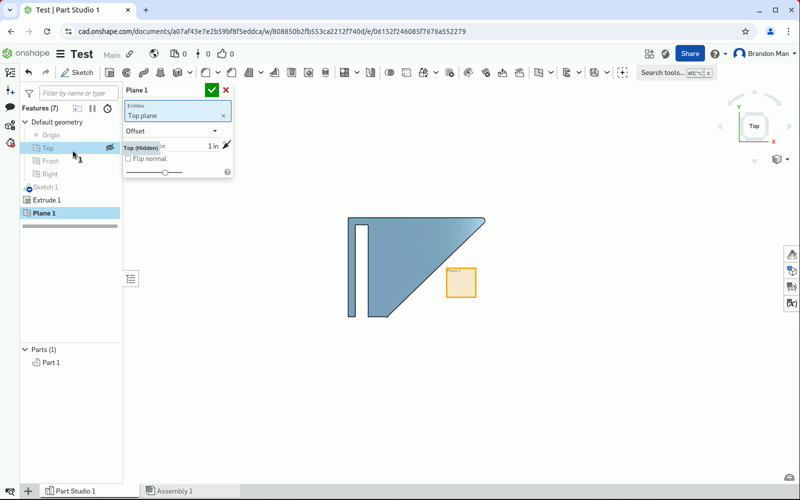
key(tab, 2)
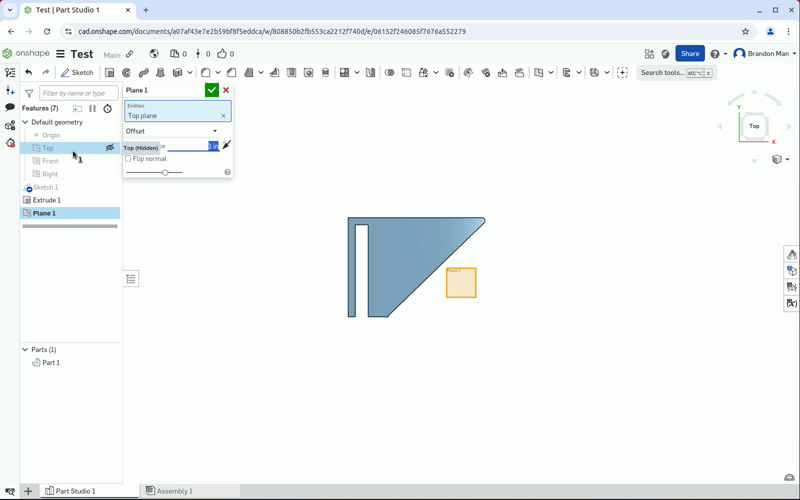
text(0.709)
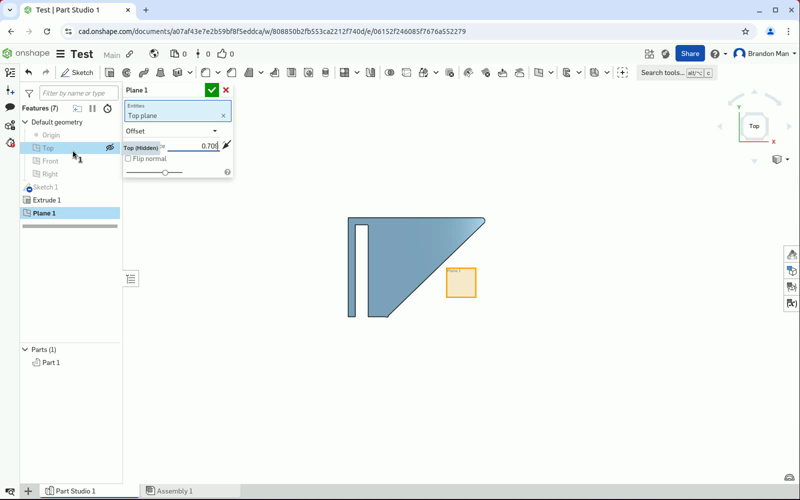
key(enter, 2)
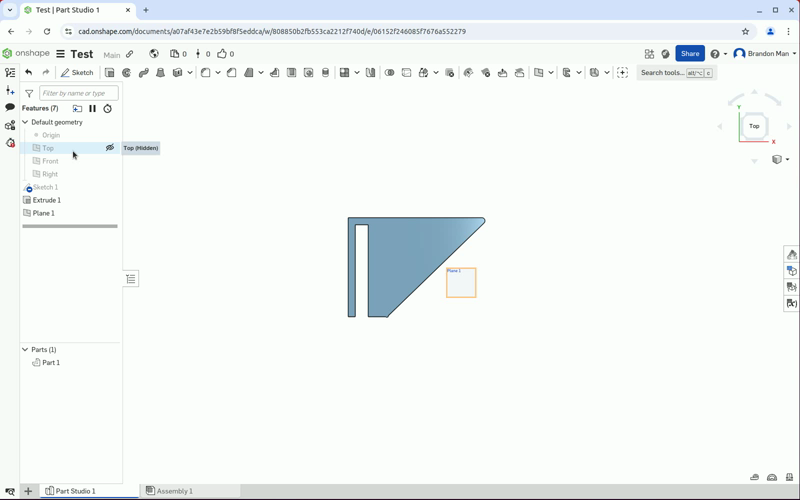
key(shift+s)
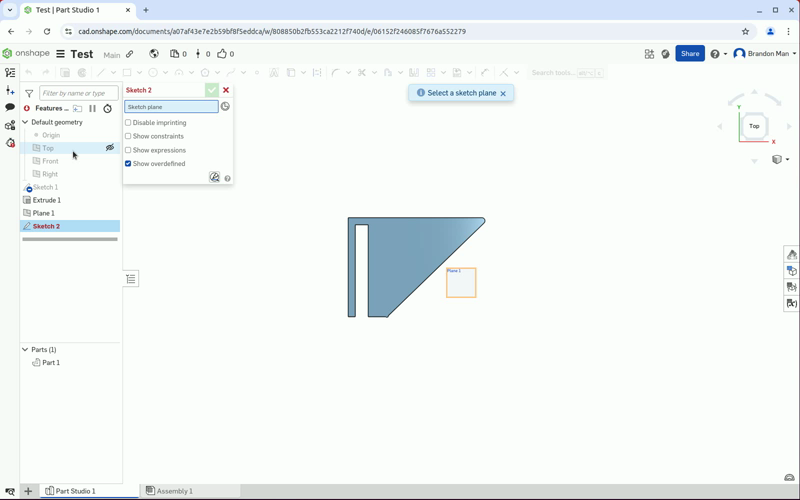
mouse_move(73, 215)
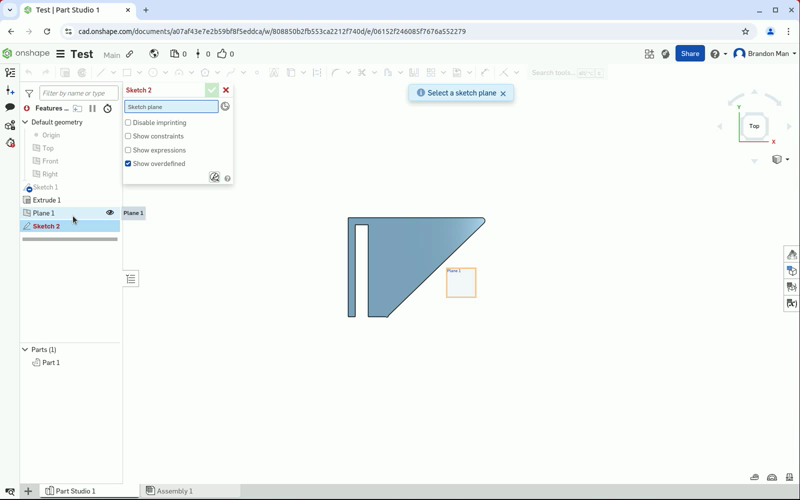
click(73, 215)
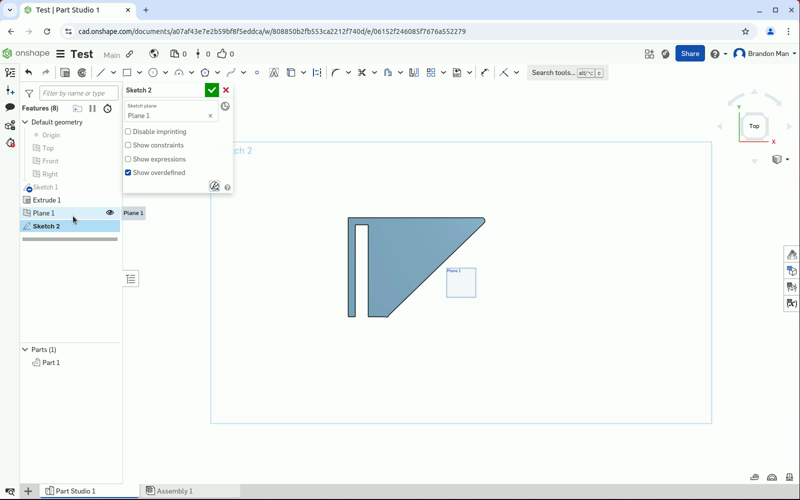
mouse_move(73, 352)
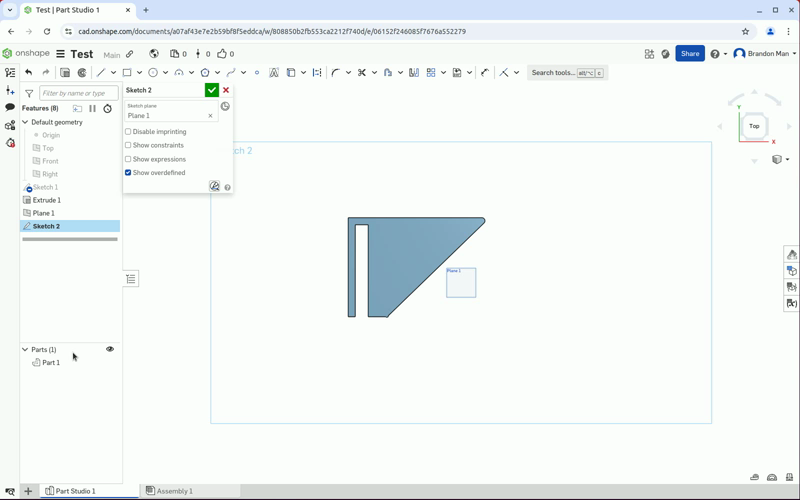
key(y)
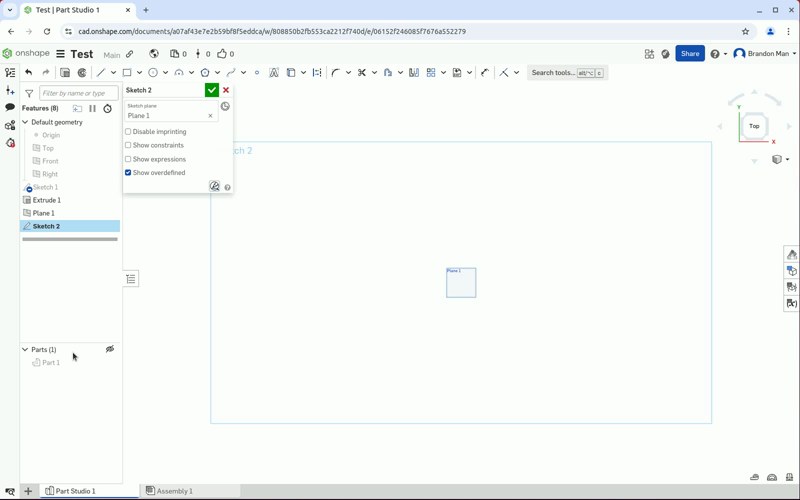
key(l)
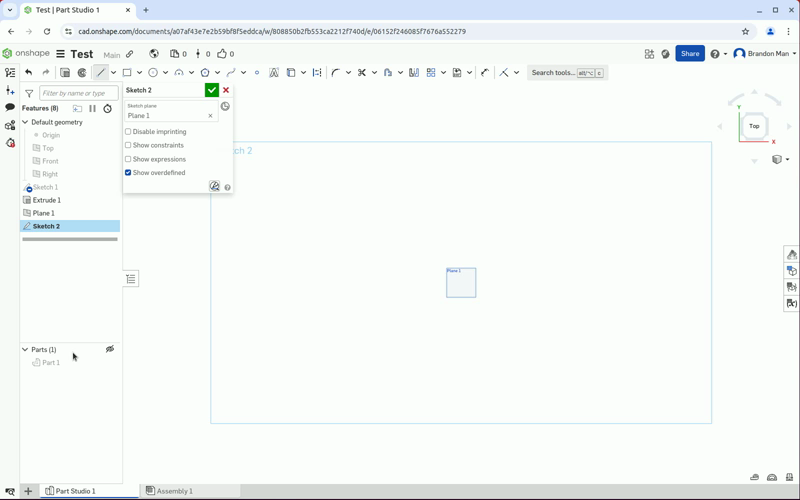
key_down(shift)
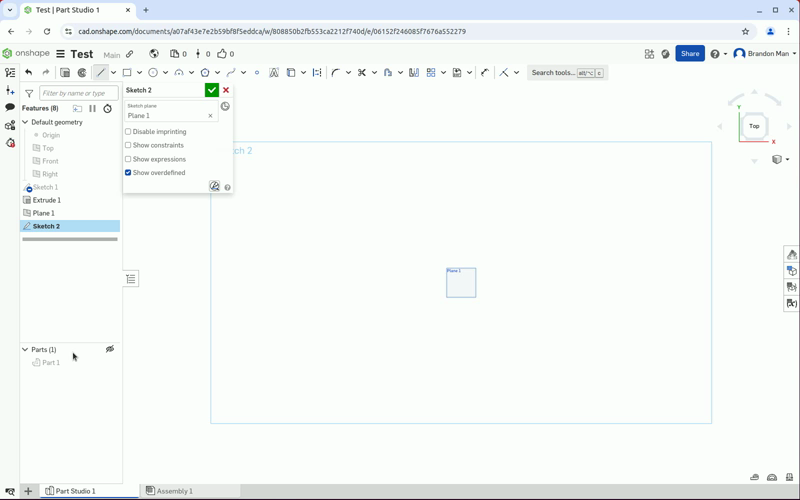
mouse_move(372, 224)
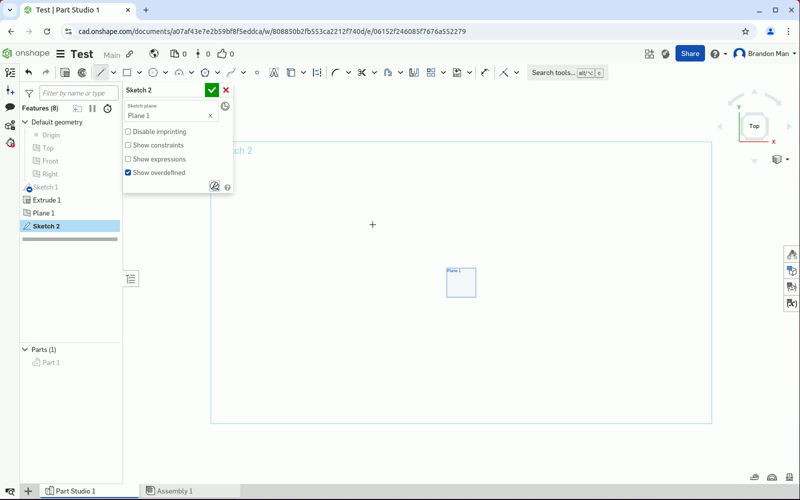
click(372, 224)
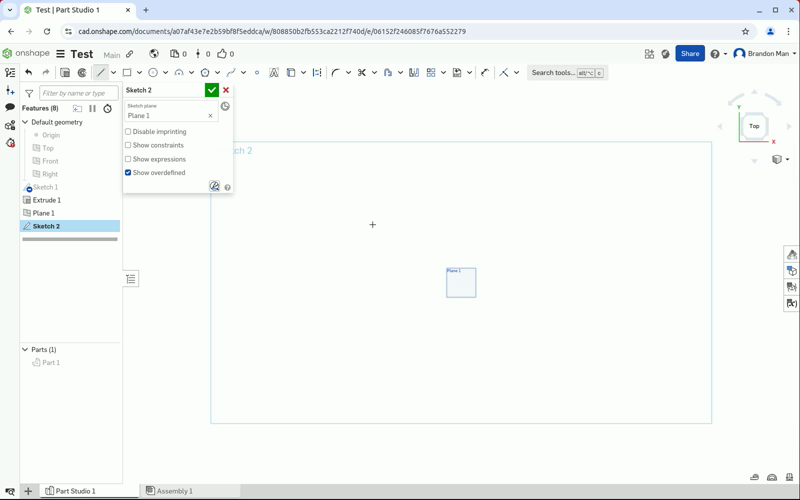
key_up(shift)
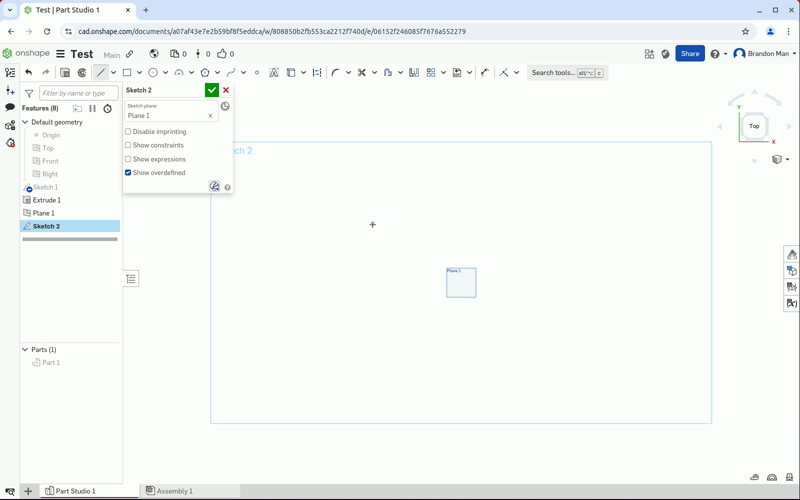
key_down(shift)
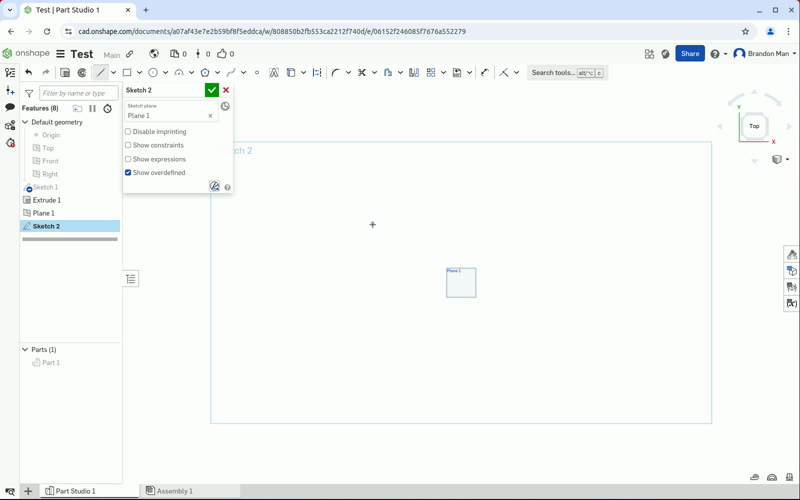
mouse_move(402, 224)
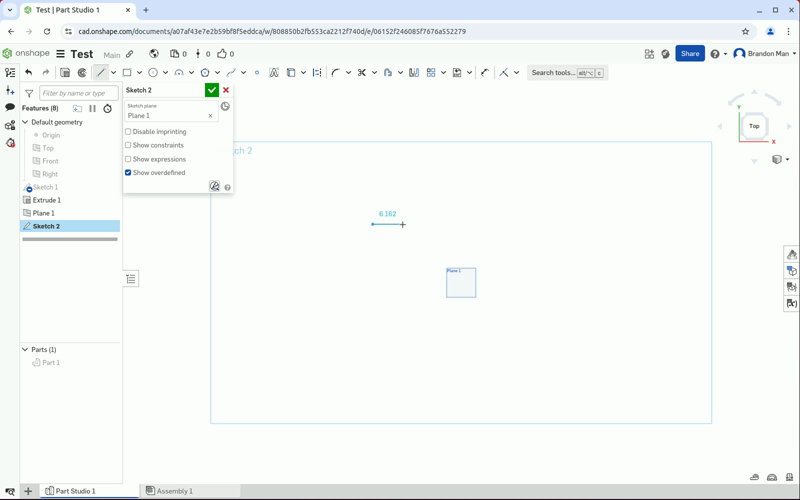
mouse_move(383, 224)
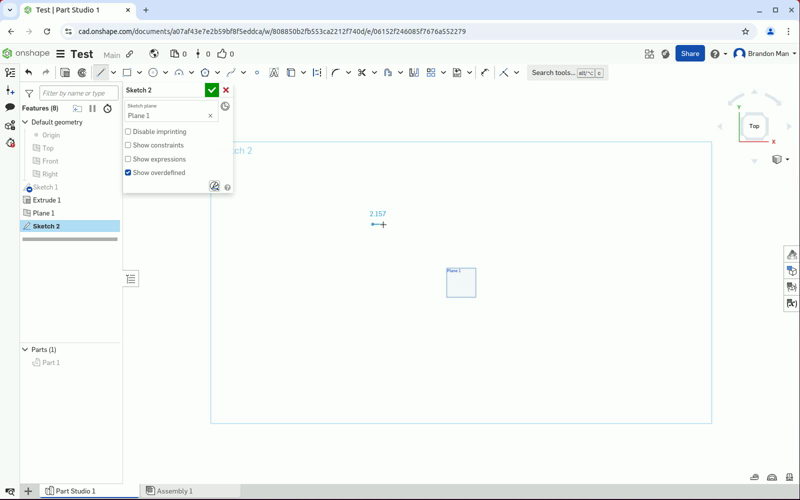
click(383, 224)
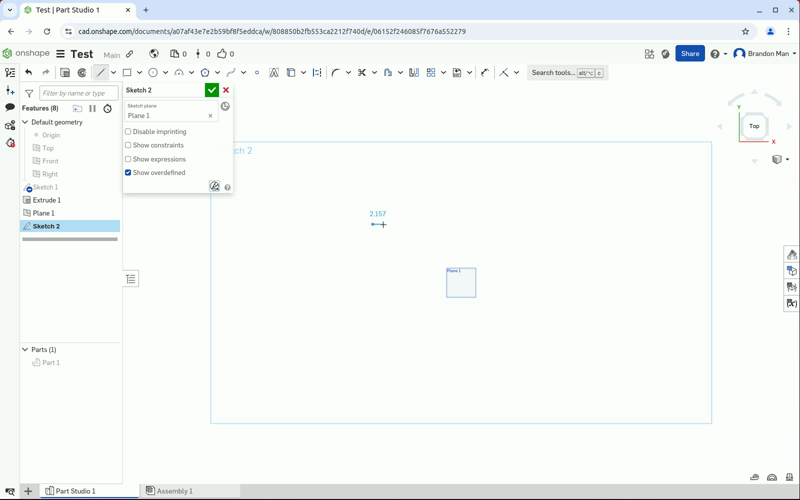
key_up(shift)
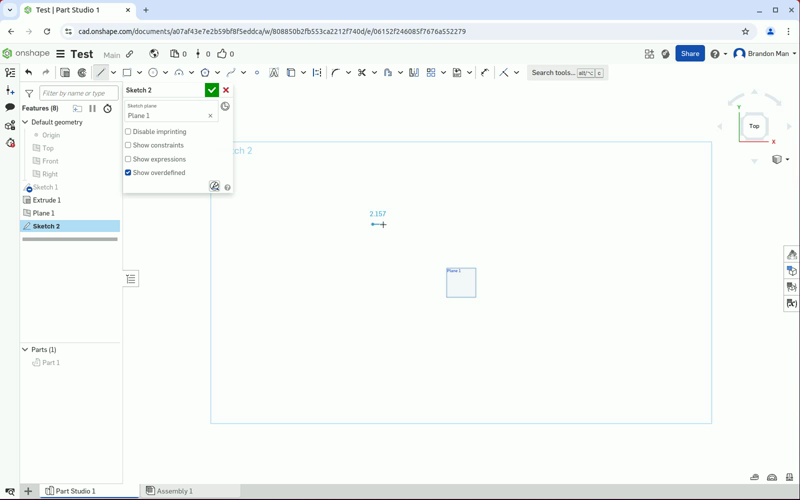
key_down(shift)
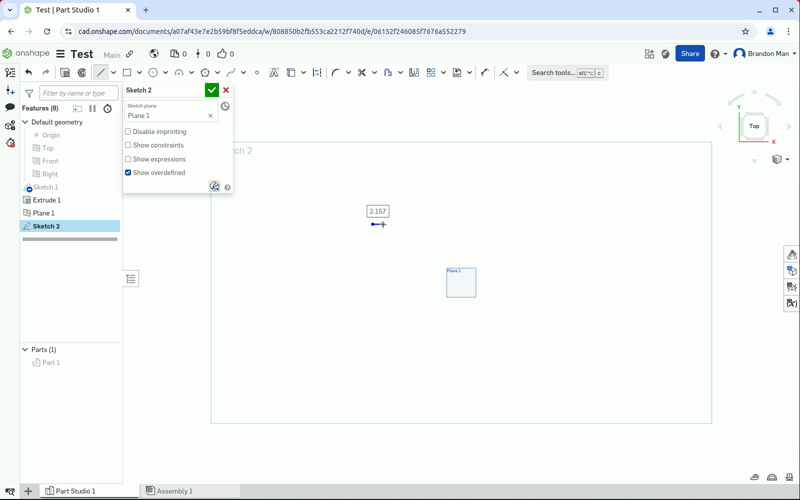
mouse_move(413, 224)
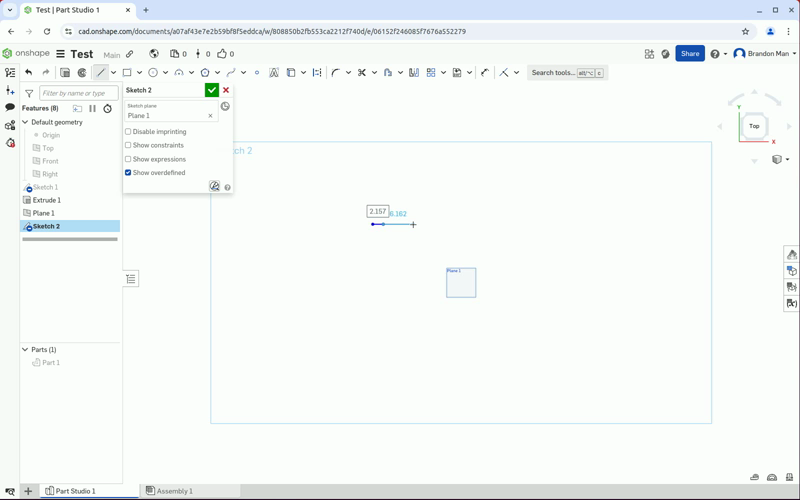
mouse_move(383, 219)
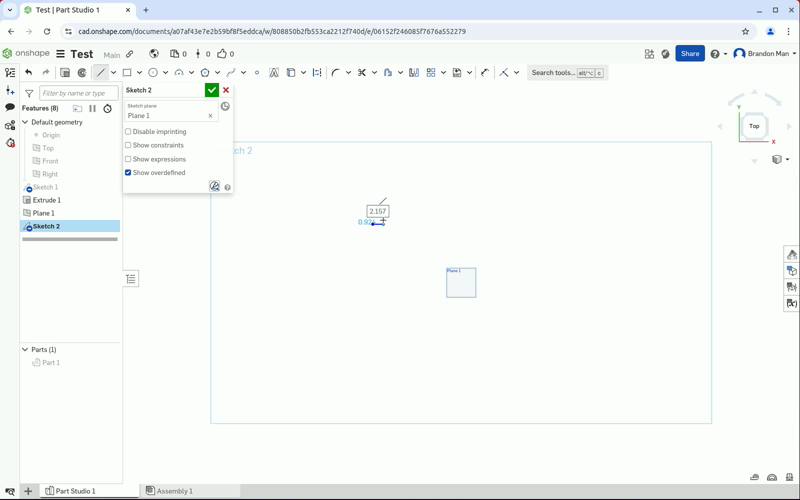
scroll(6)
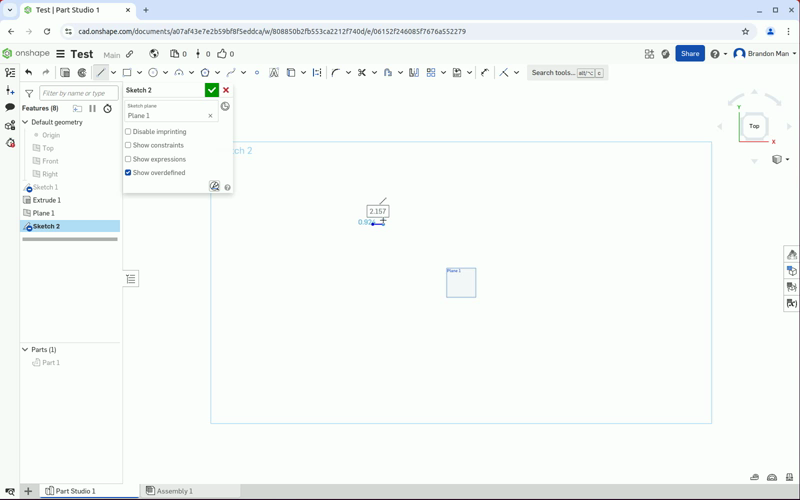
scroll(6)
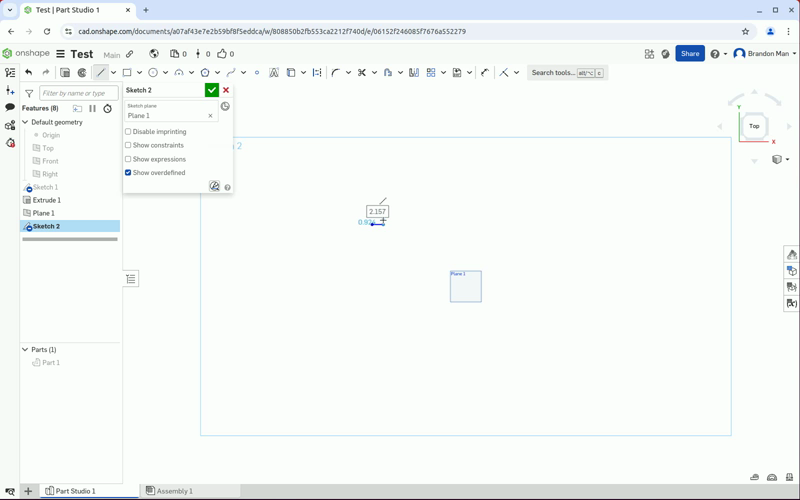
scroll(6)
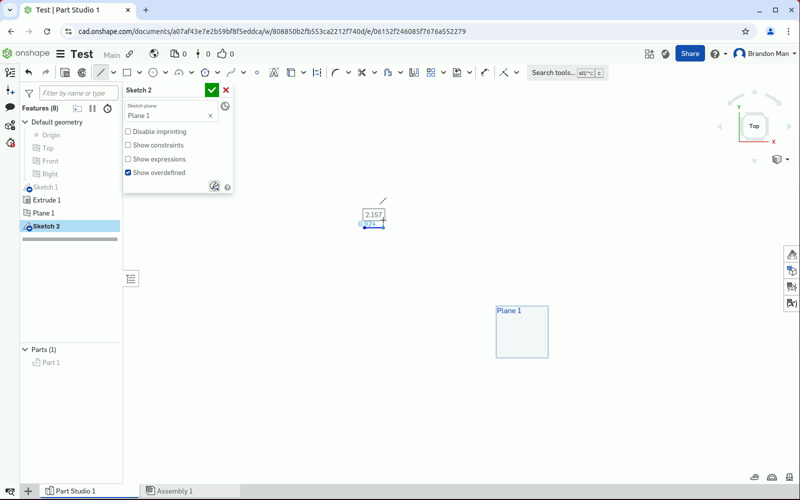
scroll(6)
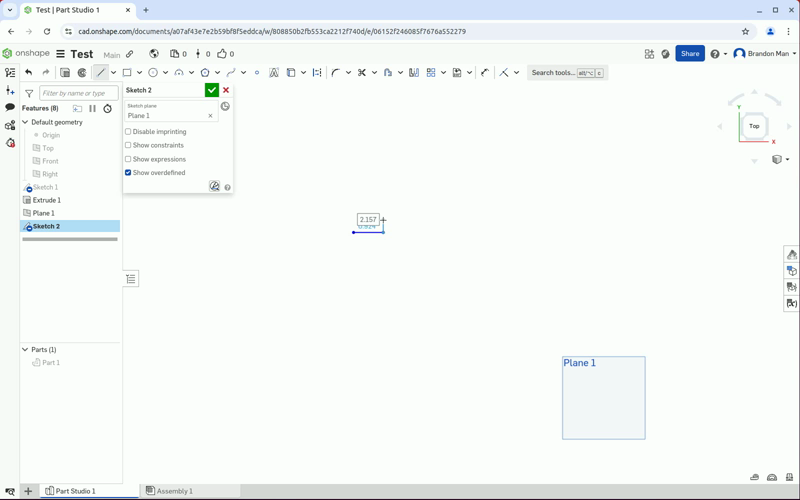
scroll(6)
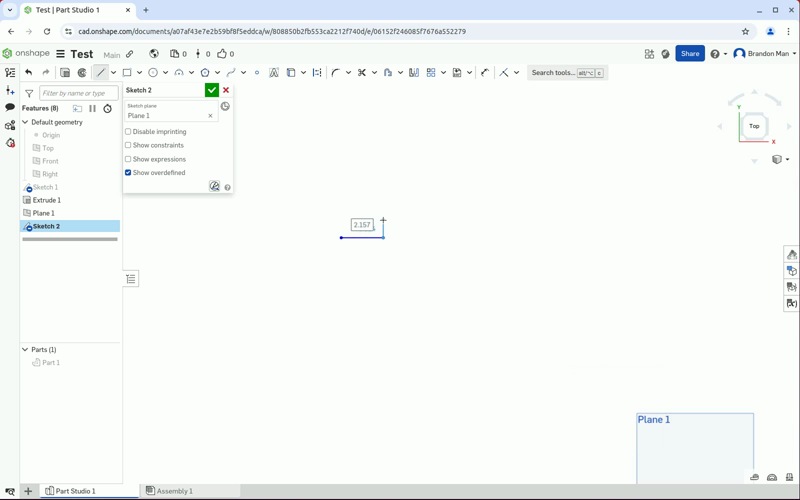
scroll(6)
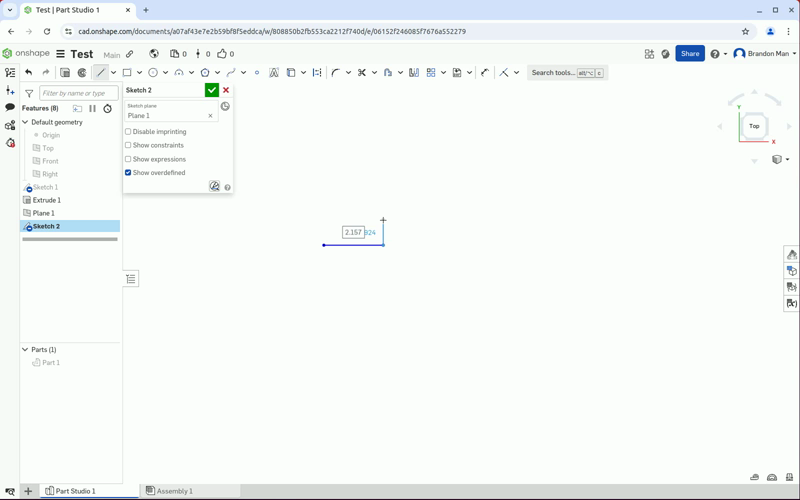
scroll(6)
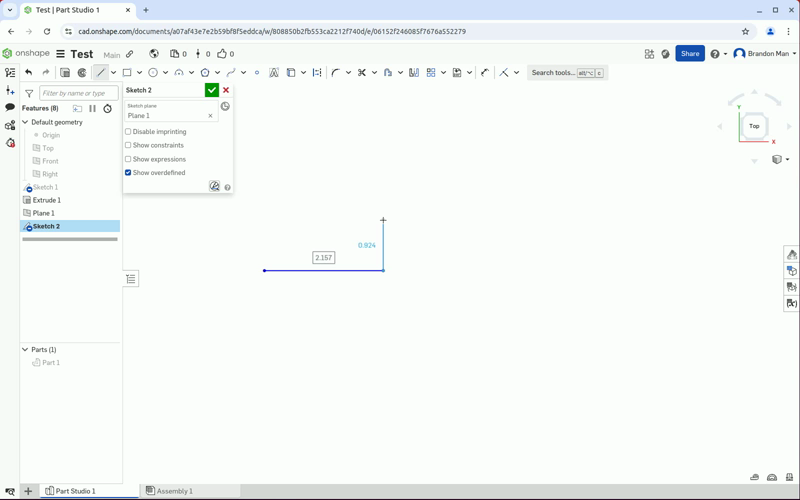
click(383, 219)
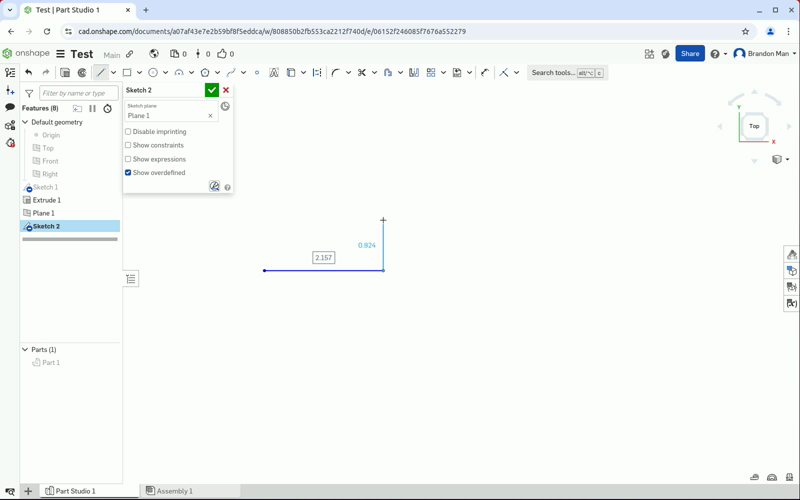
scroll(-6)
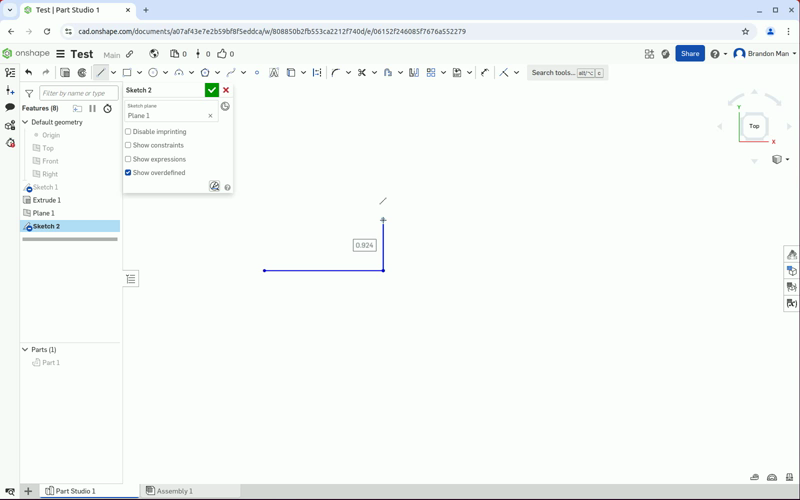
scroll(-6)
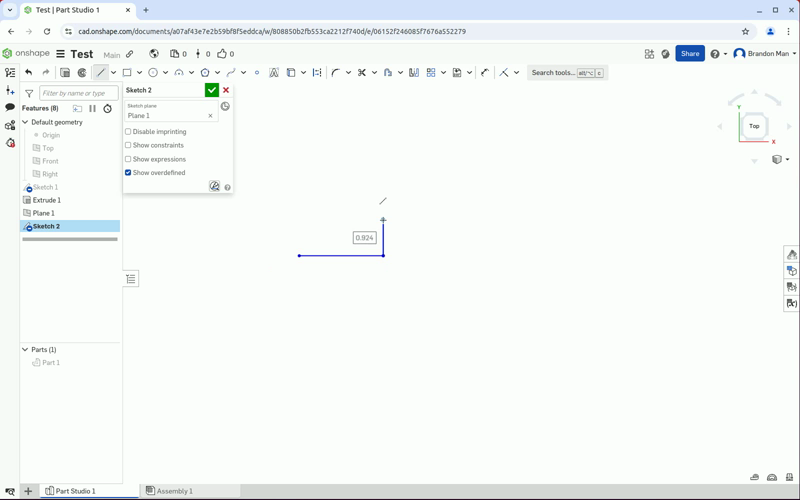
scroll(-6)
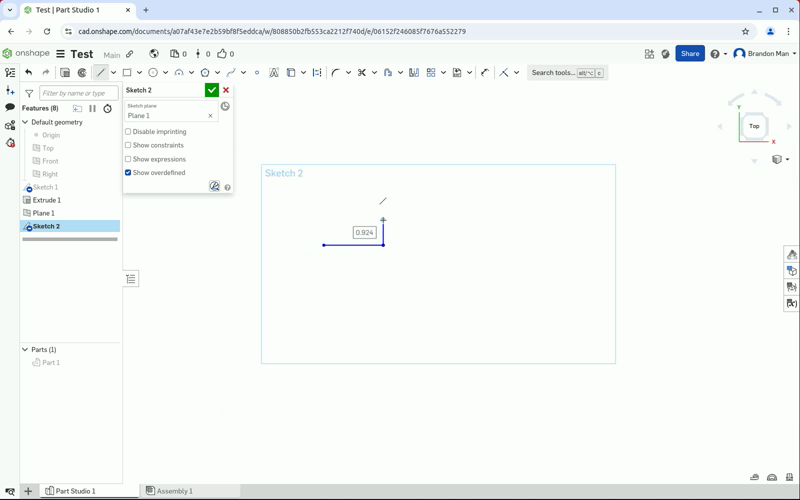
scroll(-6)
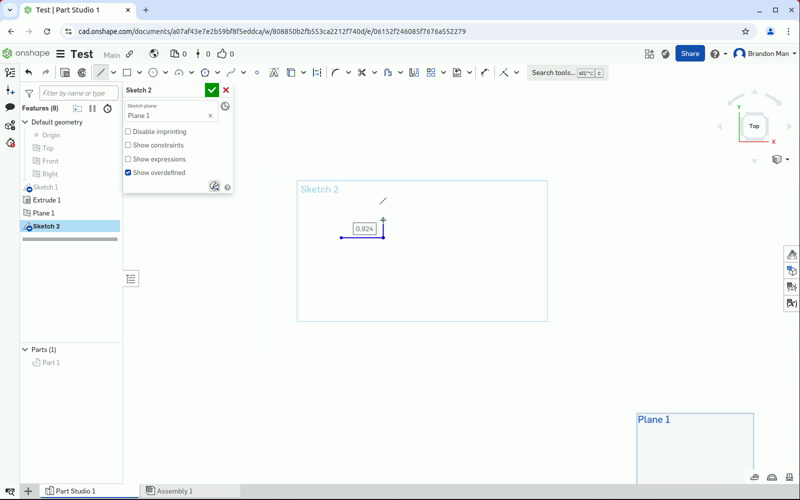
scroll(-6)
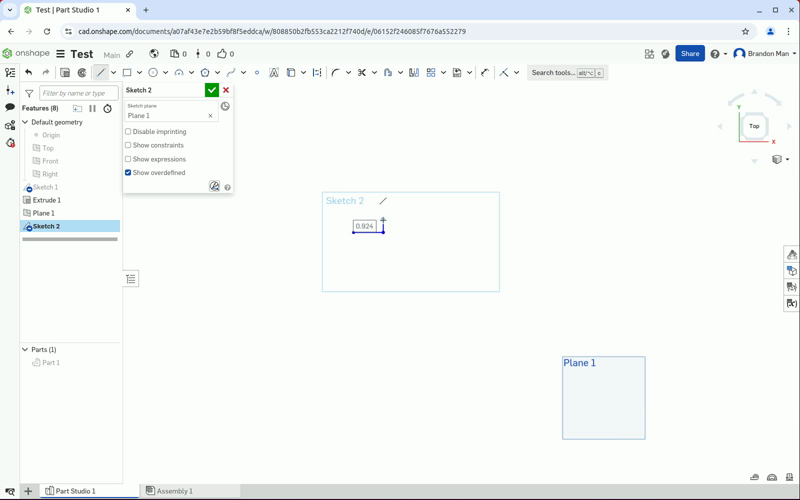
scroll(-6)
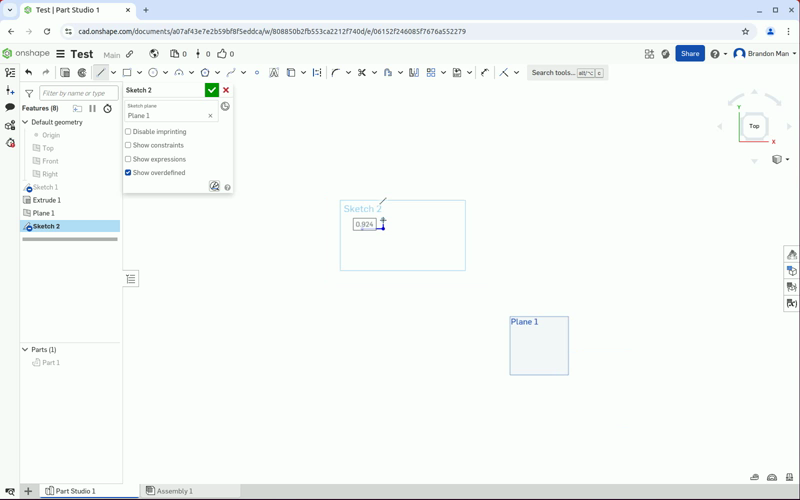
scroll(-6)
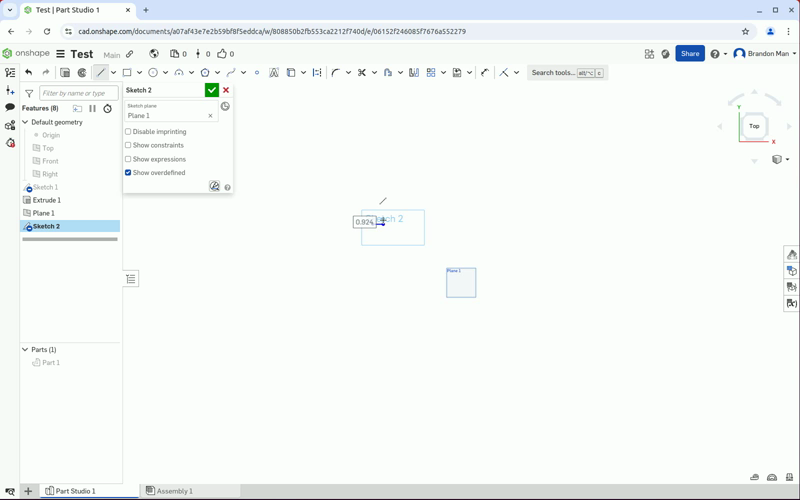
key_up(shift)
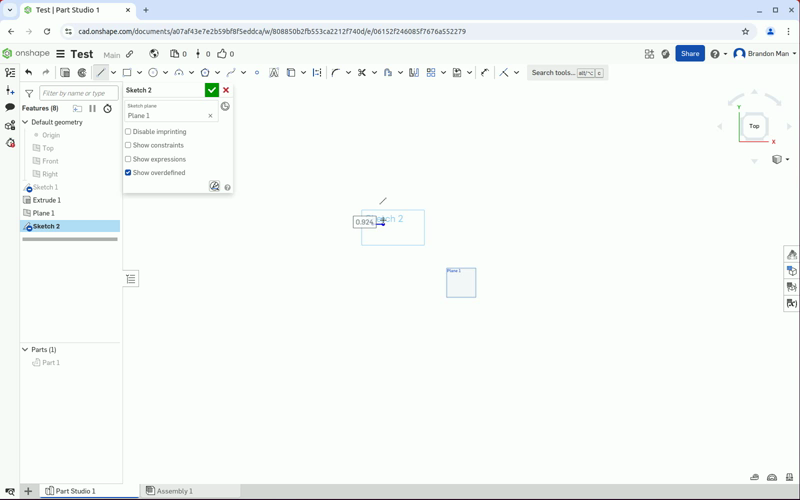
key_down(shift)
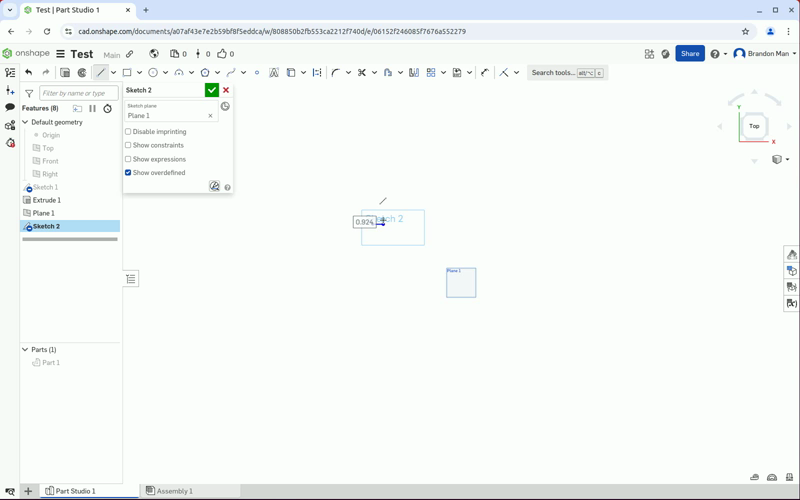
mouse_move(413, 219)
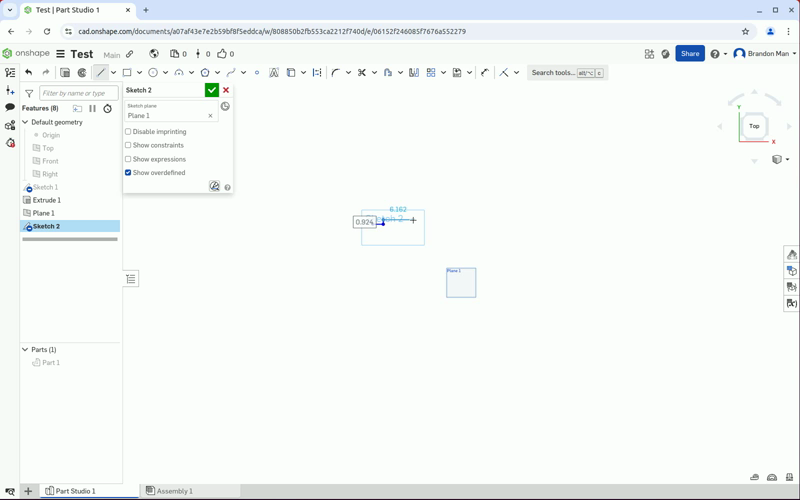
mouse_move(372, 219)
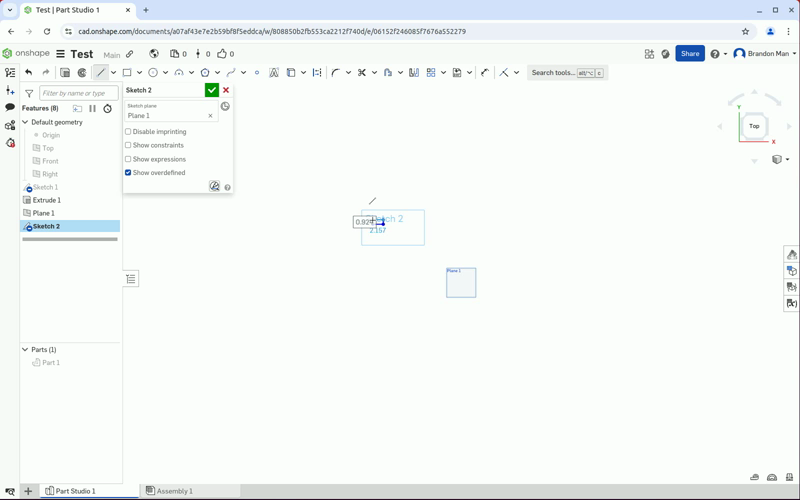
click(372, 219)
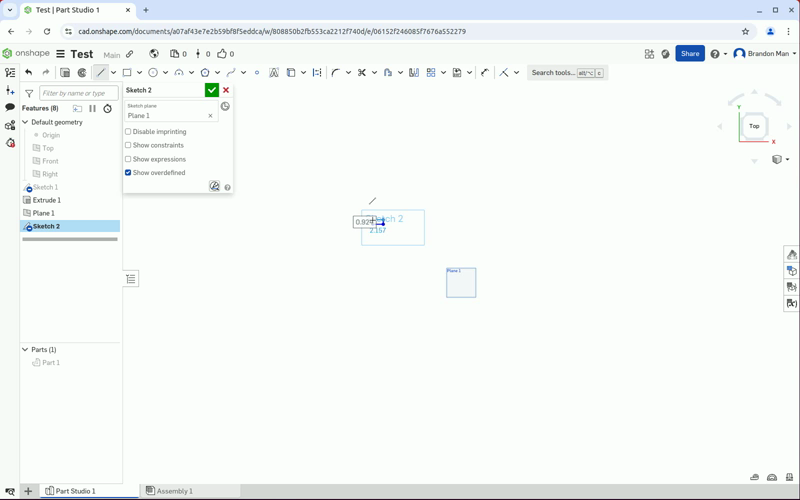
key_up(shift)
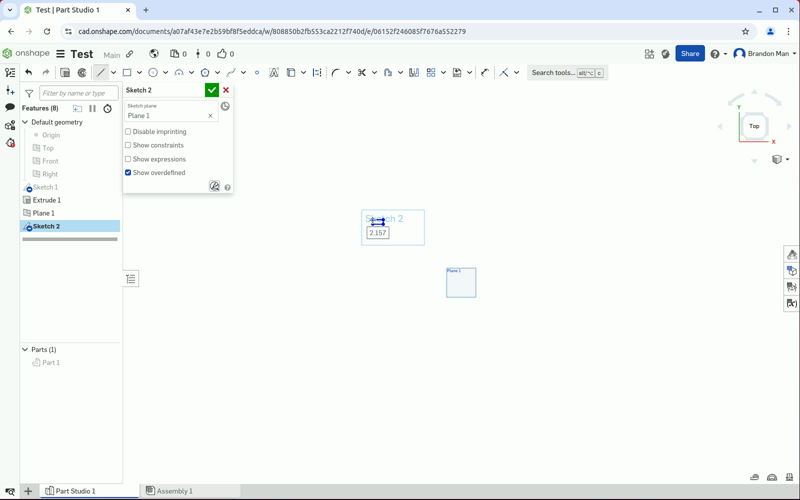
mouse_move(402, 219)
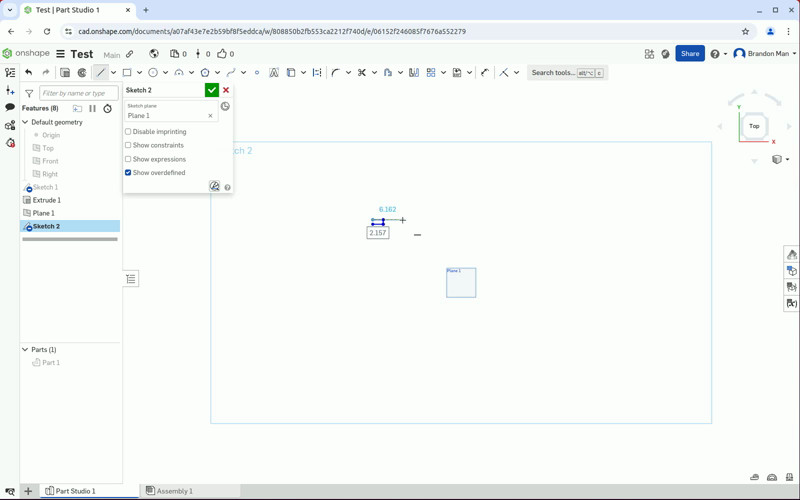
key_down(shift)
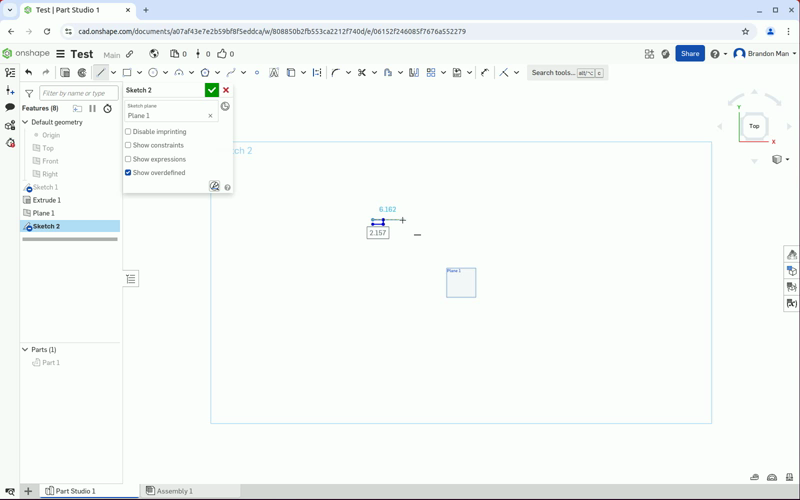
mouse_move(372, 224)
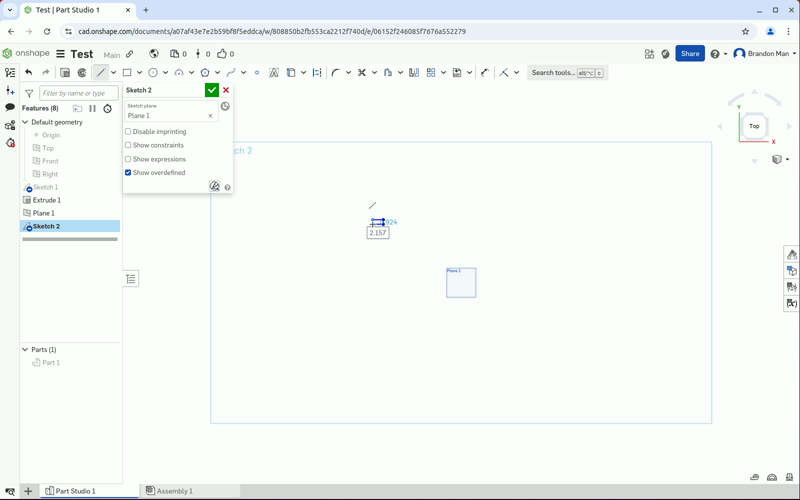
scroll(6)
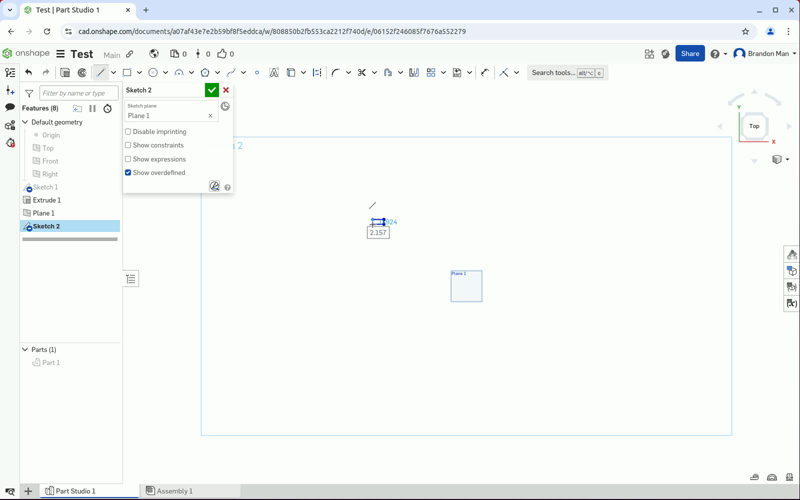
scroll(6)
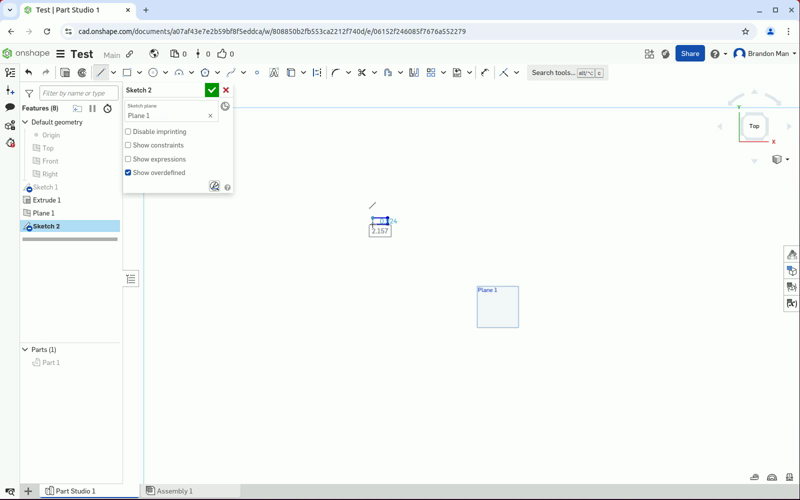
scroll(6)
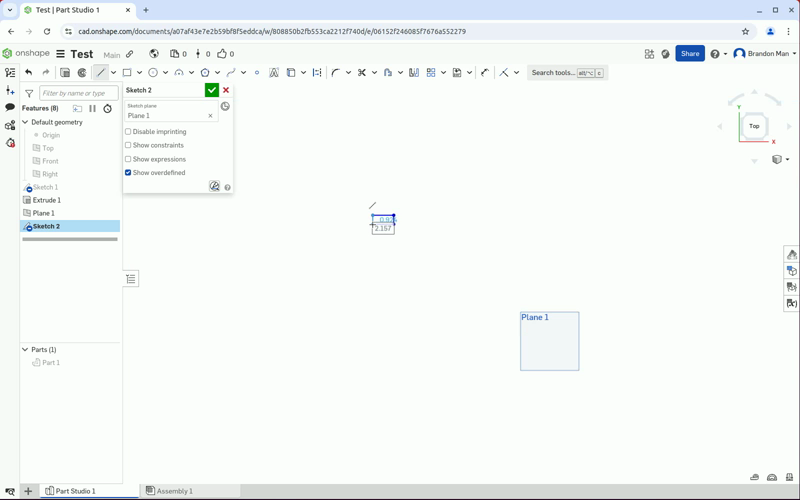
scroll(6)
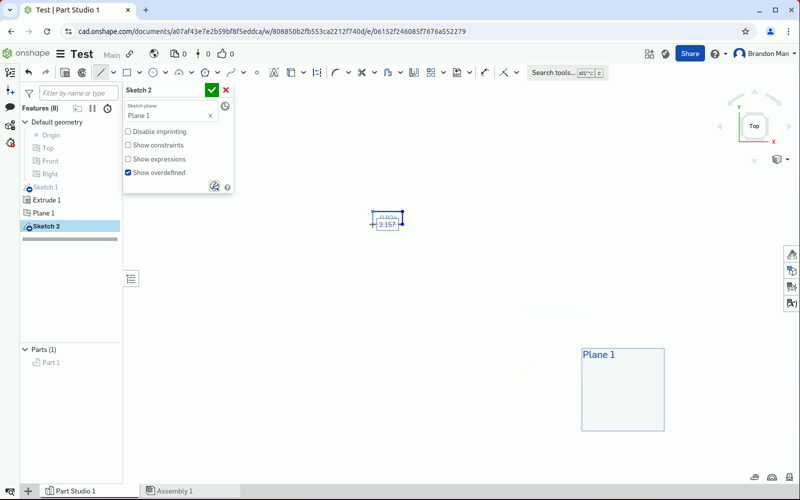
scroll(6)
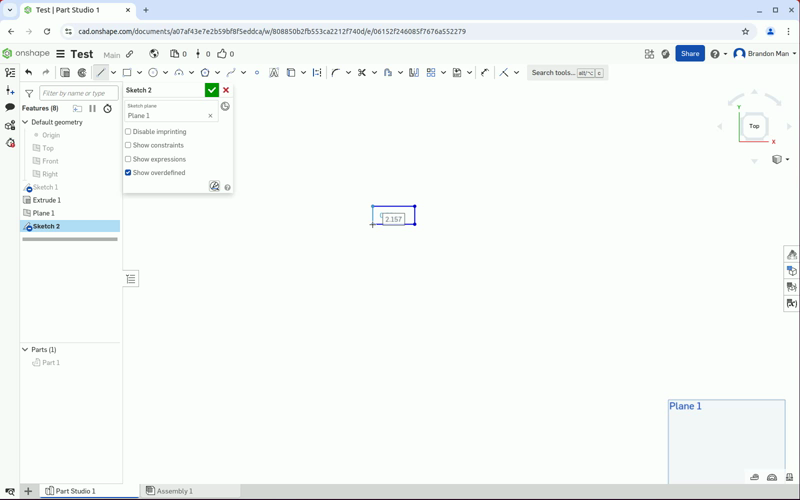
scroll(6)
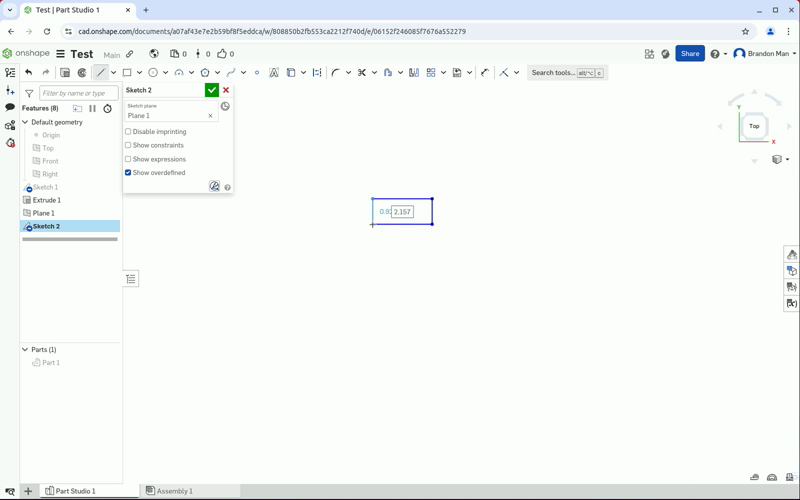
scroll(6)
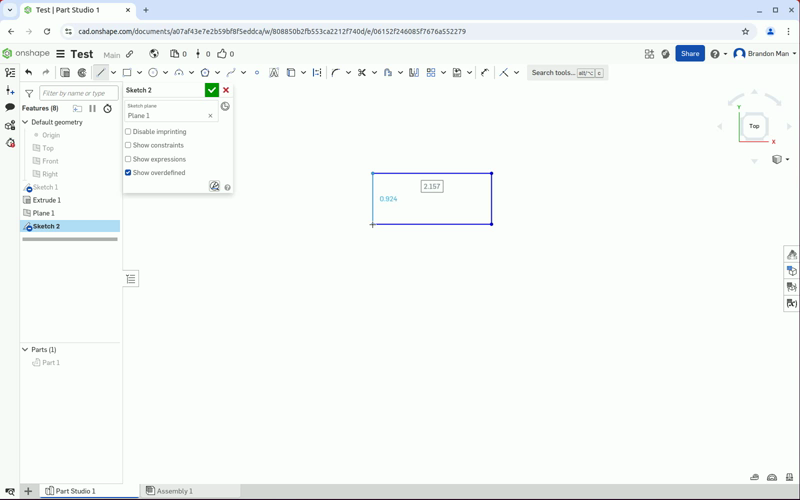
key_up(shift)
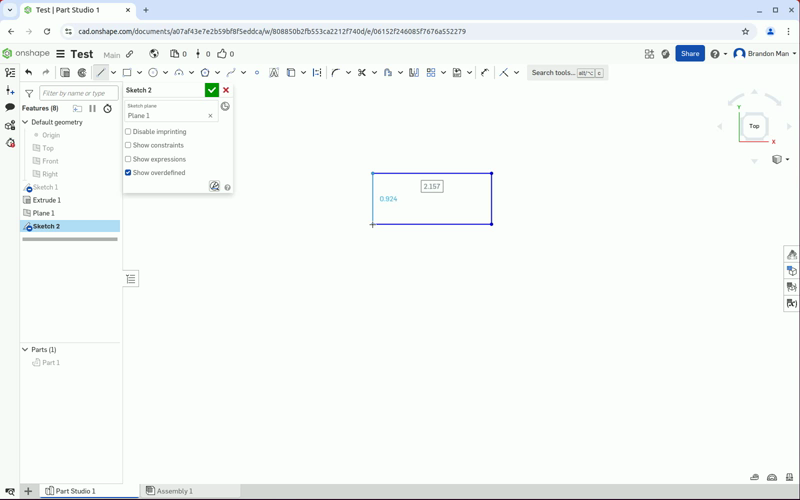
click(372, 224)
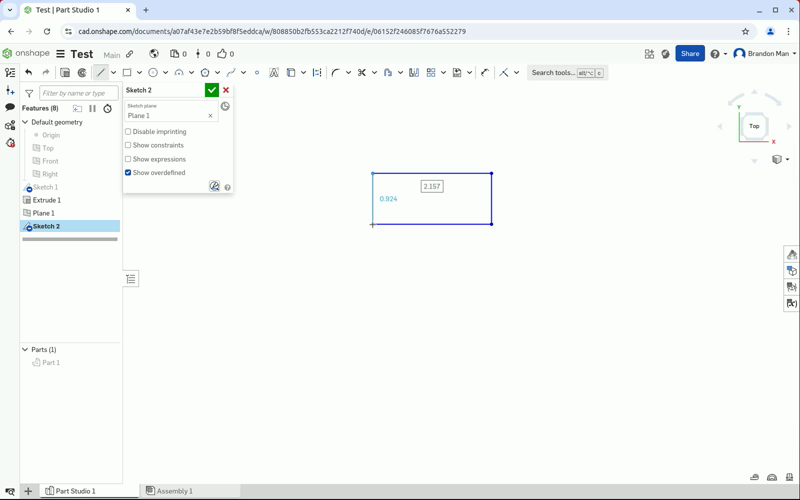
scroll(-6)
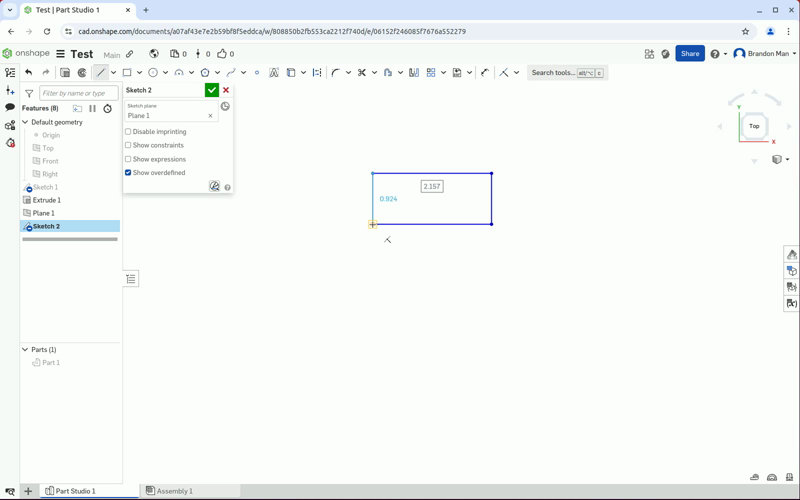
scroll(-6)
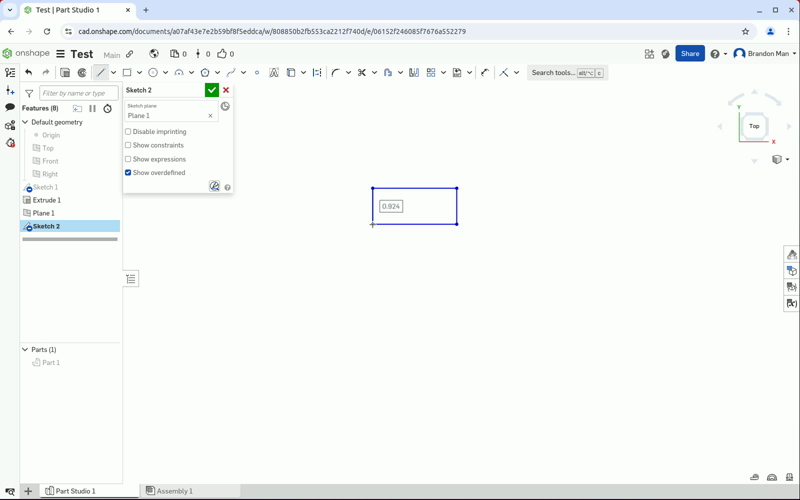
scroll(-6)
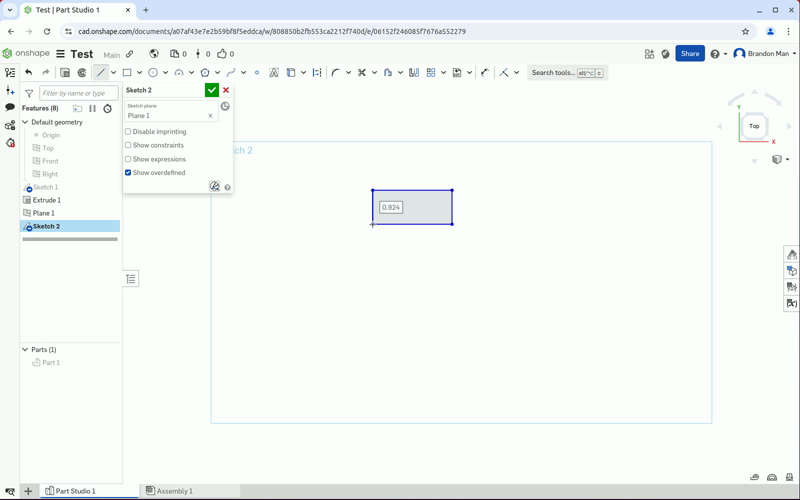
scroll(-6)
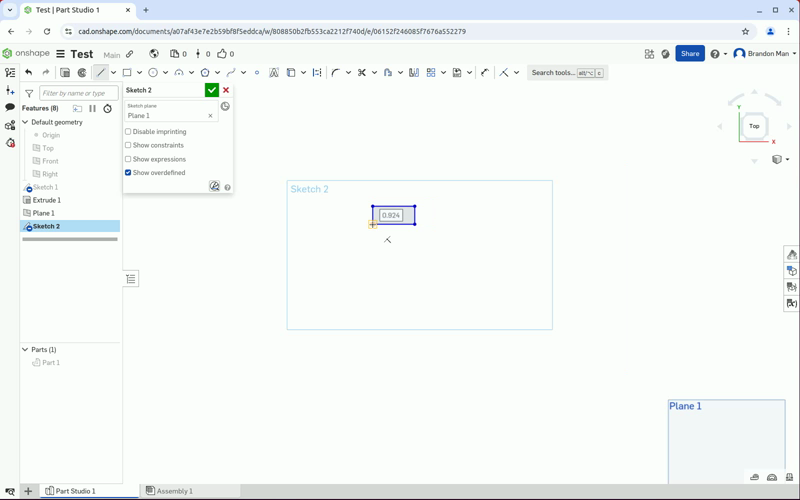
scroll(-6)
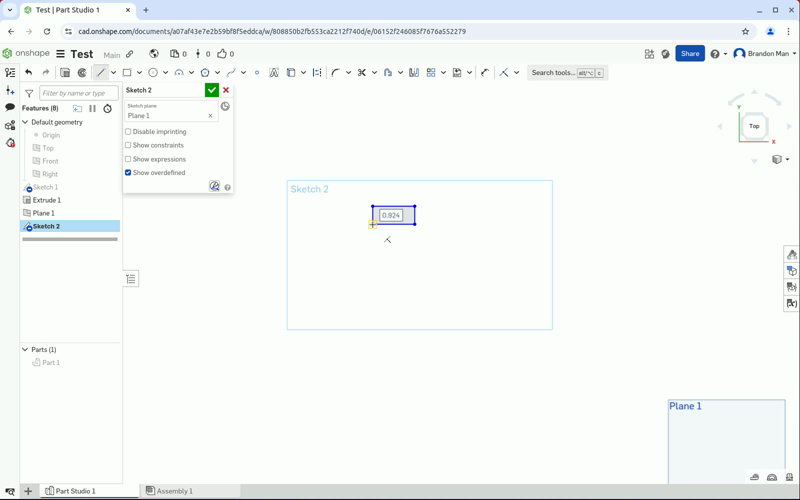
scroll(-6)
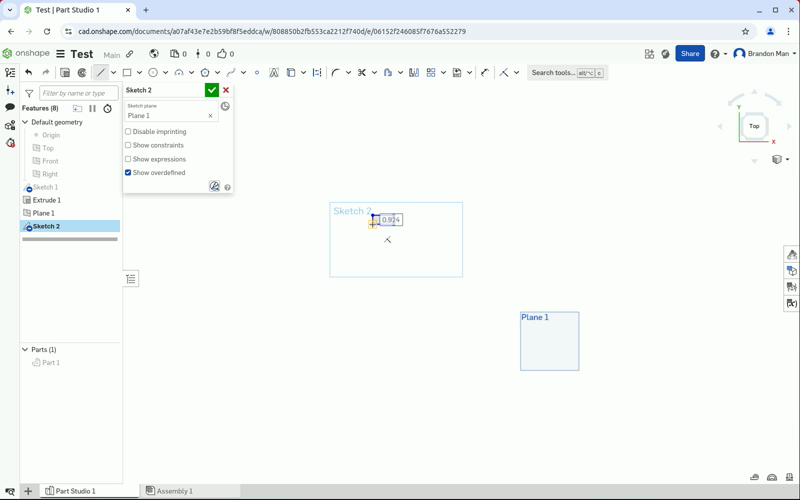
scroll(-6)
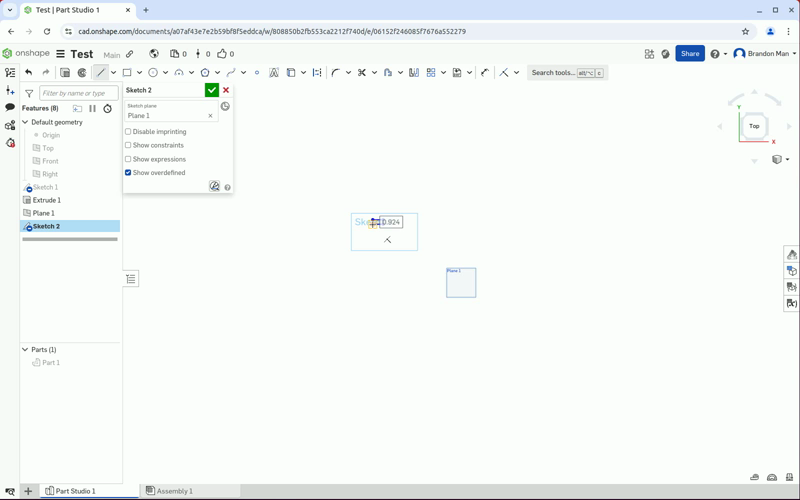
key(esc)
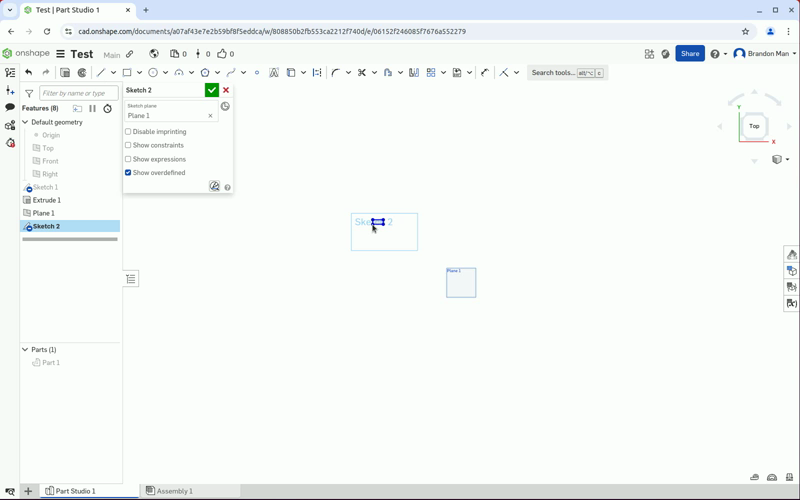
mouse_move(379, 223)
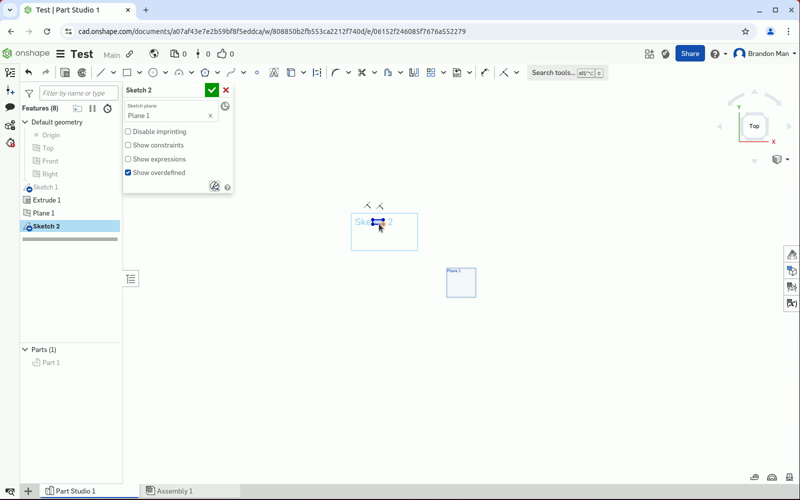
scroll(6)
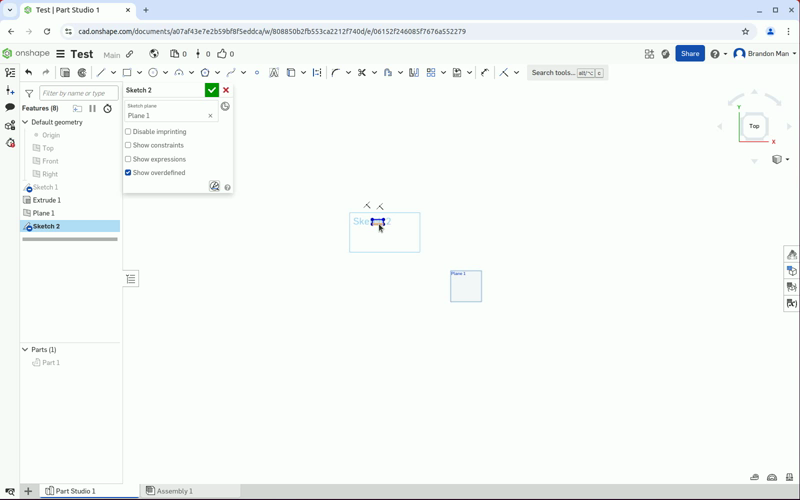
scroll(6)
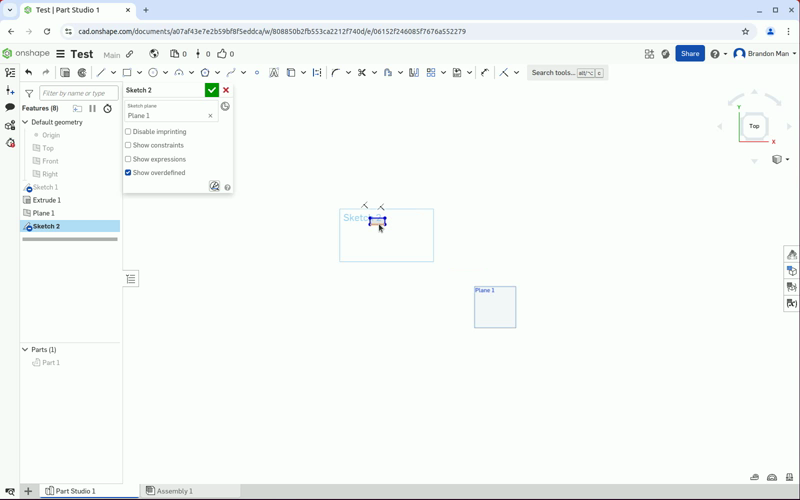
scroll(6)
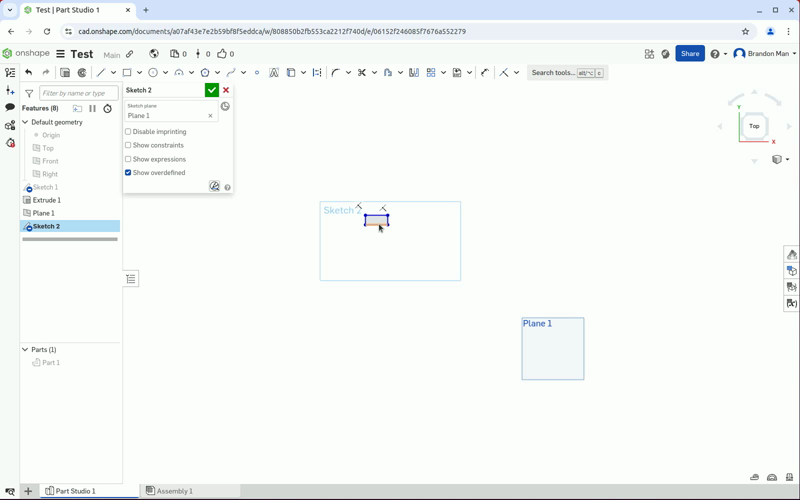
scroll(6)
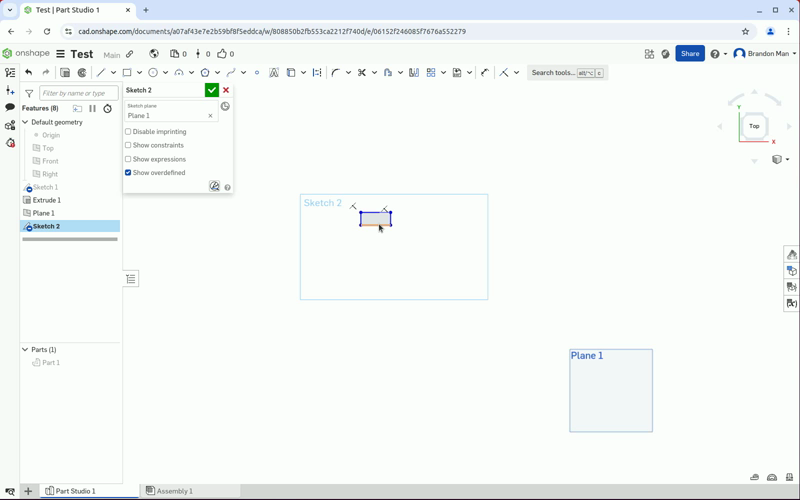
scroll(6)
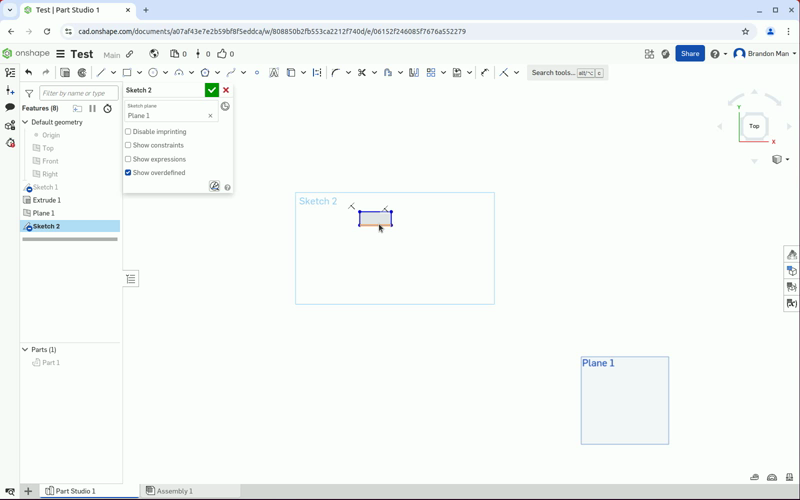
scroll(6)
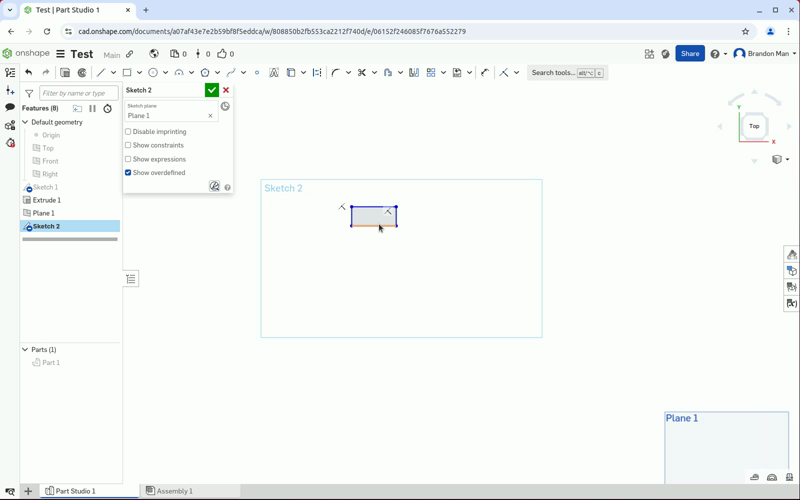
scroll(6)
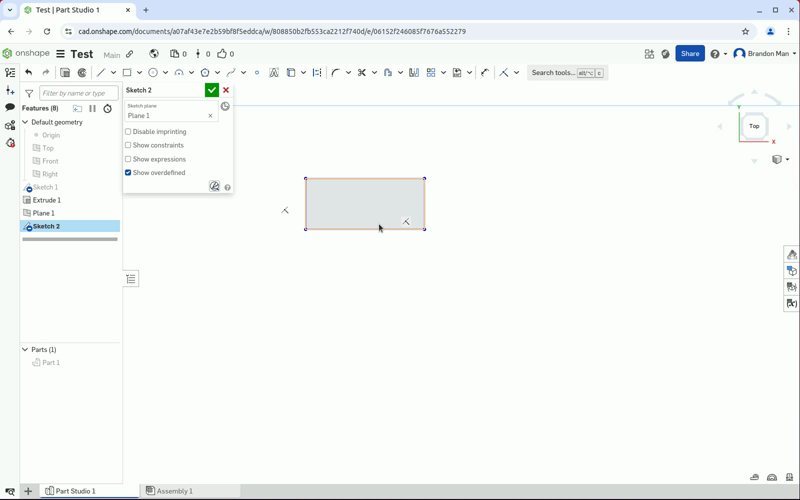
click(379, 223)
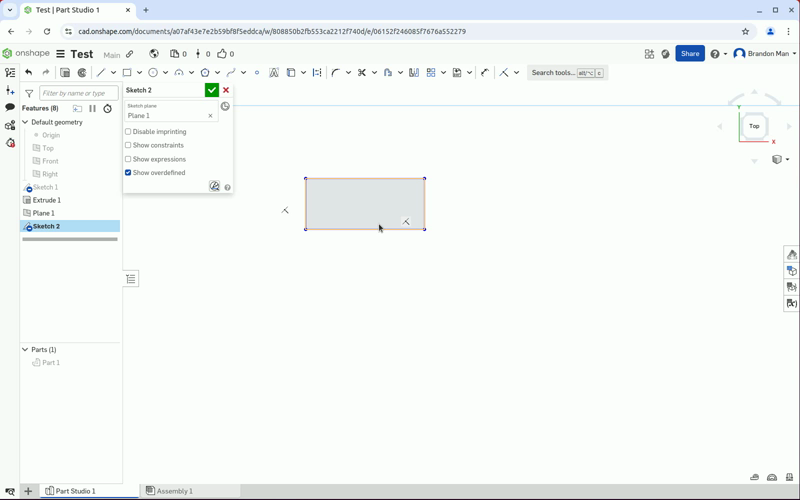
scroll(-6)
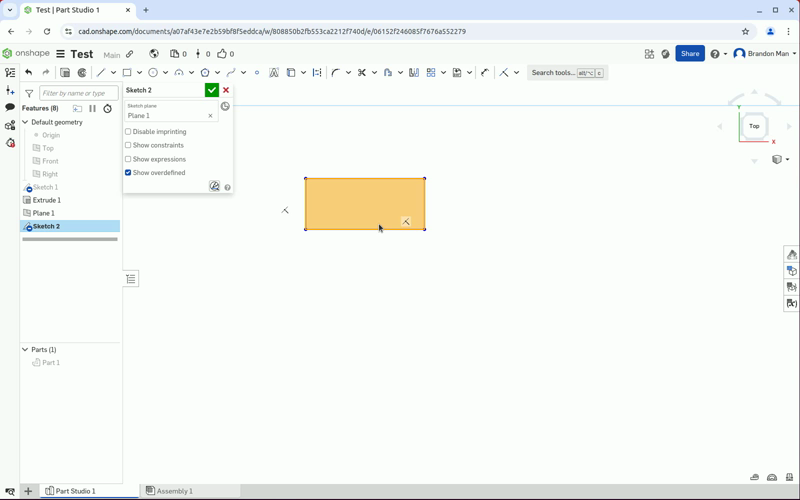
scroll(-6)
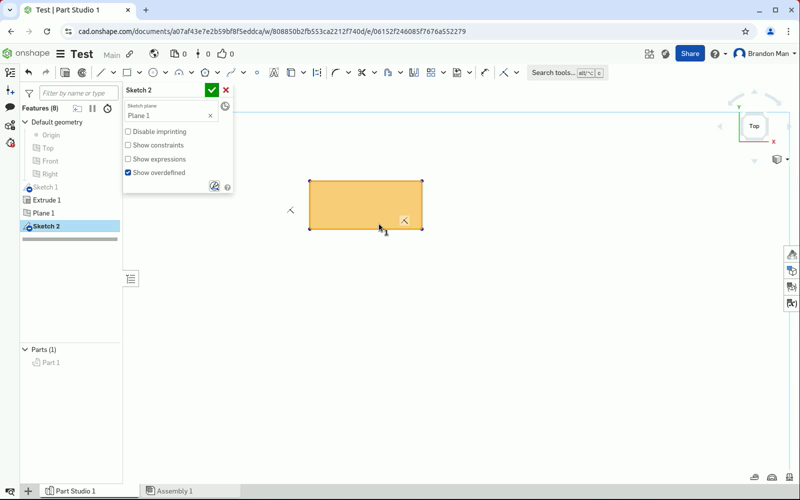
scroll(-6)
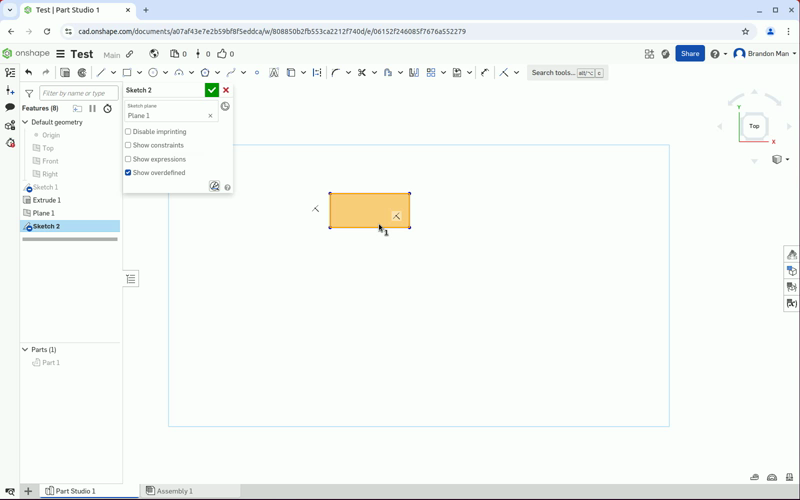
scroll(-6)
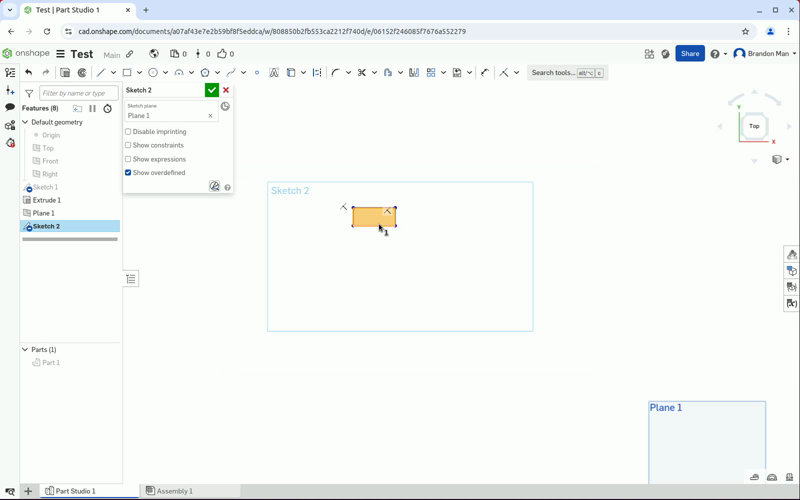
scroll(-6)
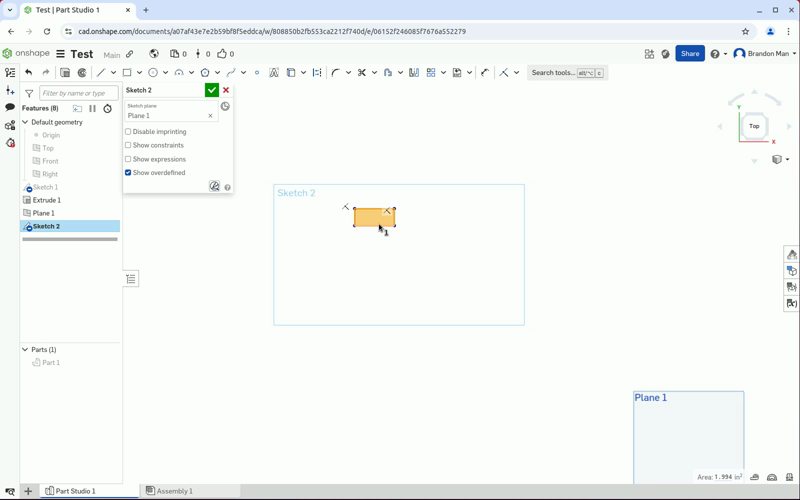
scroll(-6)
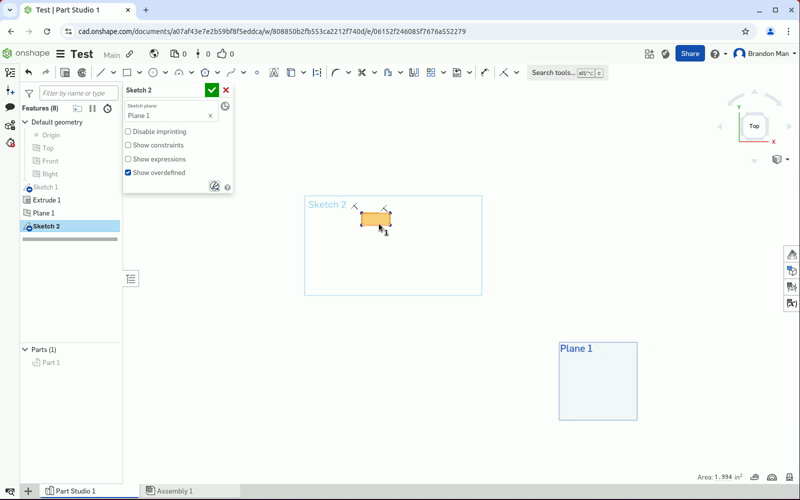
scroll(-6)
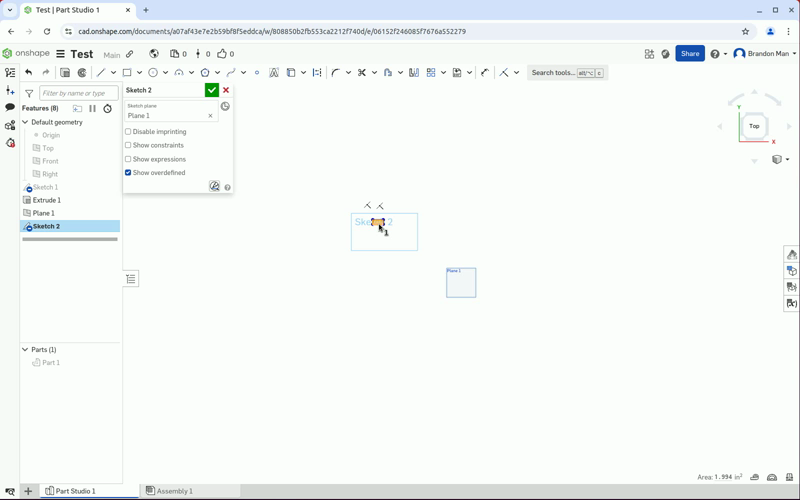
mouse_move(73, 352)
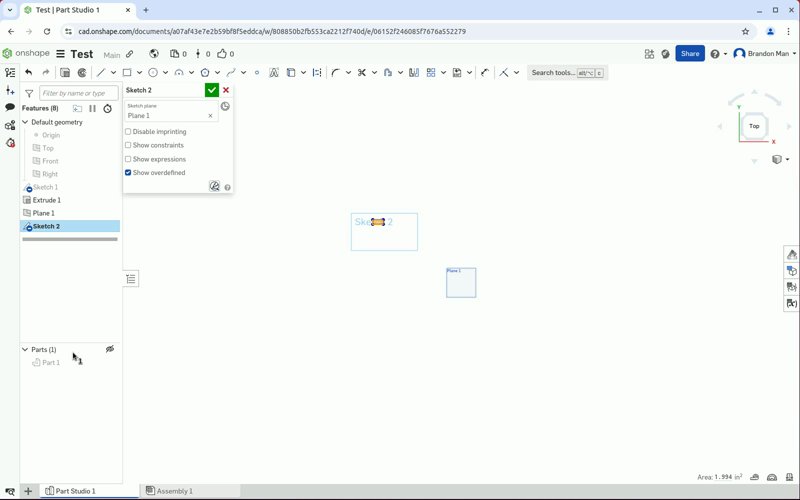
key(shift+y)
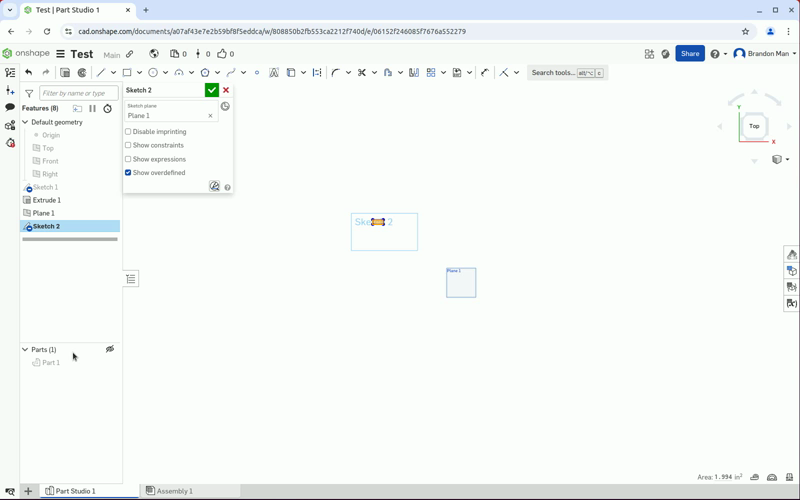
key(shift+e)
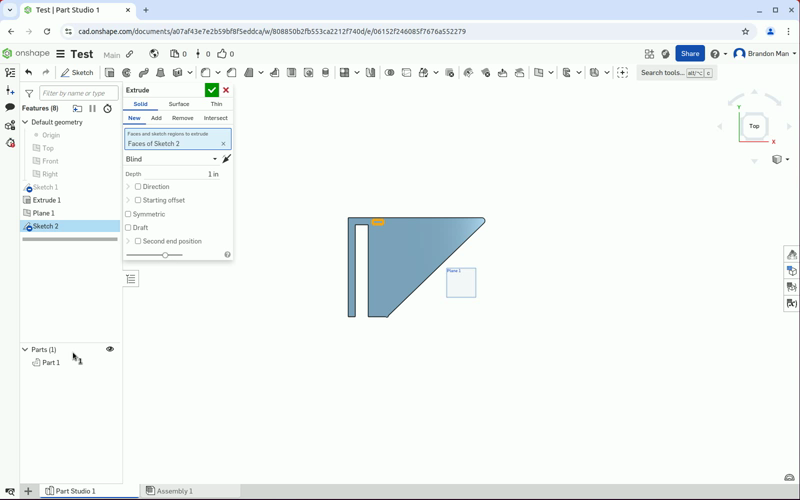
mouse_move(143, 106)
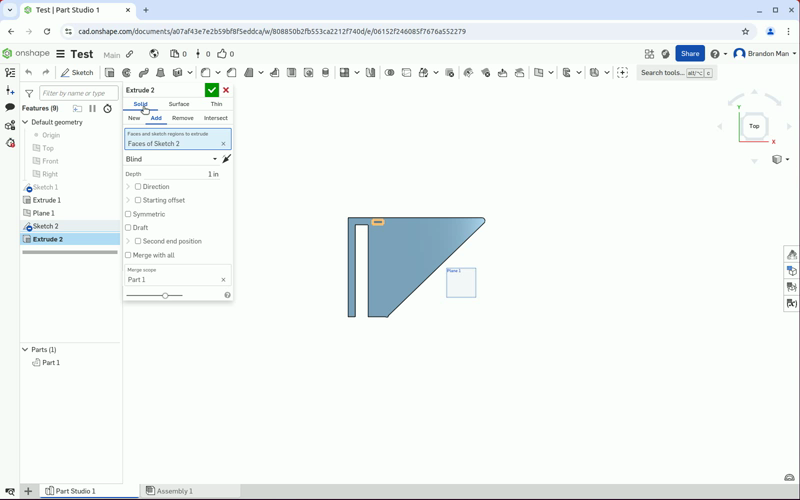
click(143, 106)
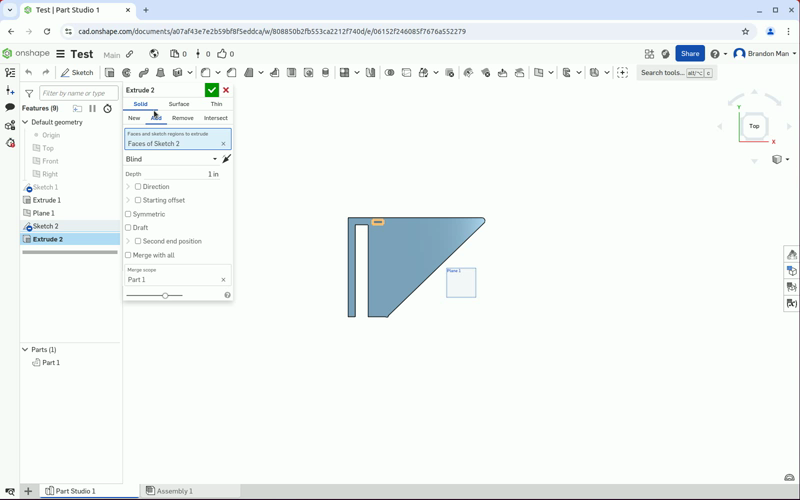
mouse_move(186, 120)
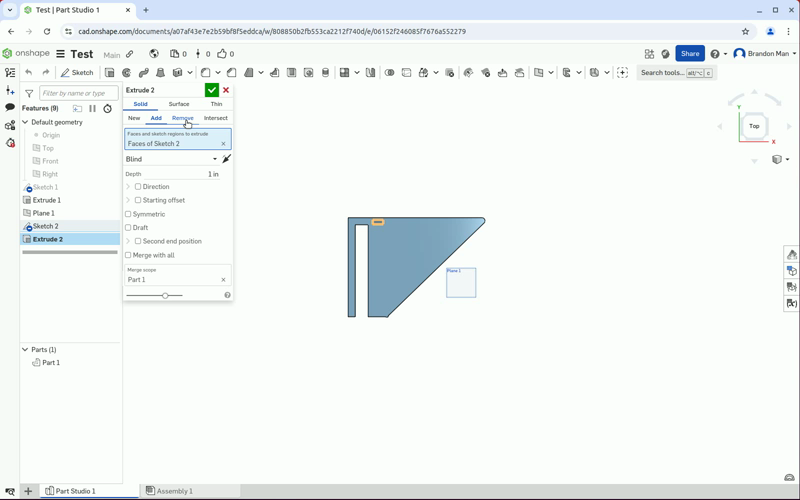
click(186, 120)
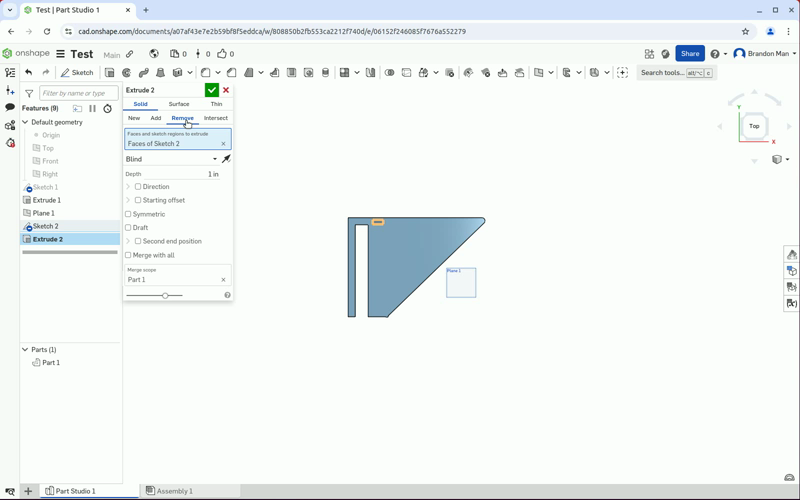
key(tab, 4)
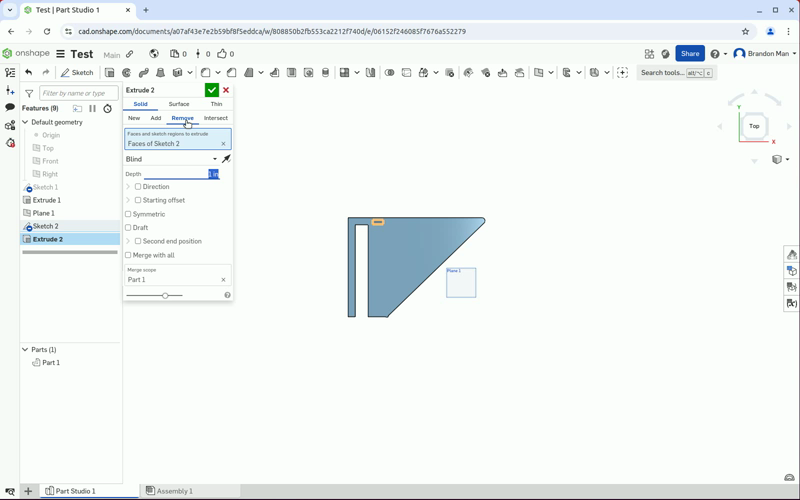
text(8.666)
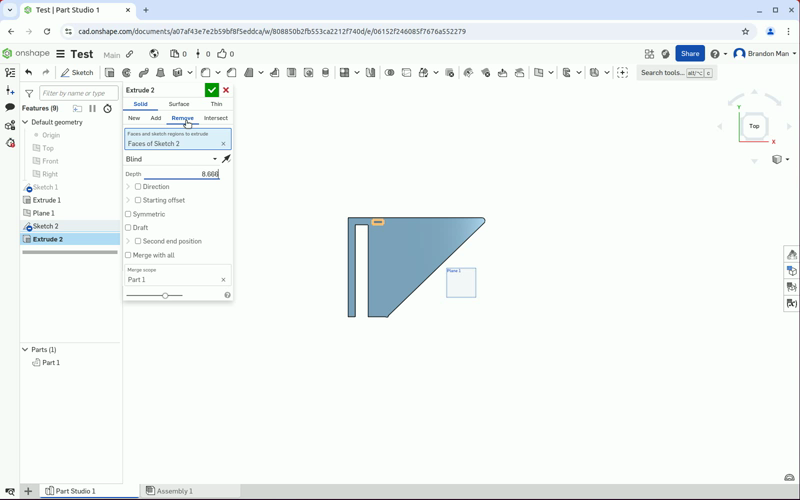
key(tab, 6)
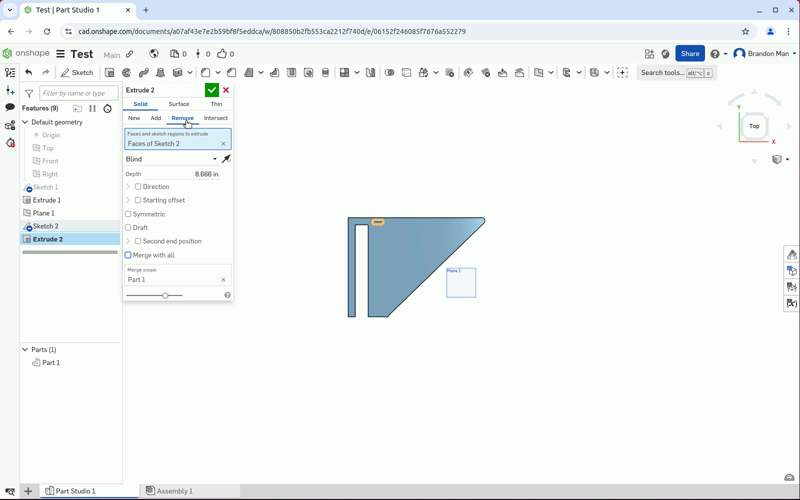
key(space)
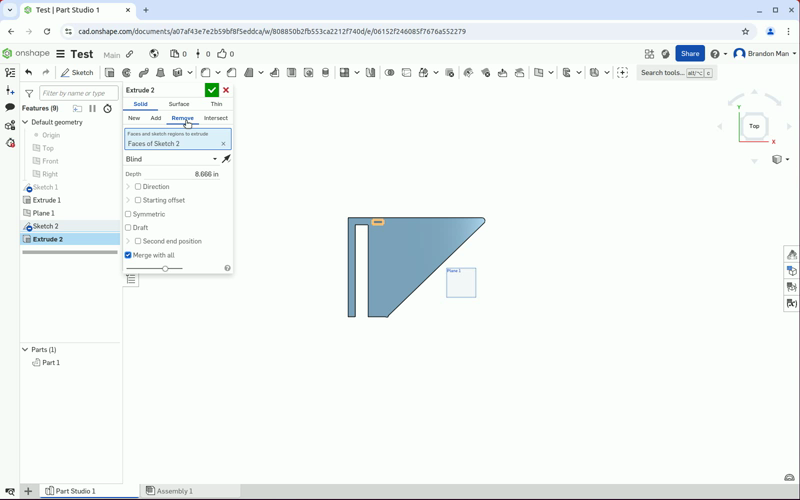
key(enter)
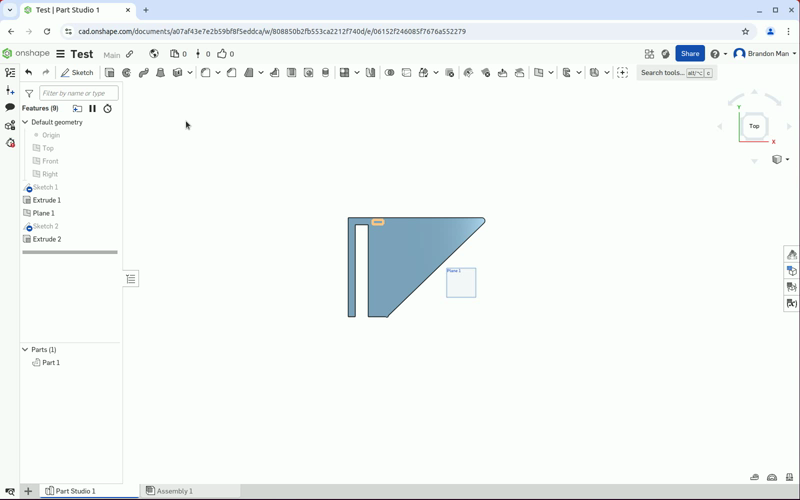
key(shift+h)
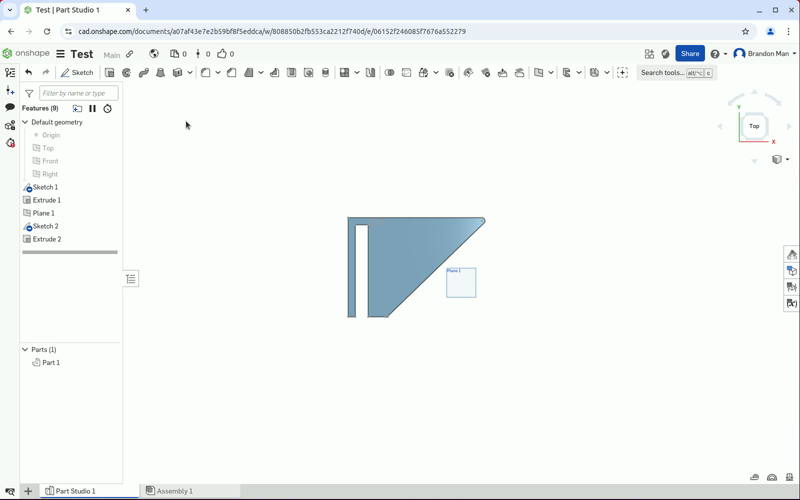
key(shift+h)
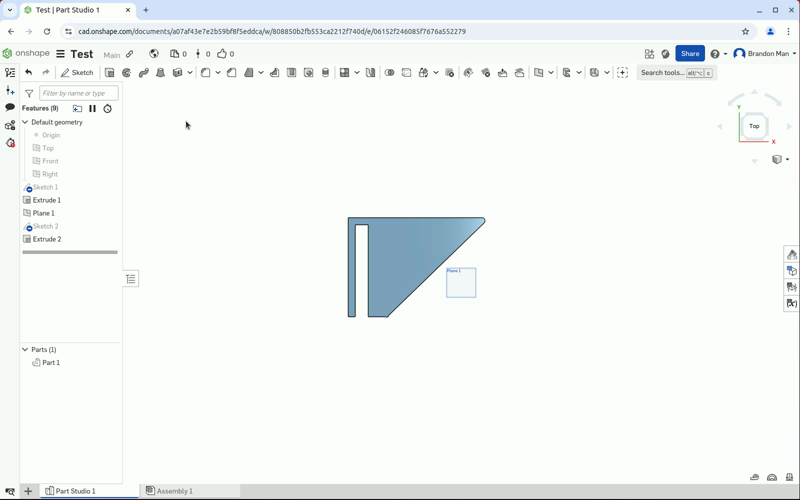
mouse_move(73, 189)
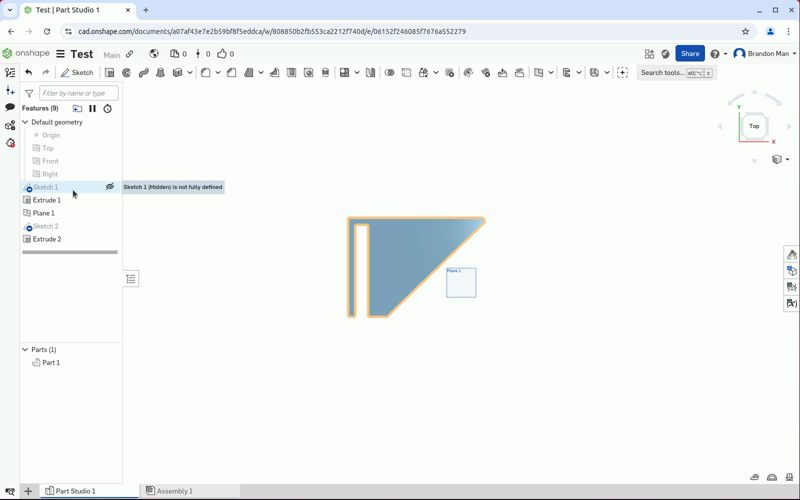
click(73, 189)
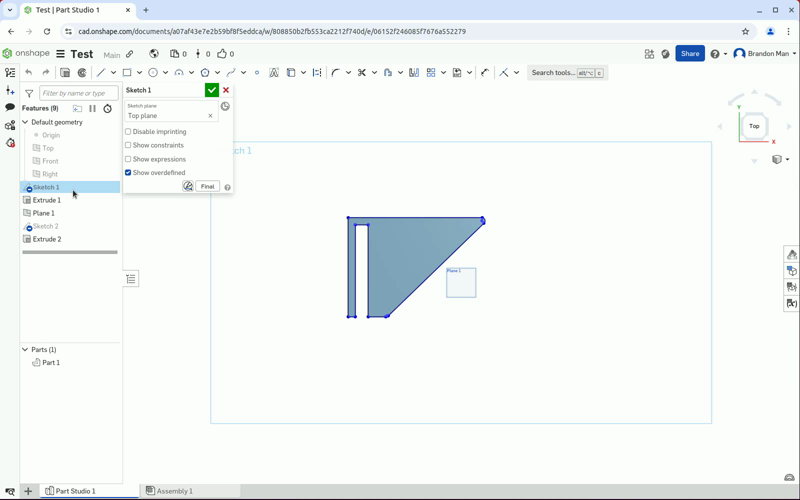
mouse_move(229, 92)
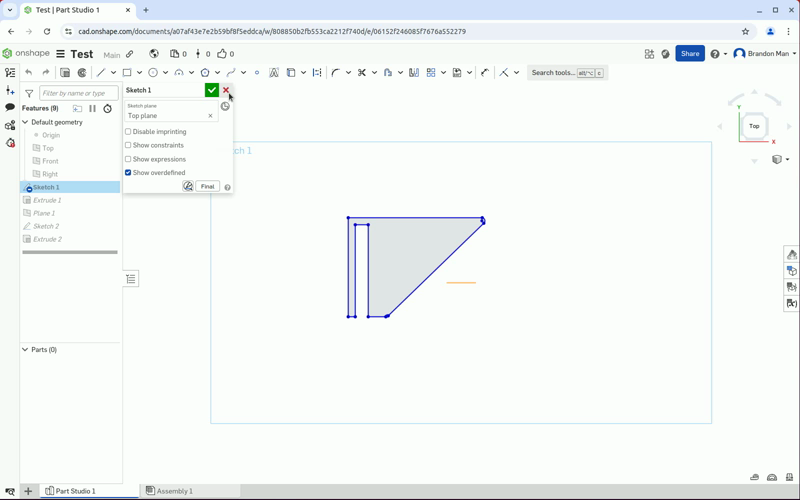
click(229, 92)
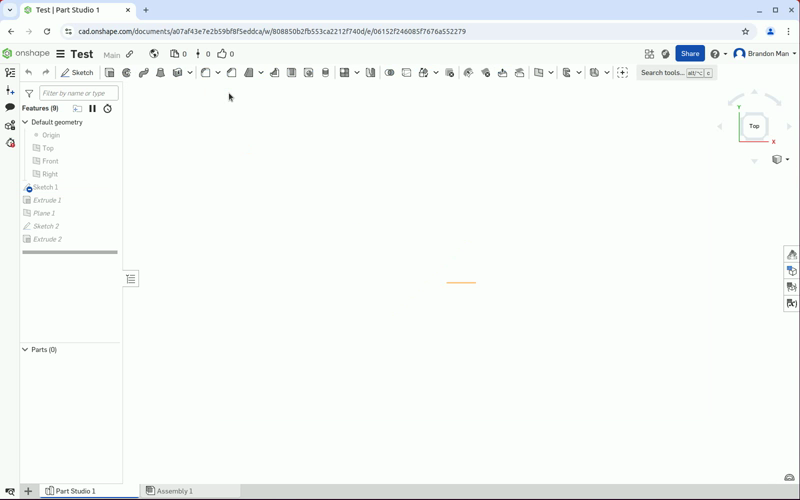
key(shift+s)
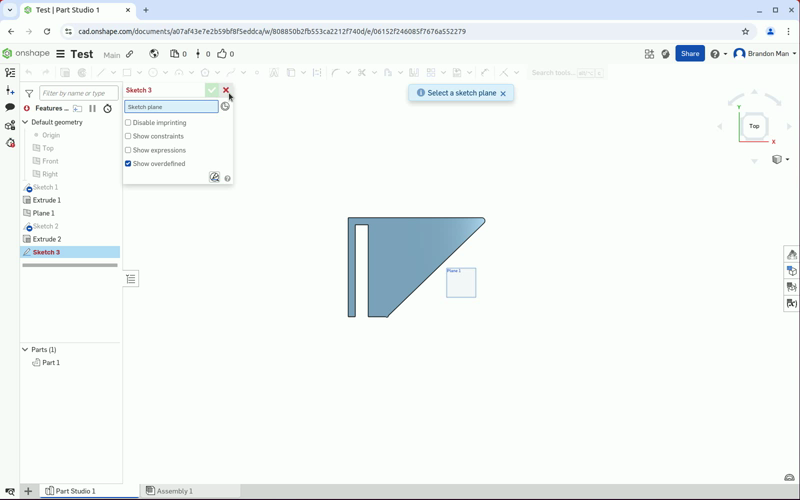
mouse_move(73, 215)
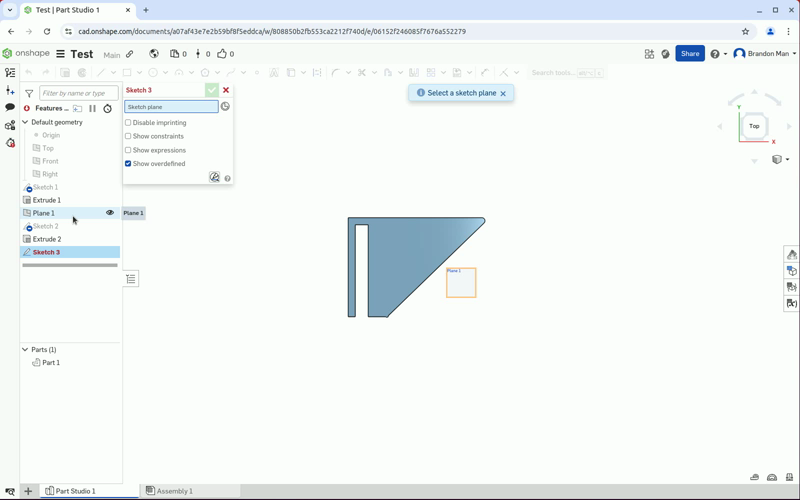
click(73, 215)
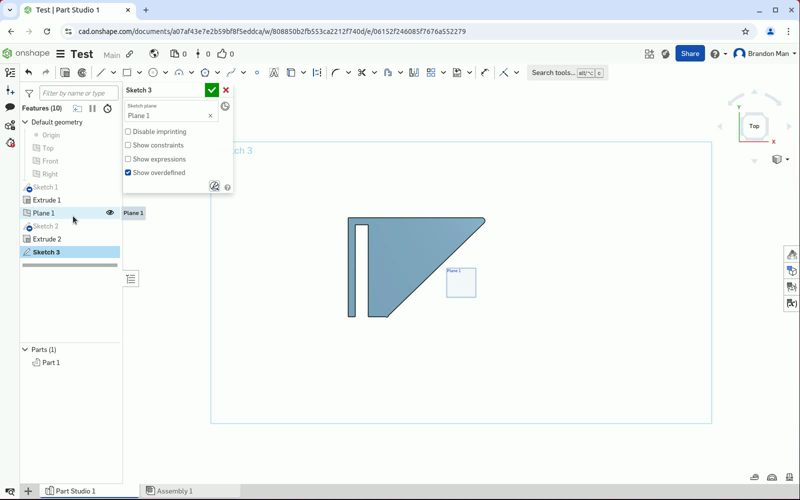
mouse_move(73, 352)
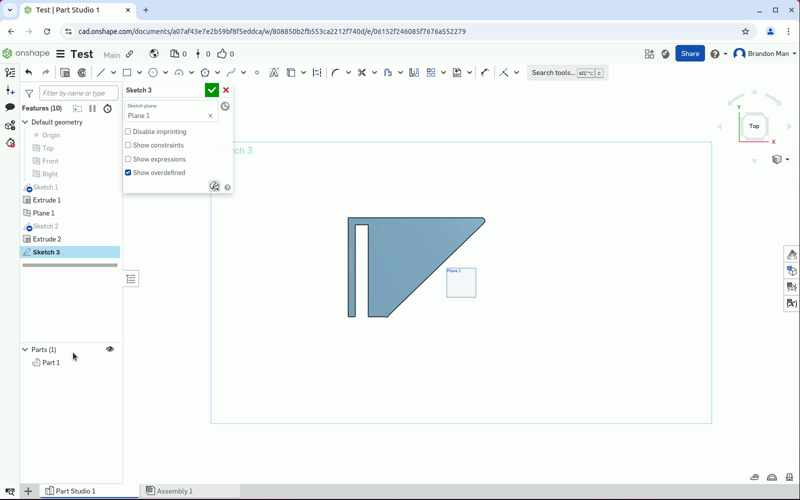
key(y)
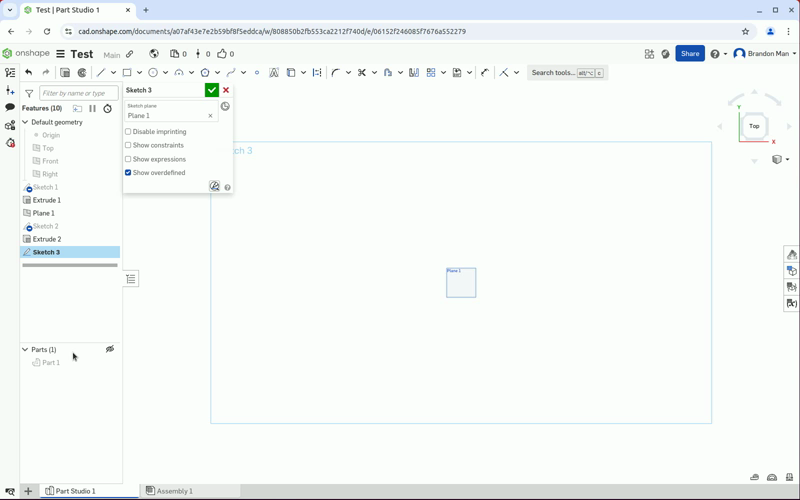
key(l)
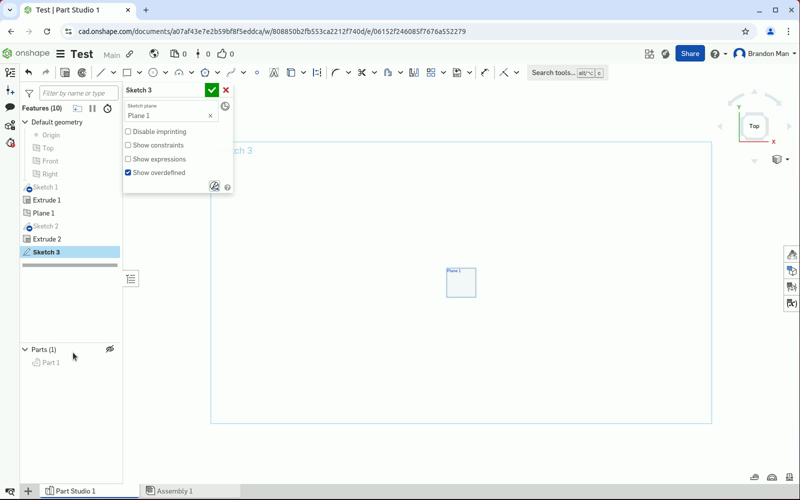
key_down(shift)
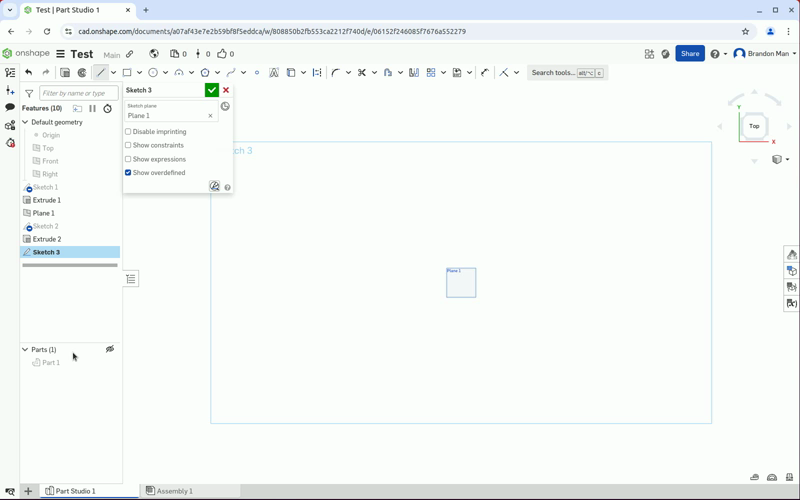
mouse_move(465, 224)
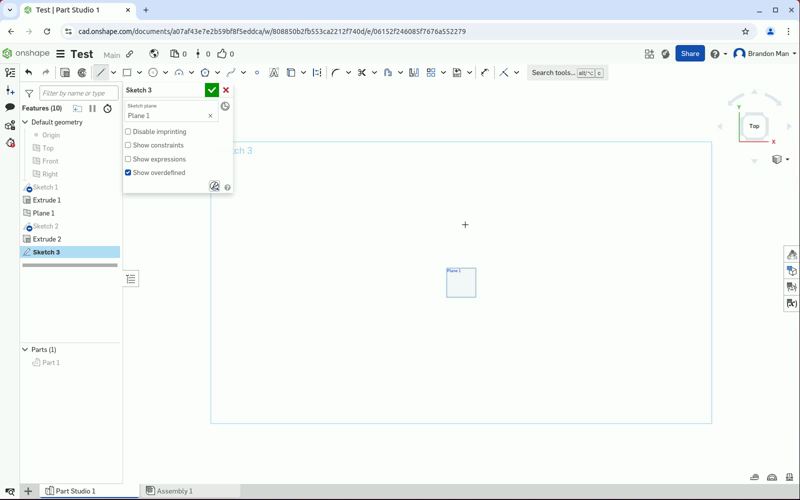
click(465, 224)
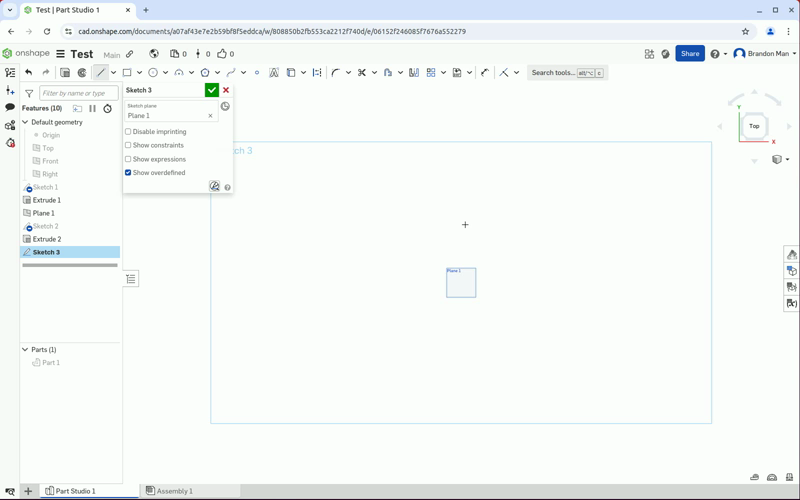
key_up(shift)
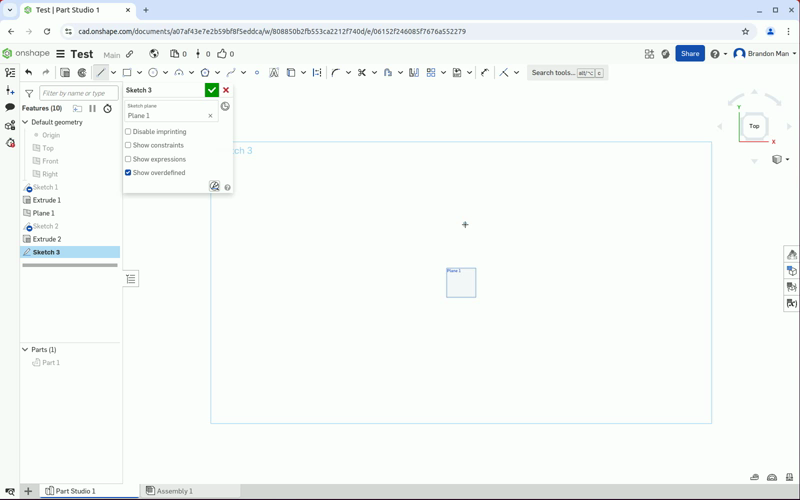
key_down(shift)
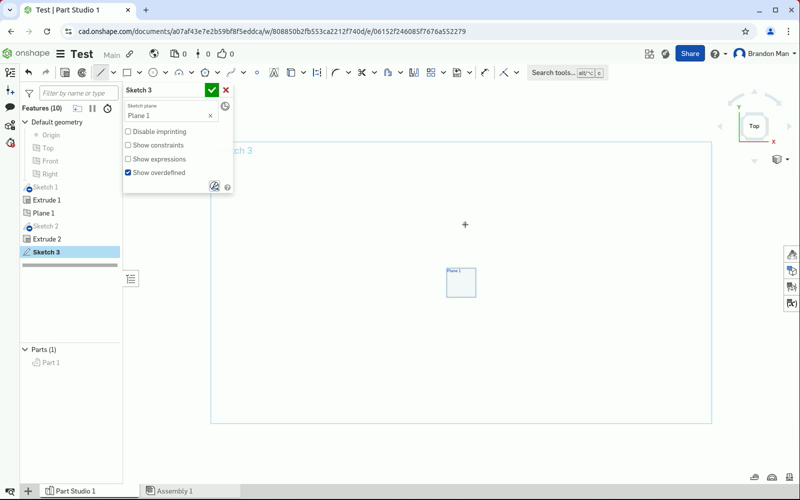
mouse_move(495, 224)
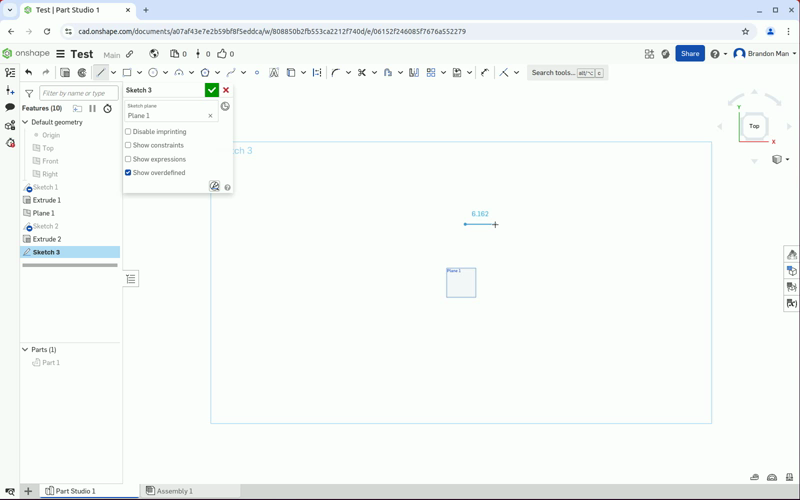
mouse_move(475, 224)
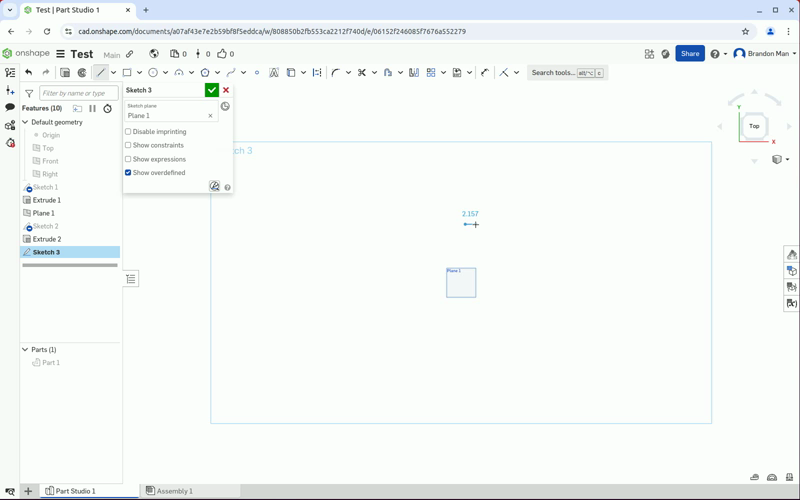
click(475, 224)
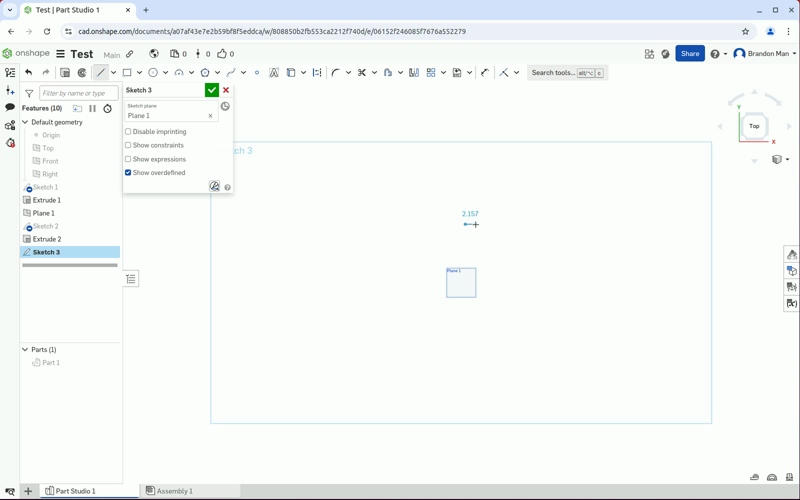
key_up(shift)
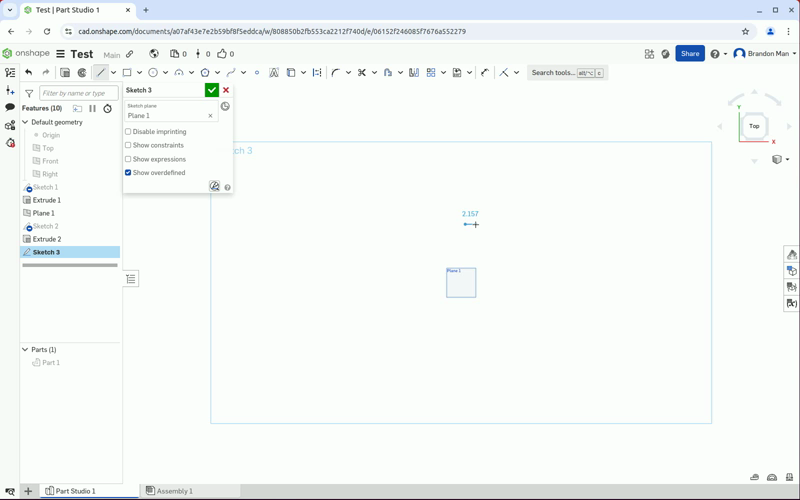
key_down(shift)
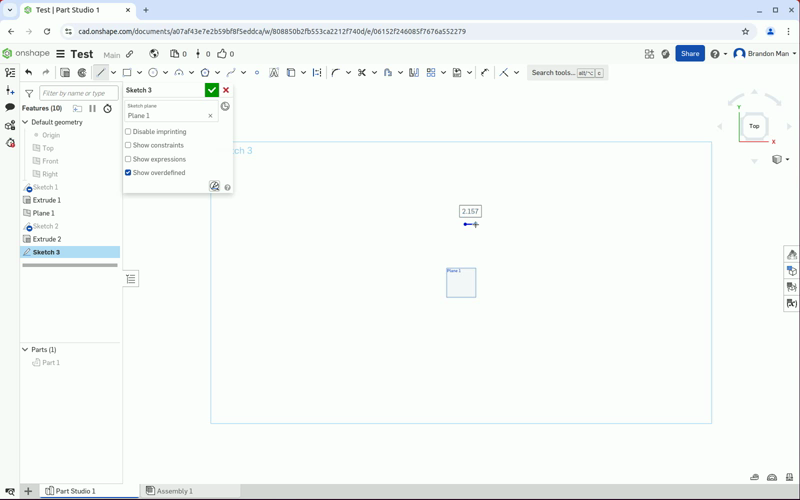
mouse_move(505, 224)
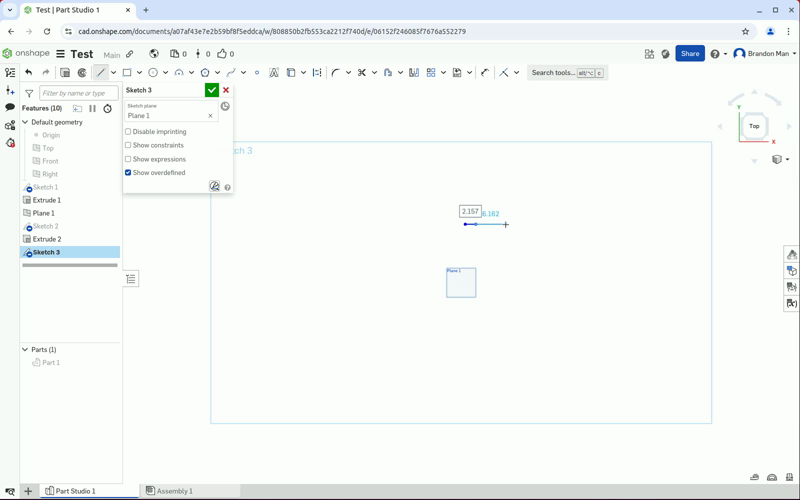
mouse_move(475, 219)
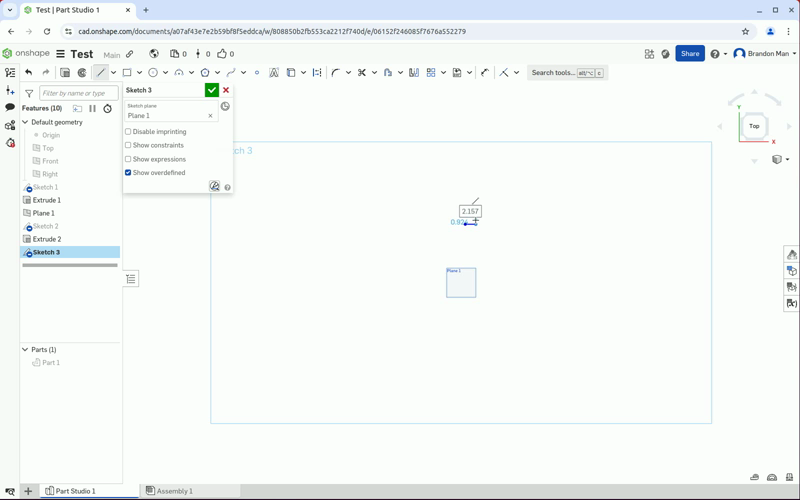
scroll(6)
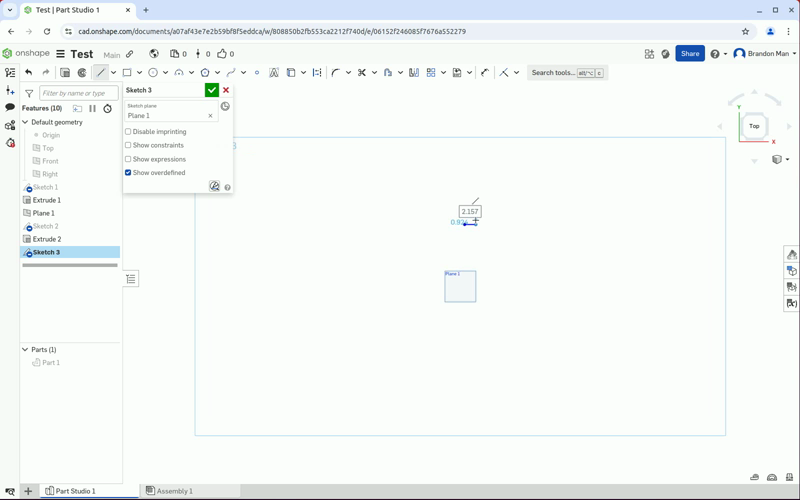
scroll(6)
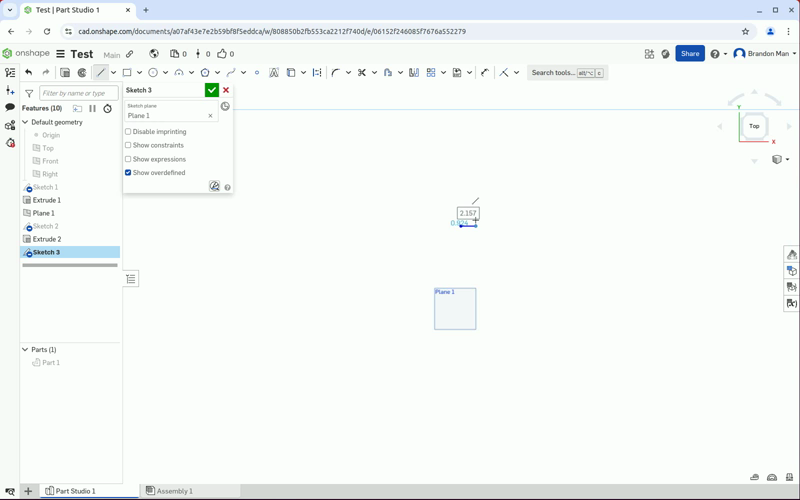
scroll(6)
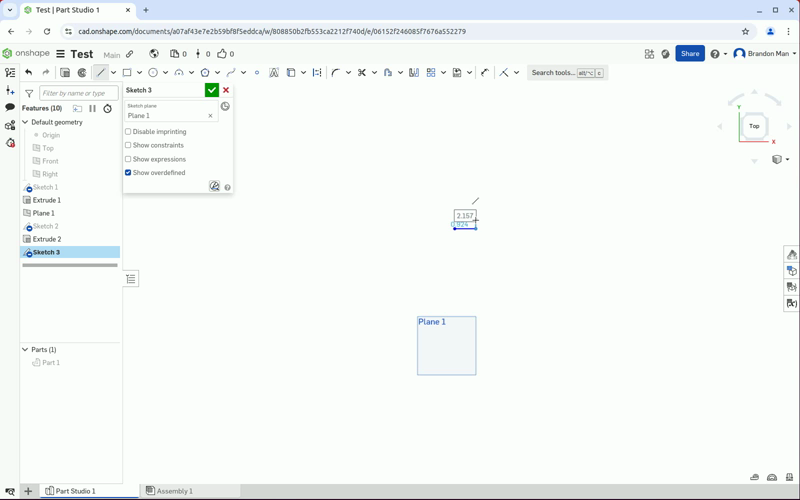
scroll(6)
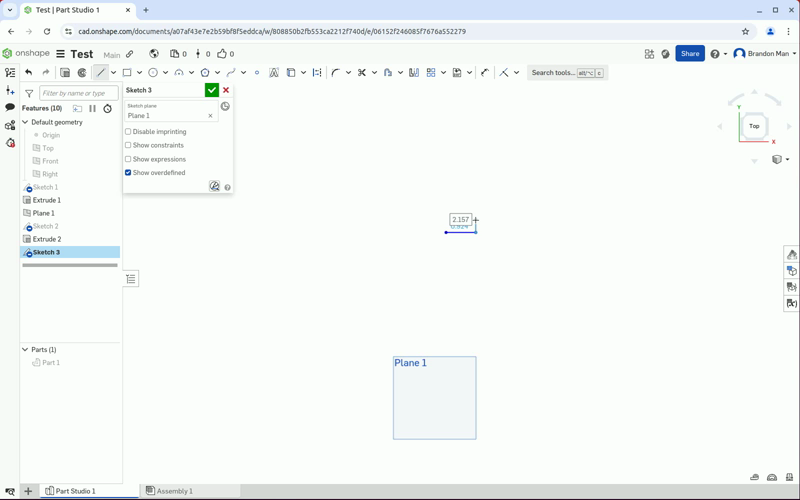
scroll(6)
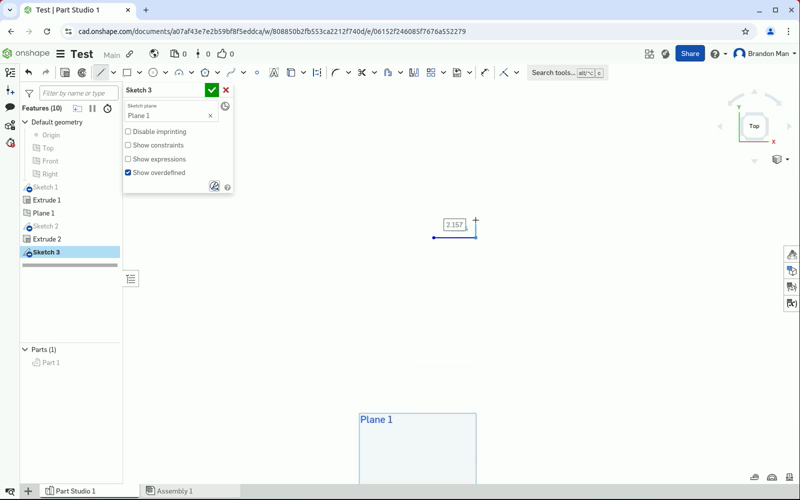
scroll(6)
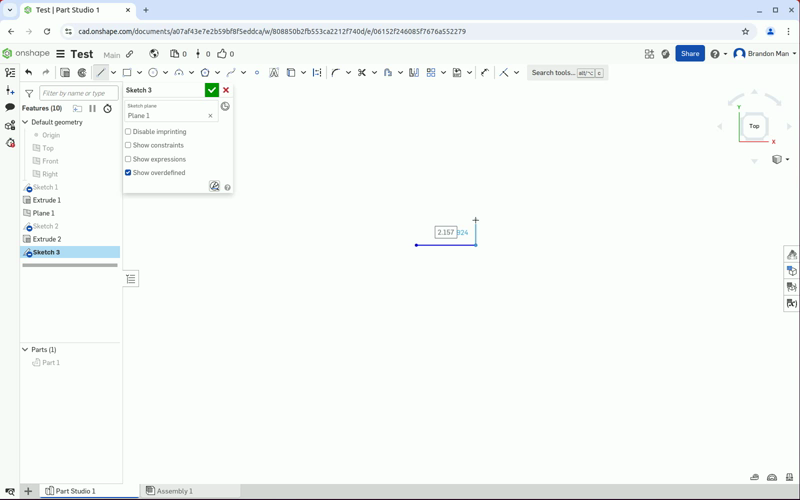
scroll(6)
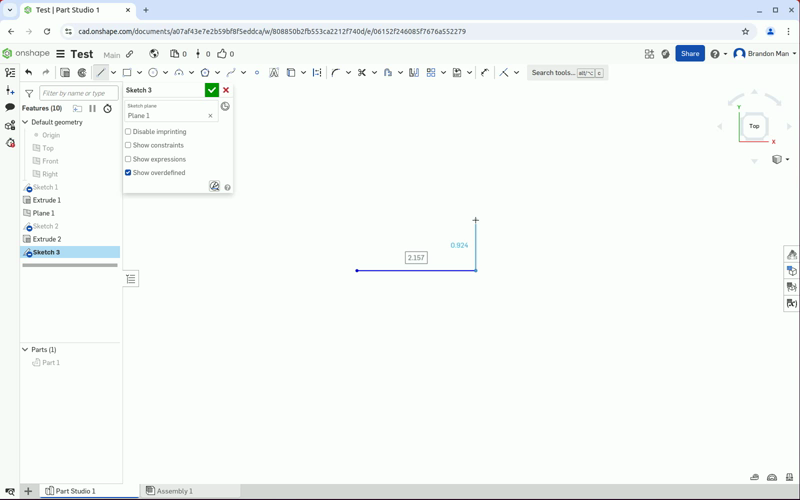
click(475, 219)
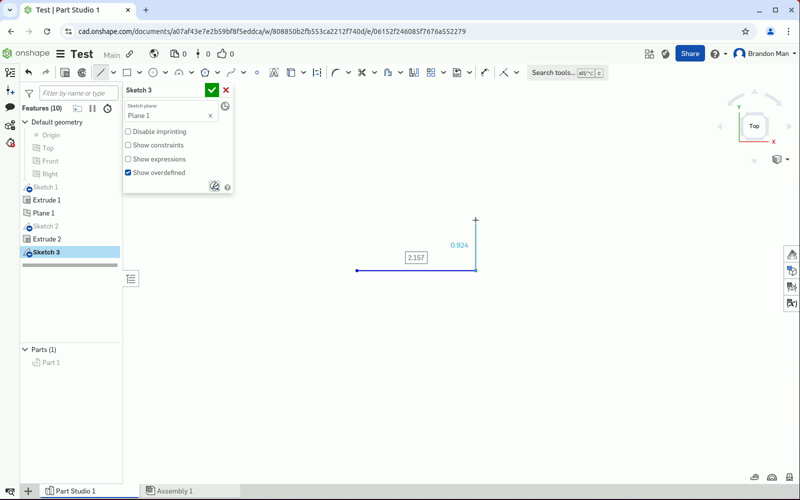
scroll(-6)
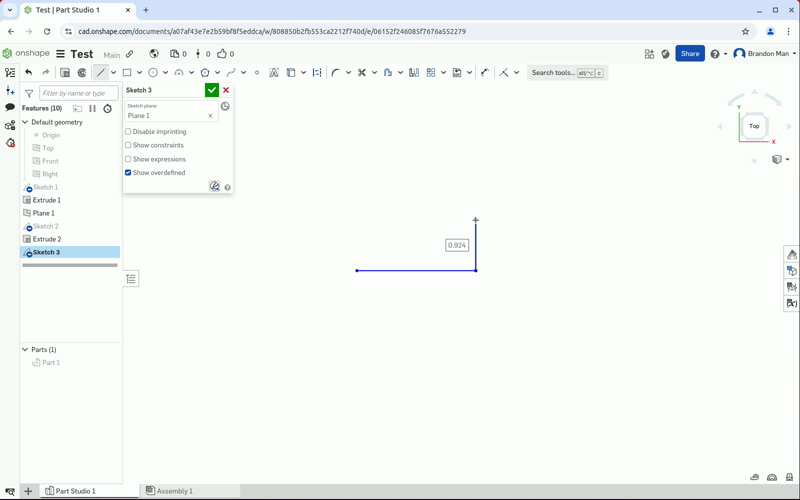
scroll(-6)
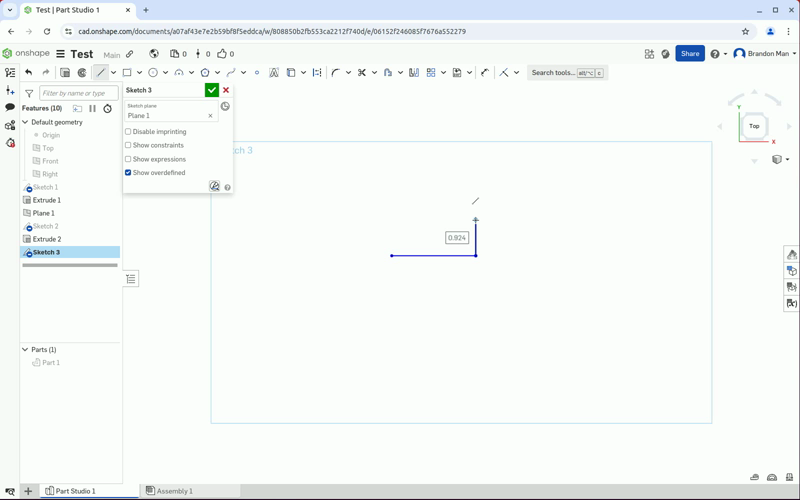
scroll(-6)
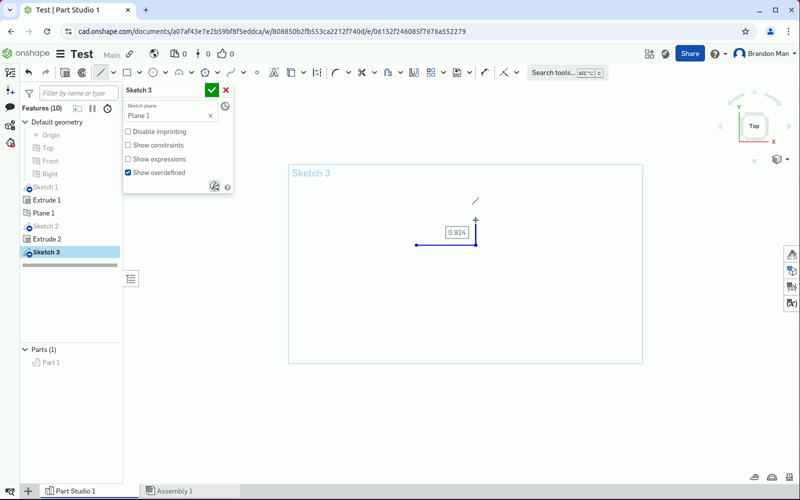
scroll(-6)
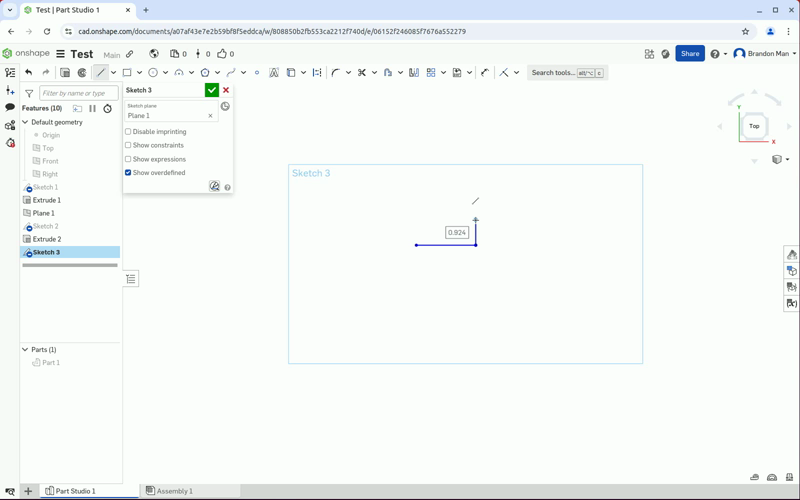
scroll(-6)
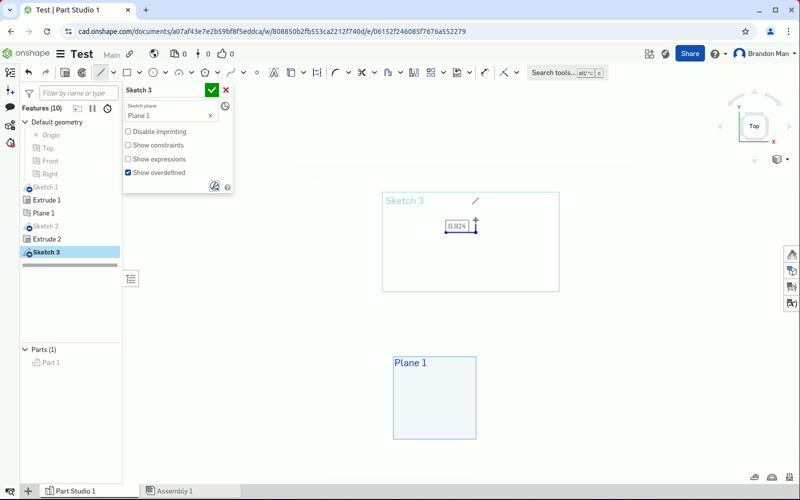
scroll(-6)
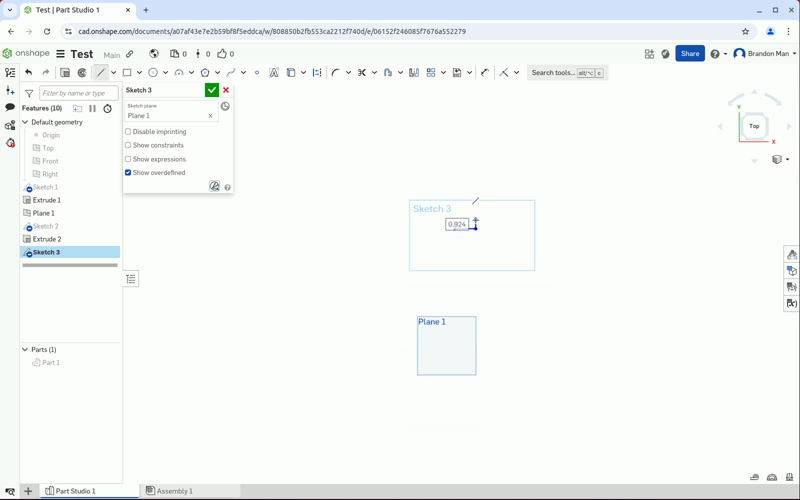
scroll(-6)
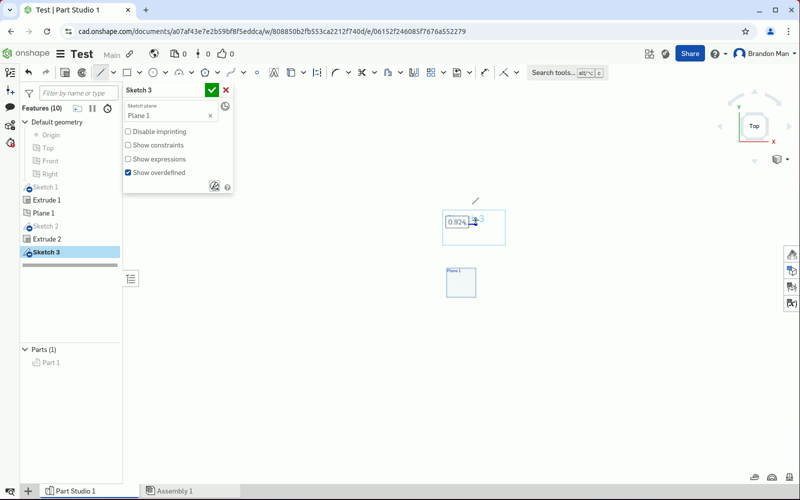
key_up(shift)
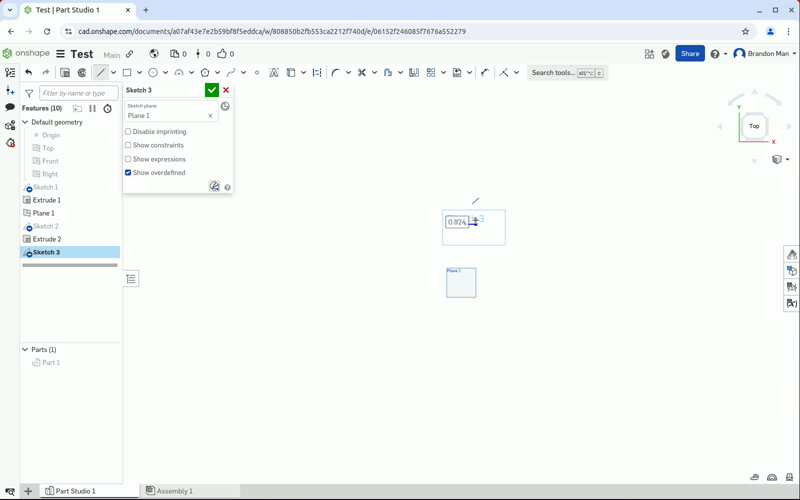
key_down(shift)
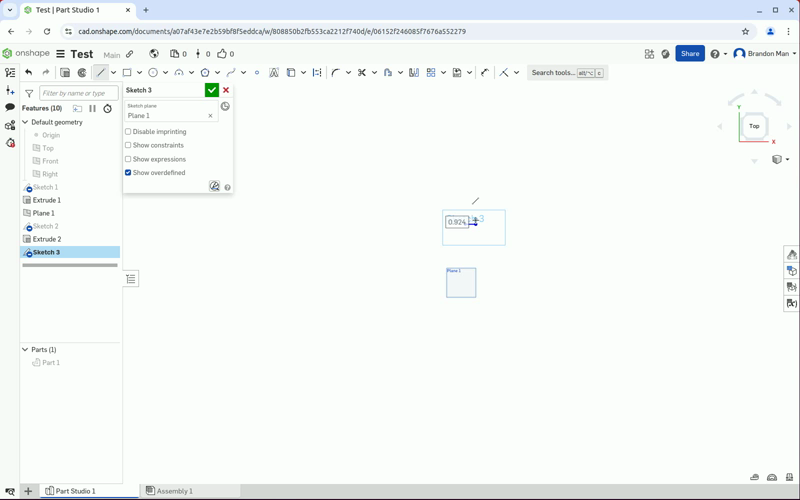
mouse_move(505, 219)
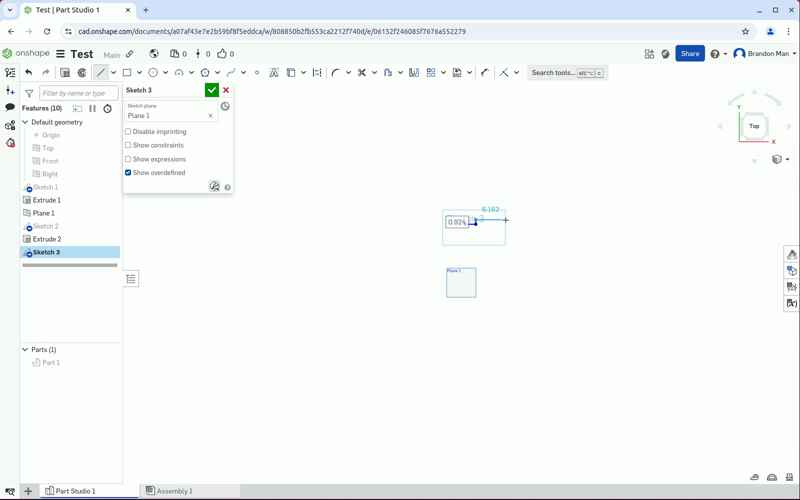
mouse_move(465, 219)
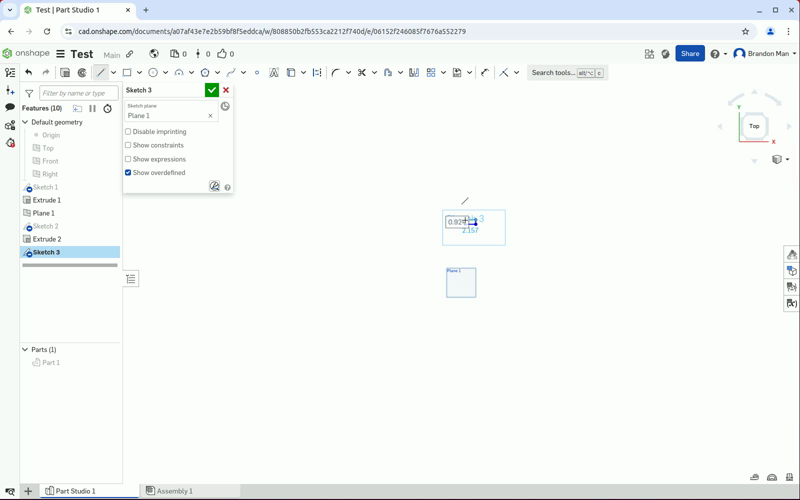
click(465, 219)
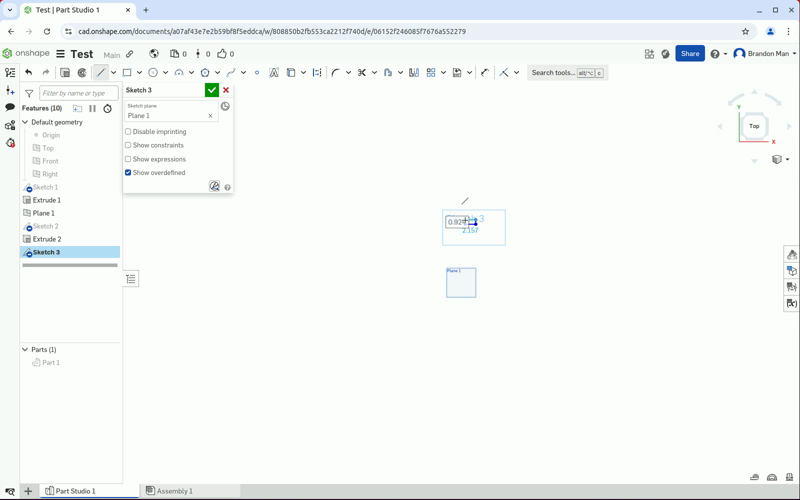
key_up(shift)
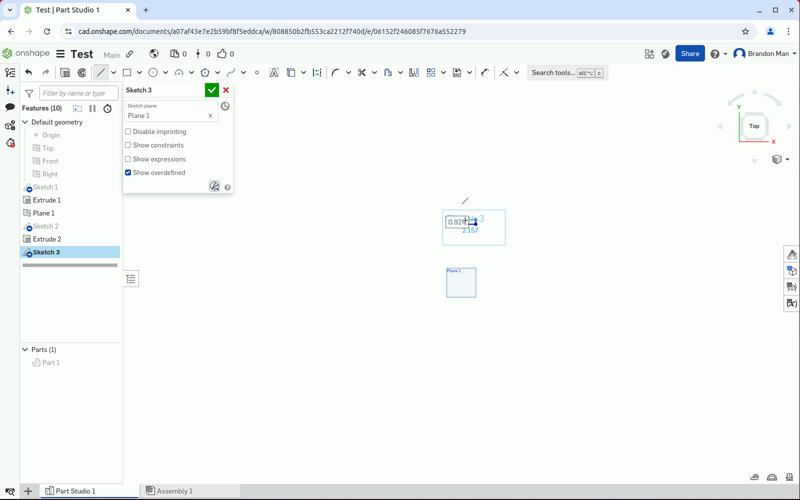
mouse_move(495, 219)
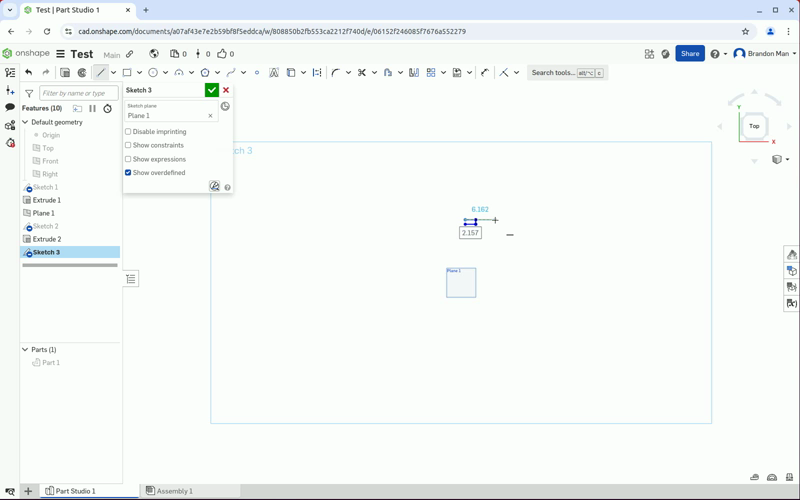
key_down(shift)
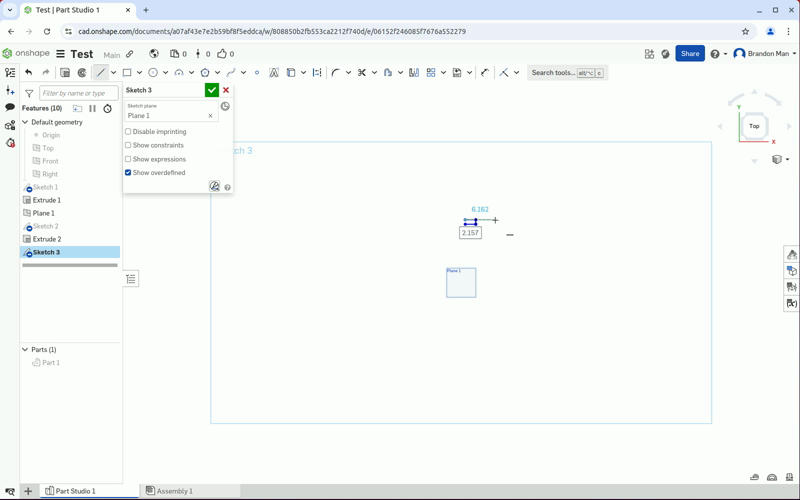
mouse_move(465, 224)
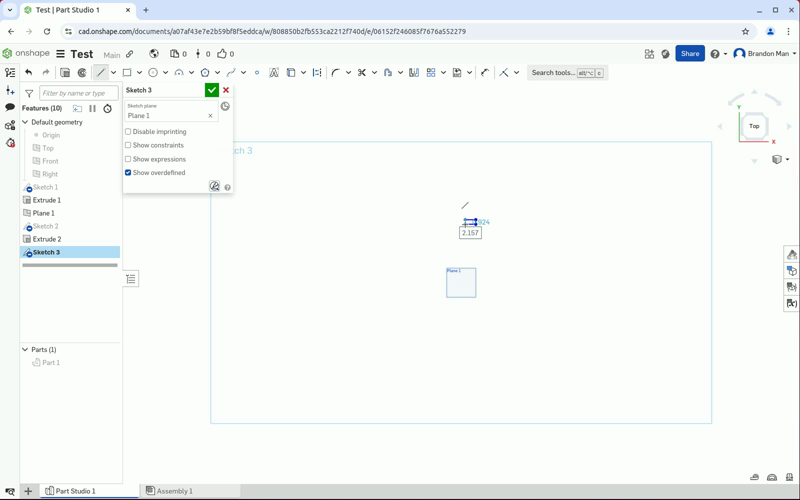
scroll(6)
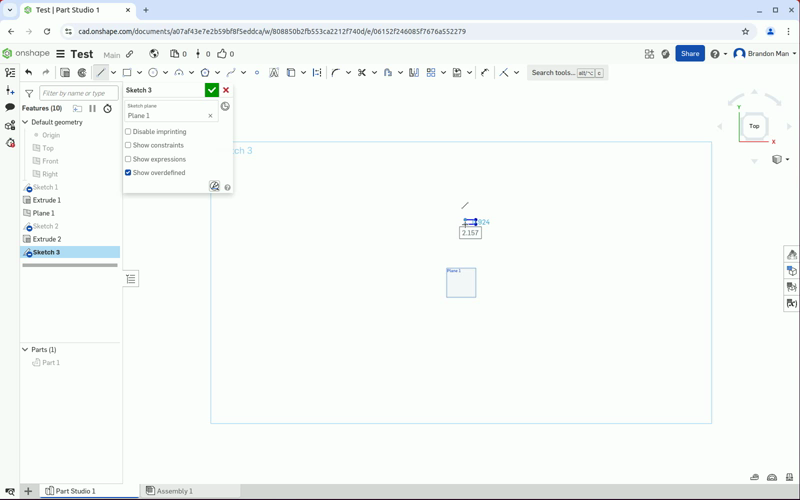
scroll(6)
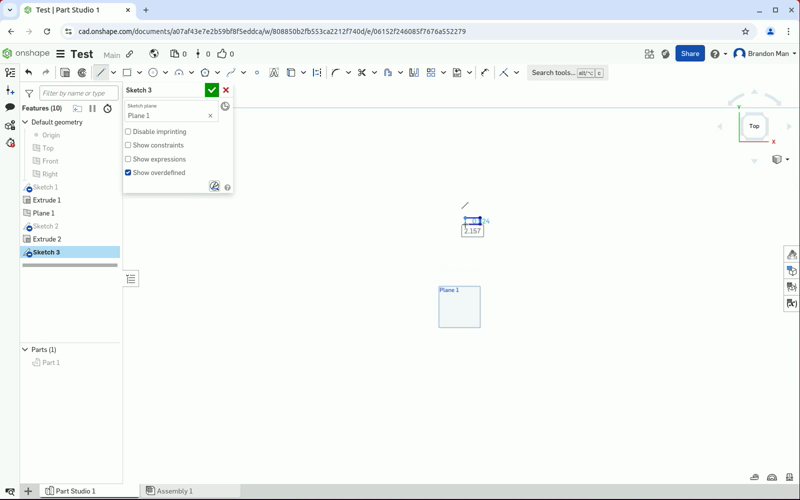
scroll(6)
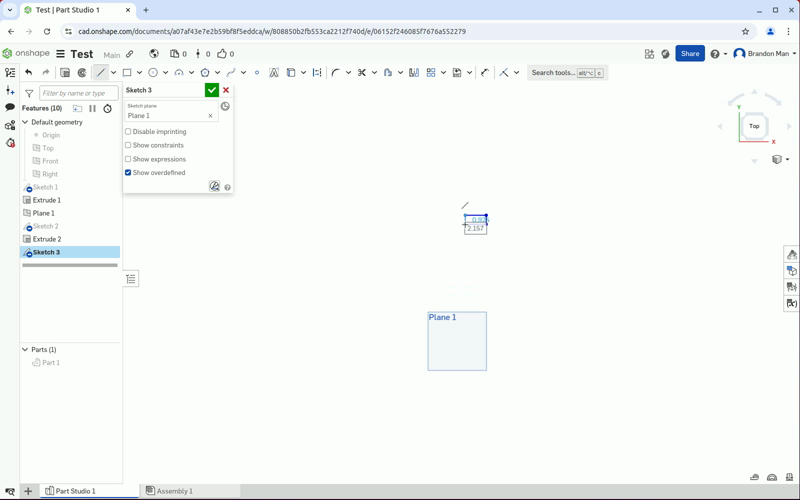
scroll(6)
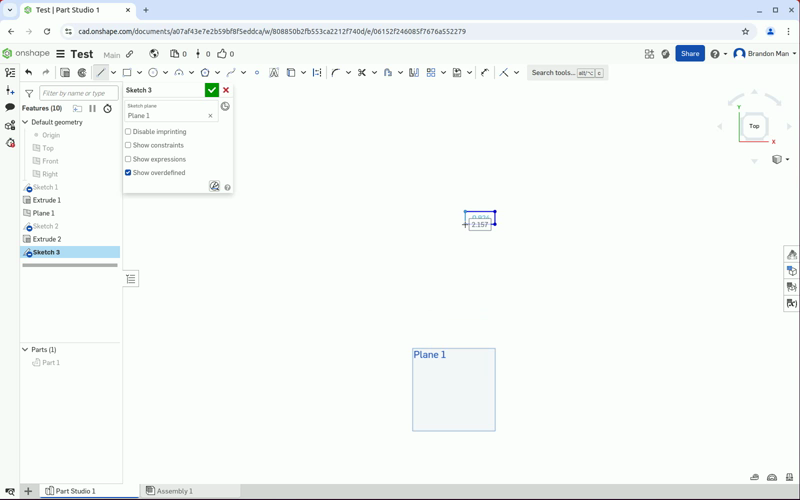
scroll(6)
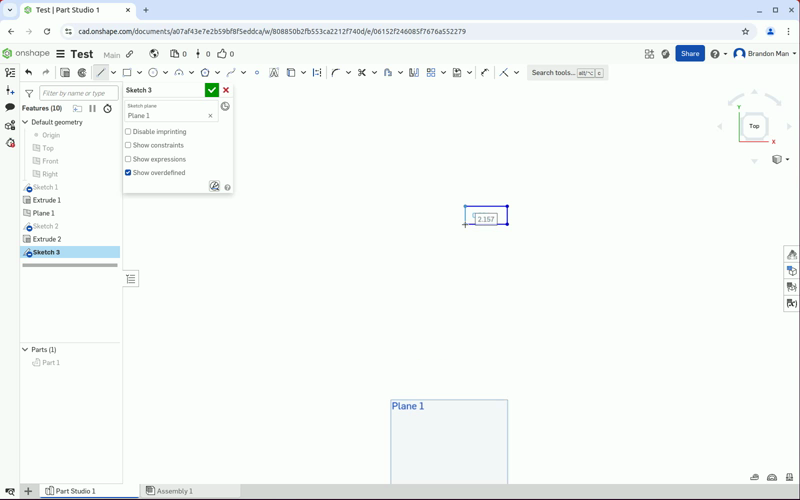
scroll(6)
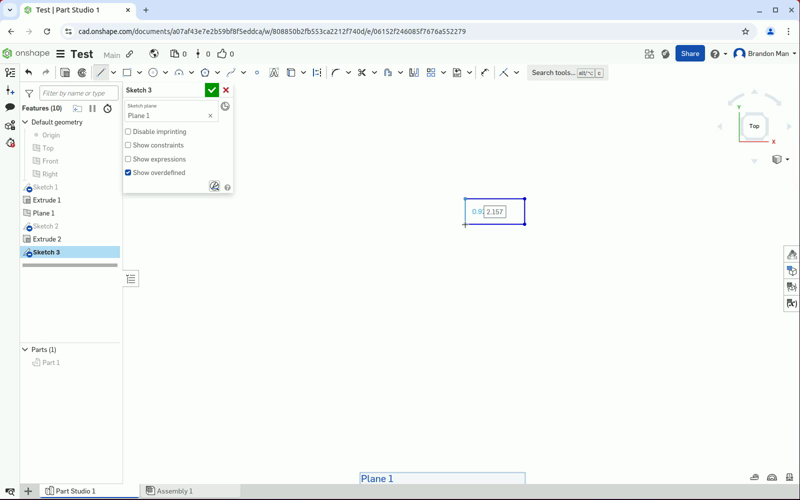
scroll(6)
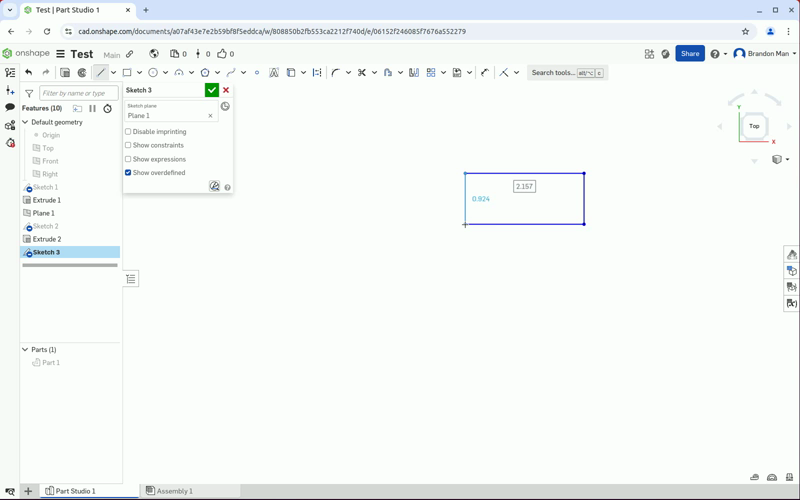
key_up(shift)
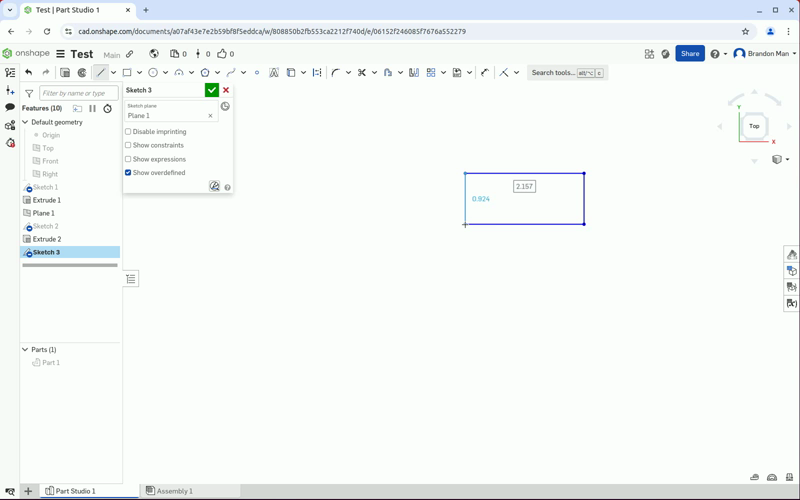
click(465, 224)
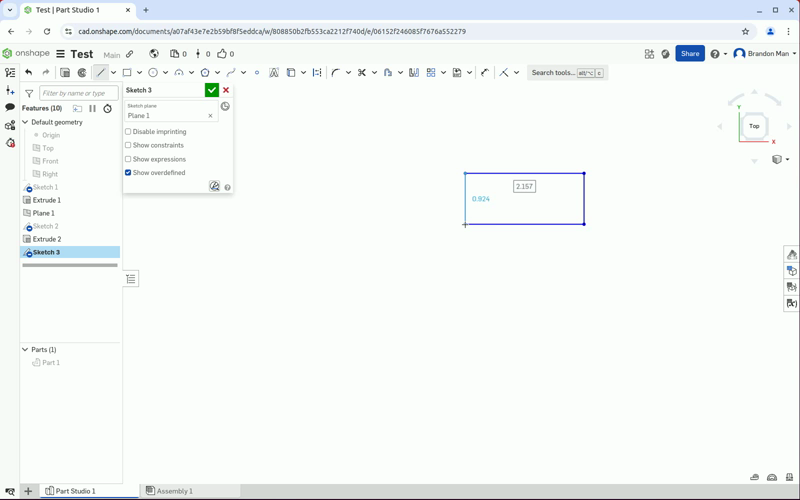
scroll(-6)
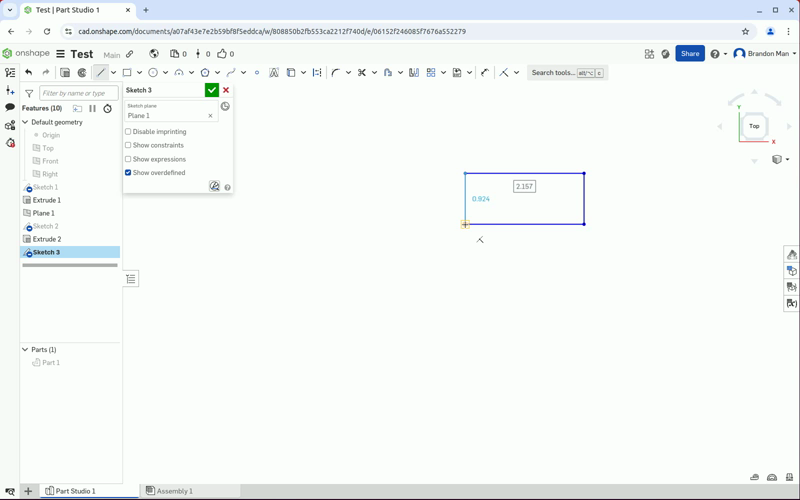
scroll(-6)
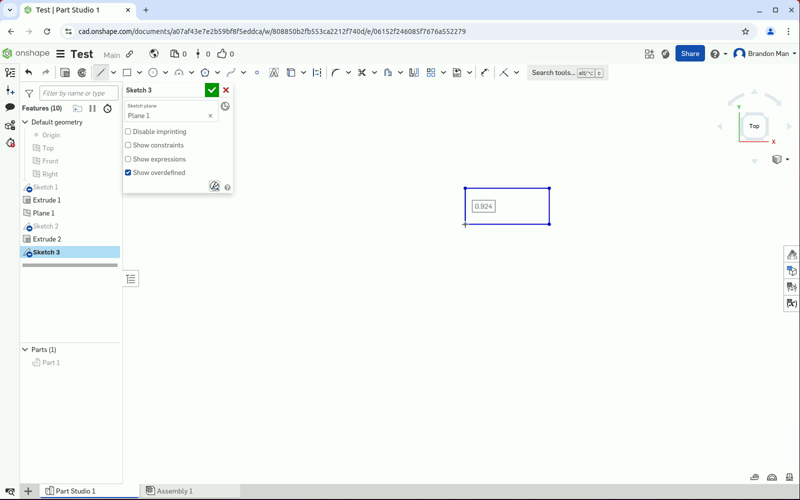
scroll(-6)
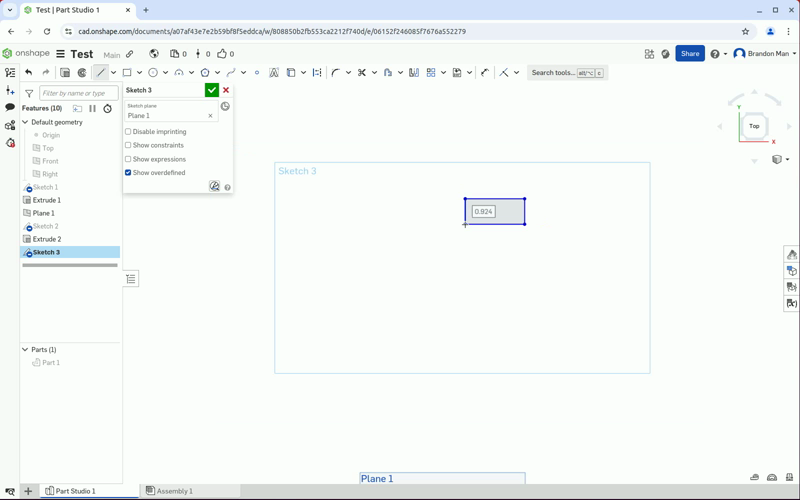
scroll(-6)
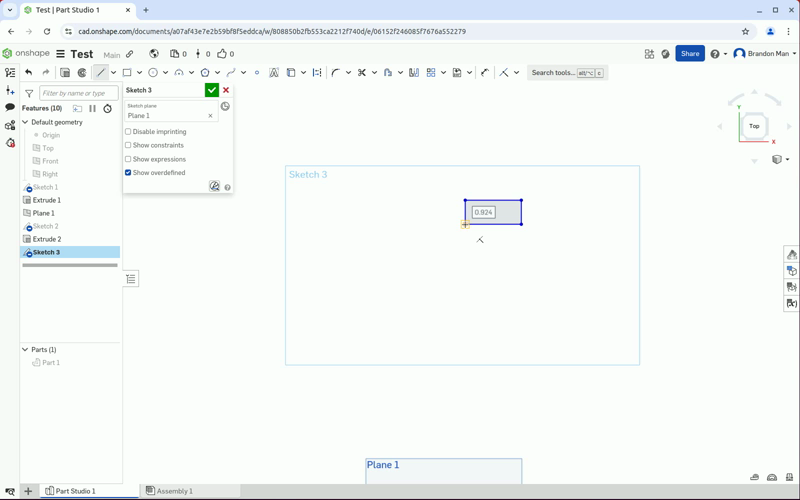
scroll(-6)
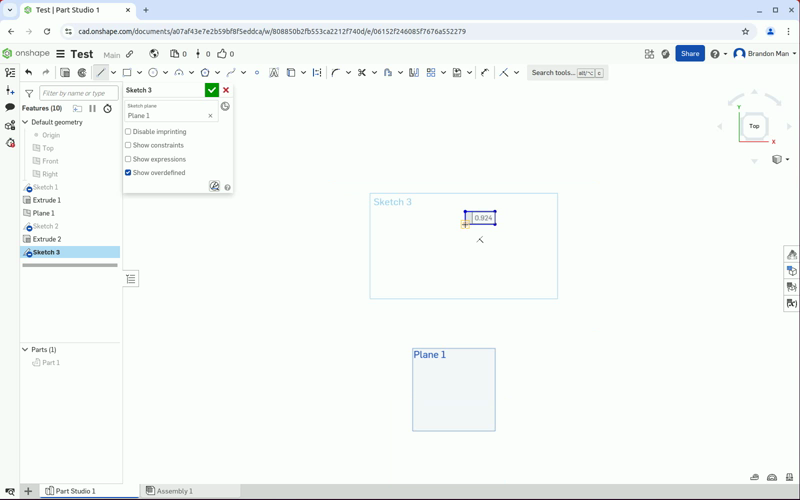
scroll(-6)
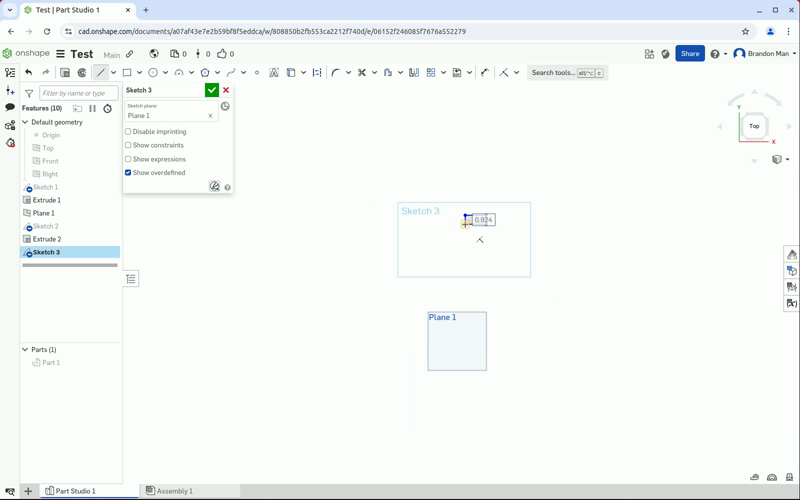
scroll(-6)
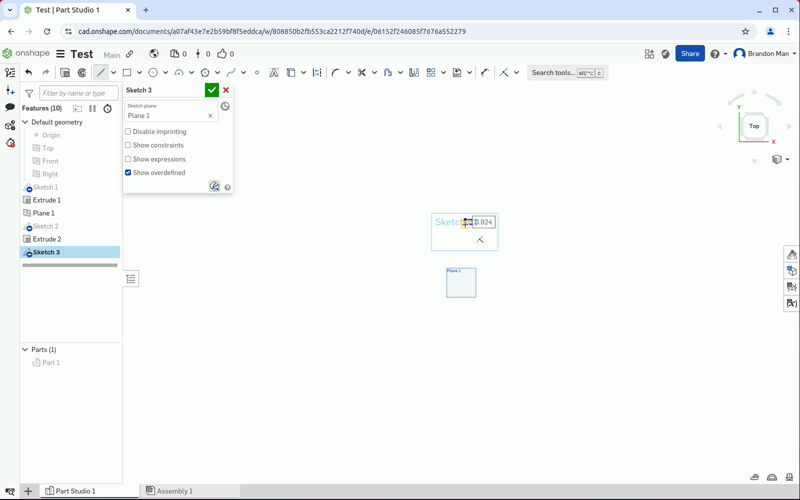
key(esc)
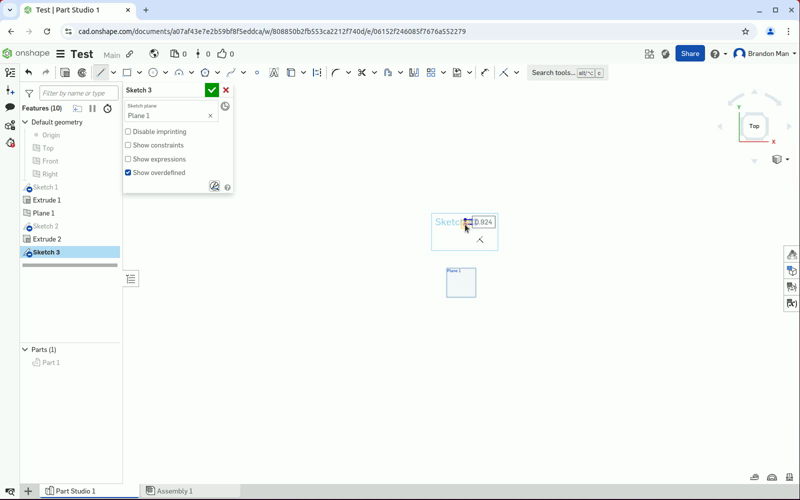
mouse_move(470, 219)
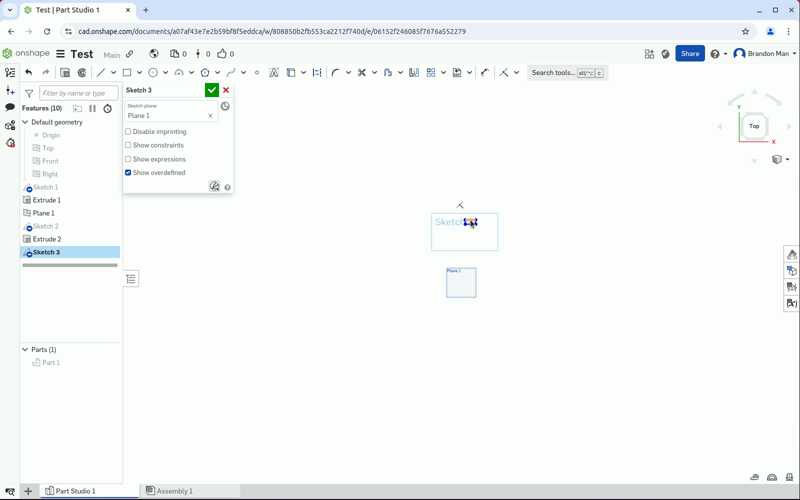
scroll(6)
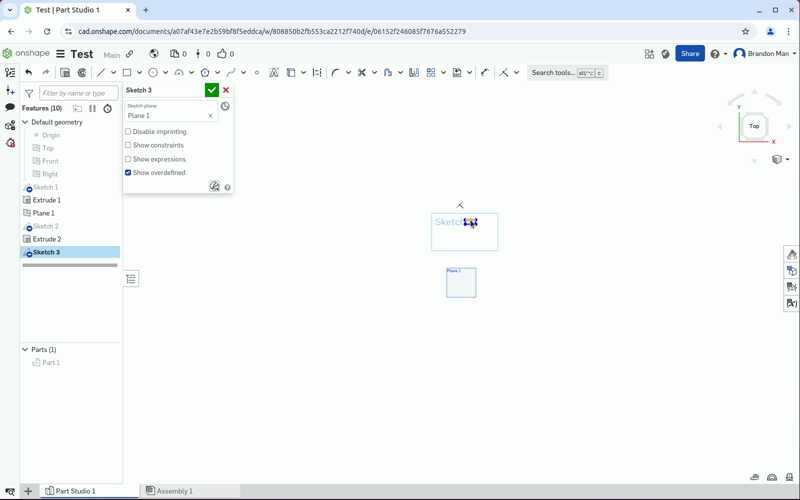
scroll(6)
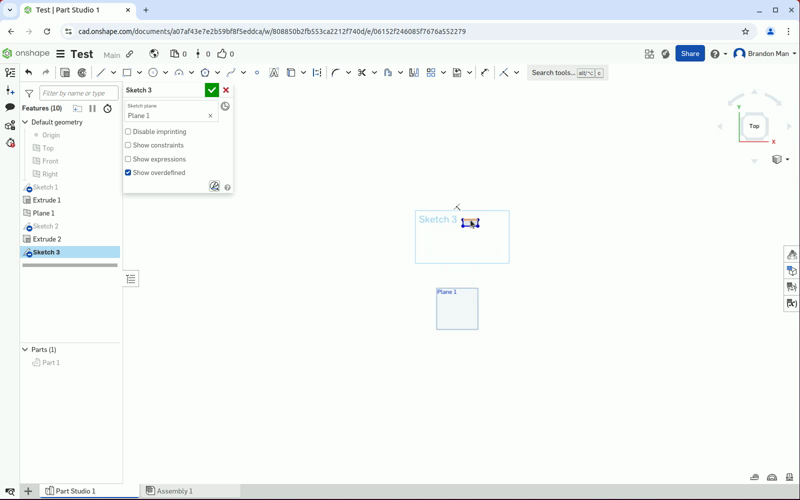
scroll(6)
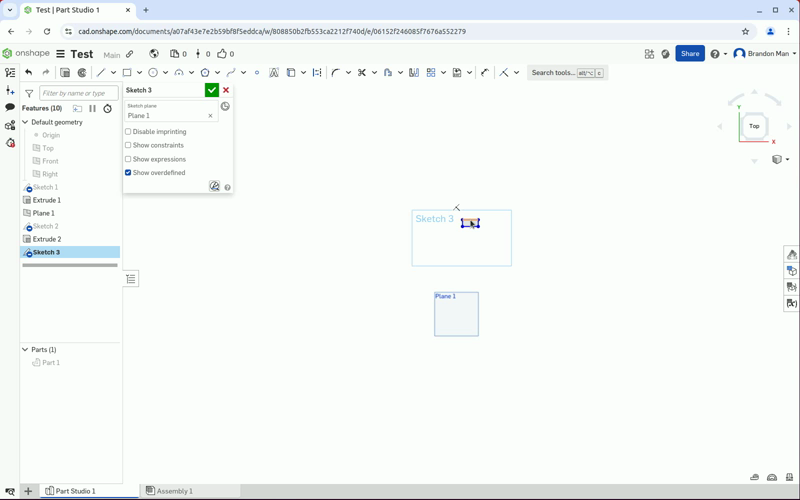
scroll(6)
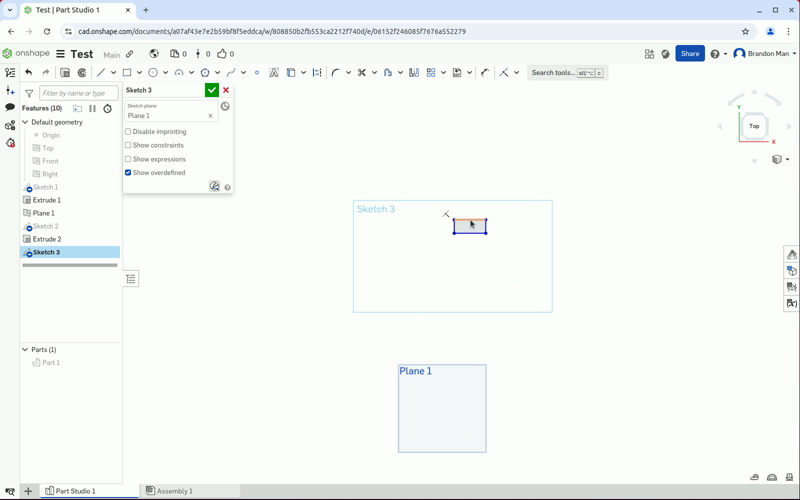
scroll(6)
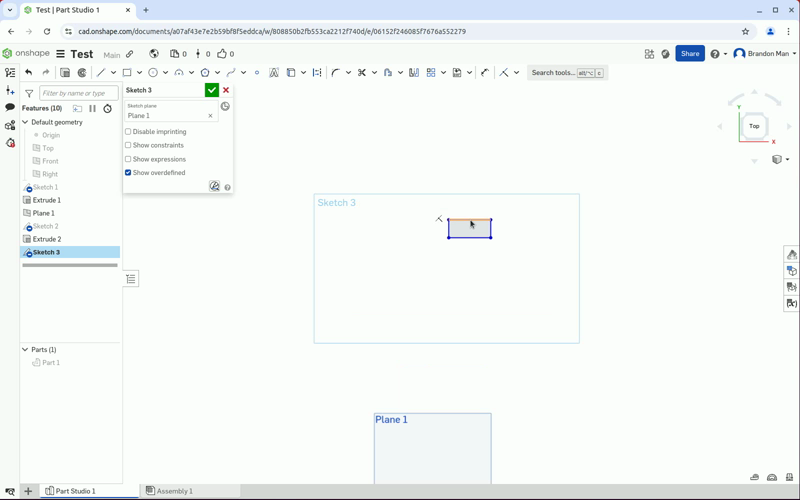
scroll(6)
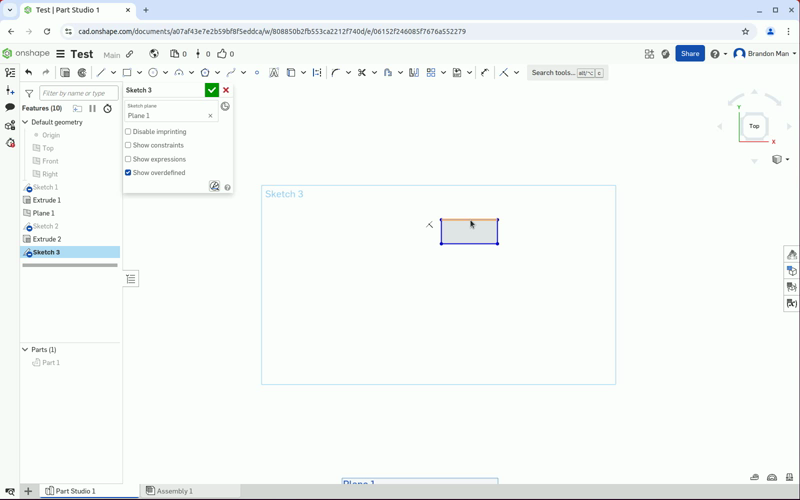
scroll(6)
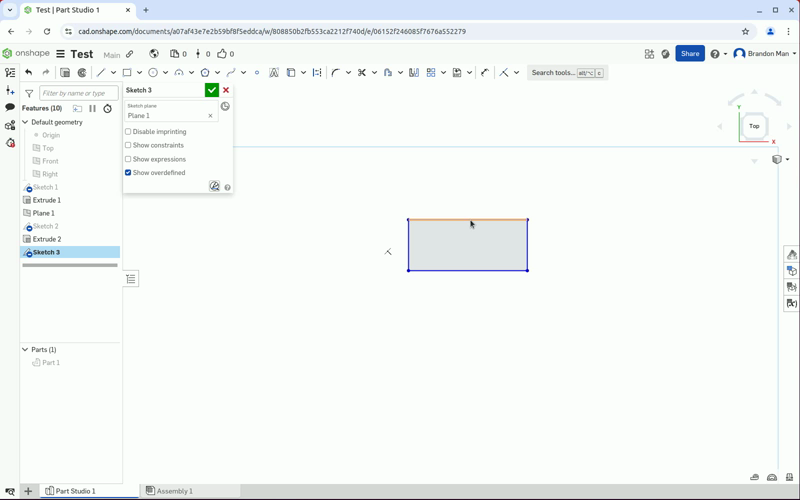
click(470, 219)
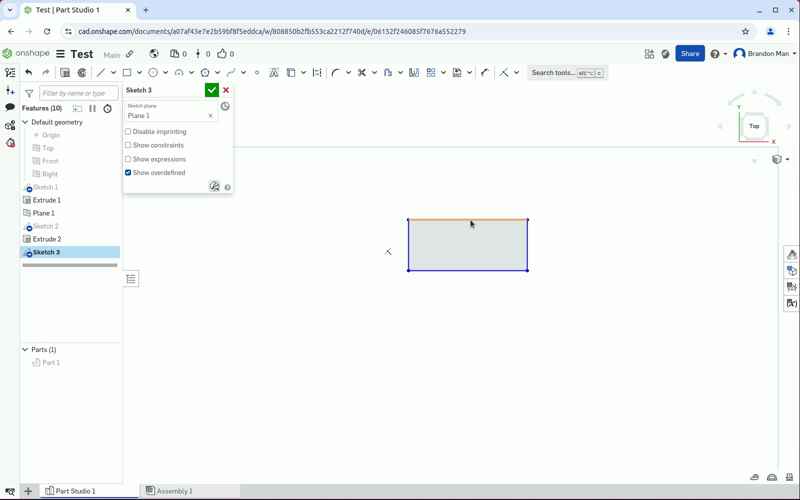
scroll(-6)
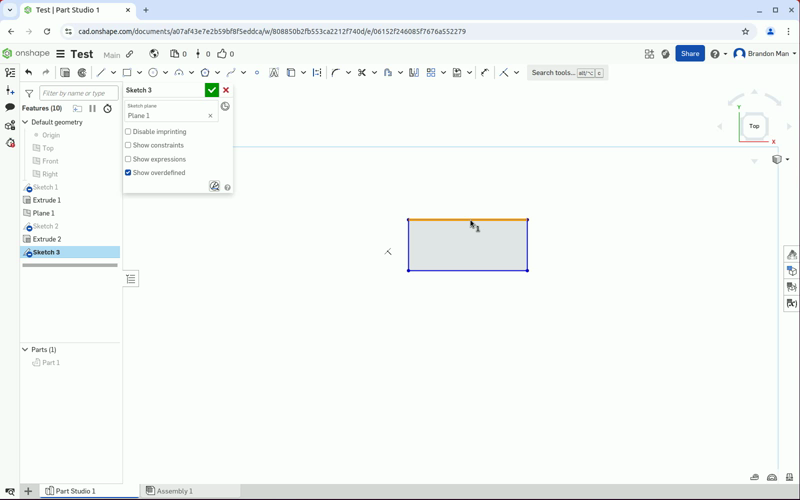
scroll(-6)
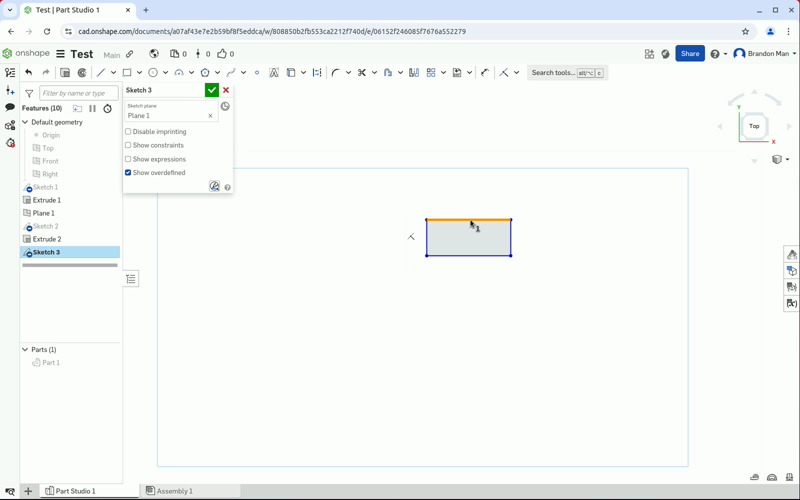
scroll(-6)
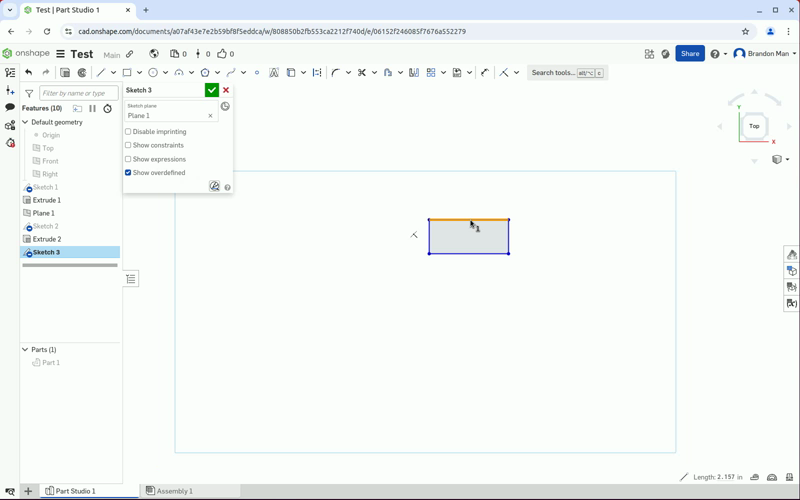
scroll(-6)
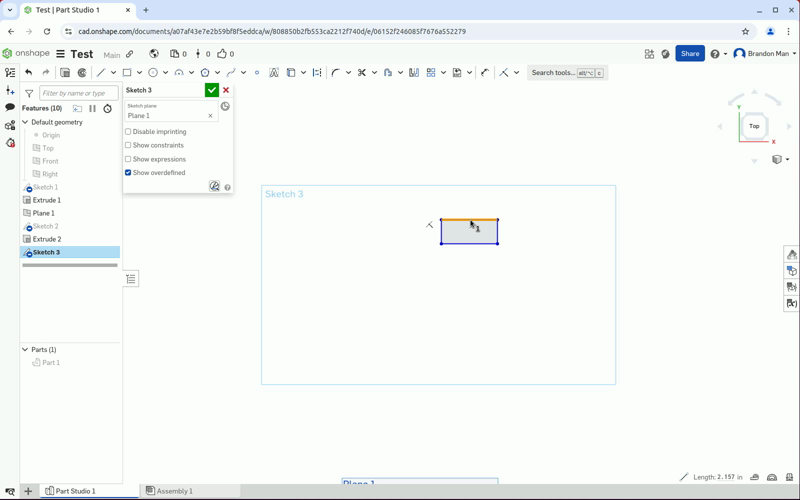
scroll(-6)
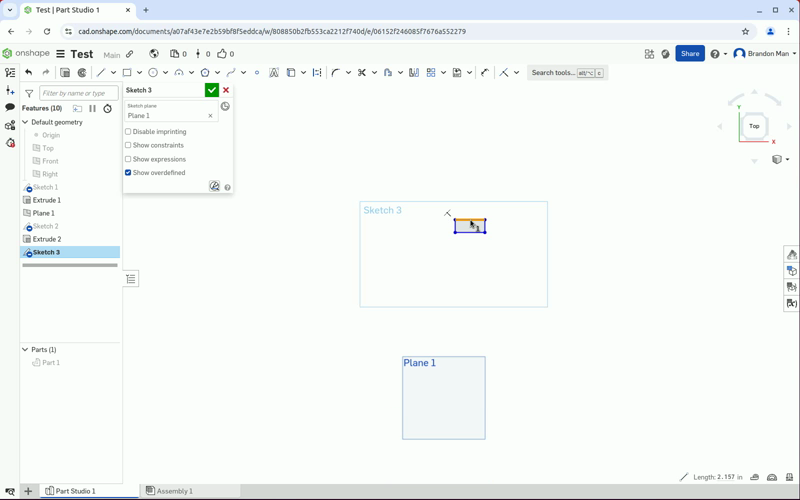
scroll(-6)
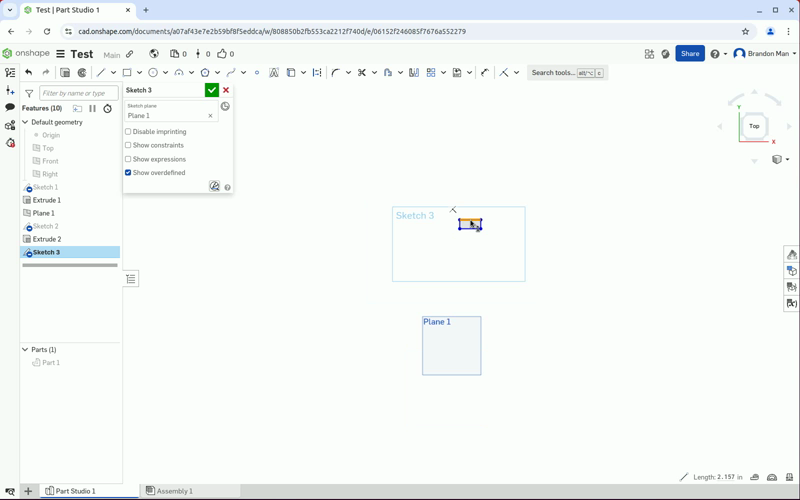
scroll(-6)
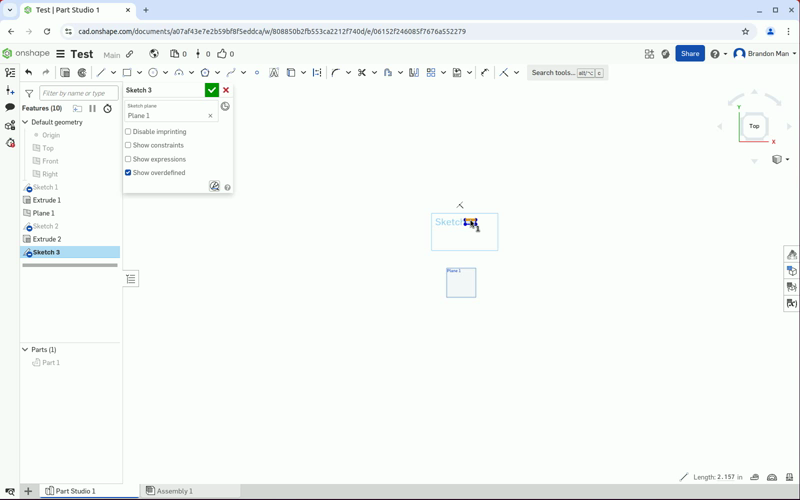
mouse_move(73, 352)
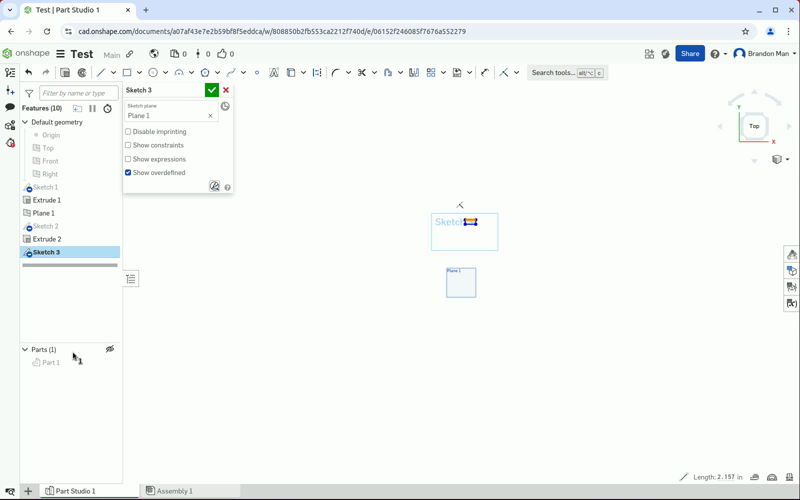
key(shift+y)
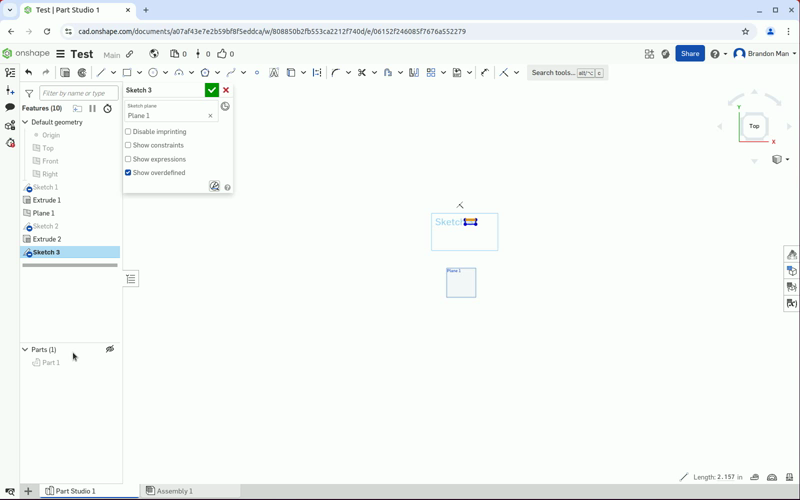
key(shift+e)
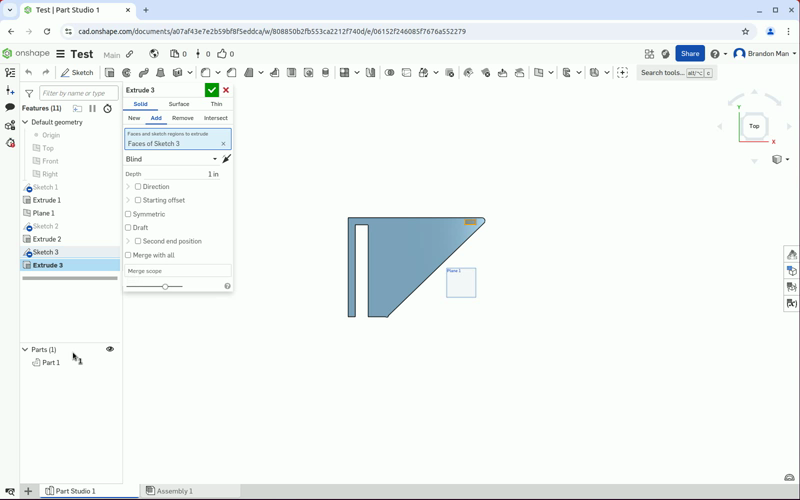
mouse_move(143, 106)
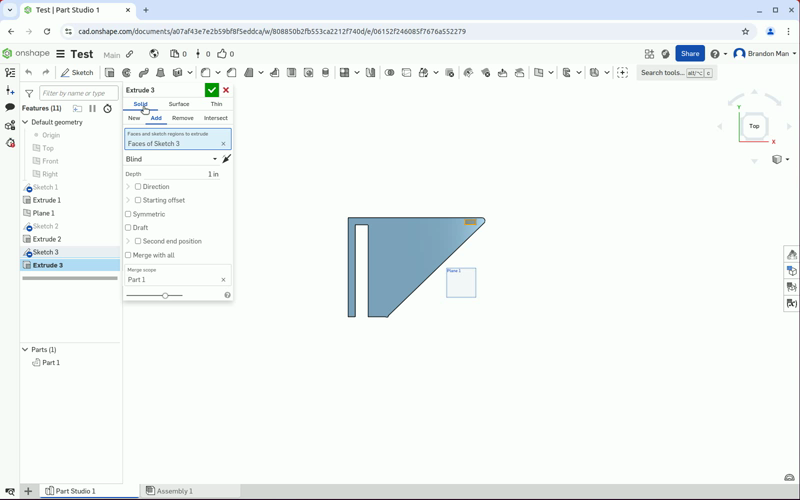
click(143, 106)
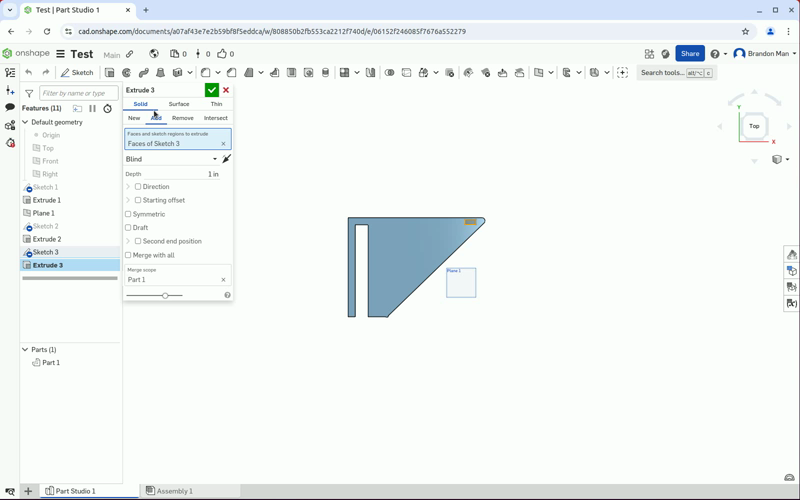
mouse_move(186, 120)
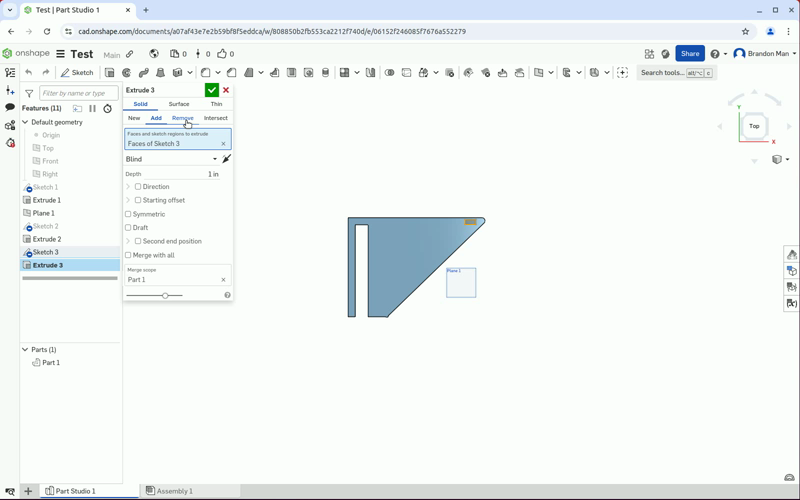
click(186, 120)
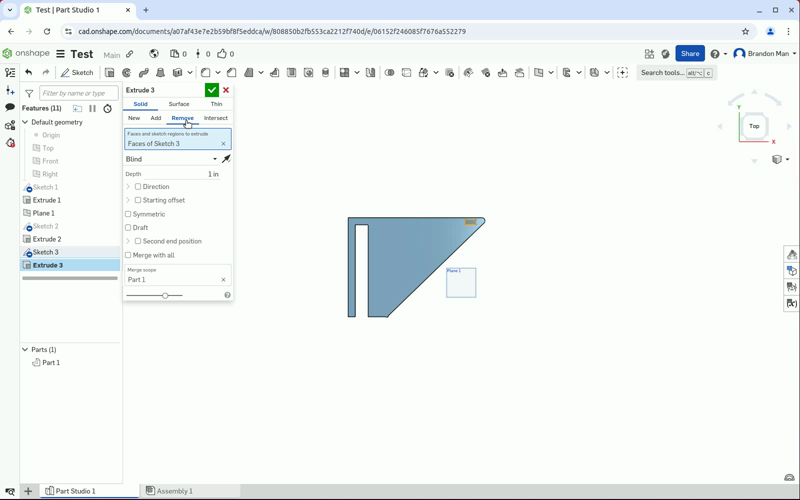
key(tab, 4)
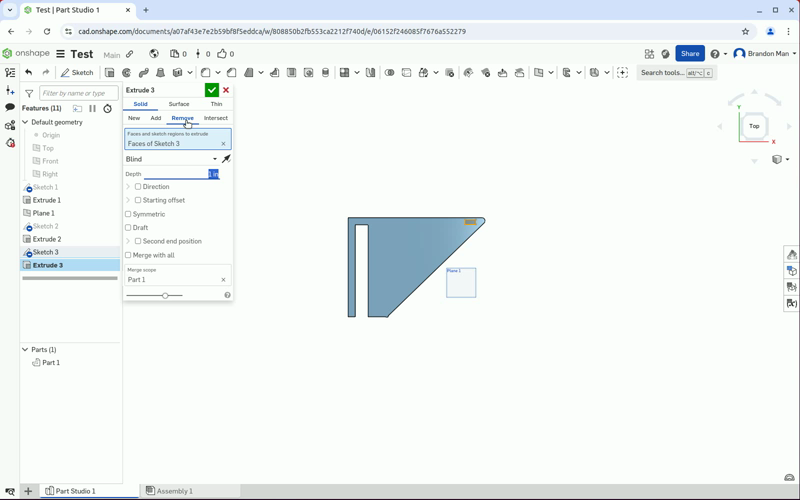
text(8.666)
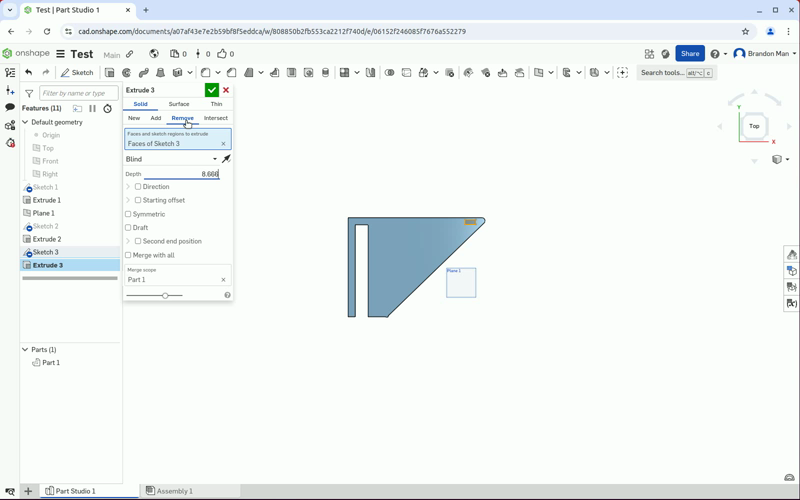
key(tab, 6)
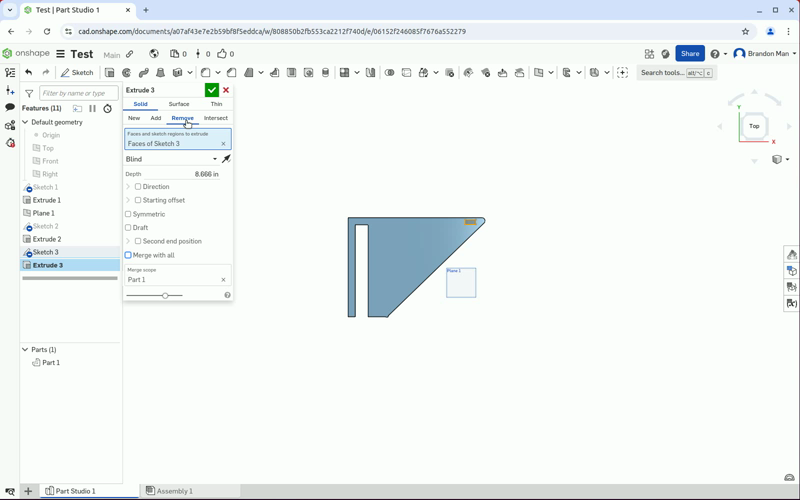
key(space)
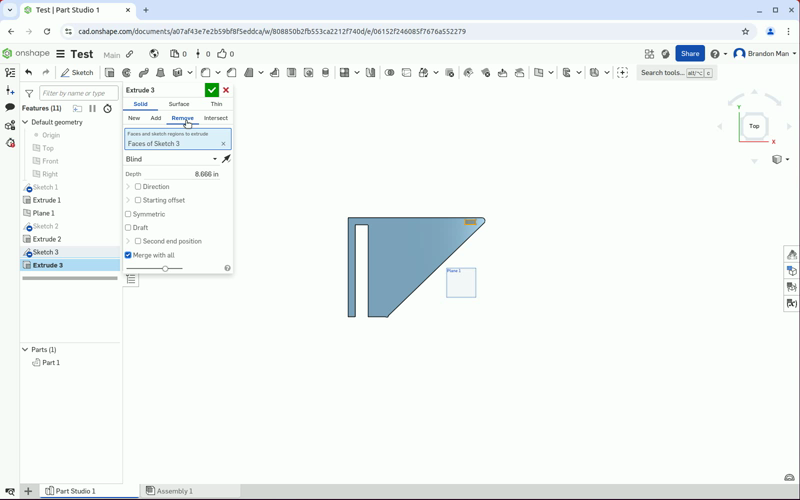
key(enter)
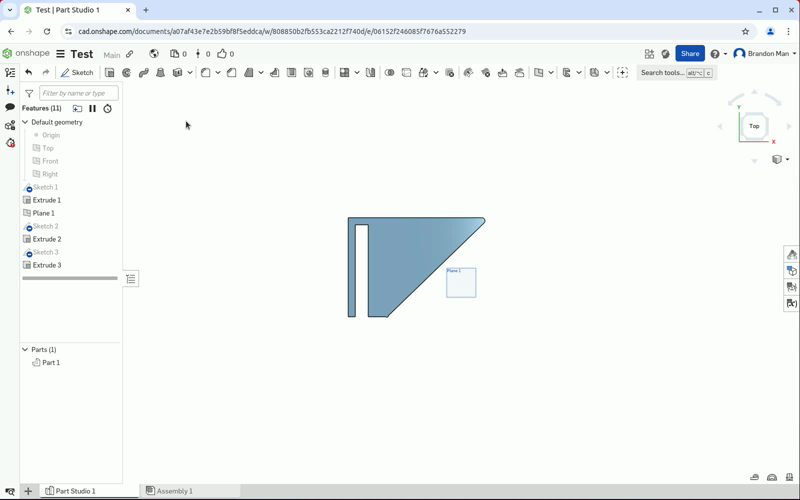
key(shift+h)
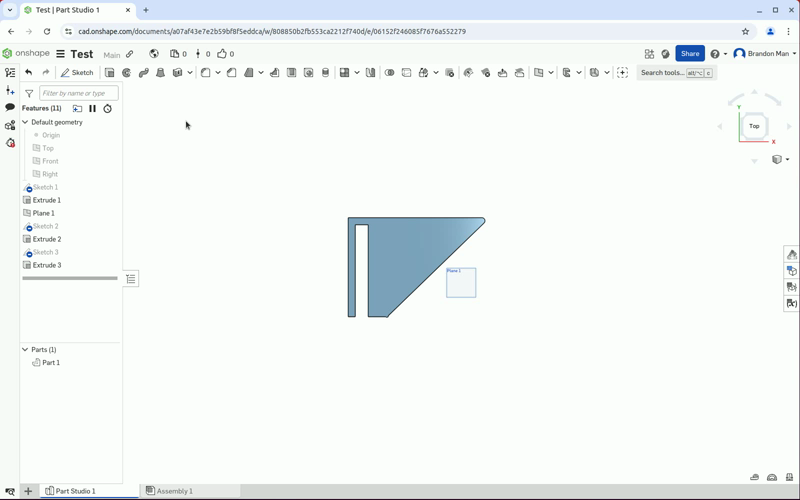
key(shift+h)
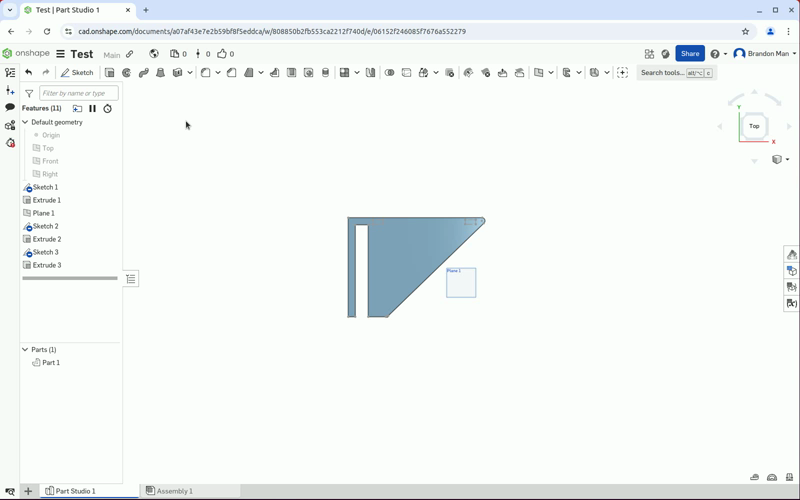
key(shift+7)
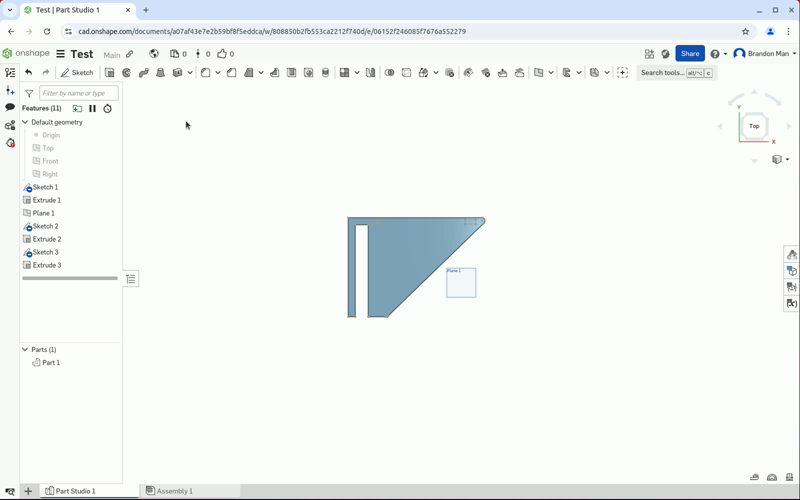
key(up, 3)
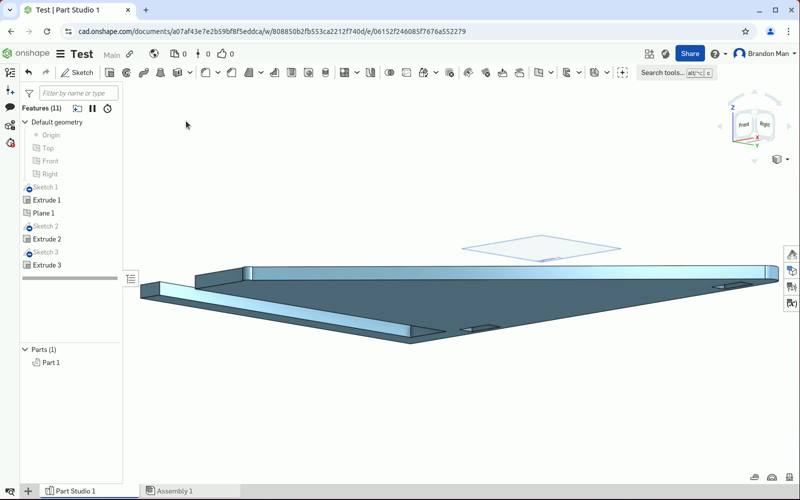
key(left, 3)
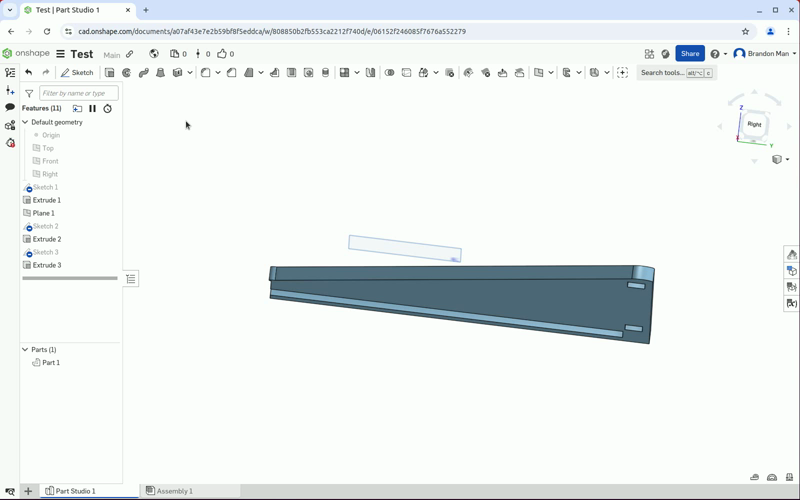
key(right, 3)
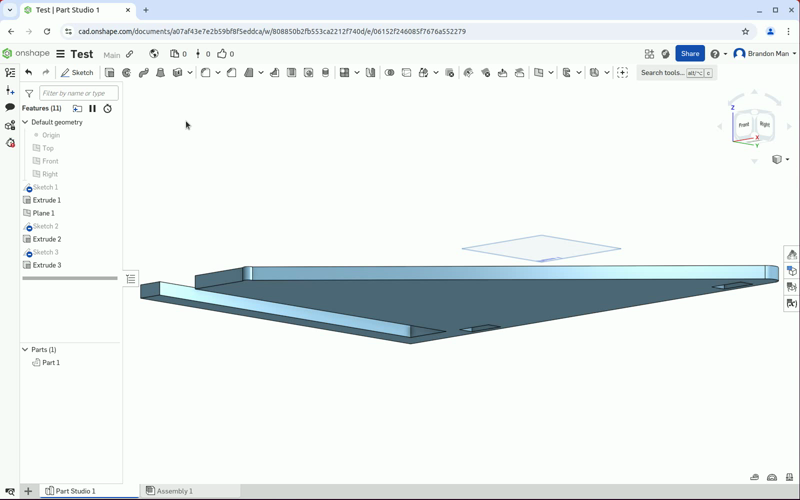
key(down, 3)
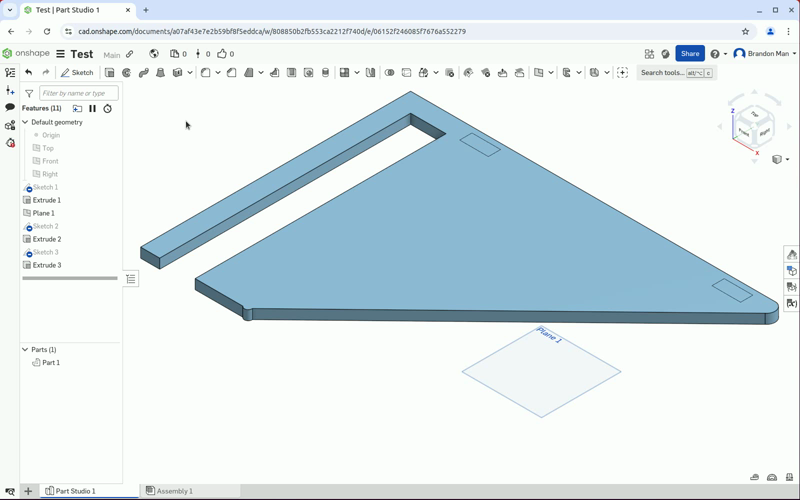
mouse_move(73, 189)
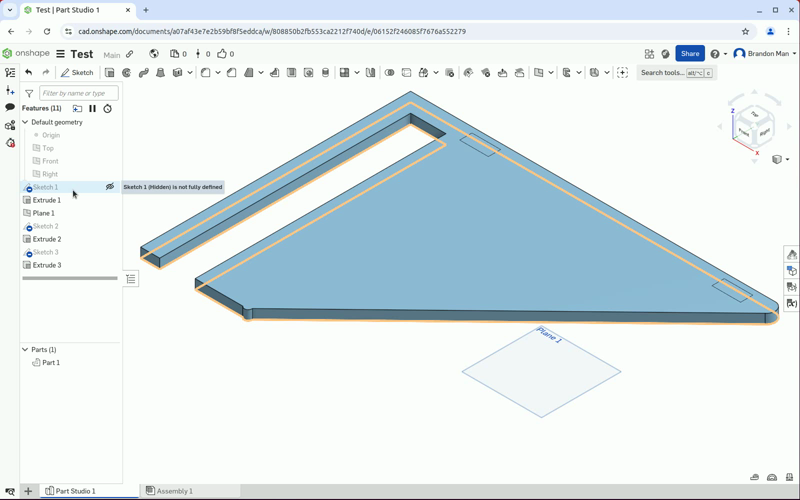
click(73, 189)